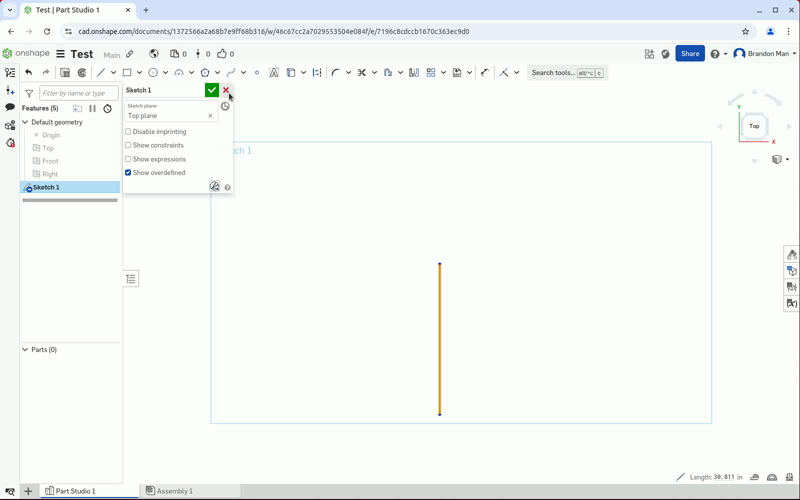
key(shift+h)
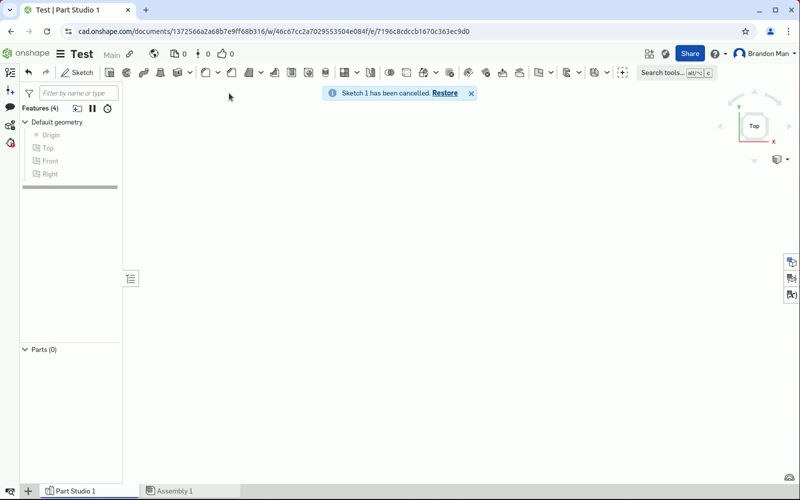
mouse_move(73, 352)
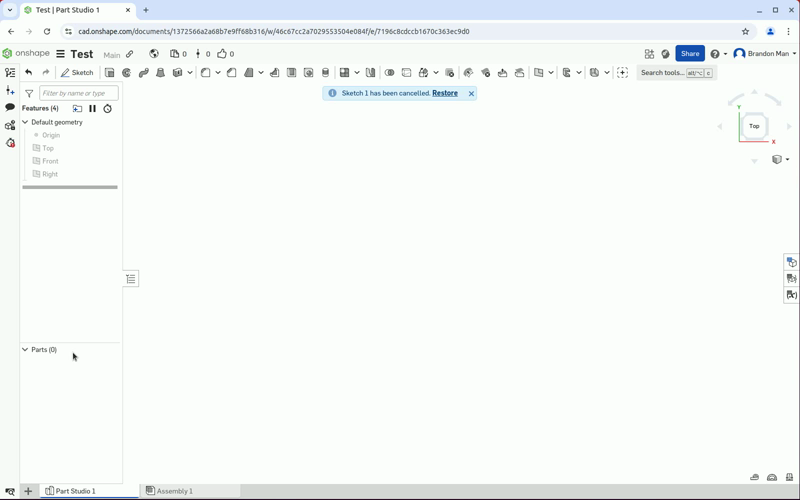
key(y)
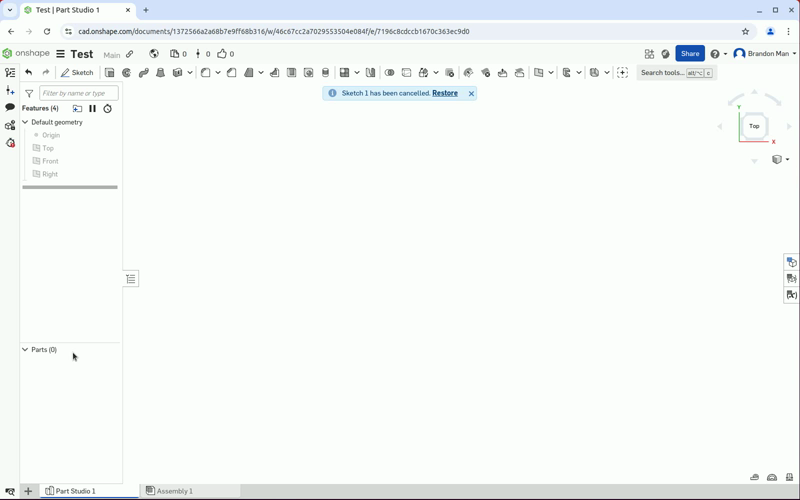
key(shift+p)
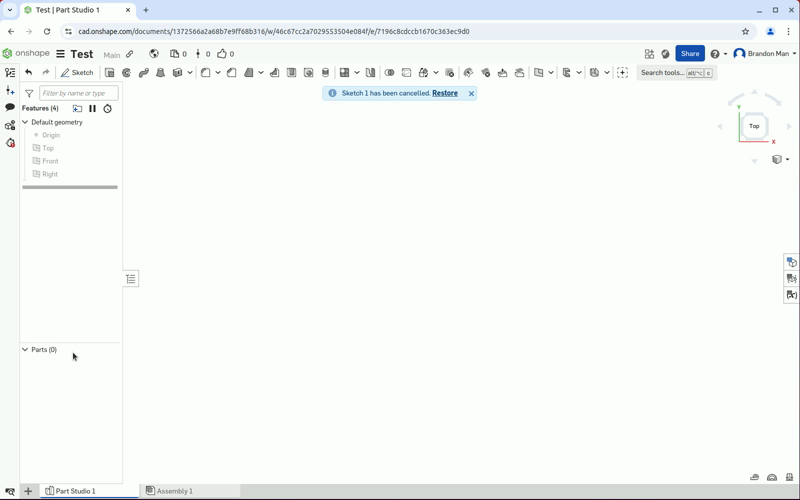
key(space)
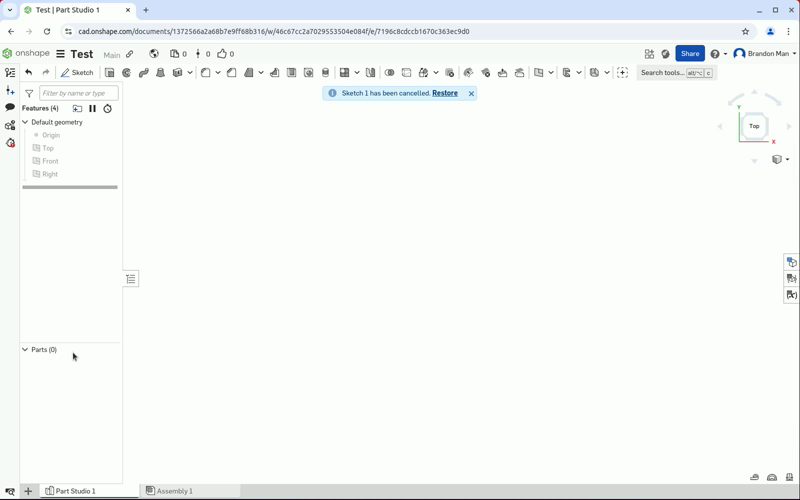
key_down(shift)
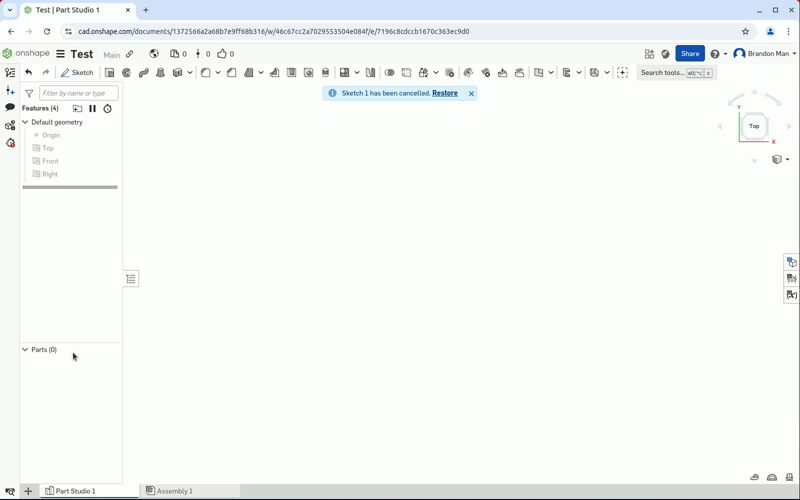
key(up)
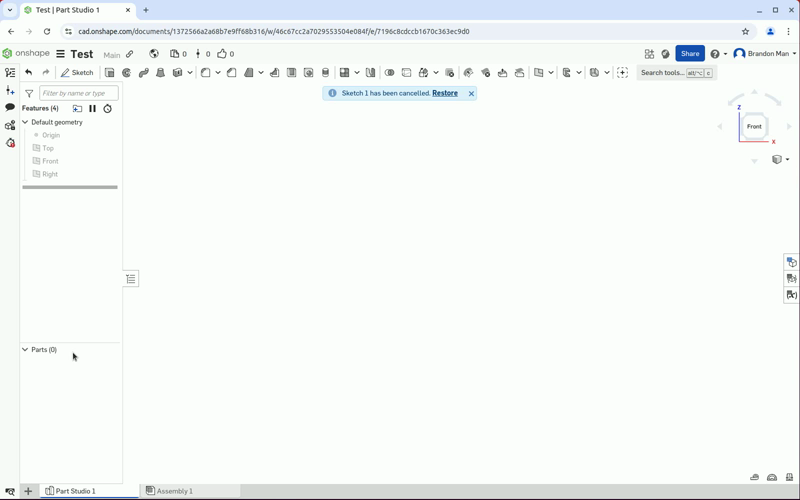
key_up(shift)
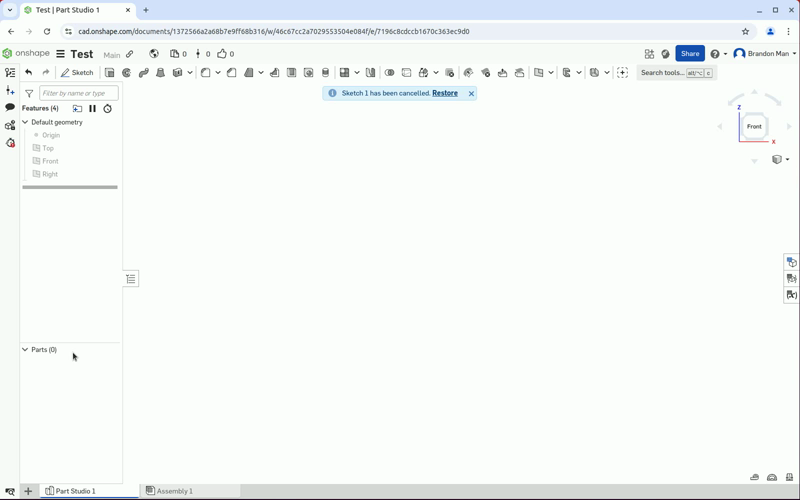
mouse_move(73, 352)
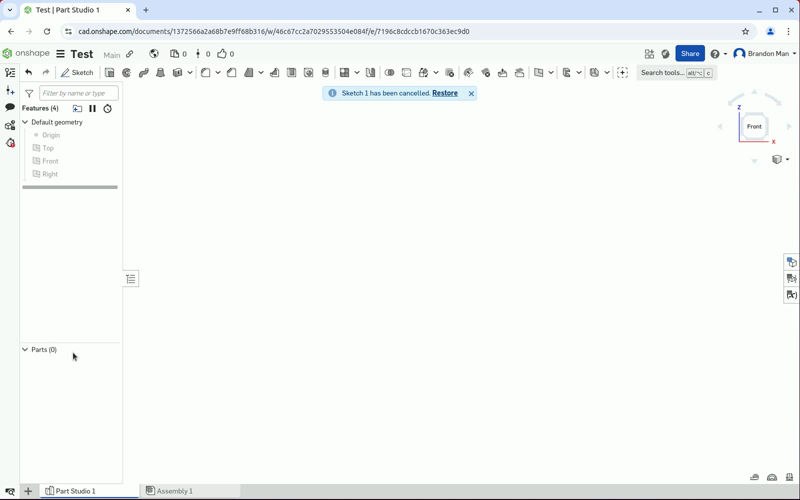
key(shift+y)
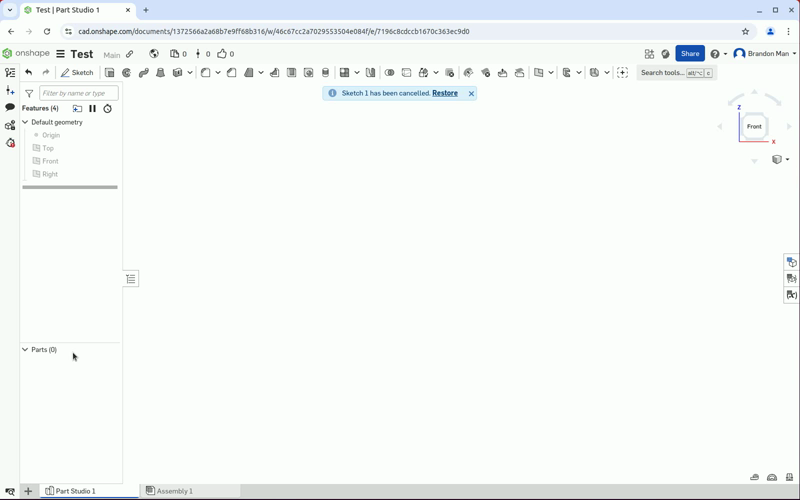
key(shift+s)
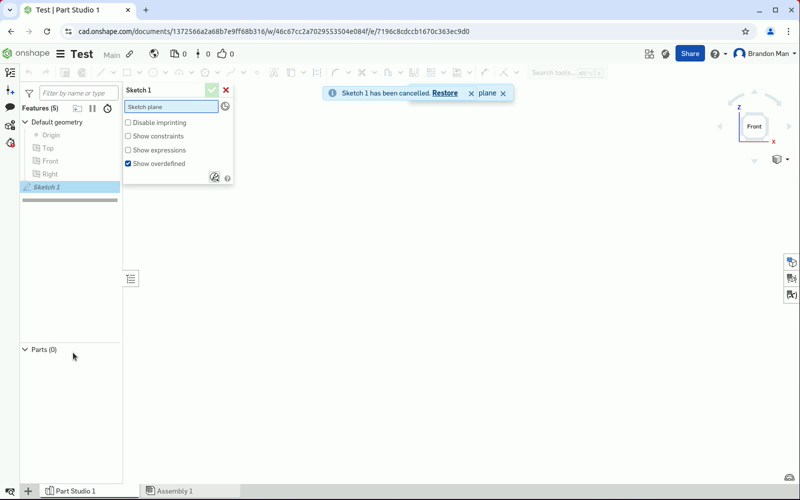
mouse_move(73, 163)
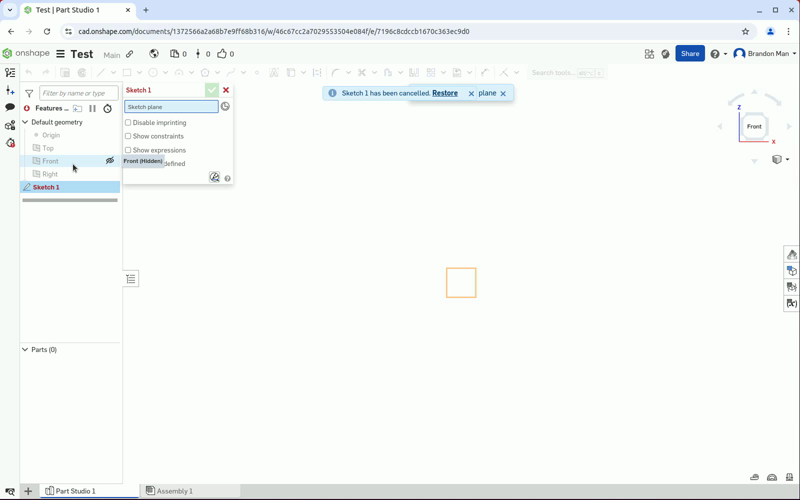
click(73, 163)
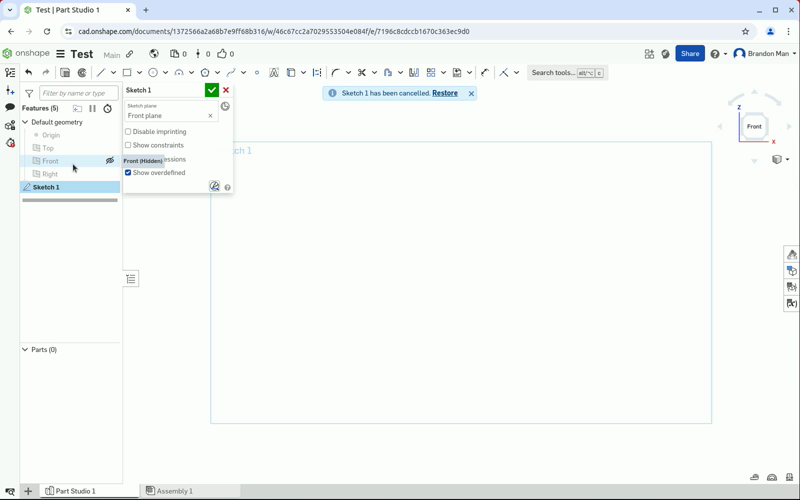
mouse_move(73, 352)
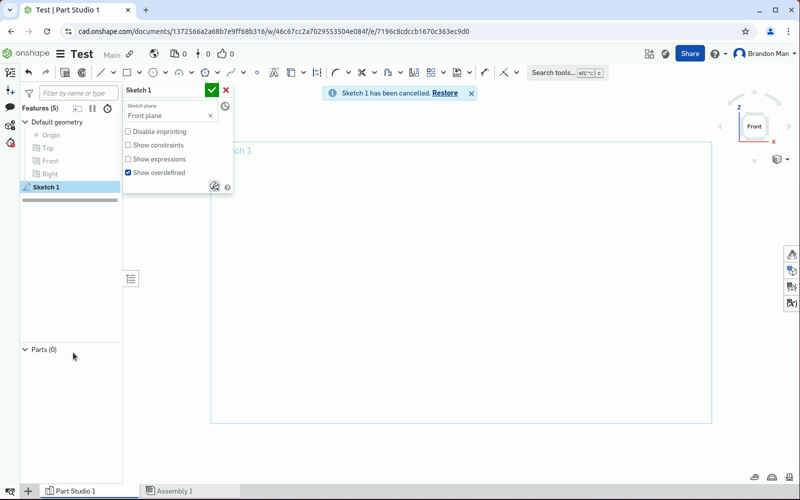
key(y)
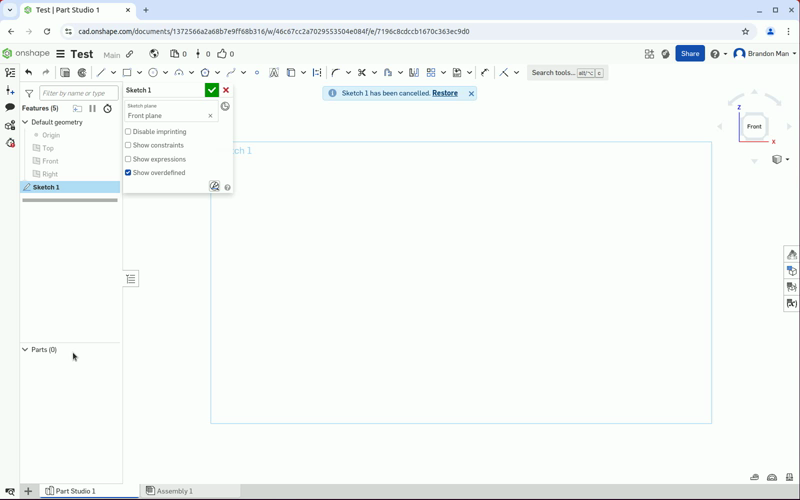
key(l)
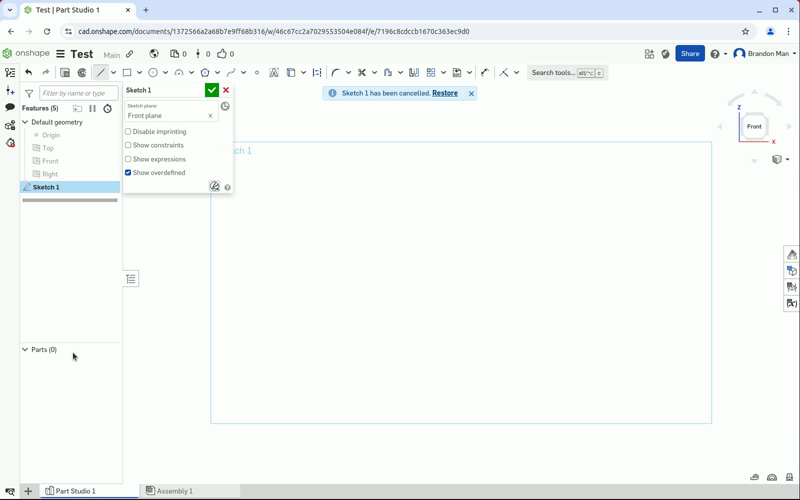
key_down(shift)
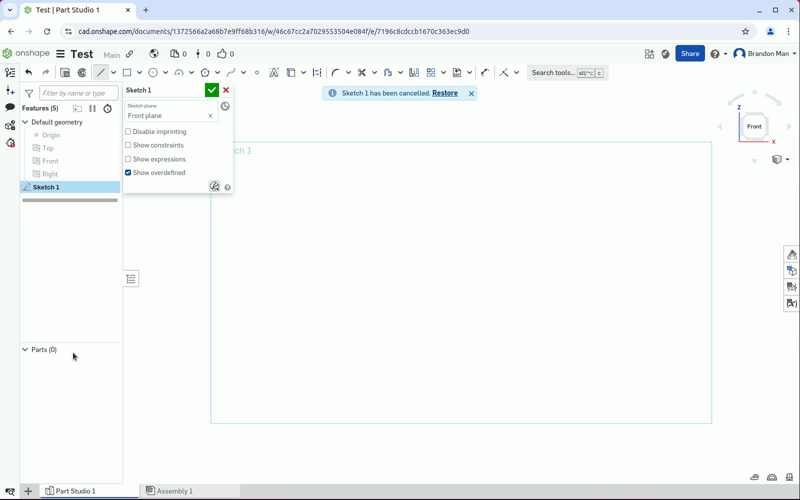
mouse_move(410, 282)
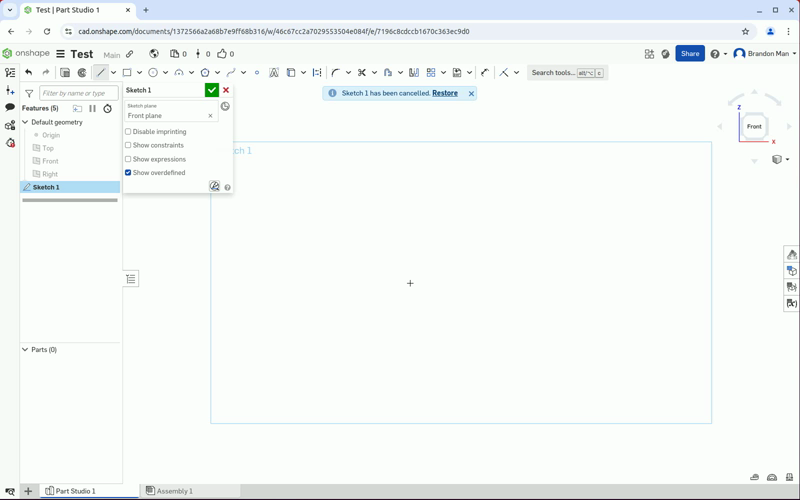
click(410, 282)
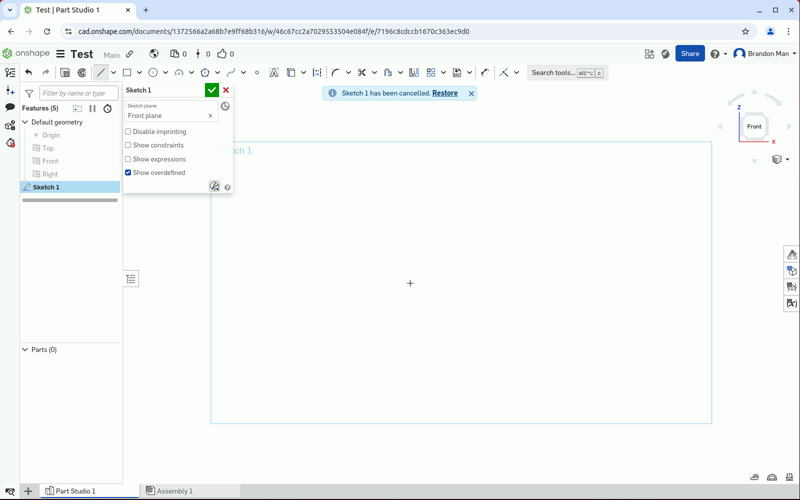
key_up(shift)
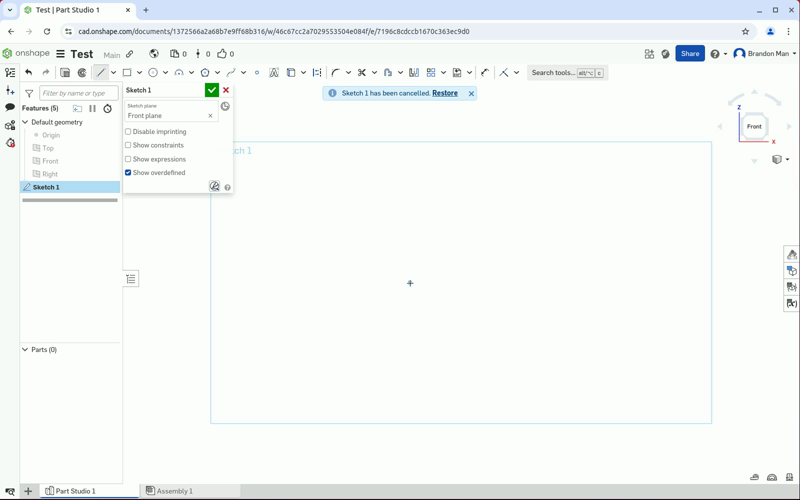
key_down(shift)
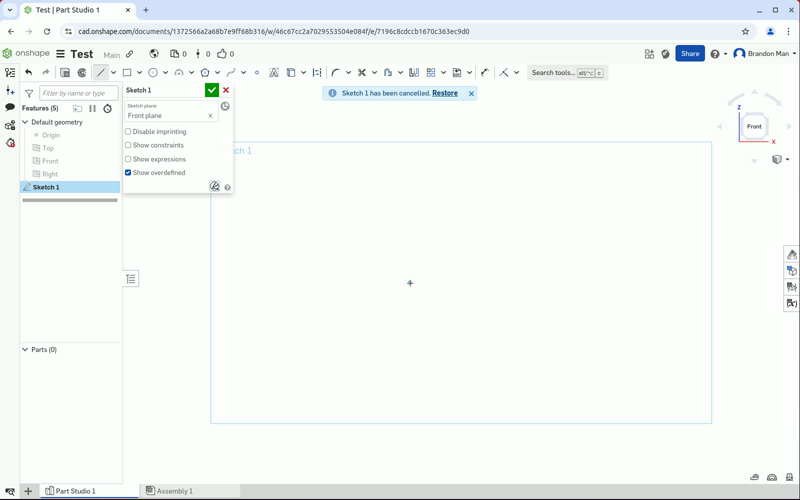
mouse_move(440, 282)
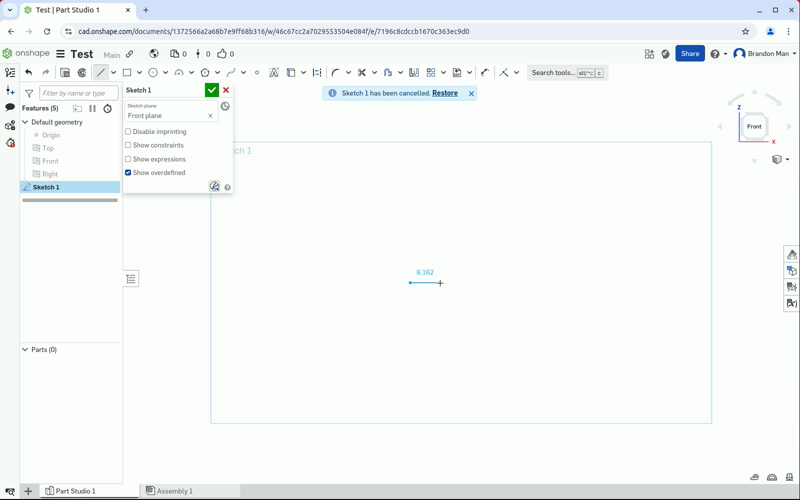
mouse_move(461, 282)
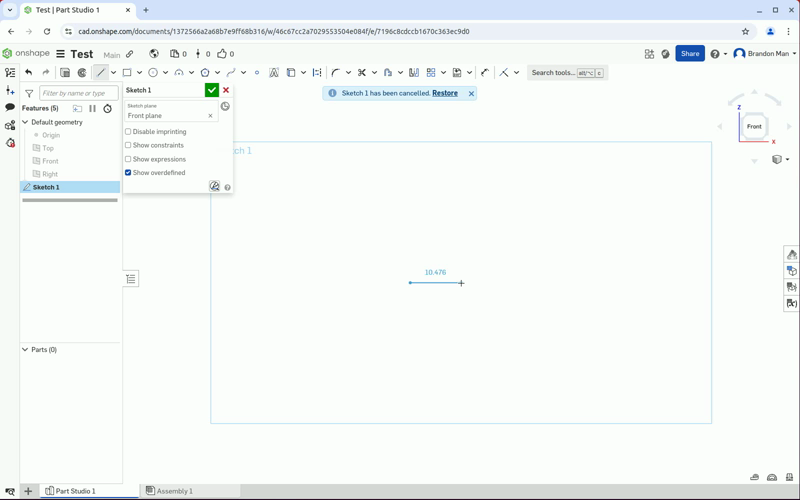
click(461, 282)
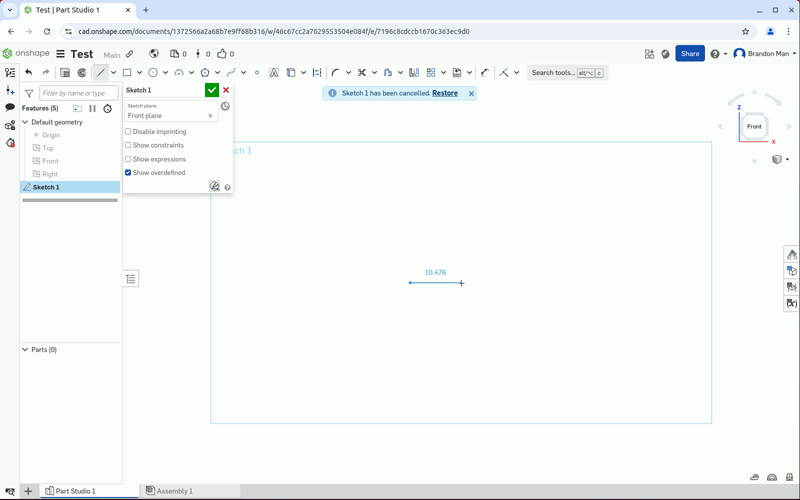
key_up(shift)
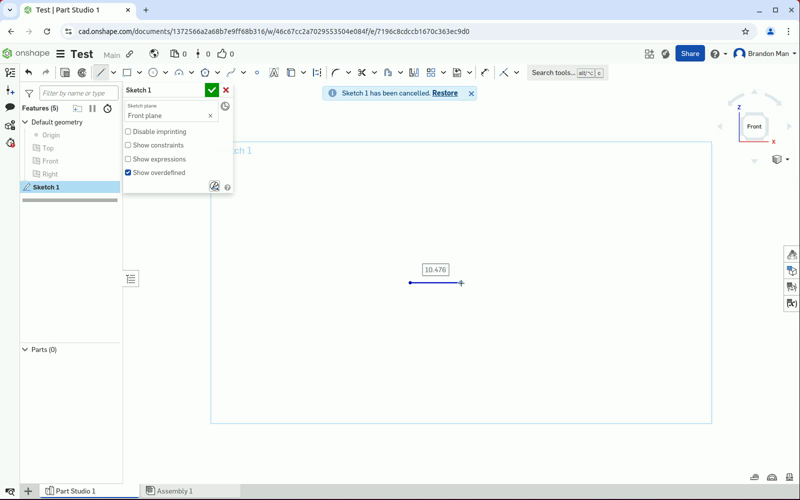
key_down(shift)
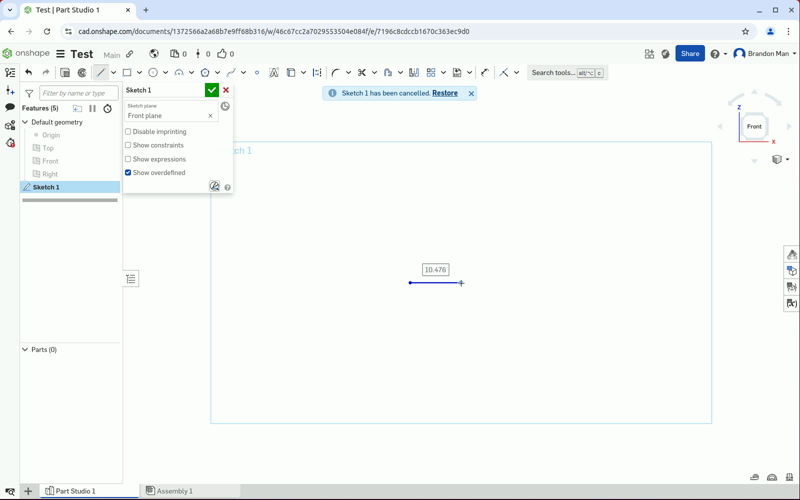
mouse_move(491, 282)
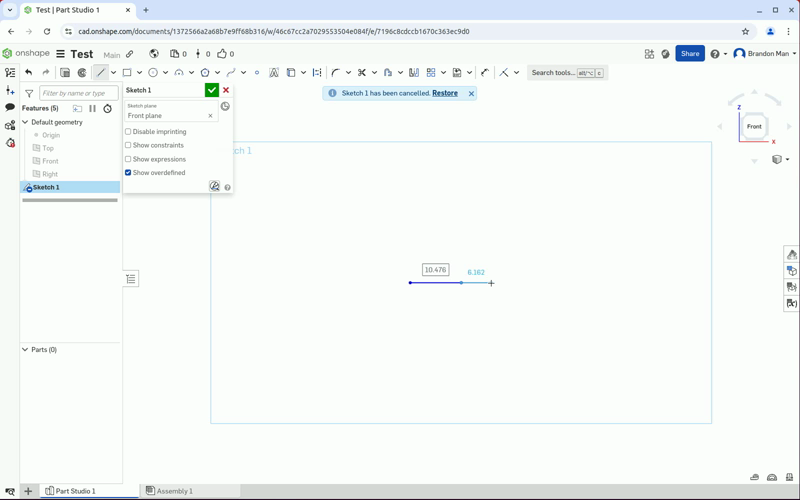
mouse_move(461, 231)
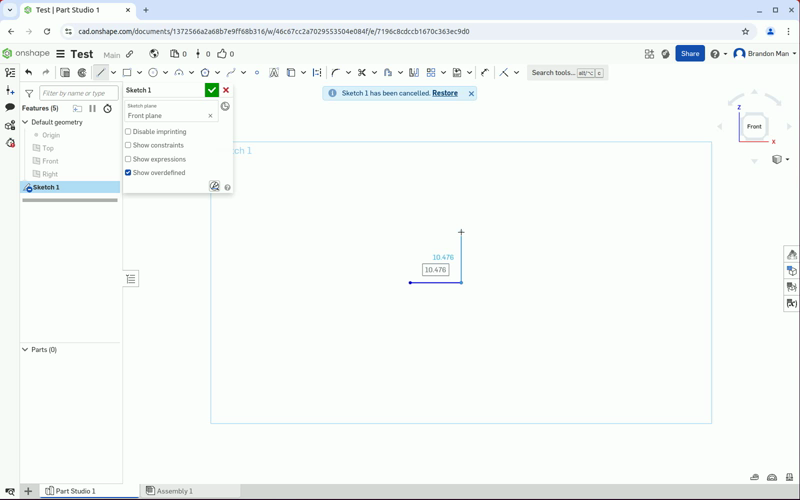
click(461, 231)
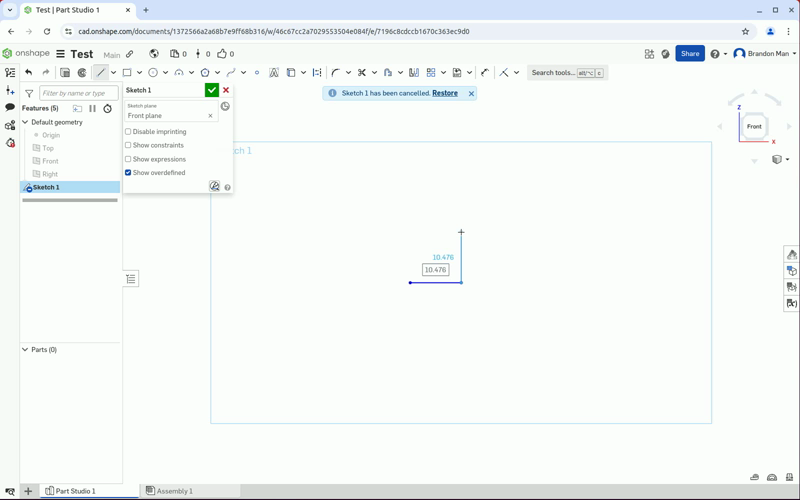
key_up(shift)
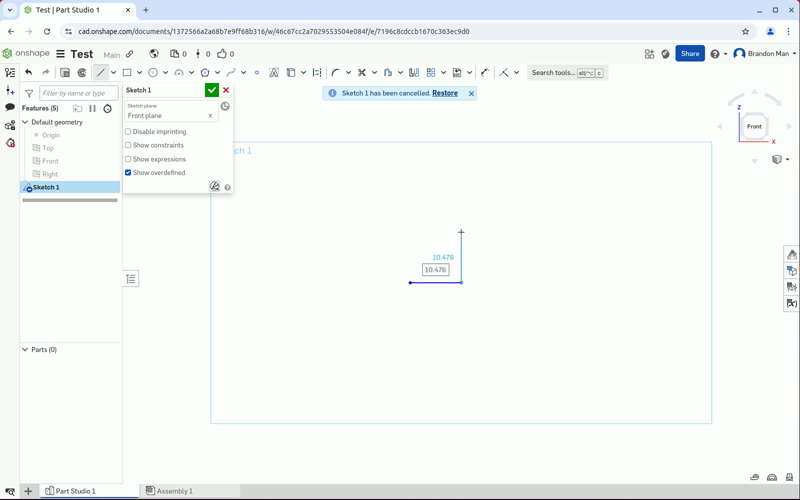
key_down(shift)
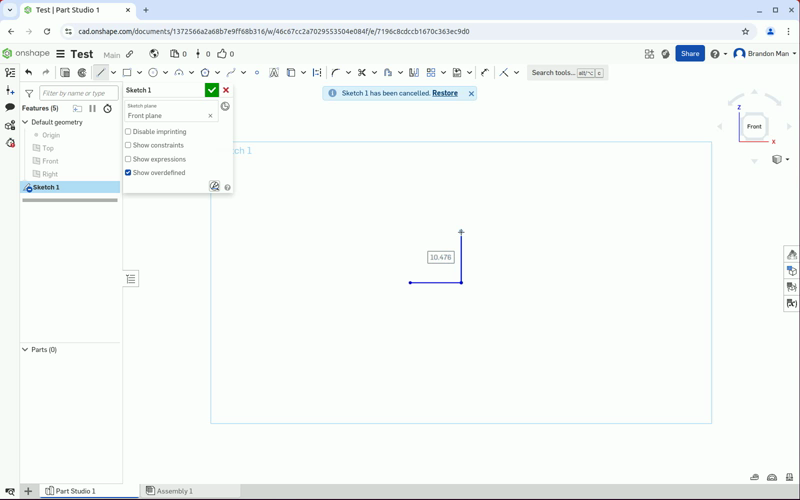
mouse_move(491, 231)
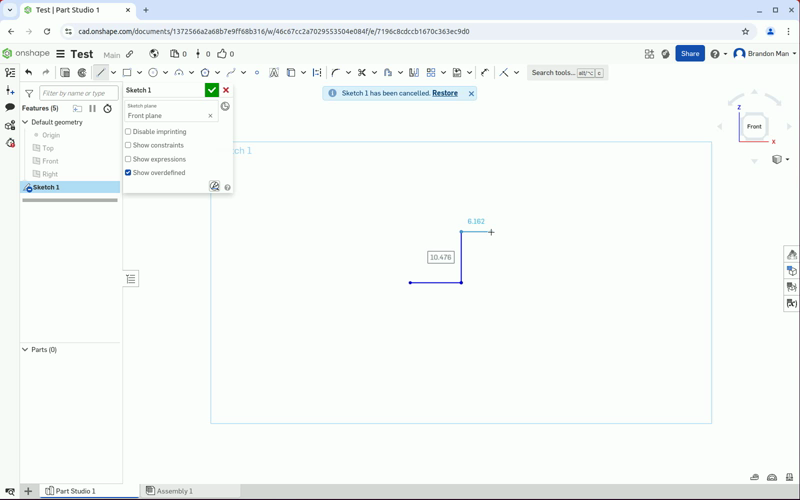
mouse_move(410, 231)
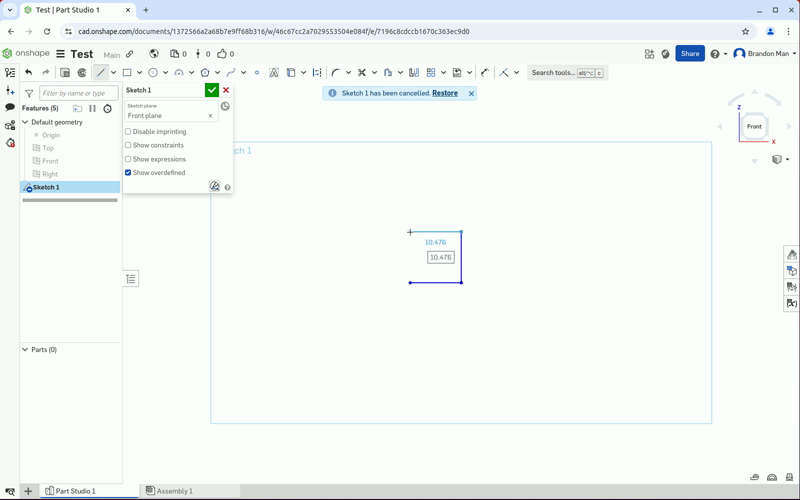
click(410, 231)
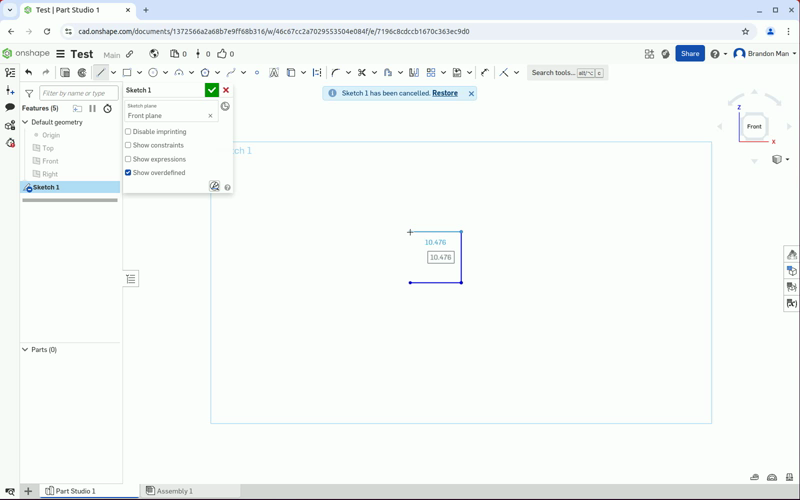
key_up(shift)
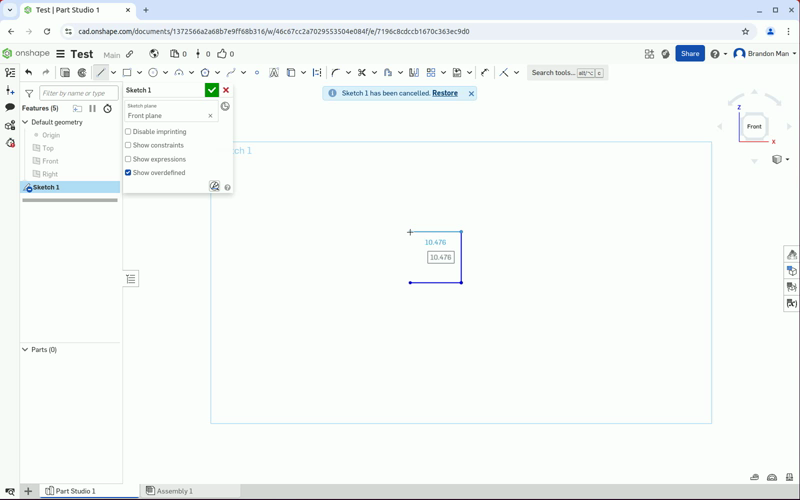
mouse_move(440, 231)
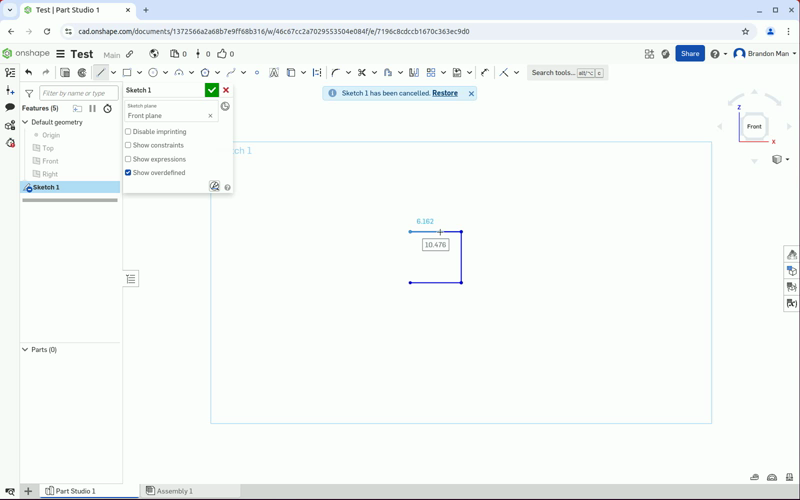
key_down(shift)
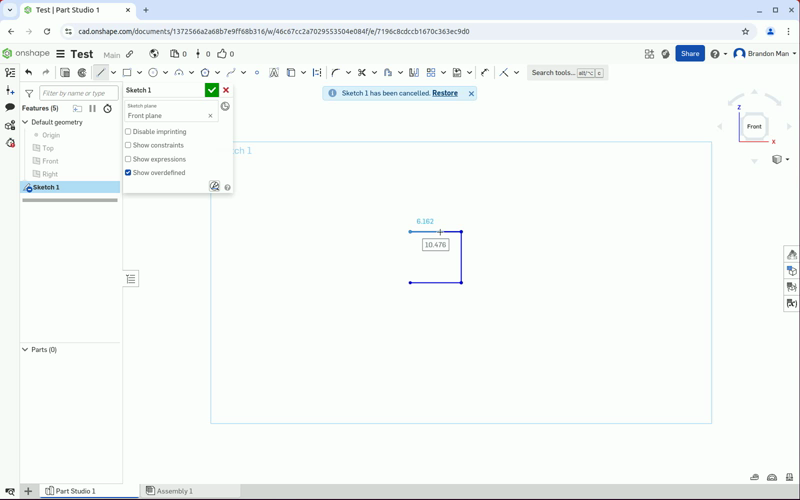
mouse_move(410, 282)
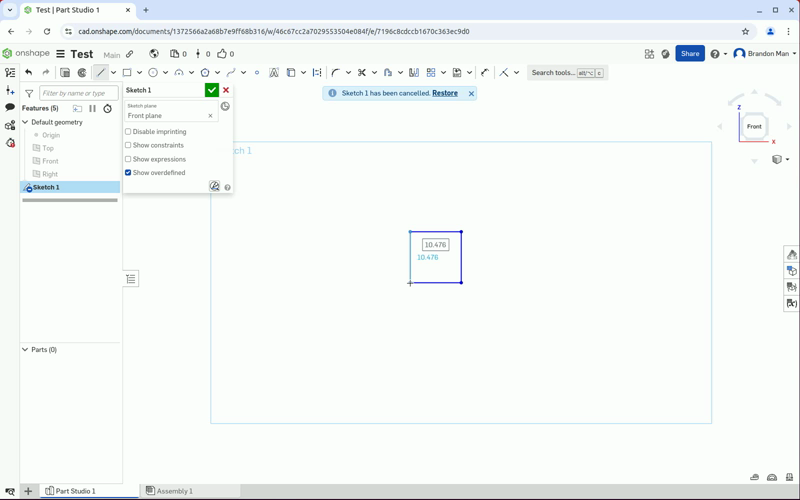
key_up(shift)
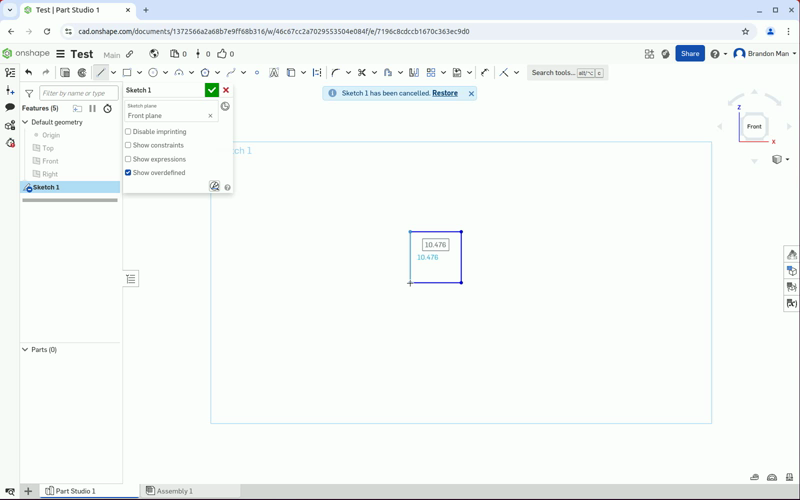
click(410, 282)
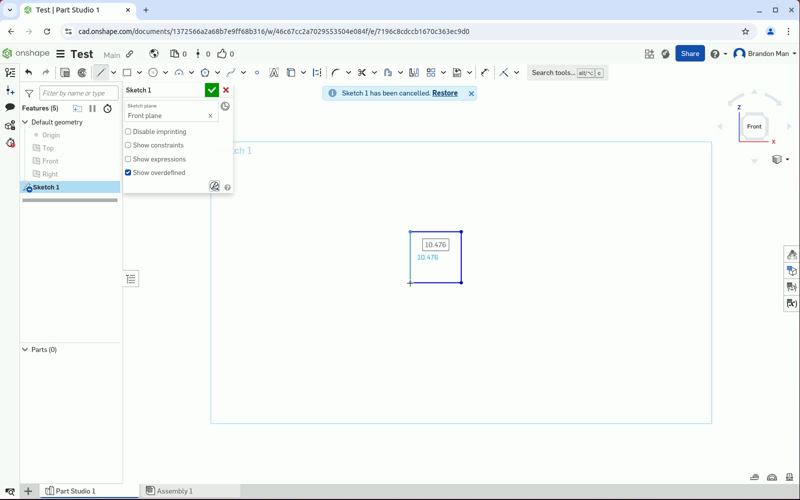
key(esc)
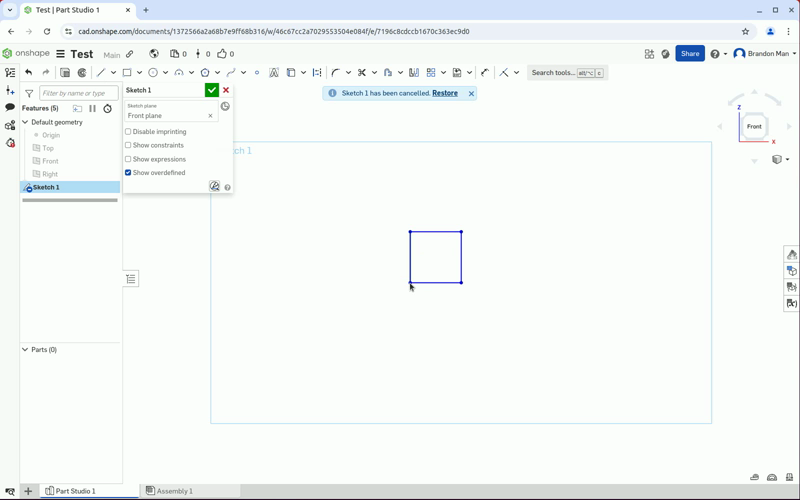
mouse_move(446, 276)
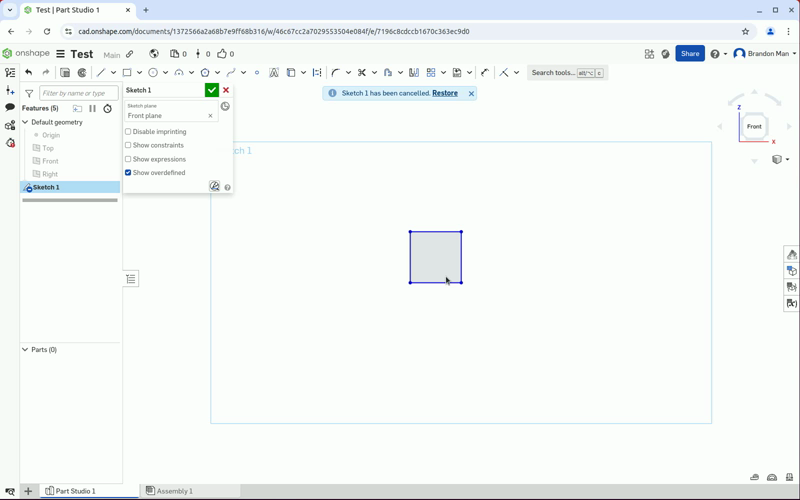
click(446, 276)
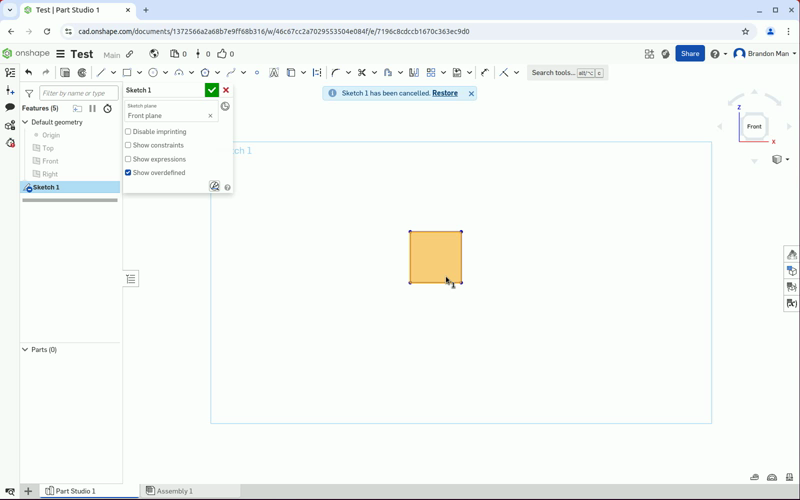
mouse_move(73, 352)
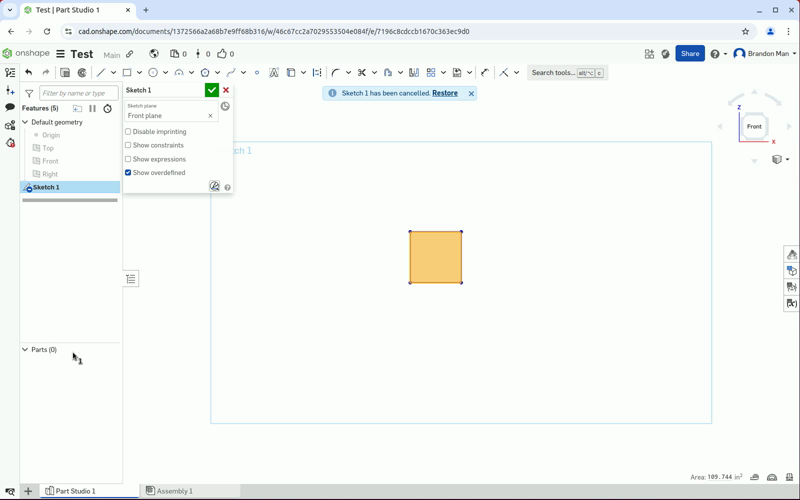
key(shift+y)
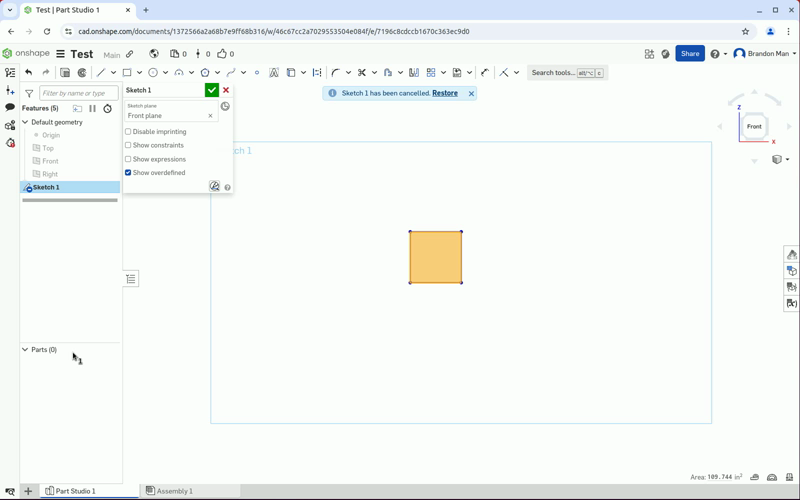
key(shift+e)
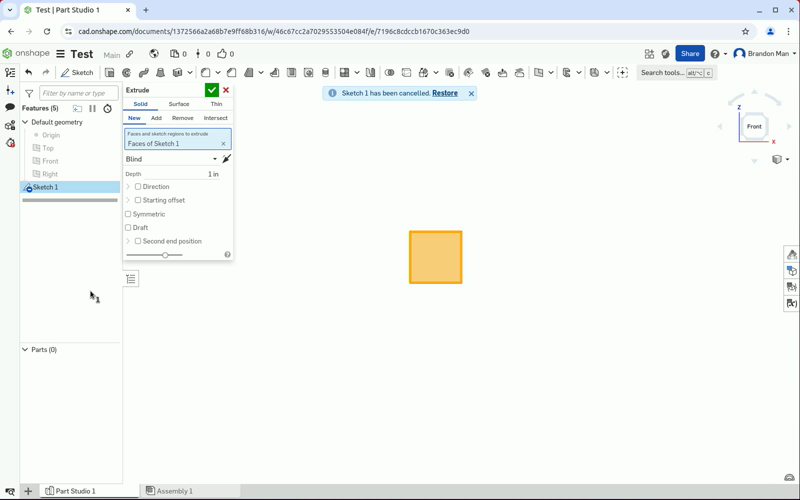
mouse_move(143, 106)
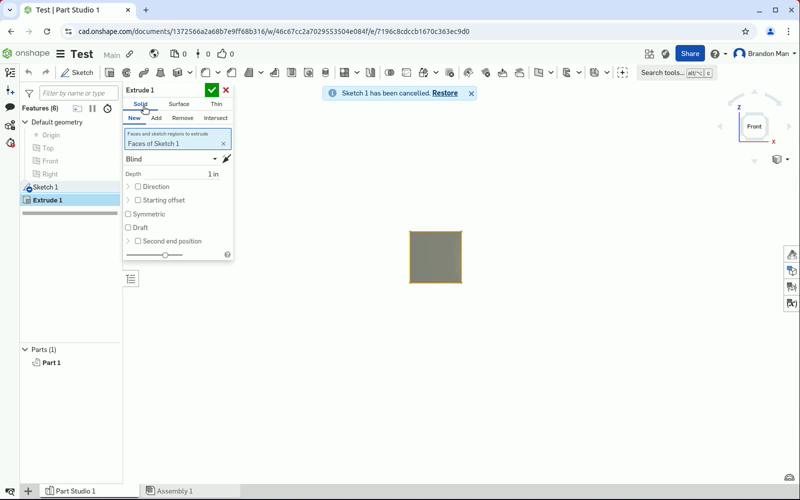
click(143, 106)
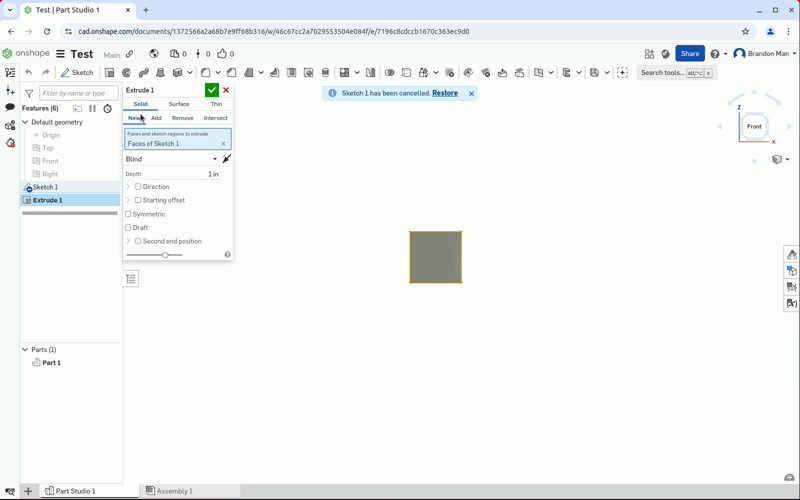
mouse_move(137, 120)
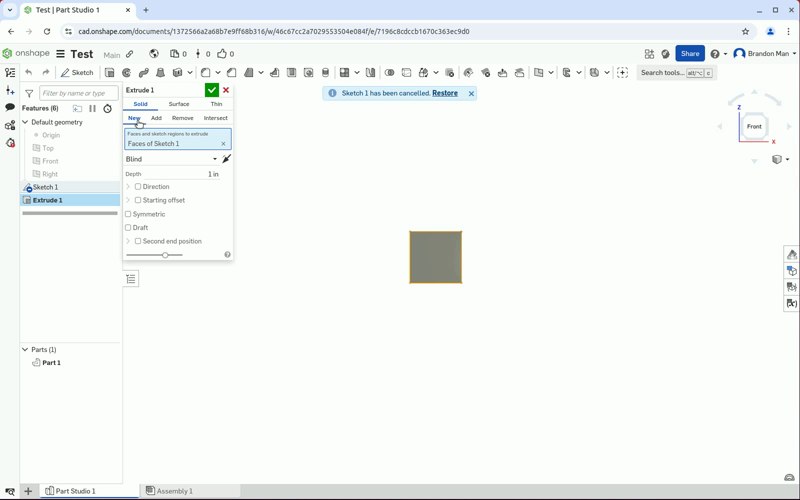
click(137, 120)
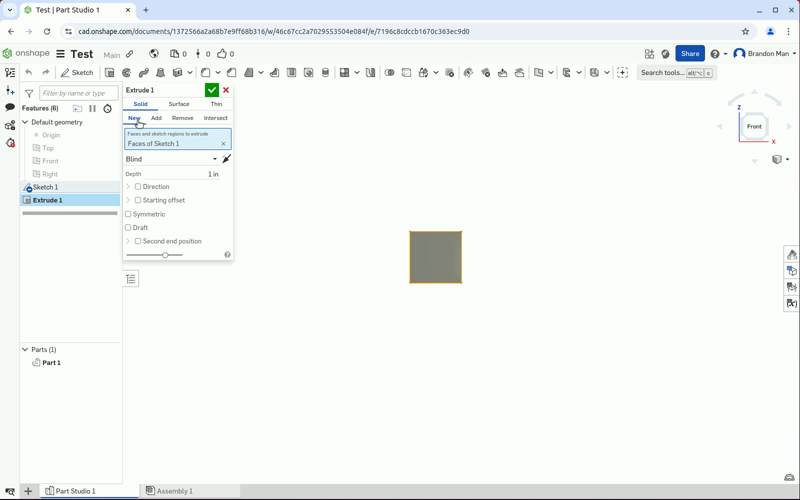
key(tab, 4)
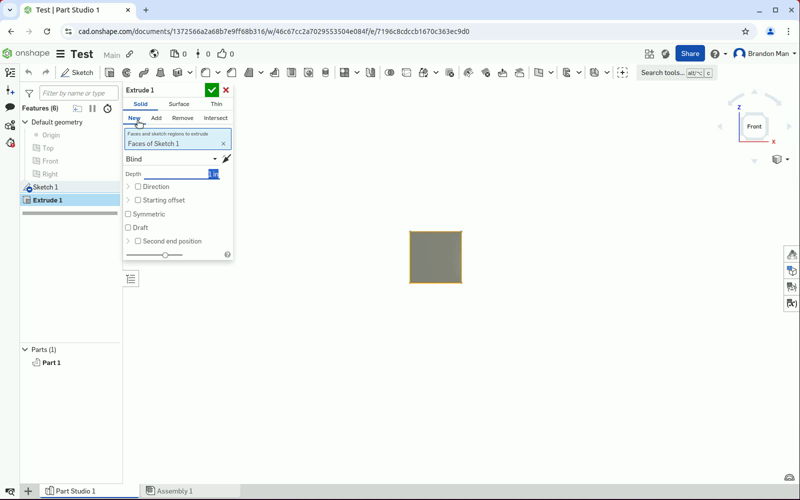
text(10.351)
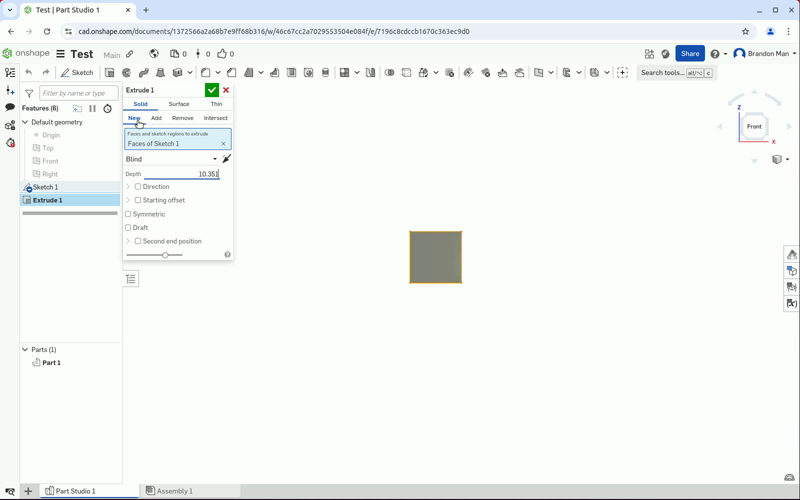
key(enter)
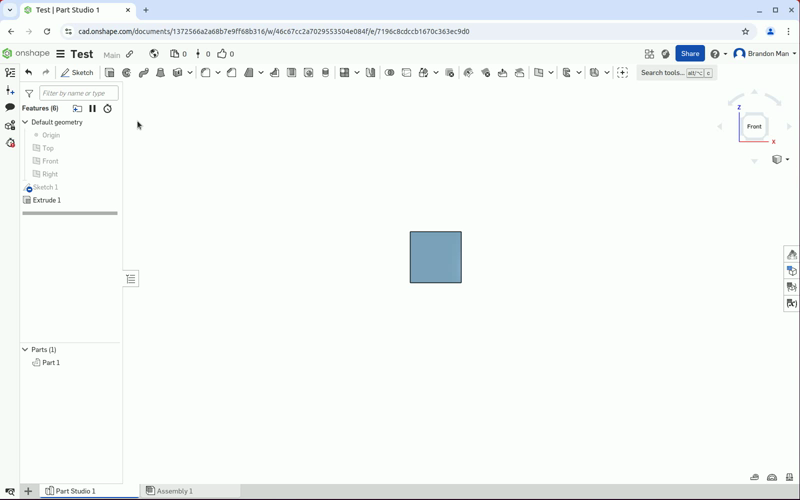
key(shift+h)
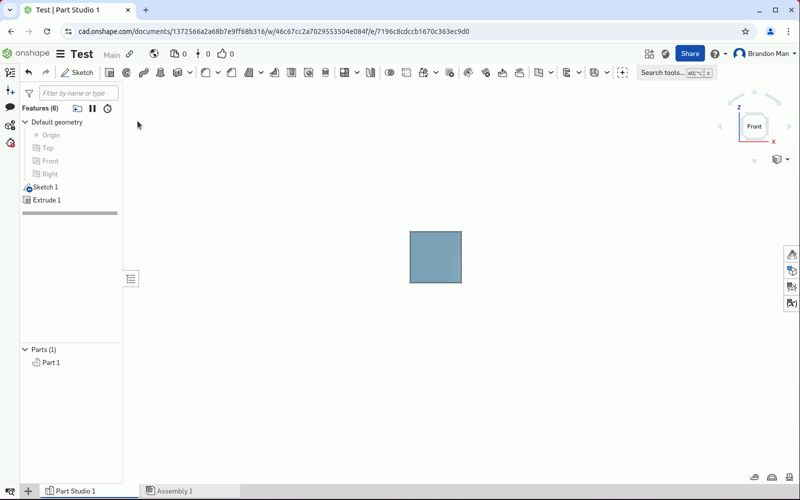
key(shift+h)
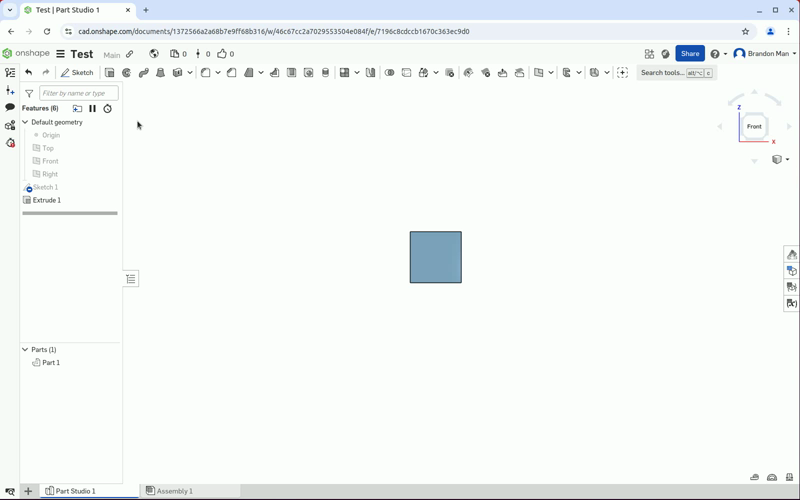
mouse_move(73, 189)
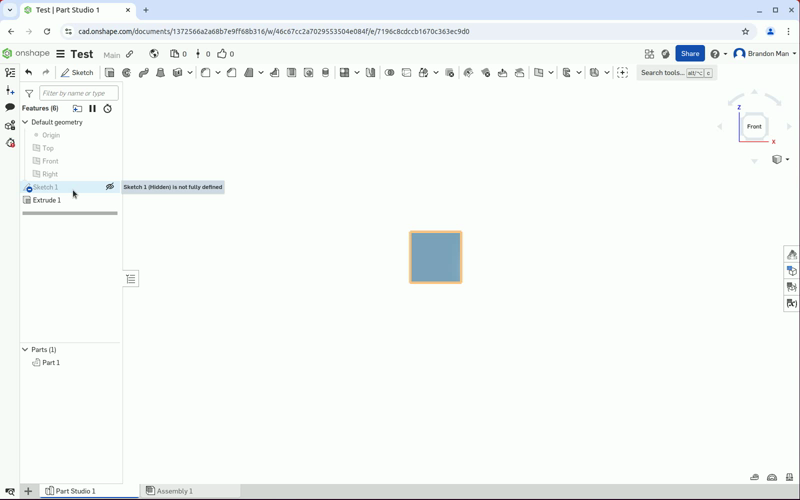
click(73, 189)
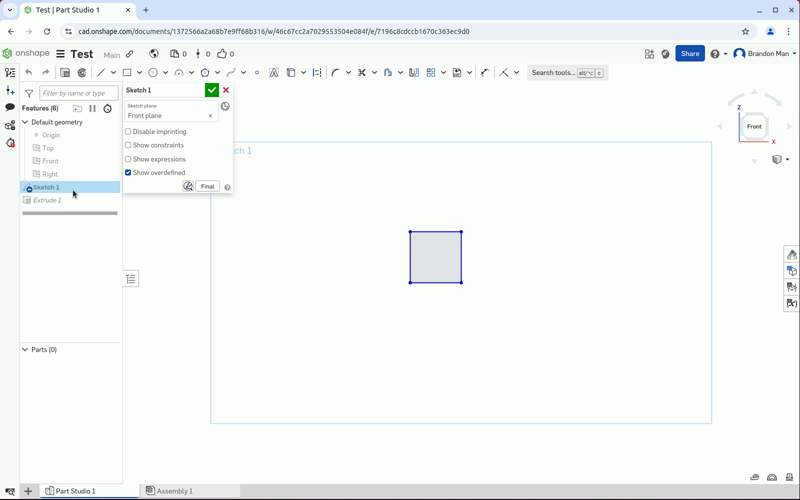
mouse_move(229, 92)
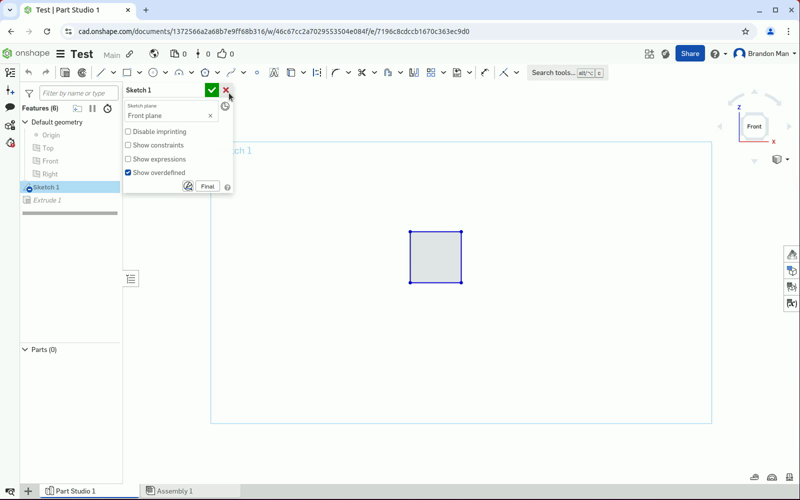
click(229, 92)
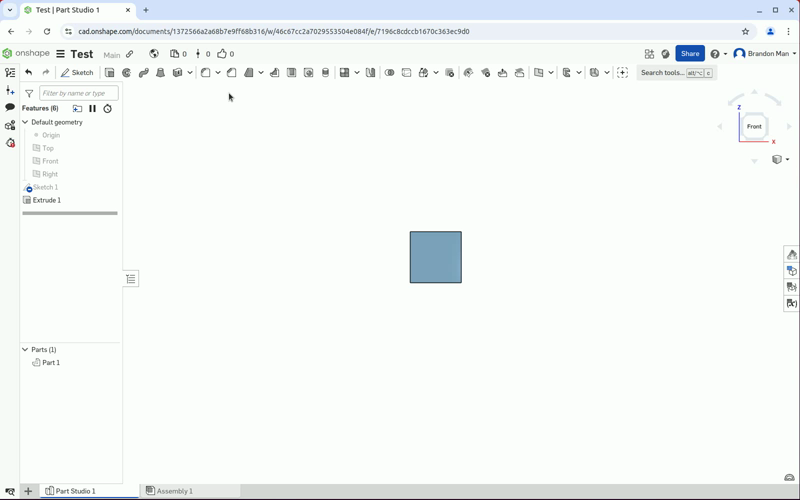
mouse_move(73, 352)
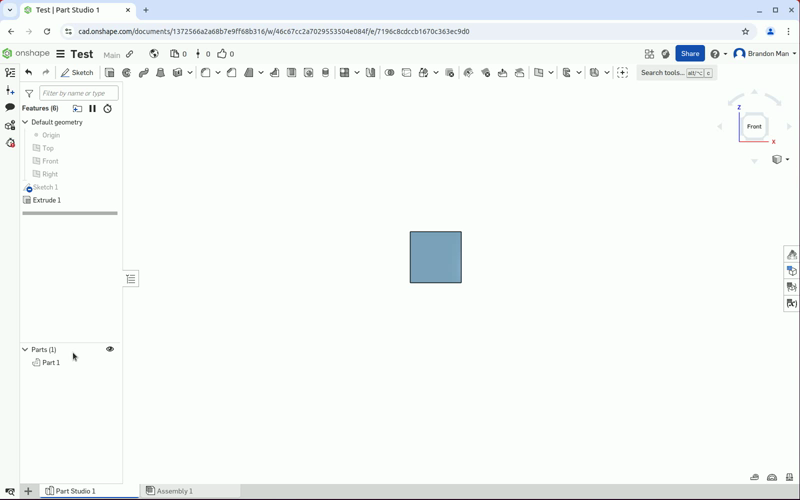
key(y)
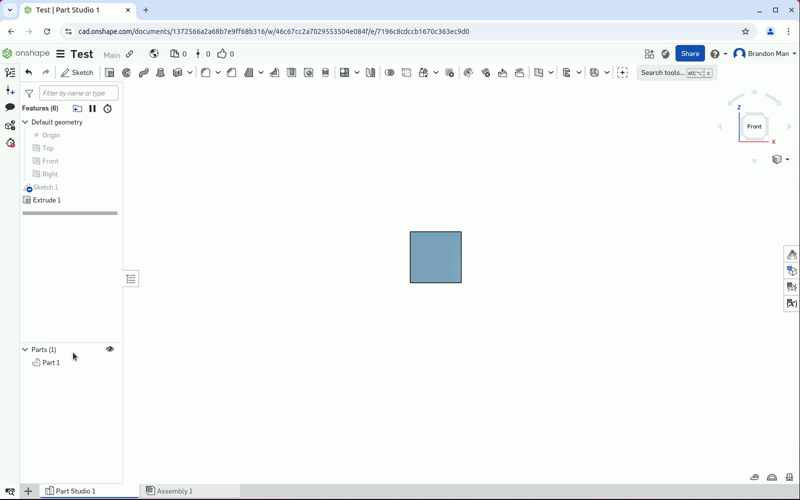
key(shift+p)
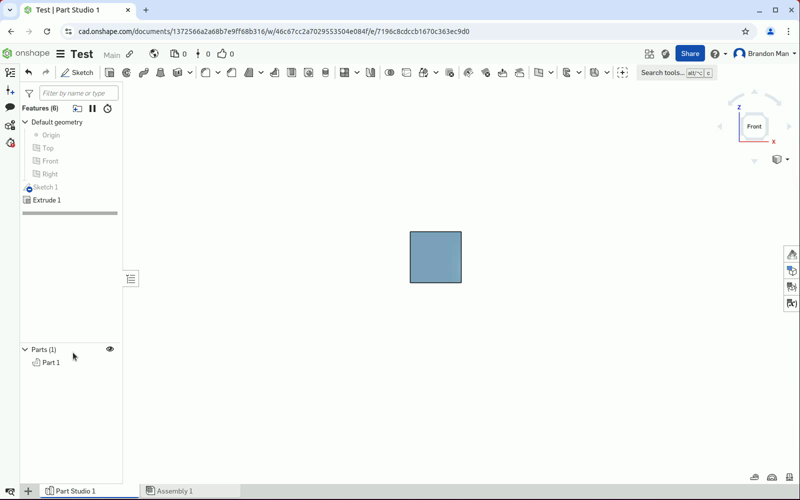
key(space)
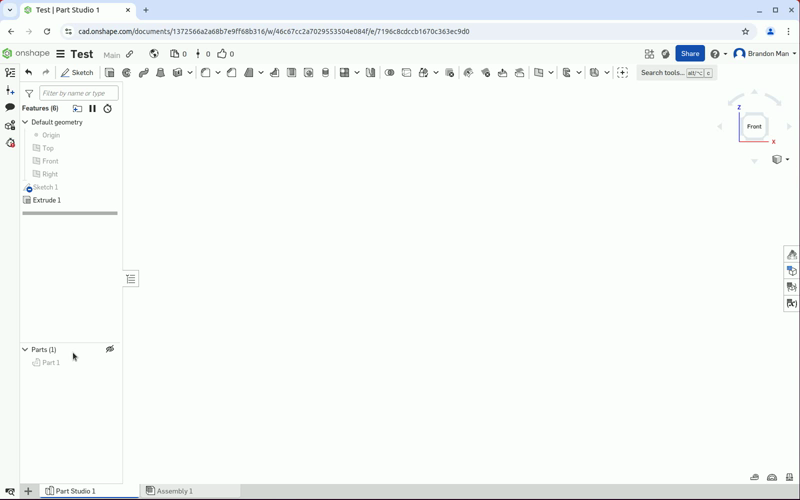
key_down(shift)
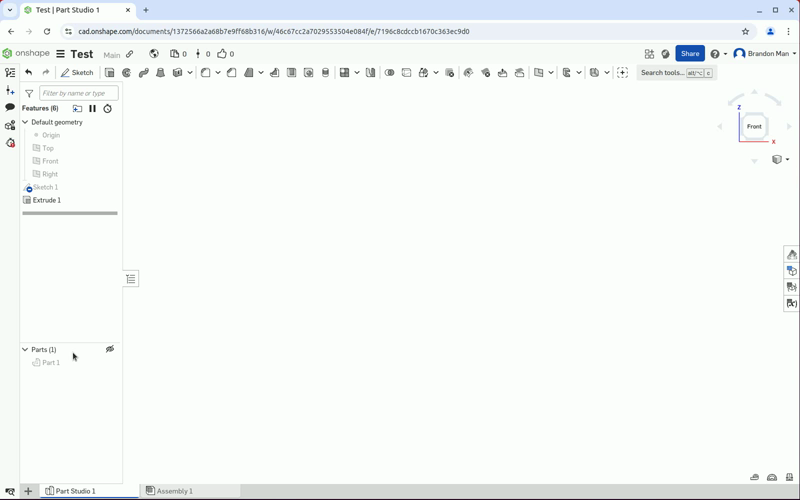
key(down)
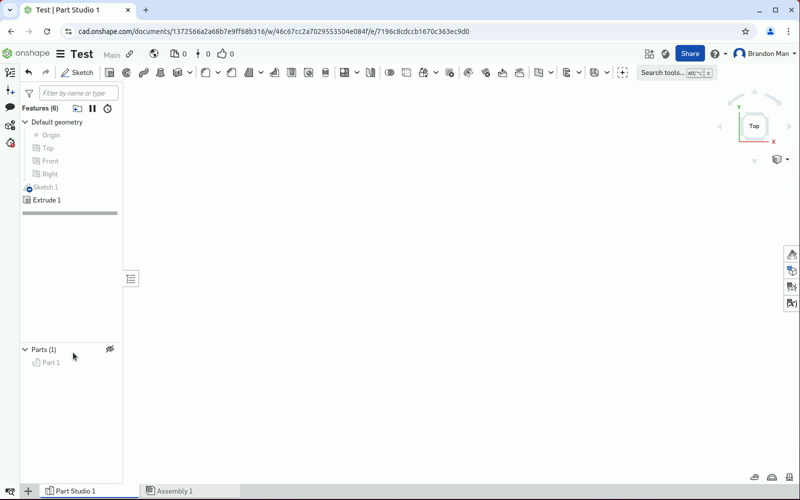
key_up(shift)
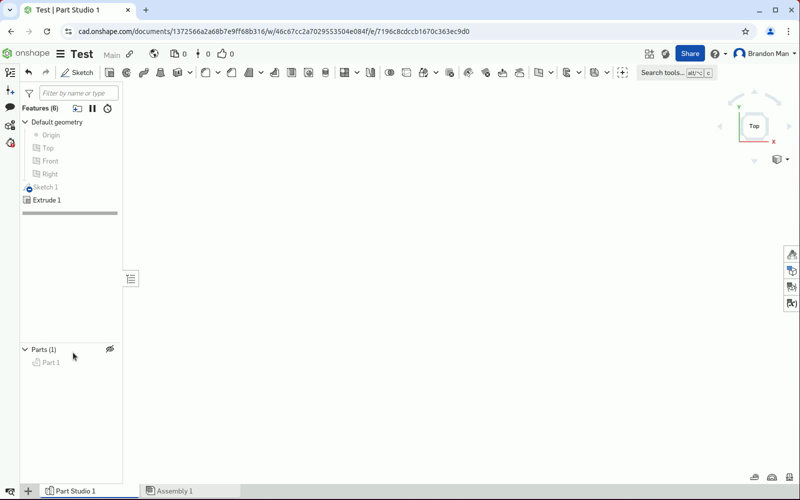
mouse_move(73, 352)
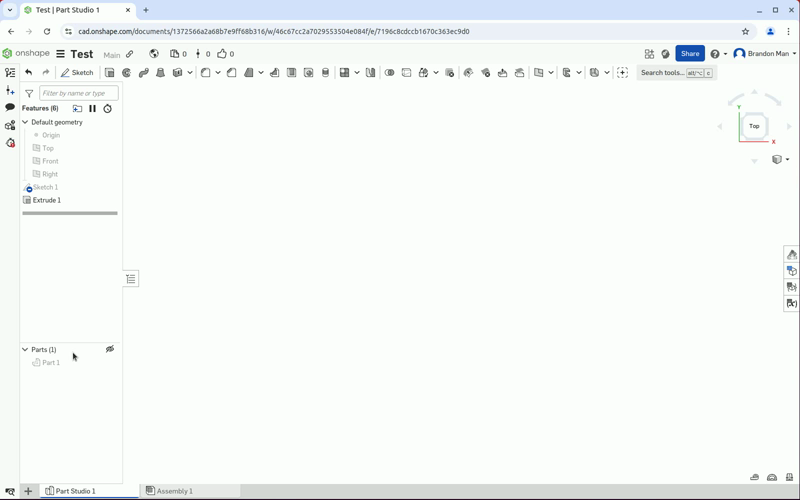
key(shift+y)
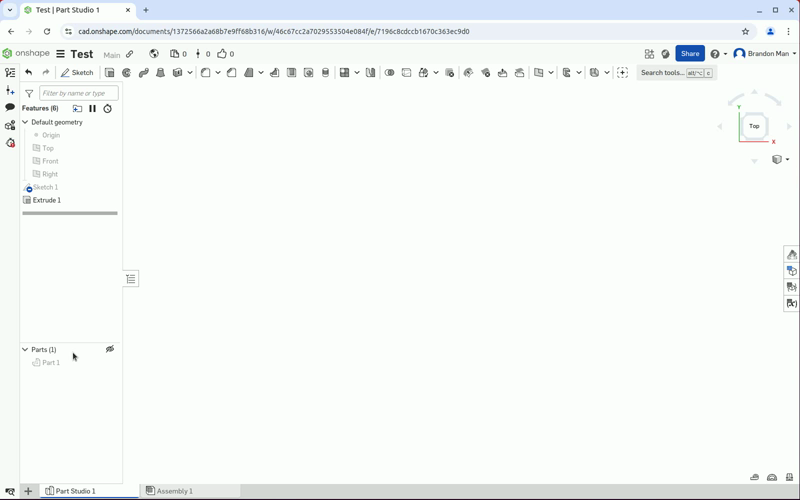
key(shift+s)
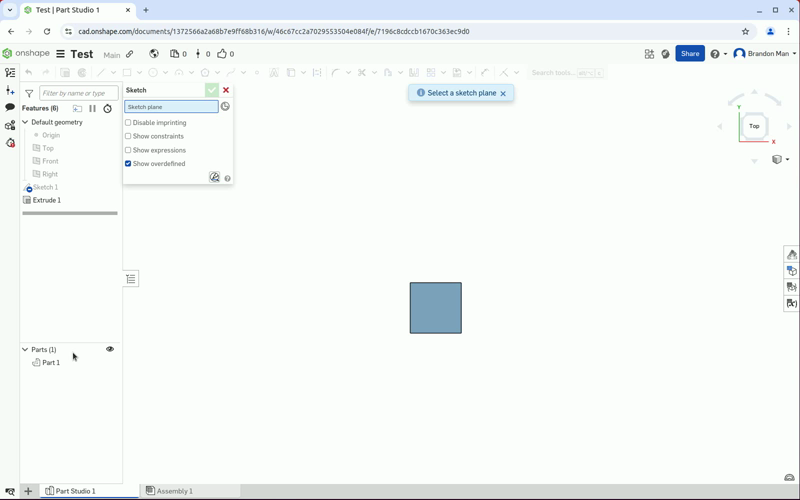
mouse_move(73, 150)
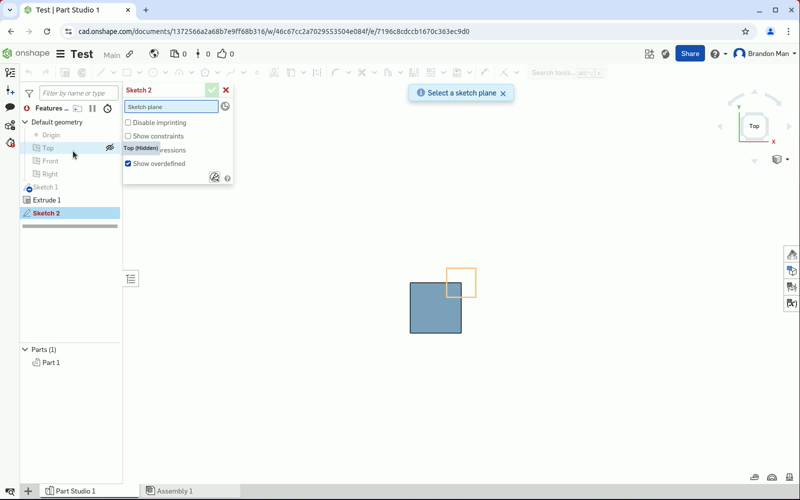
click(73, 150)
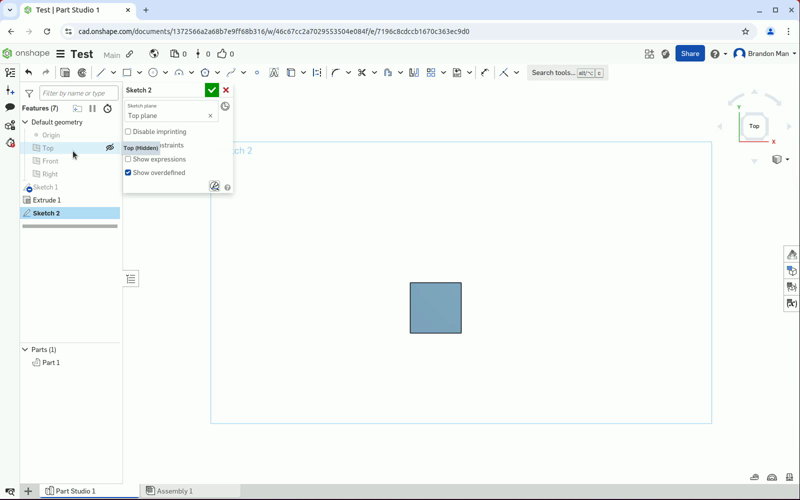
mouse_move(73, 352)
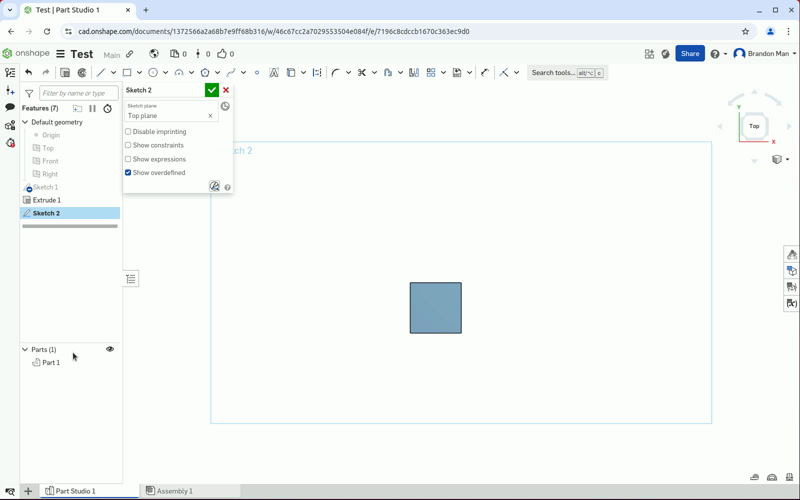
key(y)
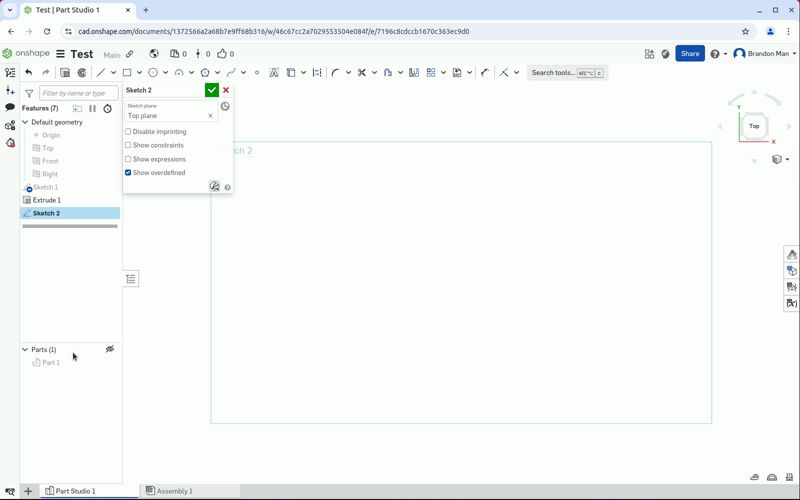
key(l)
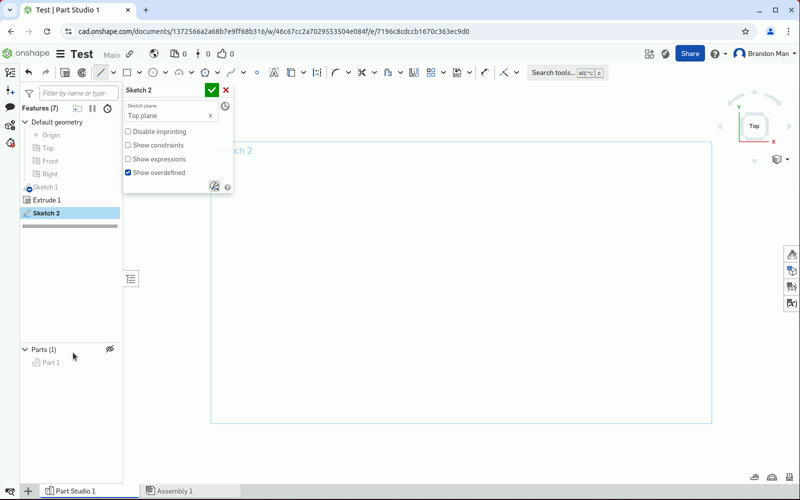
key_down(shift)
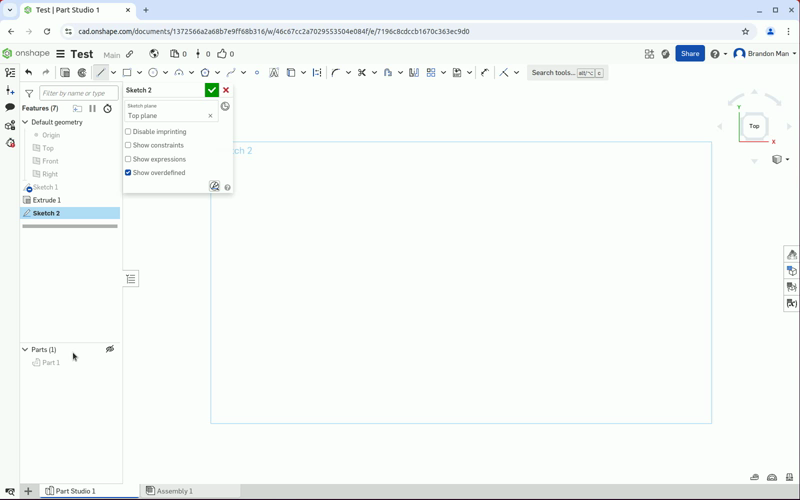
mouse_move(418, 325)
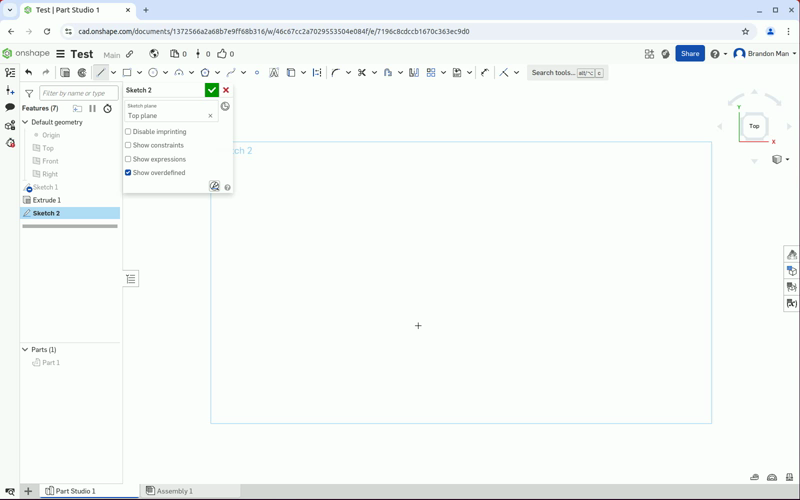
click(418, 325)
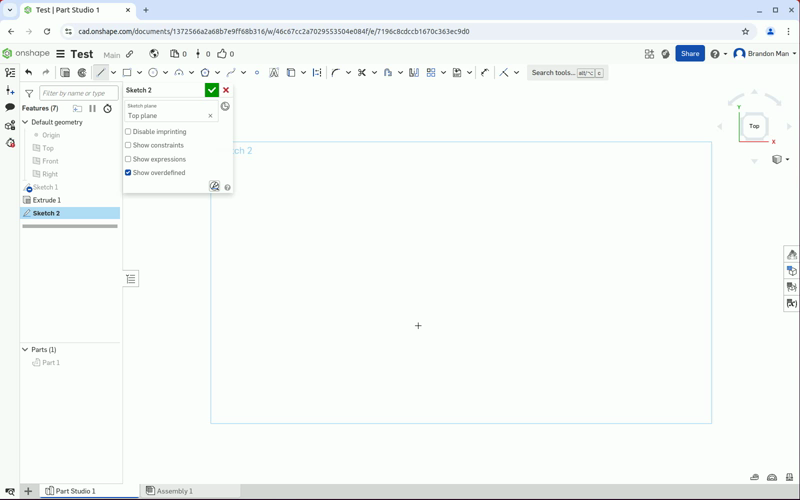
key_up(shift)
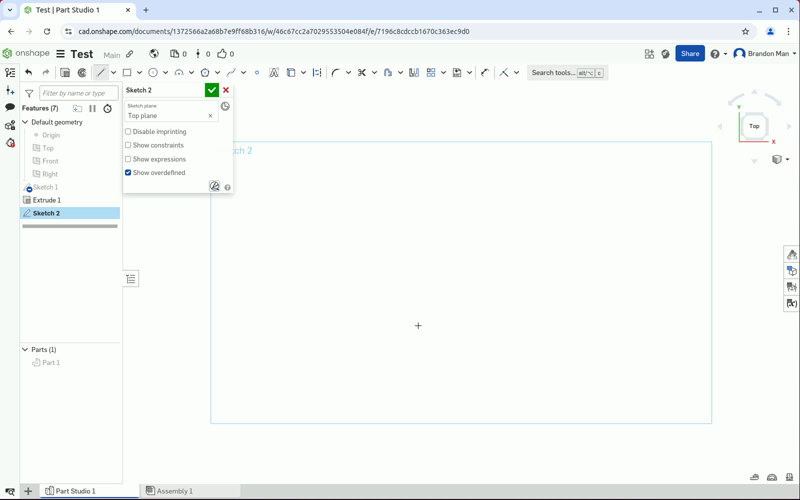
key_down(shift)
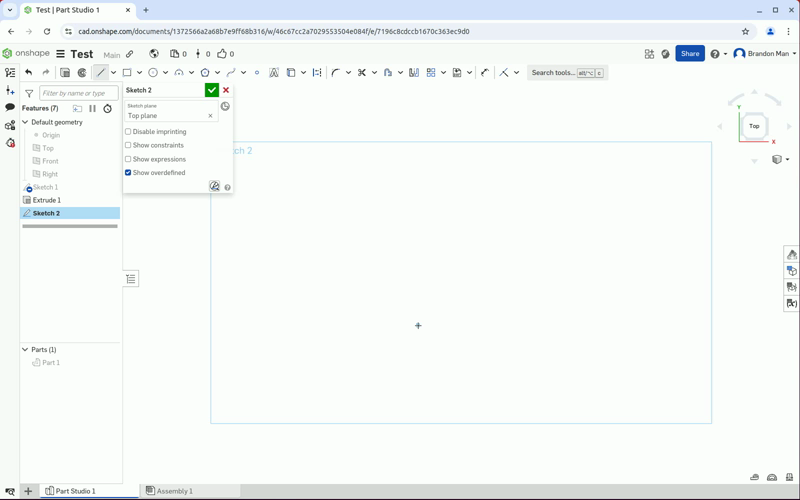
mouse_move(448, 325)
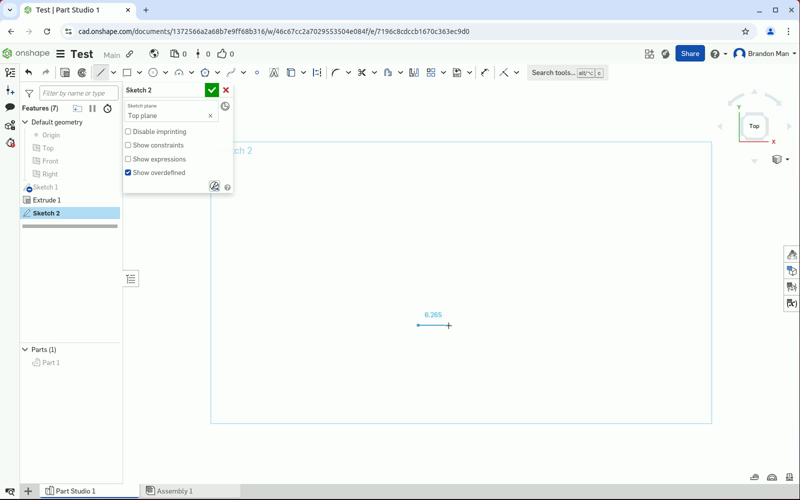
mouse_move(452, 325)
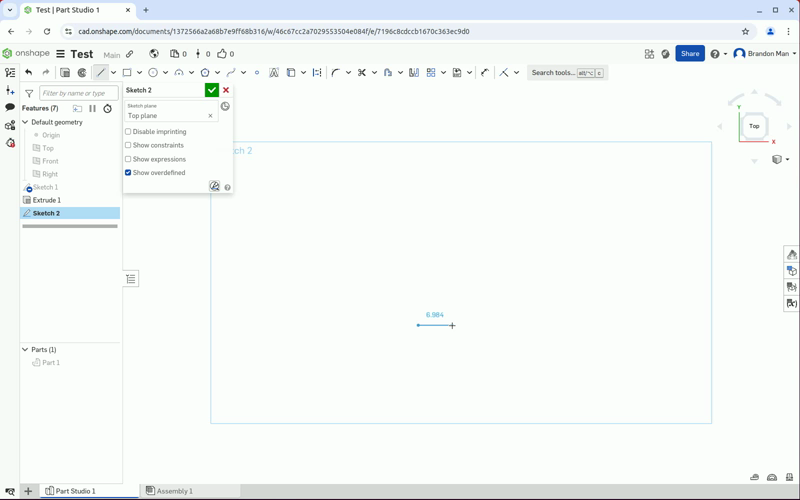
click(452, 325)
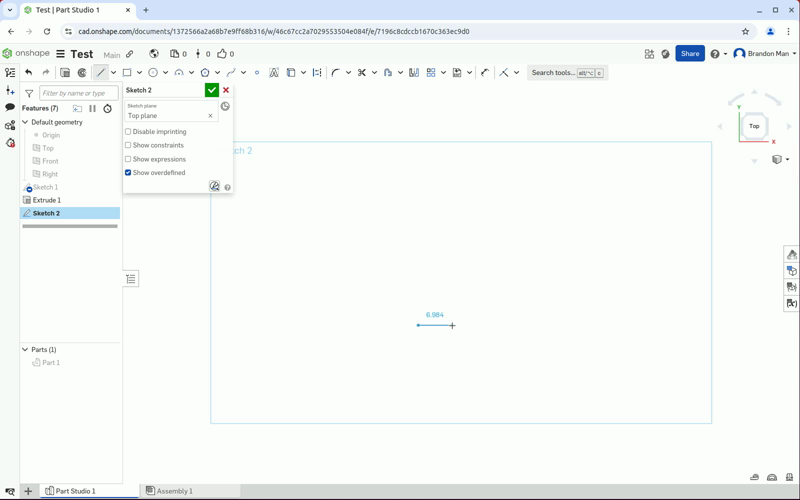
key_up(shift)
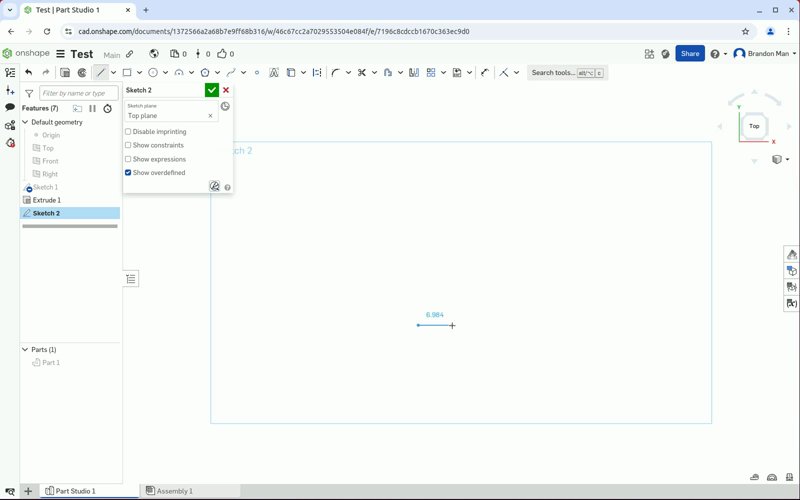
key_down(shift)
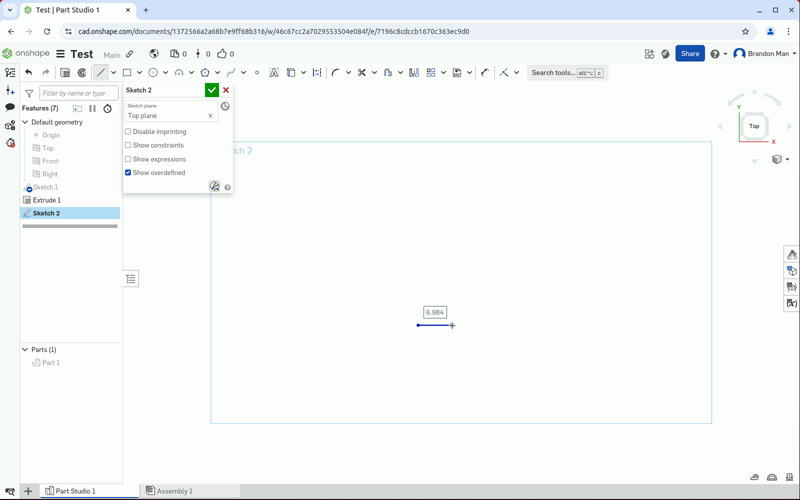
mouse_move(482, 325)
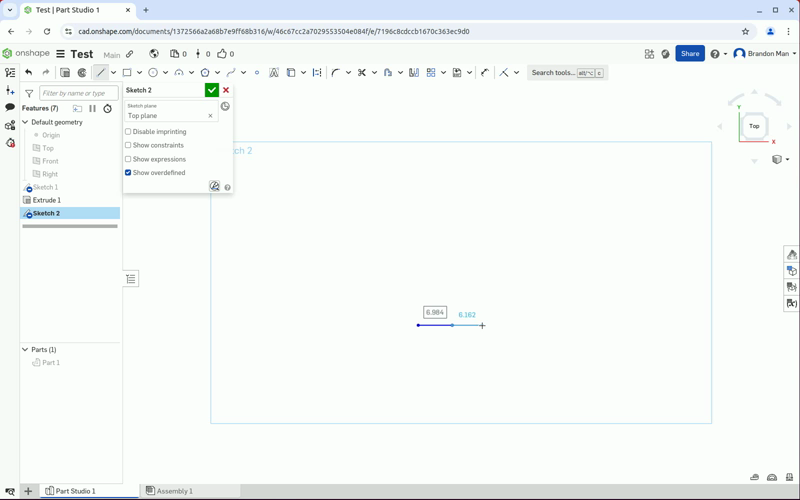
mouse_move(452, 293)
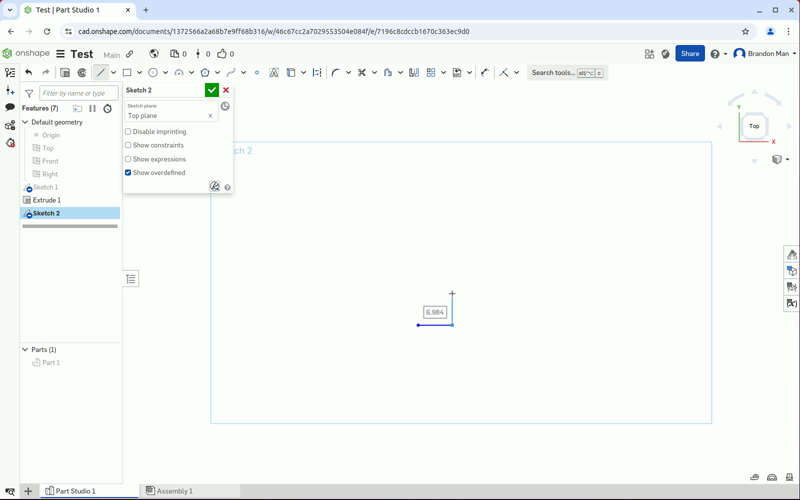
click(452, 293)
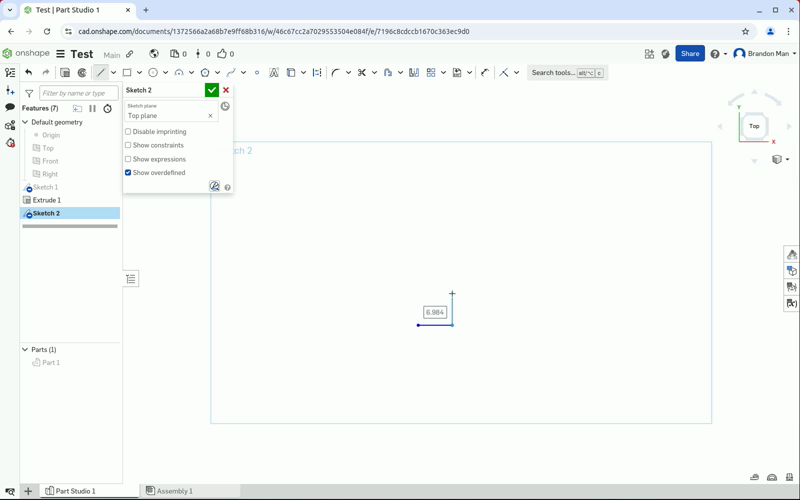
key_up(shift)
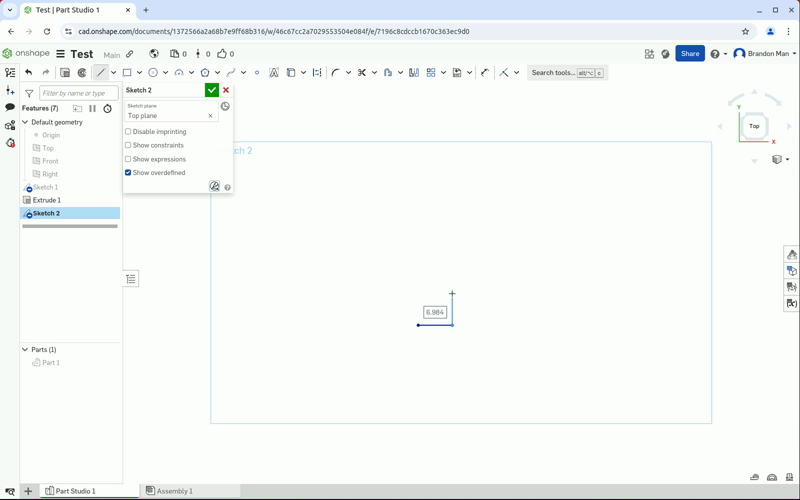
key_down(shift)
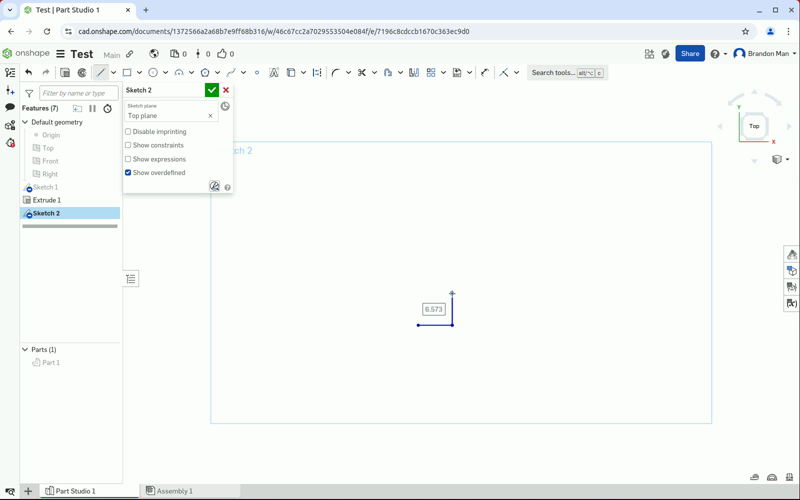
mouse_move(482, 293)
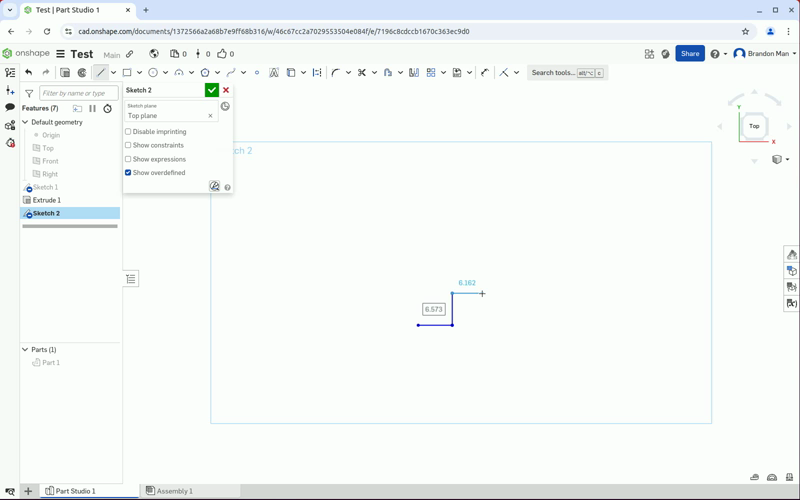
mouse_move(418, 293)
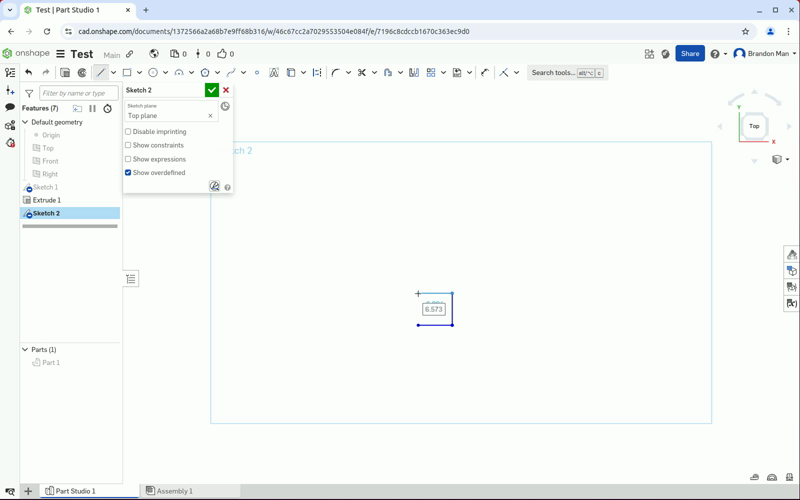
click(418, 293)
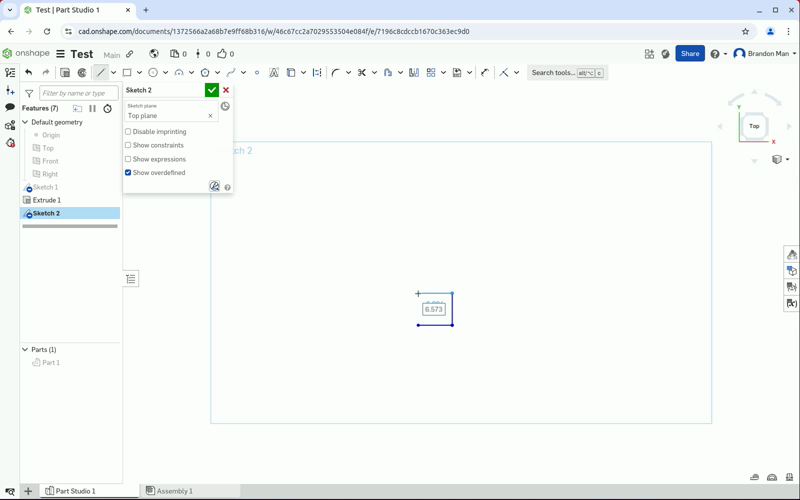
key_up(shift)
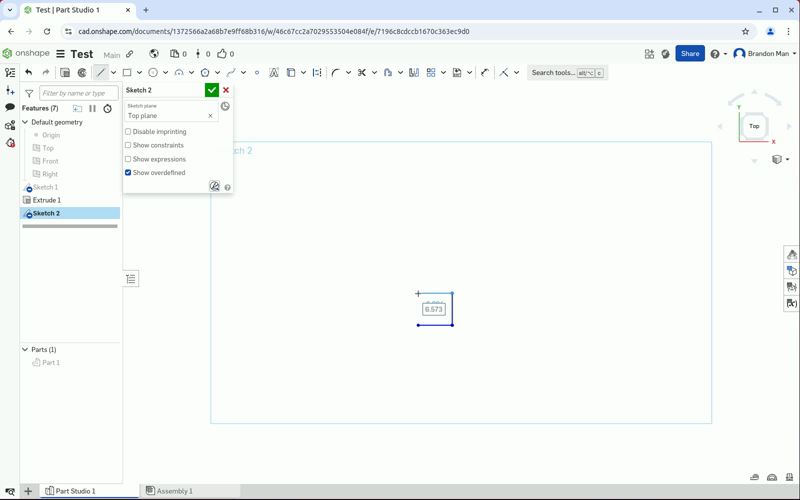
mouse_move(448, 293)
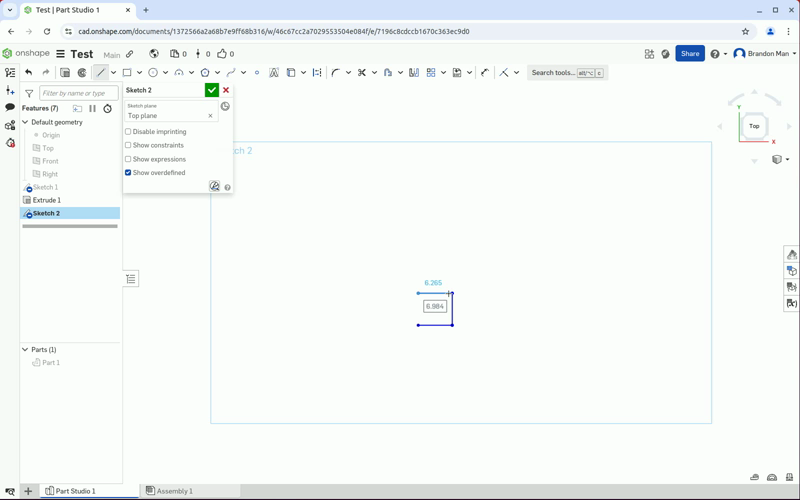
key_down(shift)
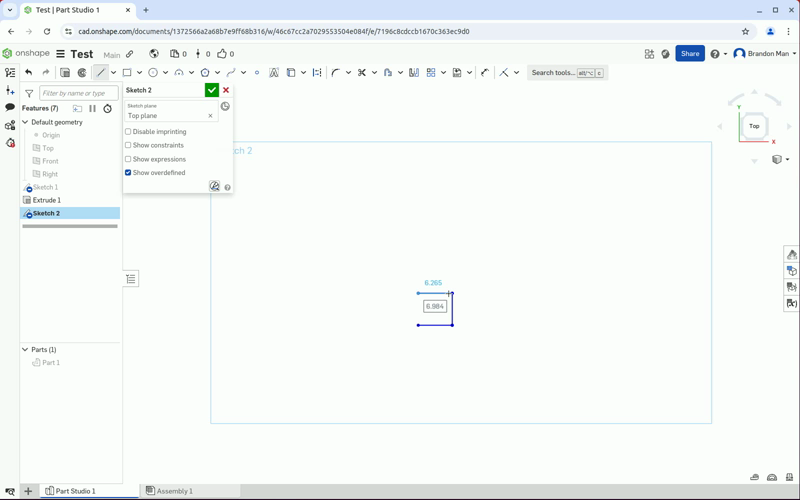
mouse_move(418, 325)
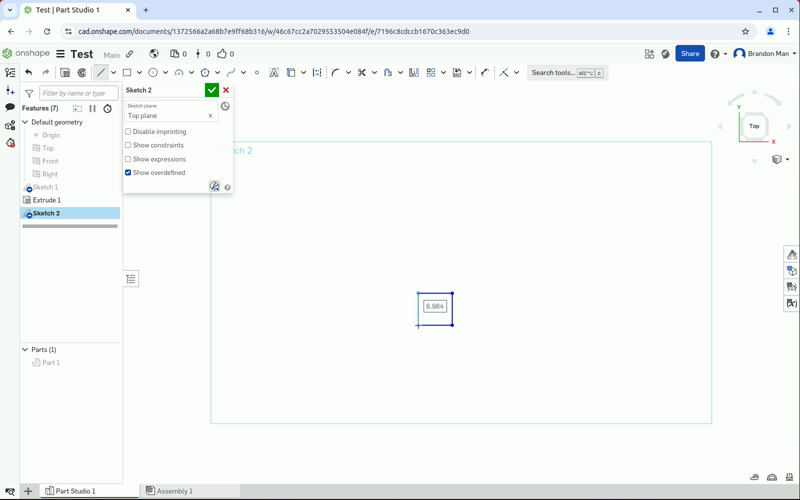
key_up(shift)
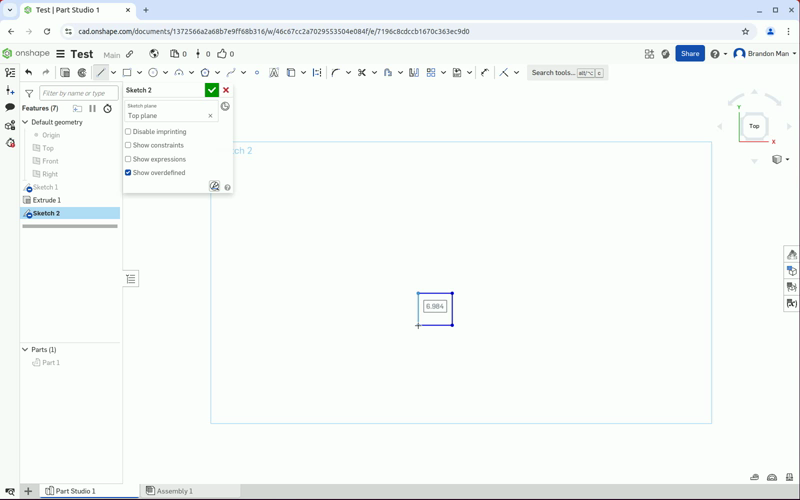
click(418, 325)
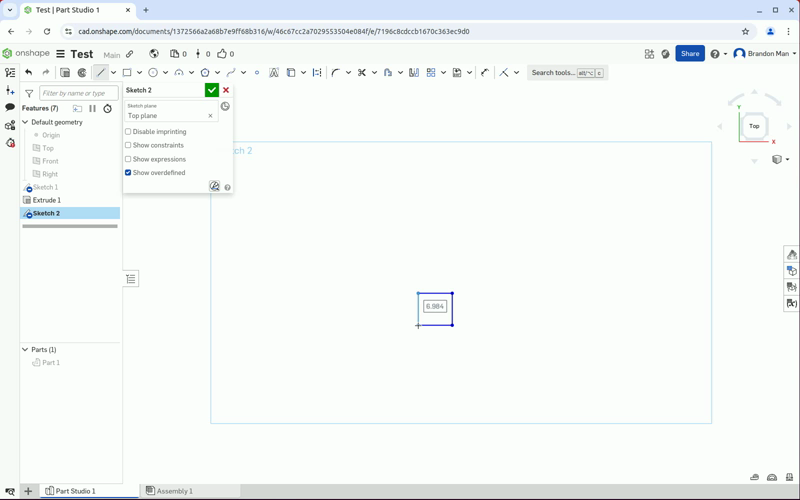
key(esc)
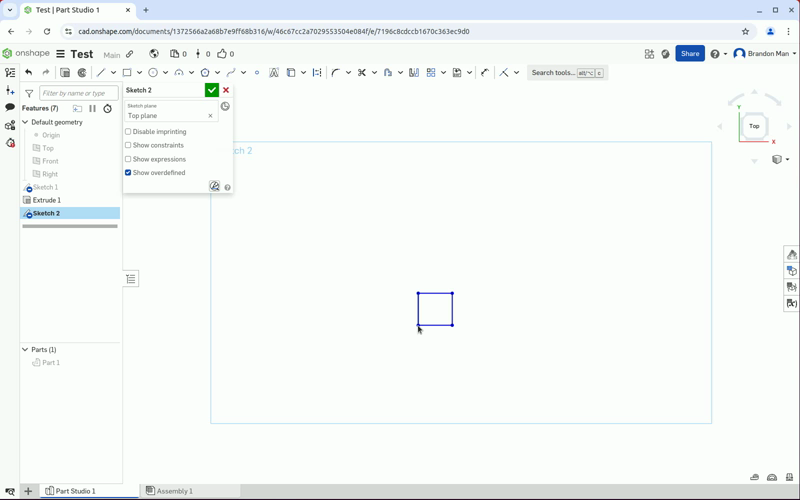
mouse_move(439, 310)
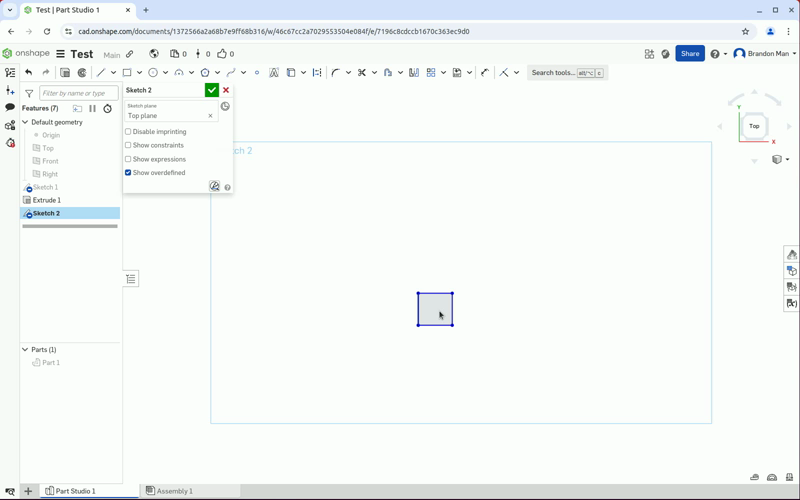
scroll(6)
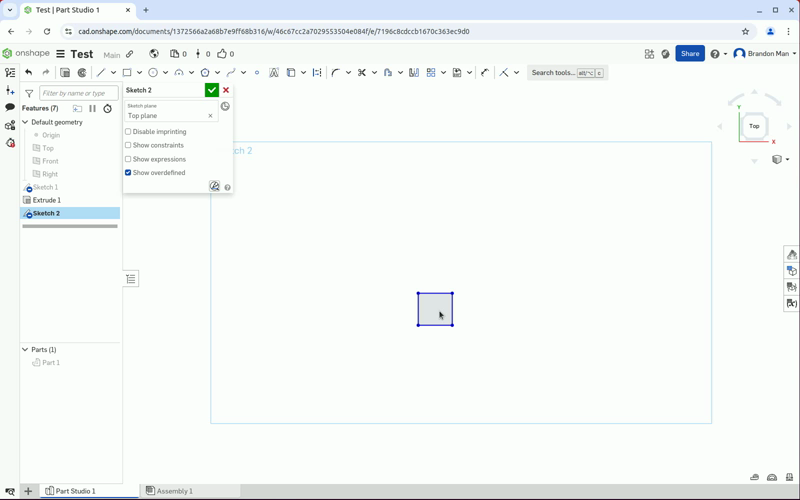
scroll(6)
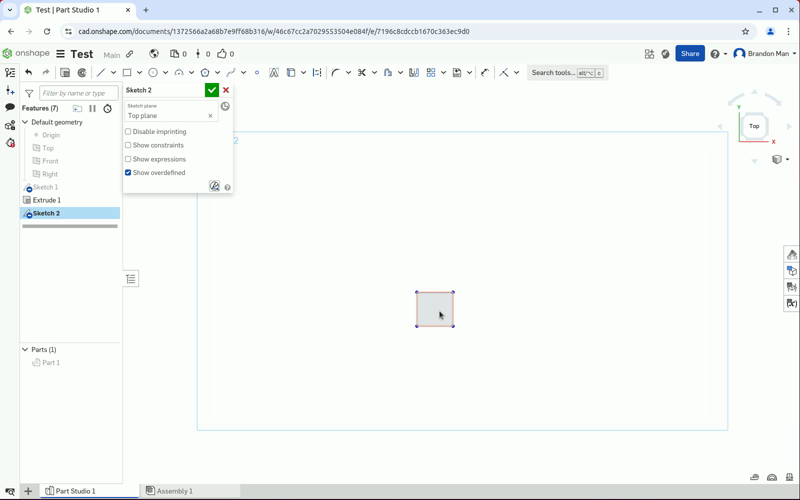
scroll(6)
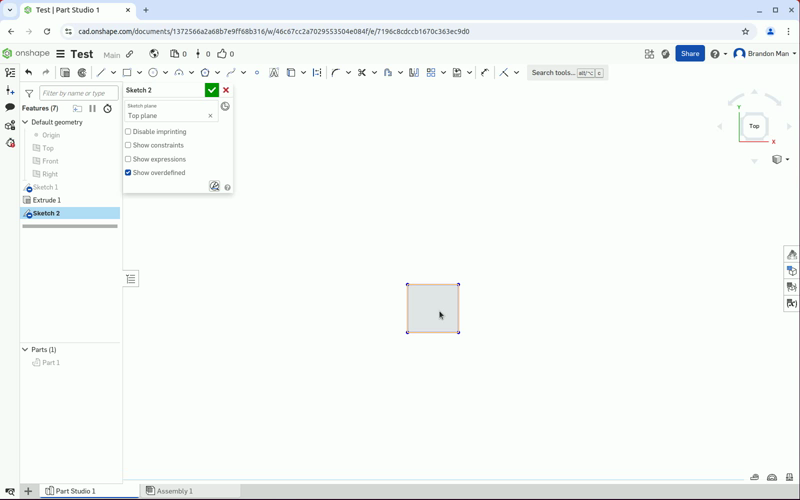
scroll(6)
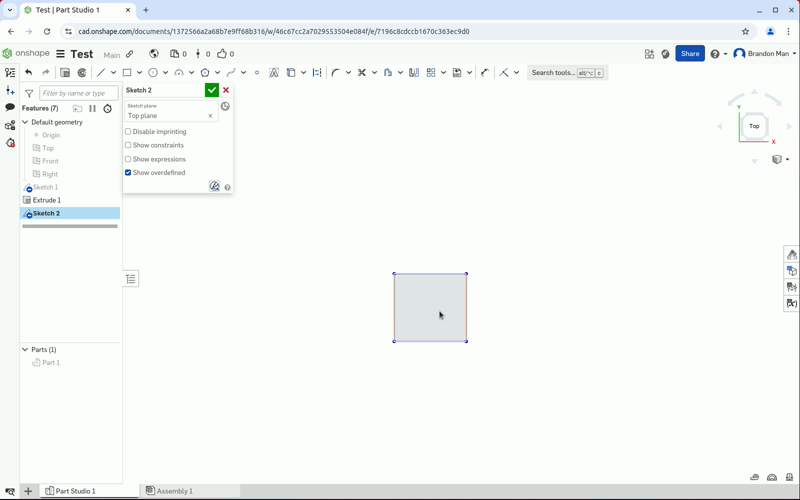
scroll(6)
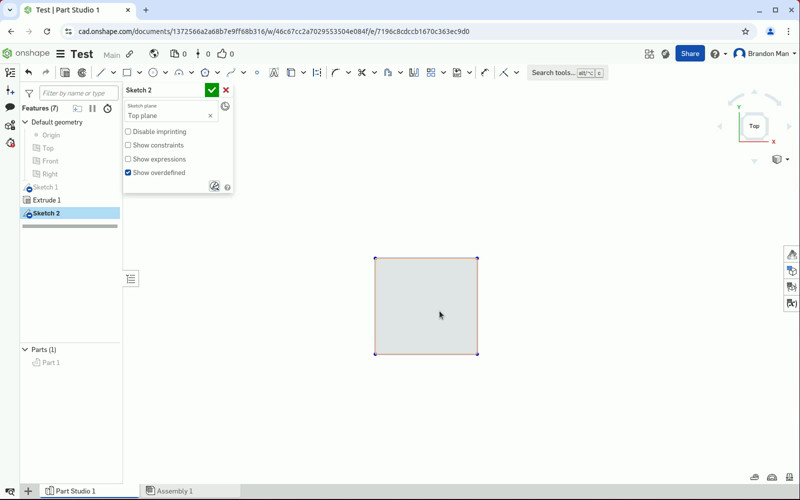
scroll(6)
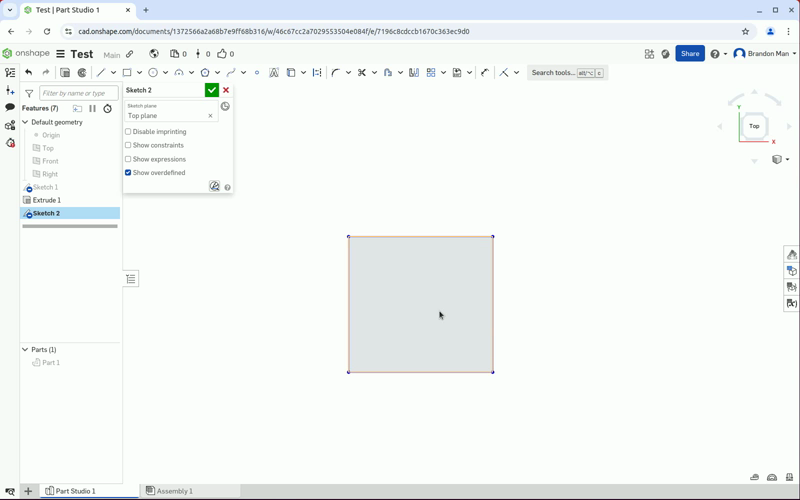
scroll(6)
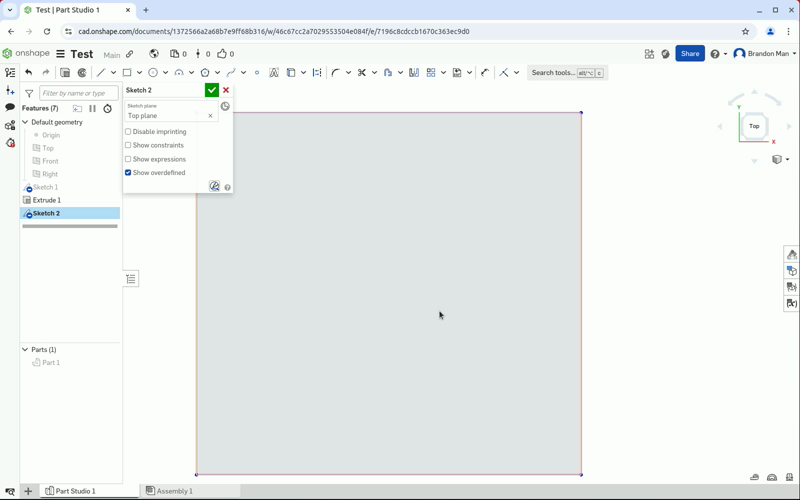
click(439, 310)
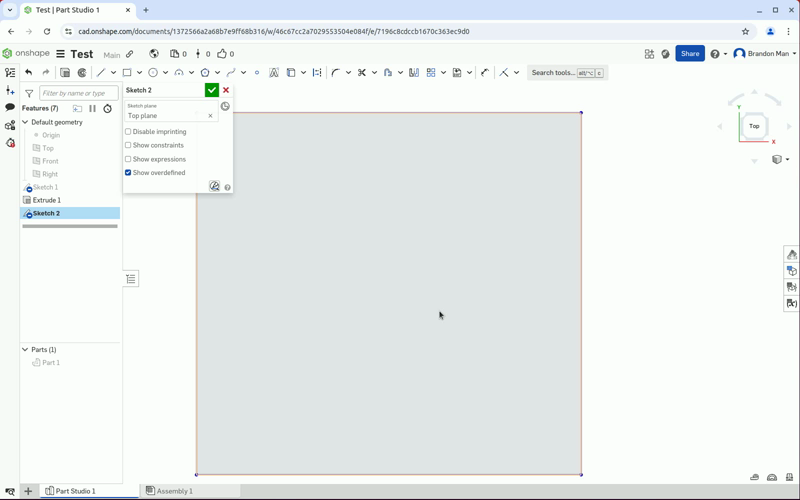
scroll(-6)
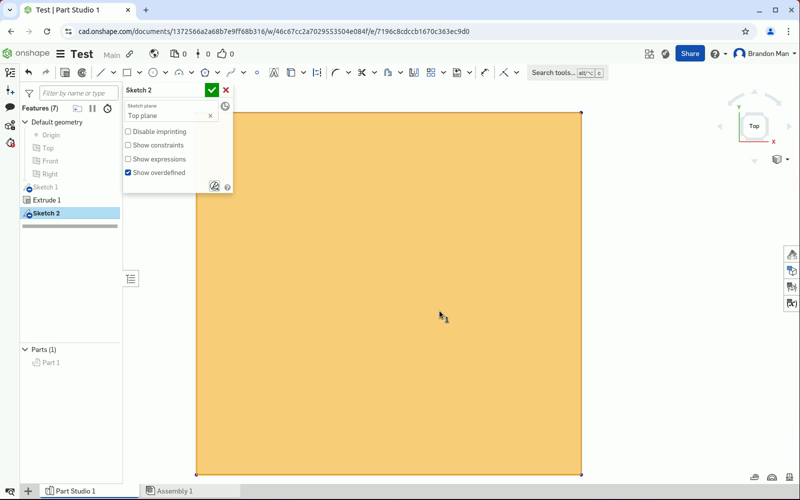
scroll(-6)
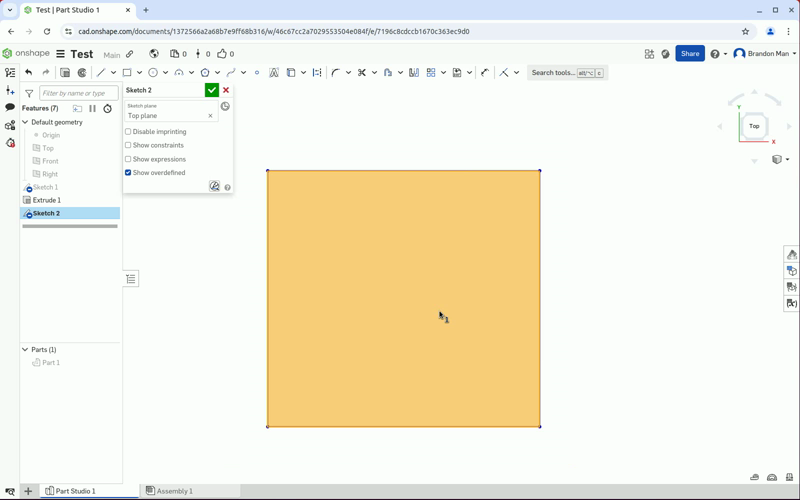
scroll(-6)
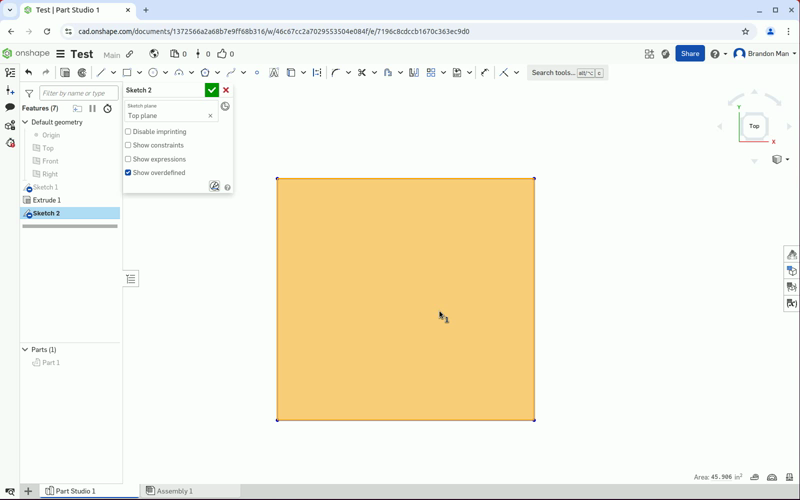
scroll(-6)
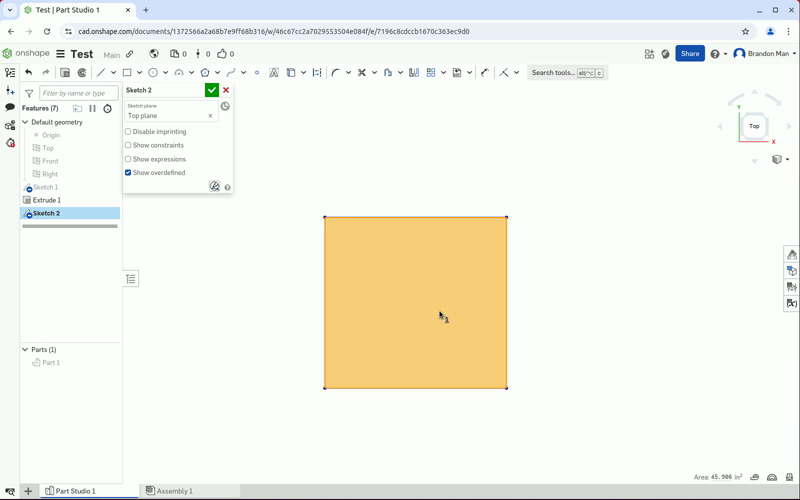
scroll(-6)
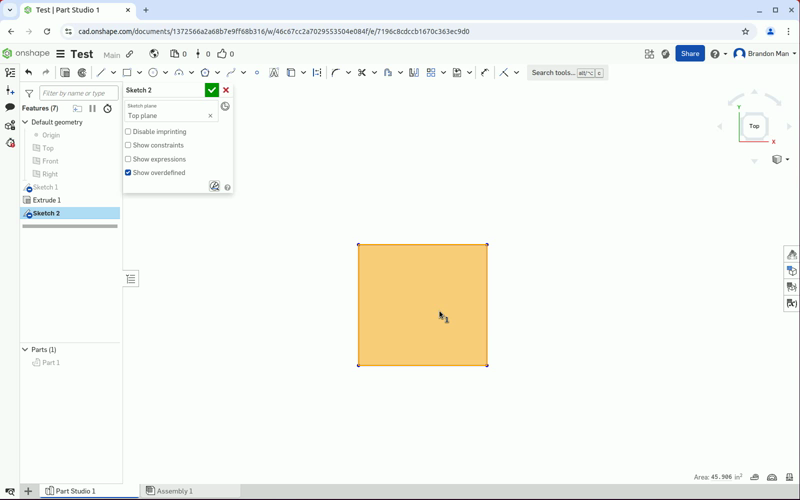
scroll(-6)
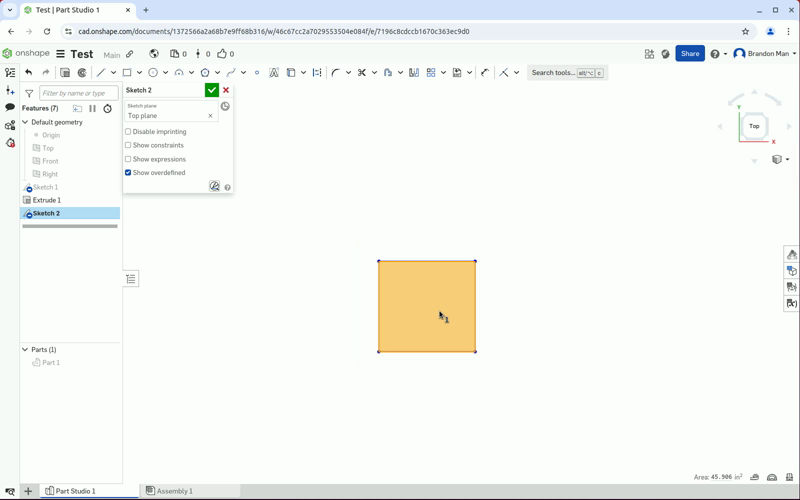
scroll(-6)
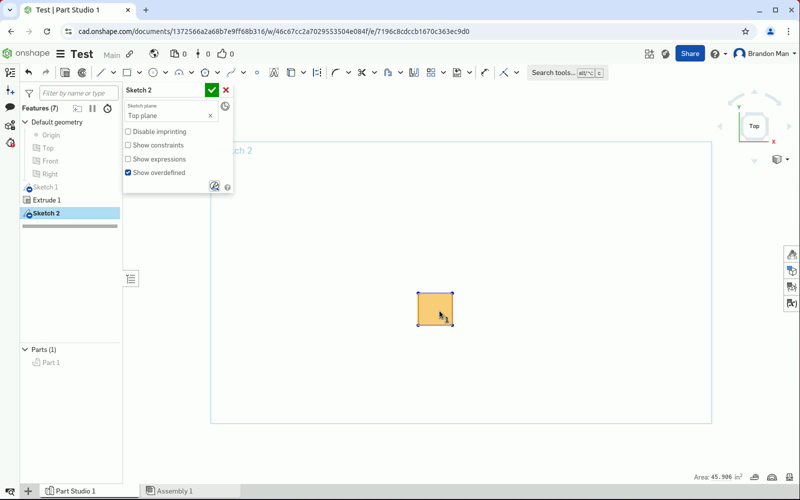
mouse_move(73, 352)
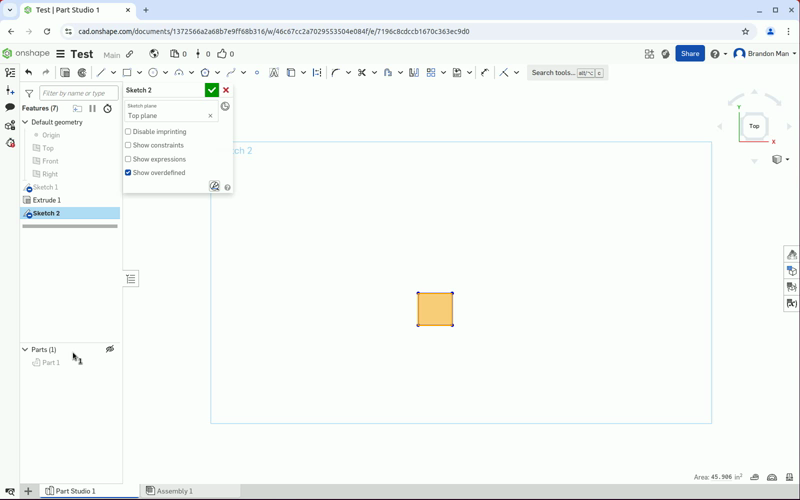
key(shift+y)
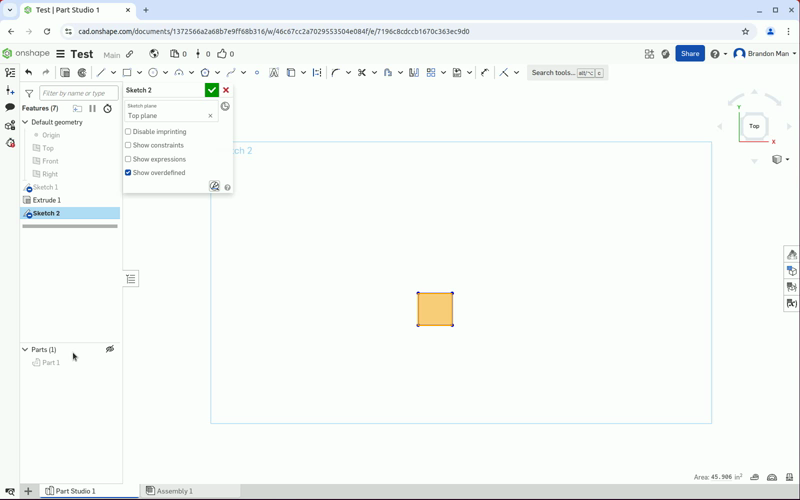
key(shift+e)
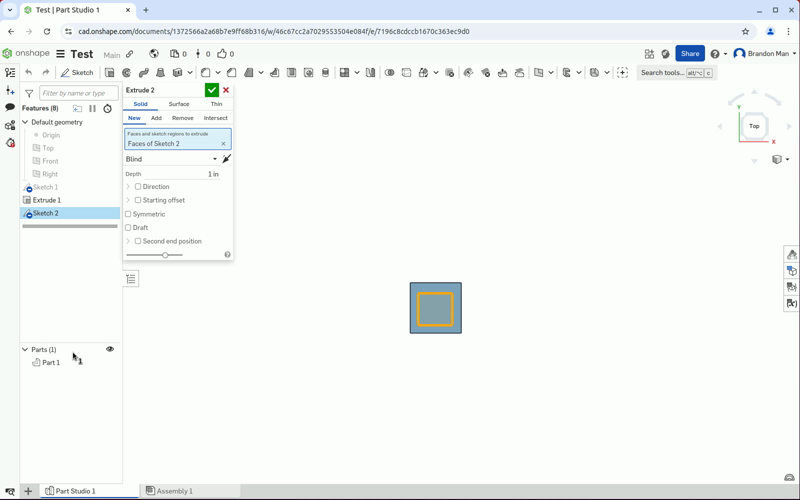
mouse_move(143, 106)
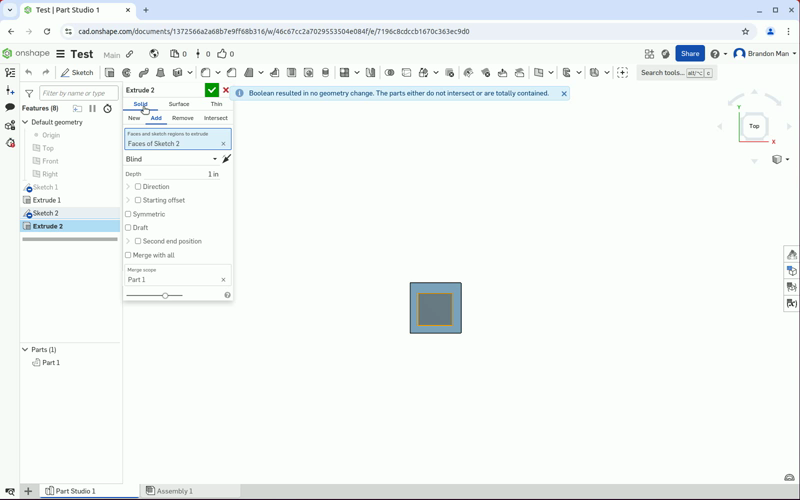
click(143, 106)
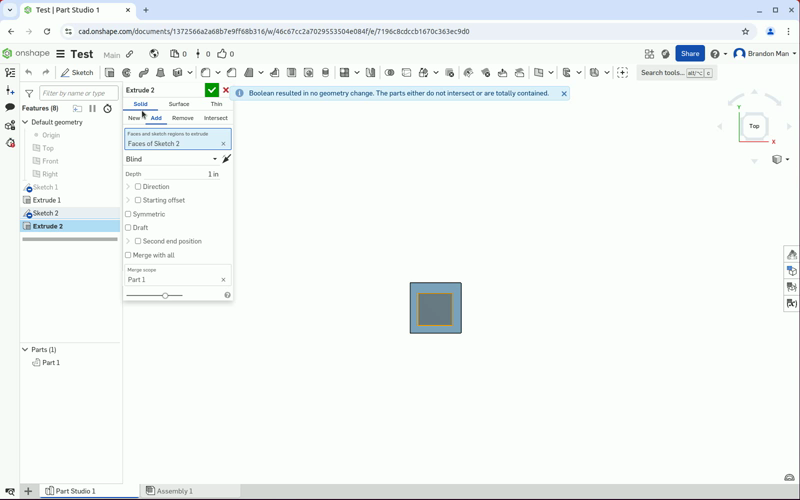
mouse_move(137, 120)
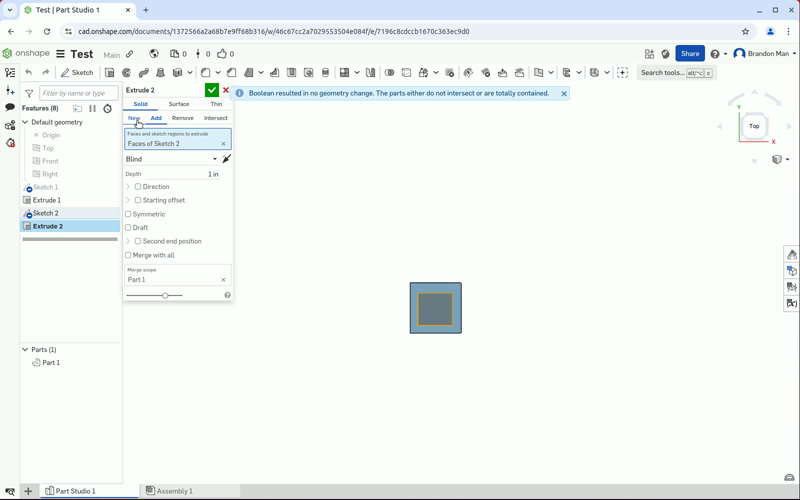
click(137, 120)
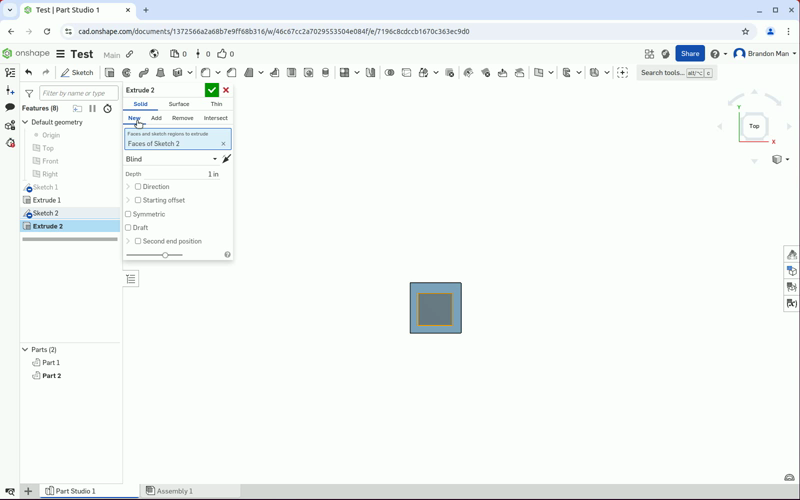
key(tab, 4)
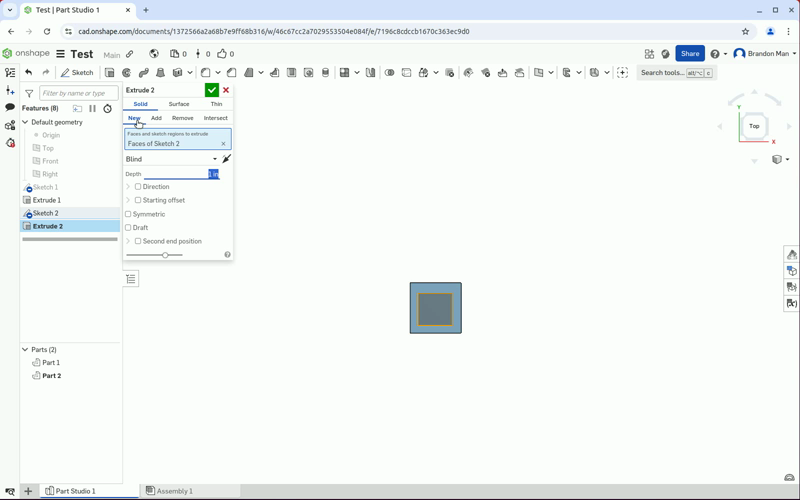
text(-3.37)
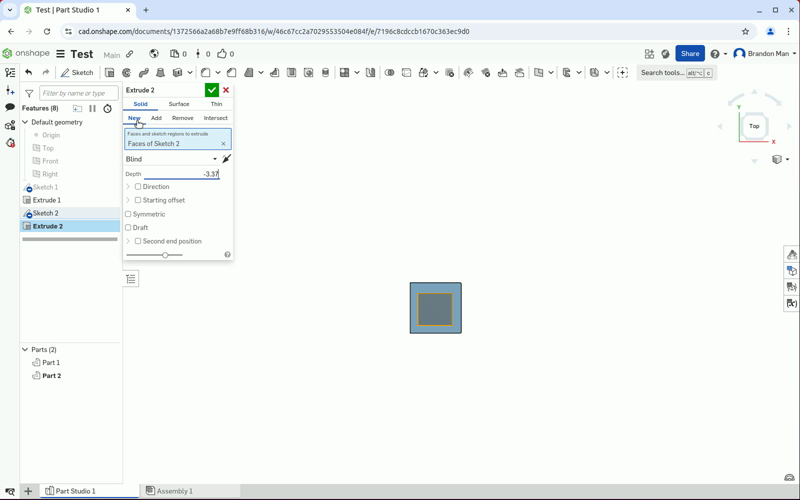
key(enter)
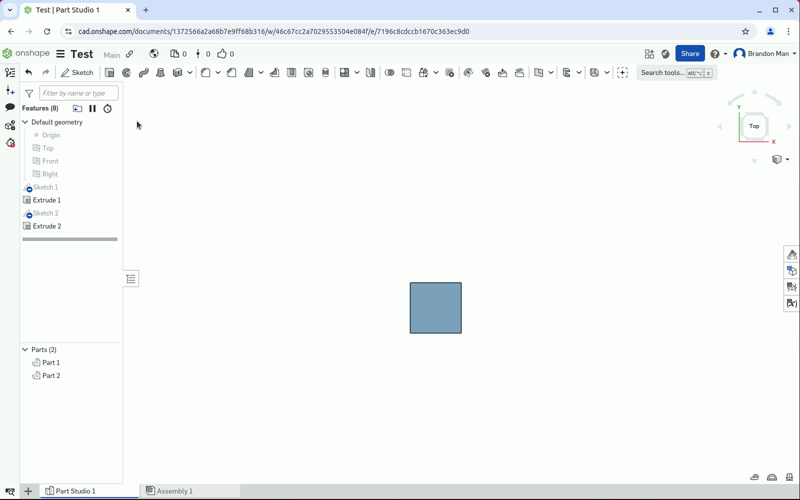
key(shift+h)
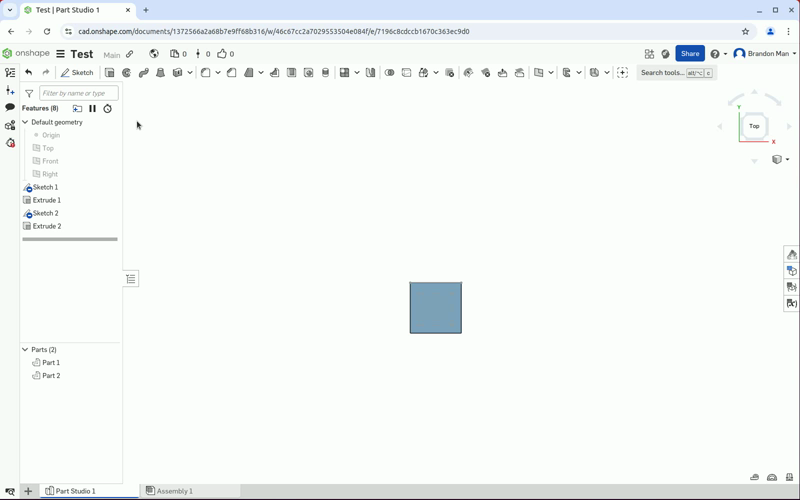
key(shift+h)
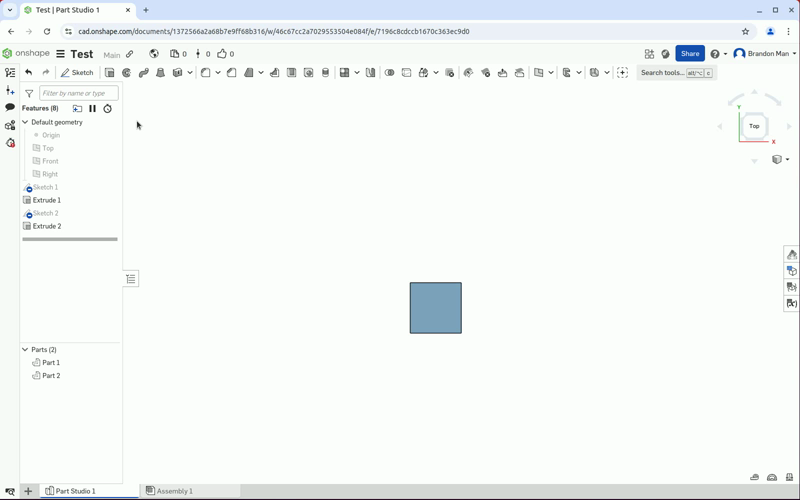
mouse_move(73, 189)
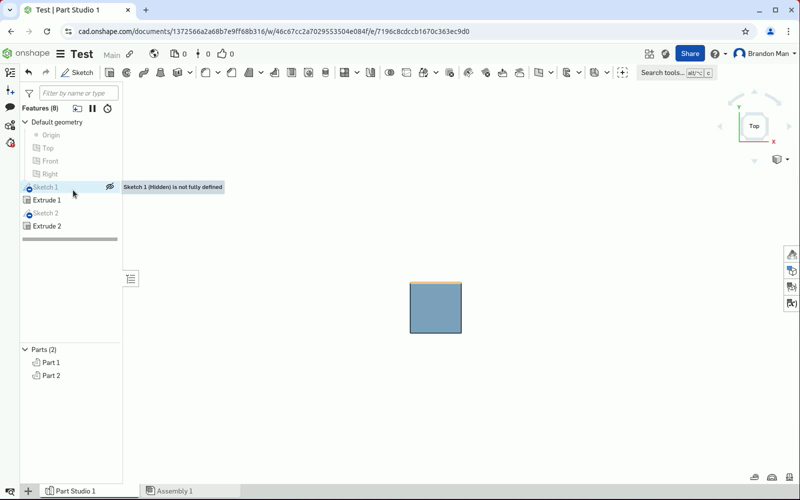
click(73, 189)
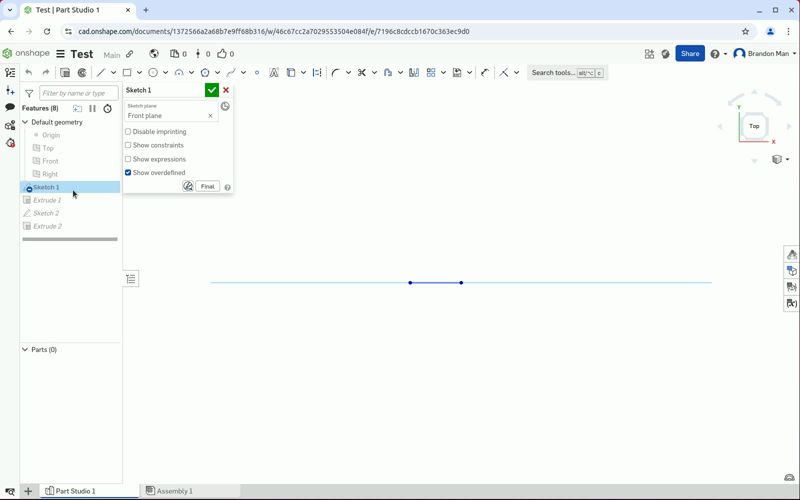
mouse_move(229, 92)
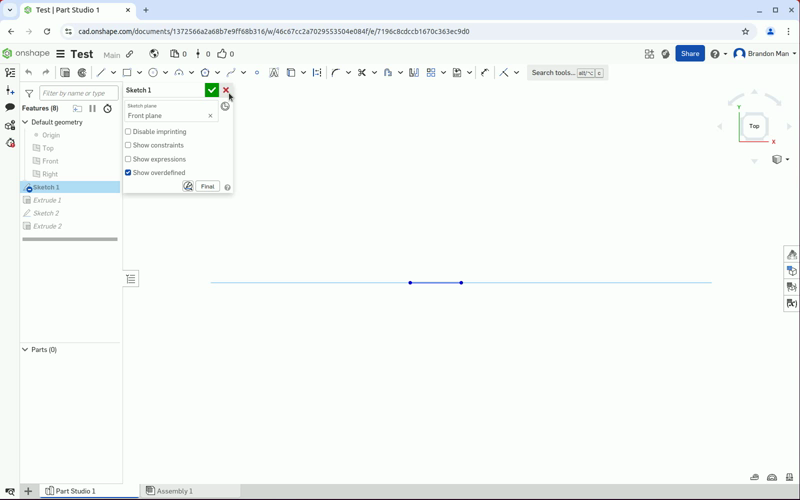
click(229, 92)
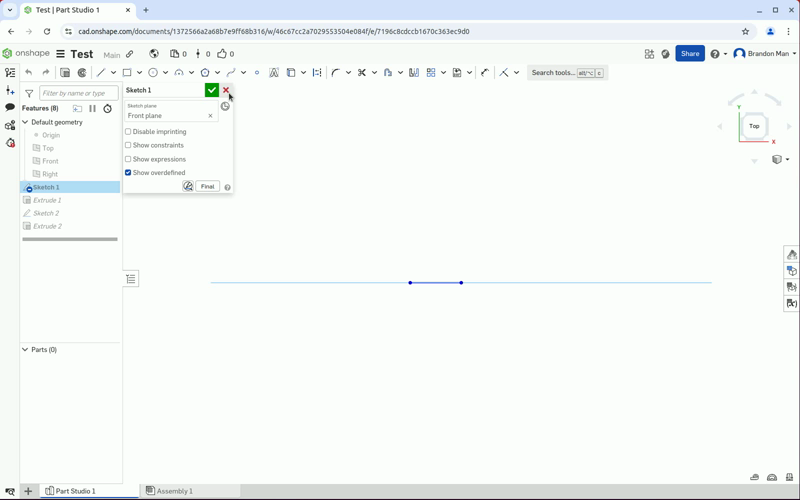
key(shift+s)
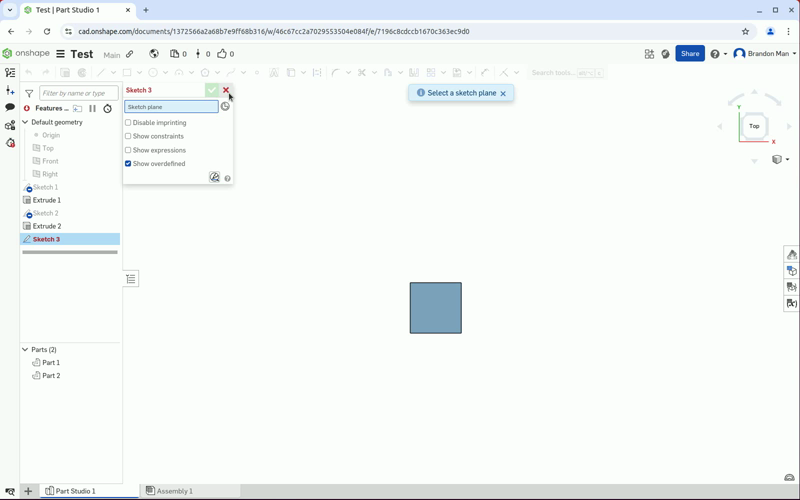
mouse_move(73, 150)
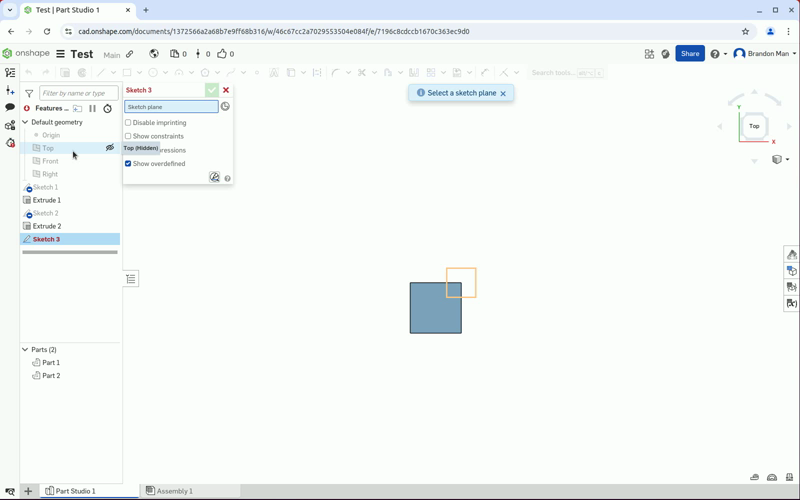
click(73, 150)
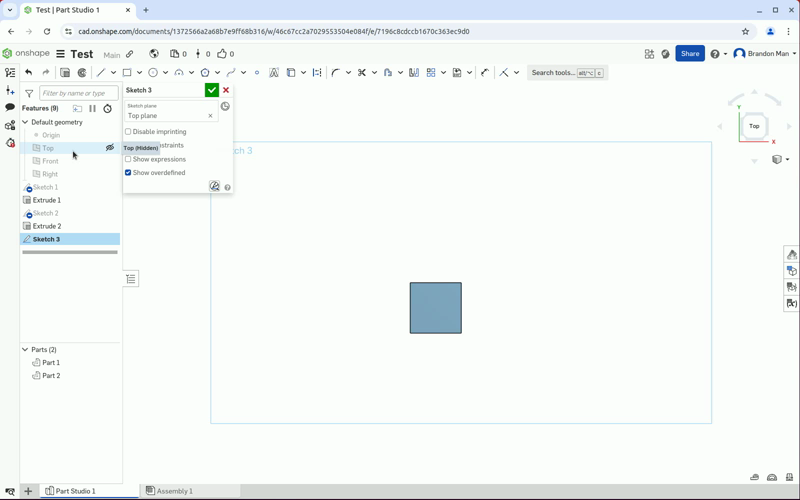
mouse_move(73, 352)
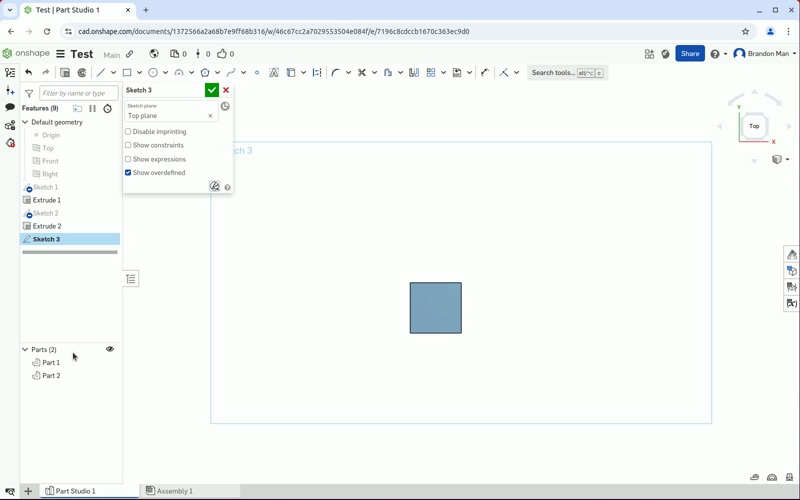
key(y)
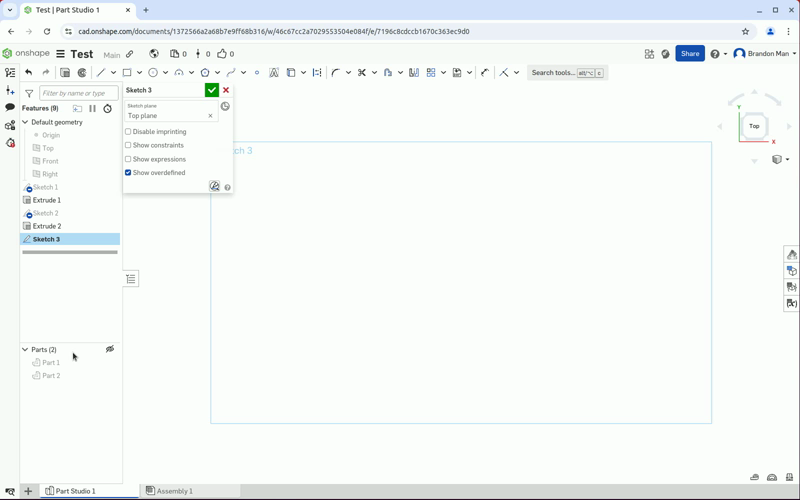
key(l)
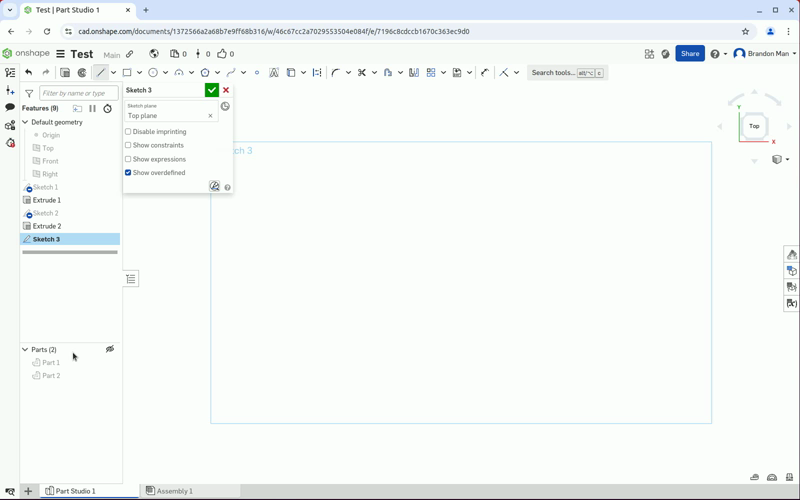
key_down(shift)
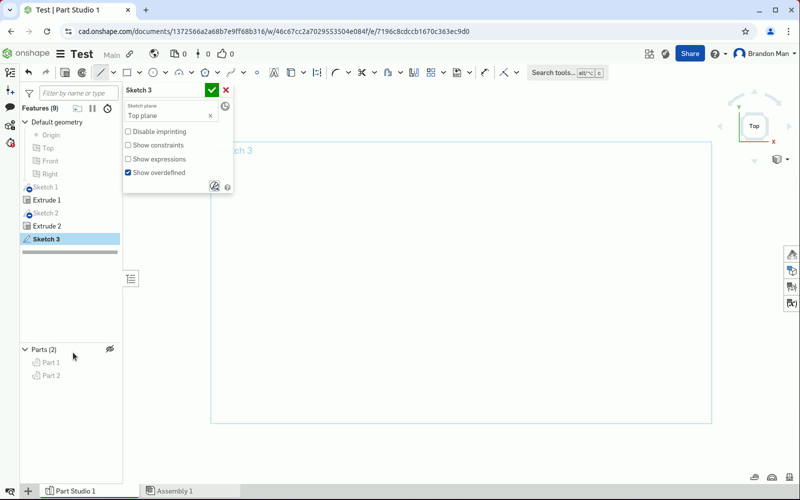
mouse_move(424, 320)
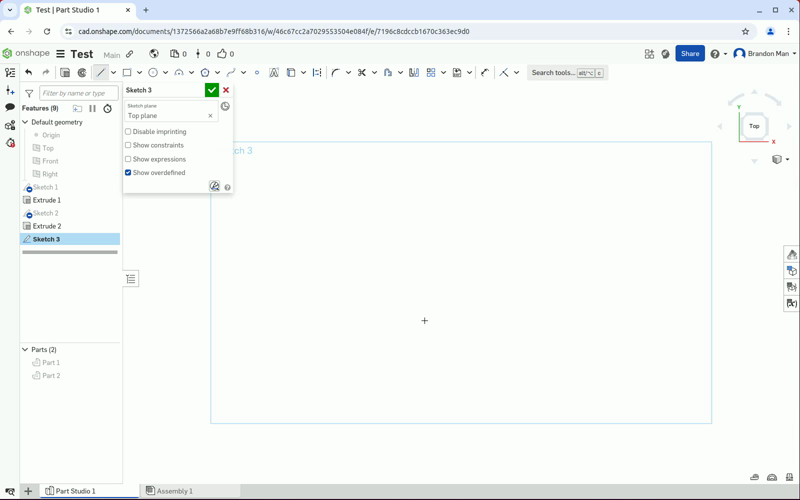
click(424, 320)
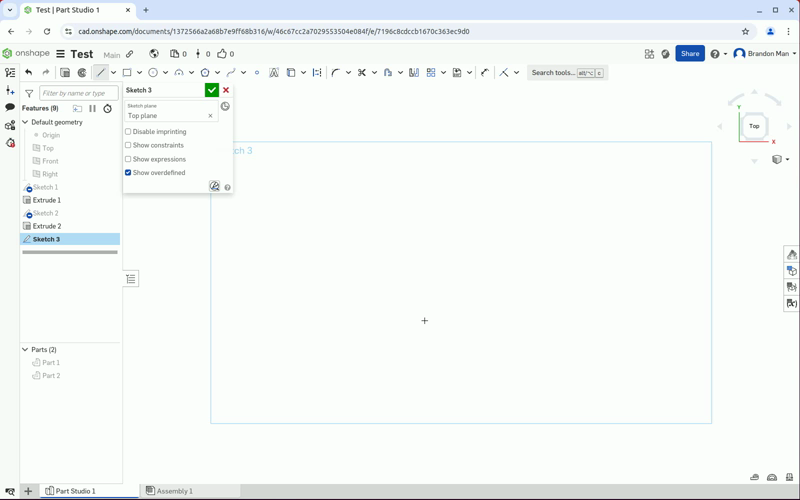
key_up(shift)
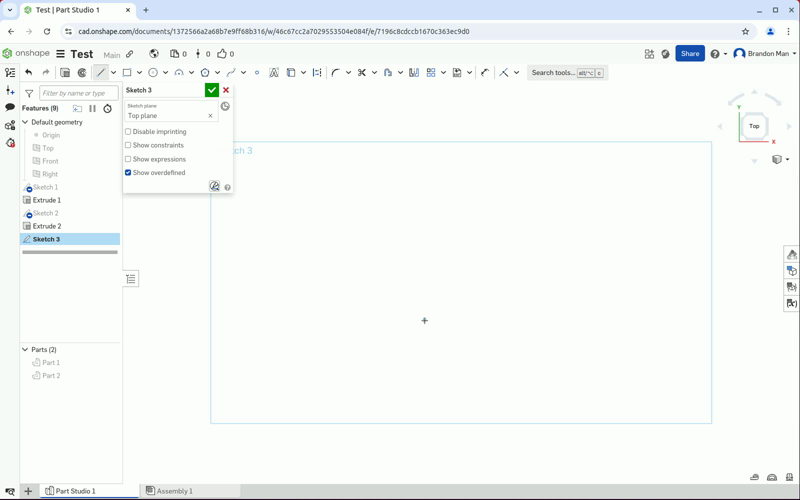
key_down(shift)
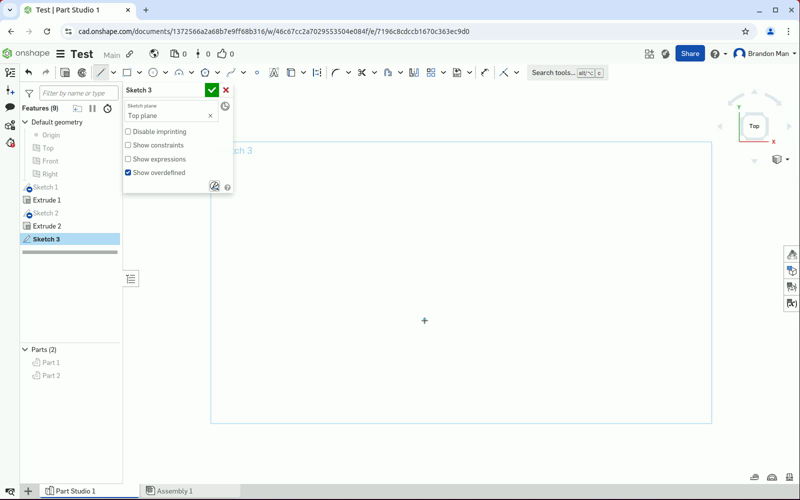
mouse_move(454, 320)
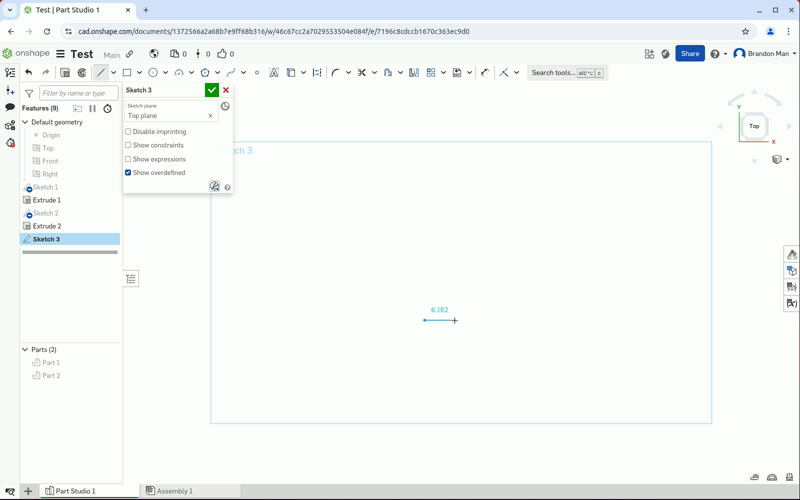
mouse_move(445, 320)
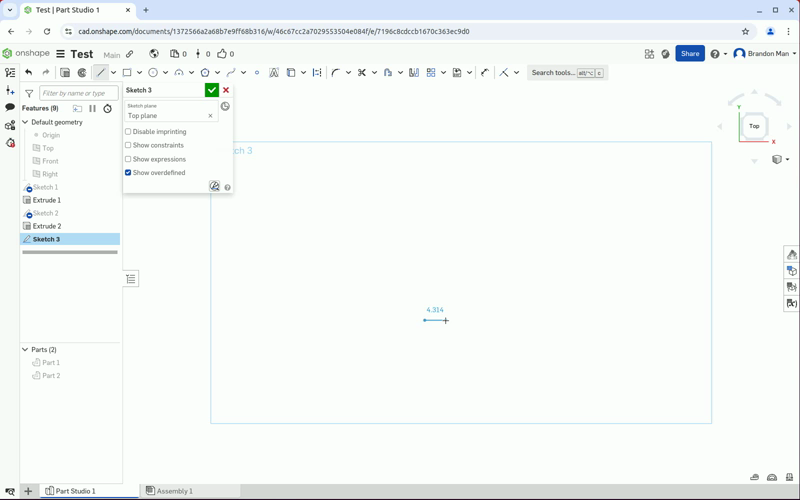
click(445, 320)
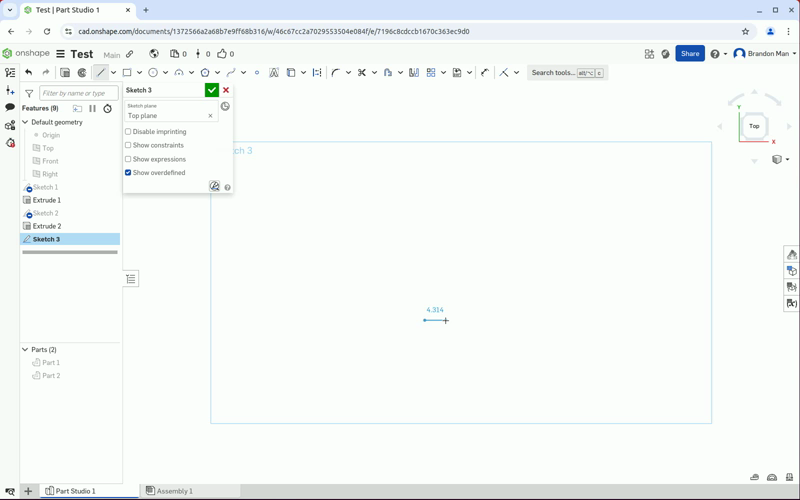
key_up(shift)
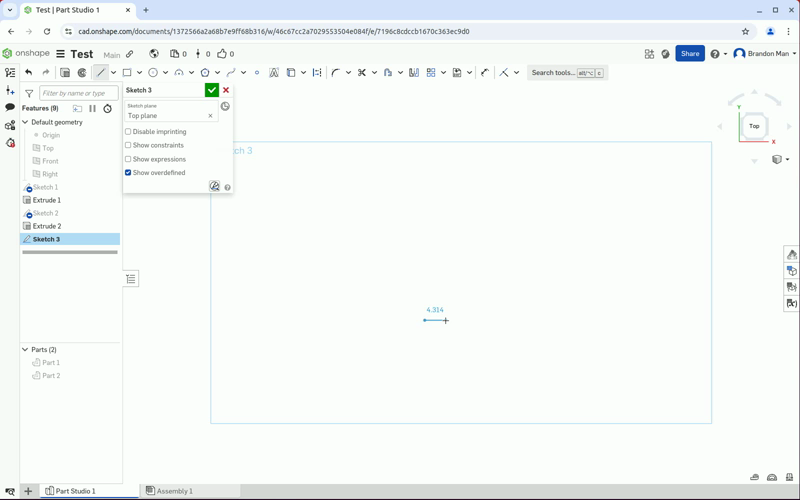
key_down(shift)
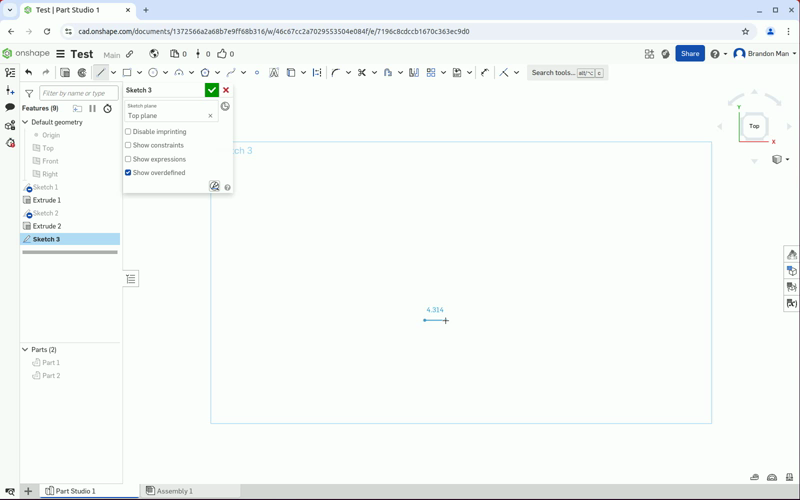
mouse_move(475, 320)
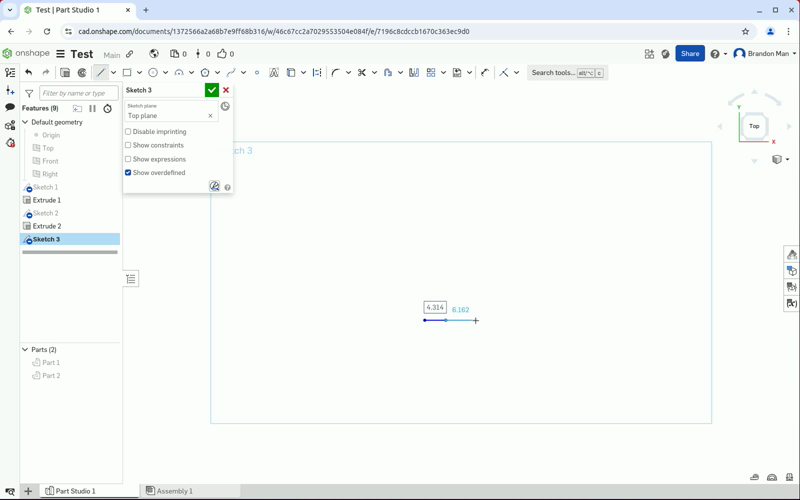
mouse_move(445, 297)
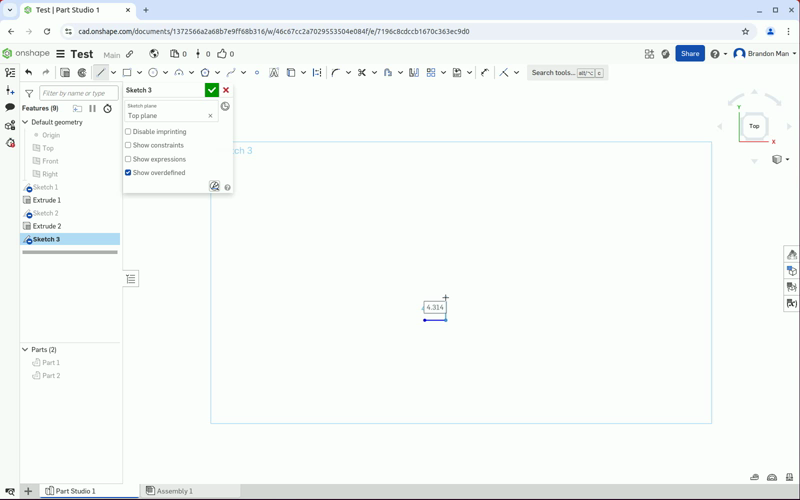
click(445, 297)
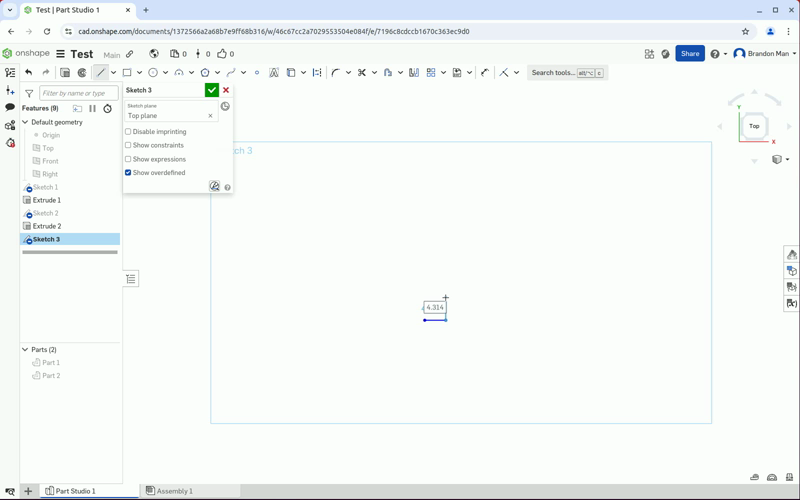
key_up(shift)
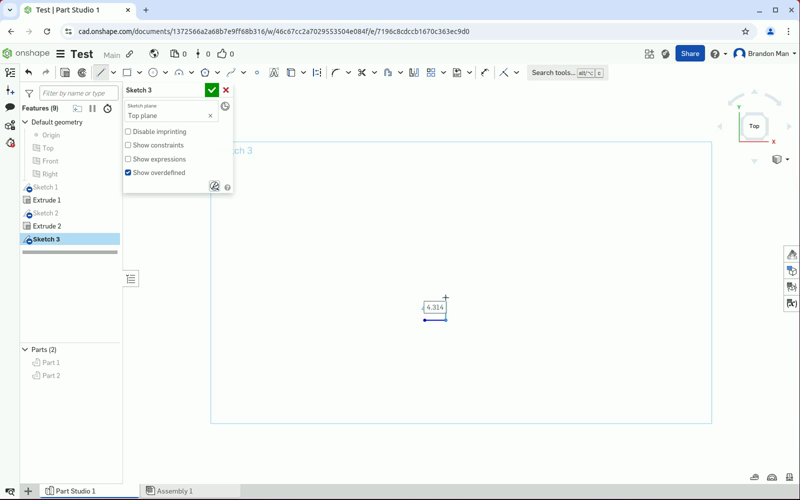
key_down(shift)
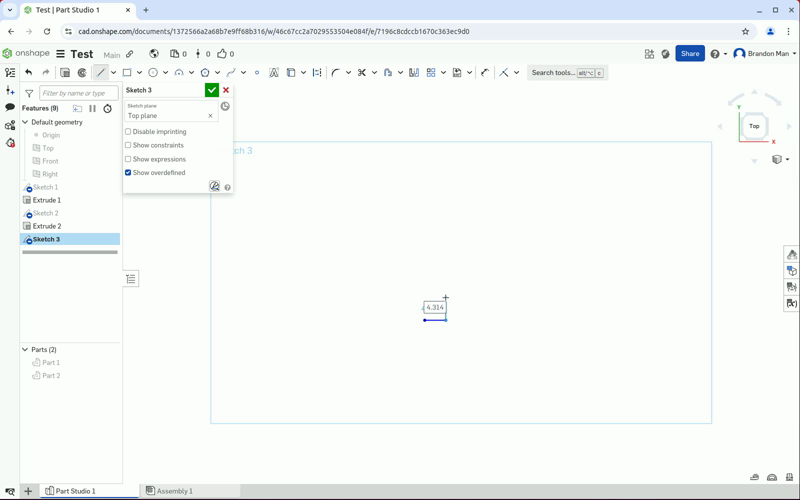
mouse_move(475, 297)
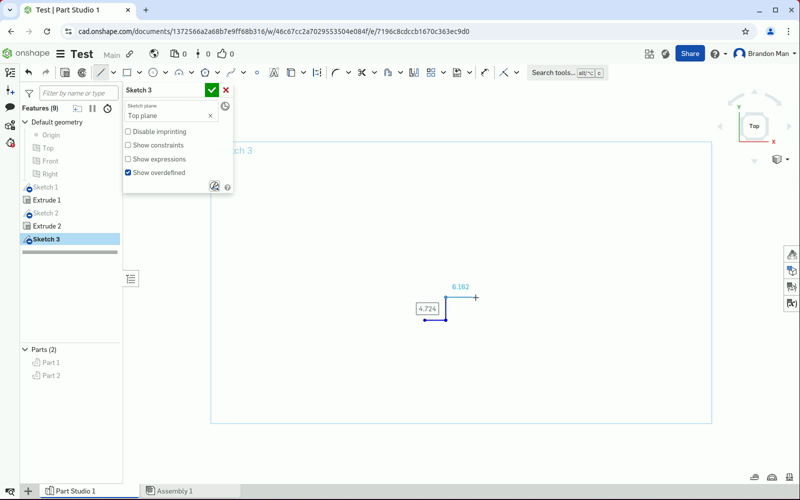
mouse_move(424, 297)
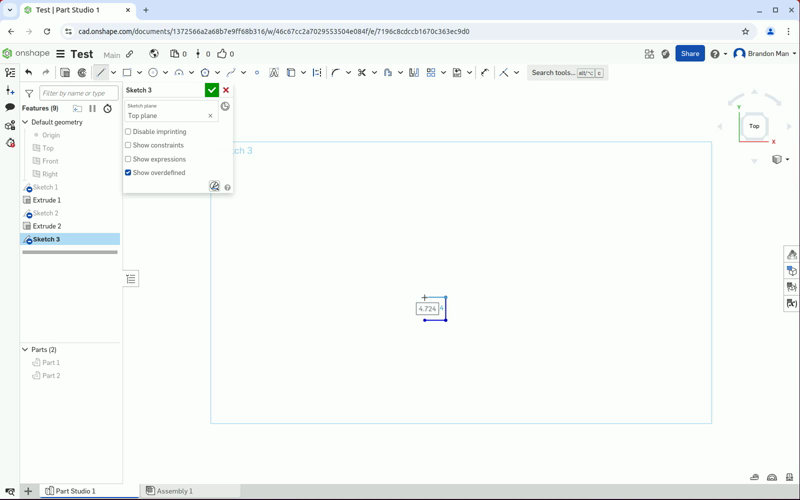
click(424, 297)
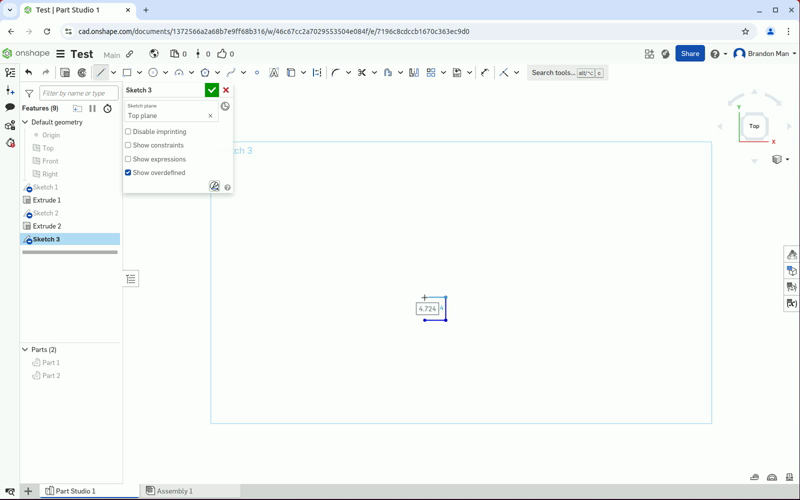
key_up(shift)
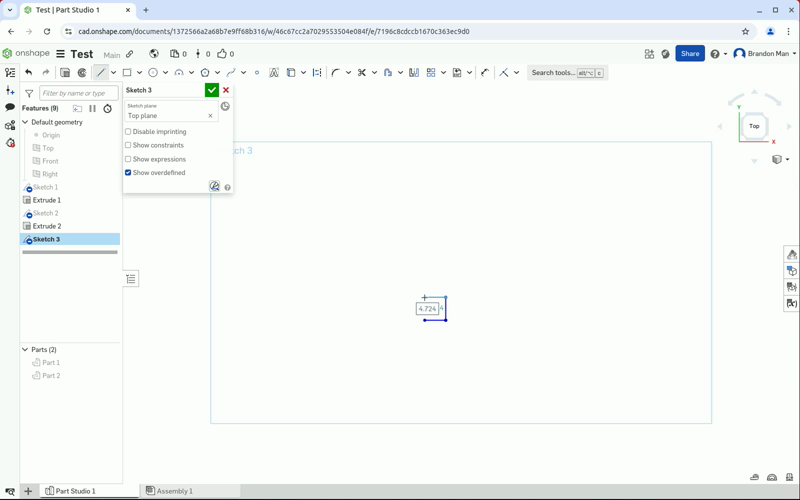
mouse_move(454, 297)
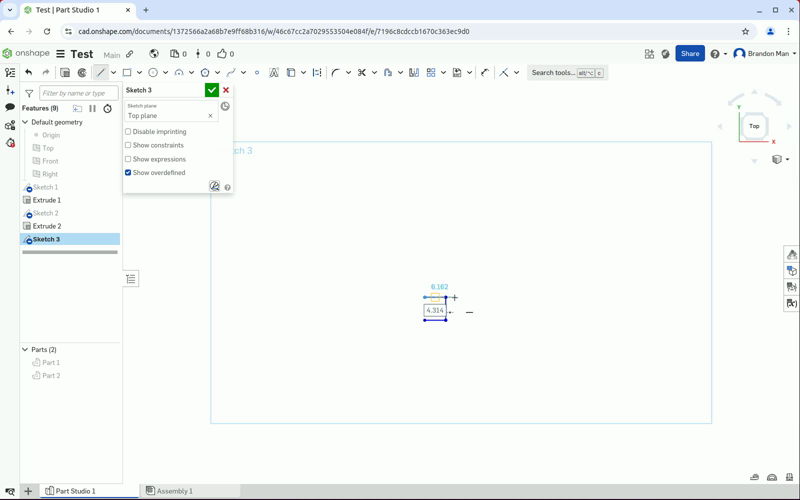
key_down(shift)
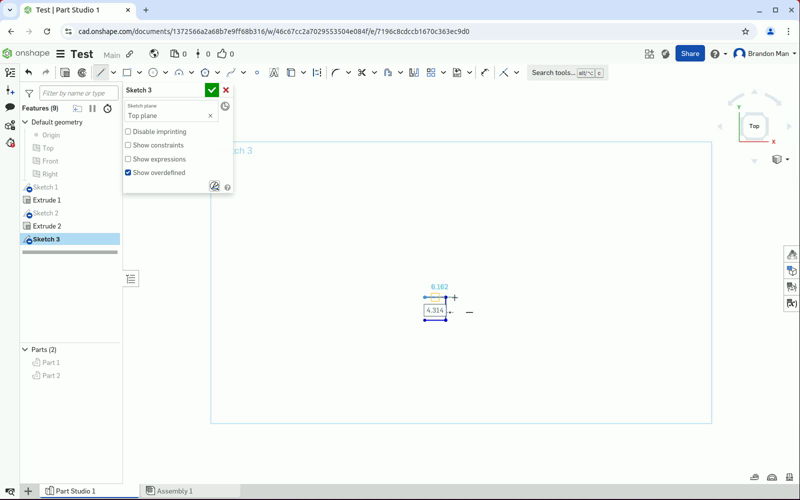
mouse_move(424, 320)
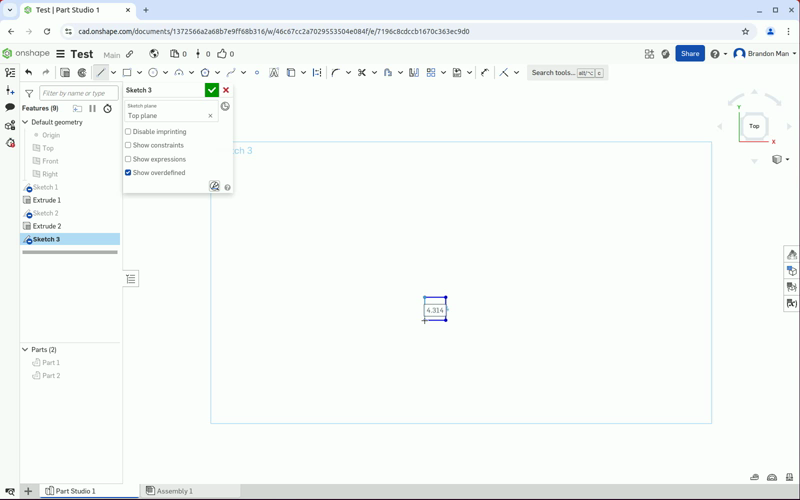
key_up(shift)
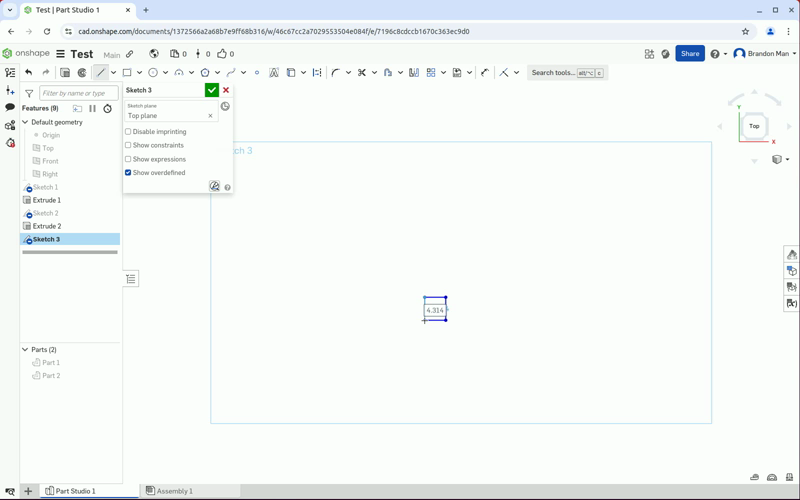
click(424, 320)
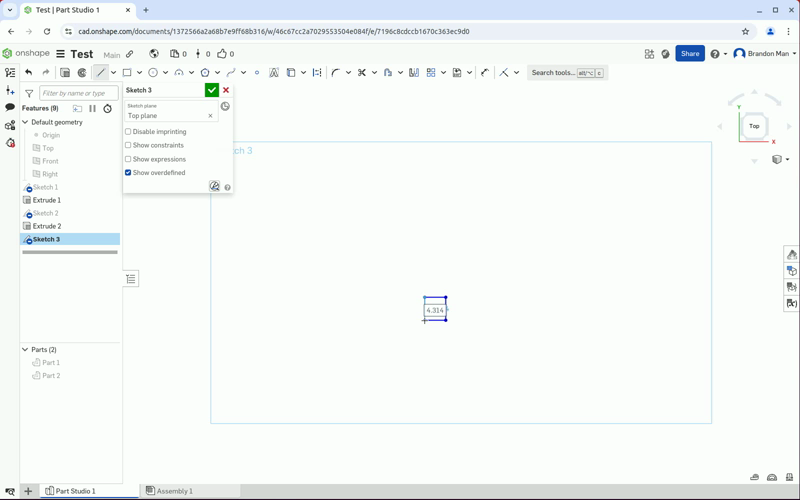
key(esc)
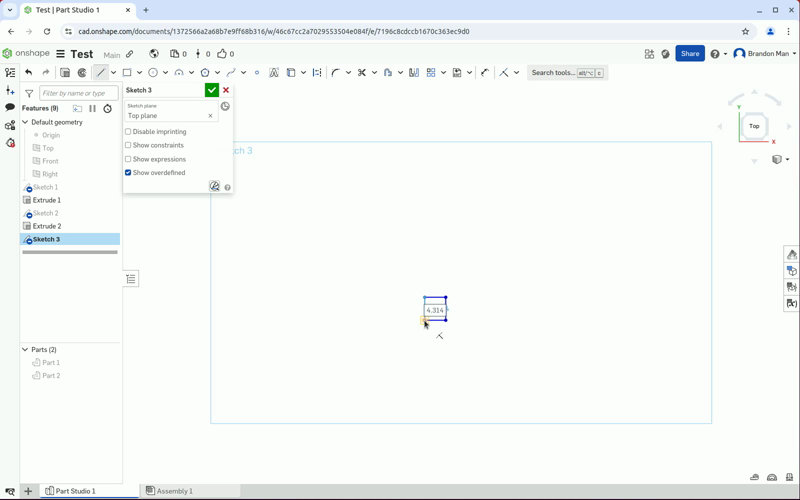
mouse_move(427, 310)
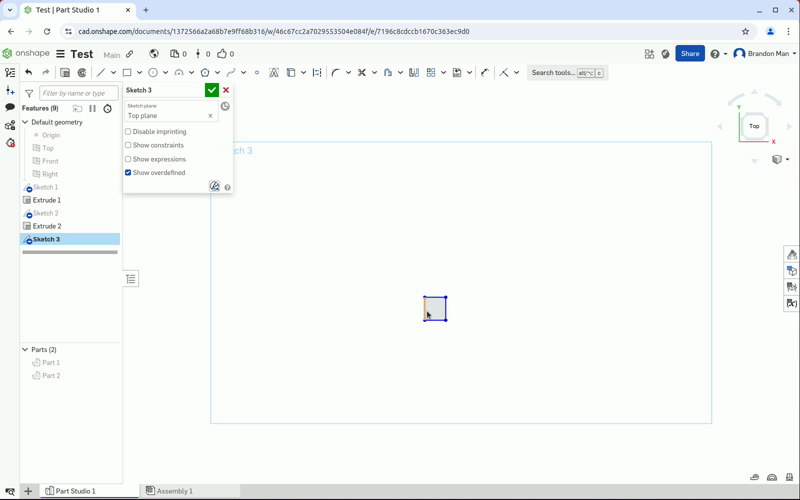
scroll(6)
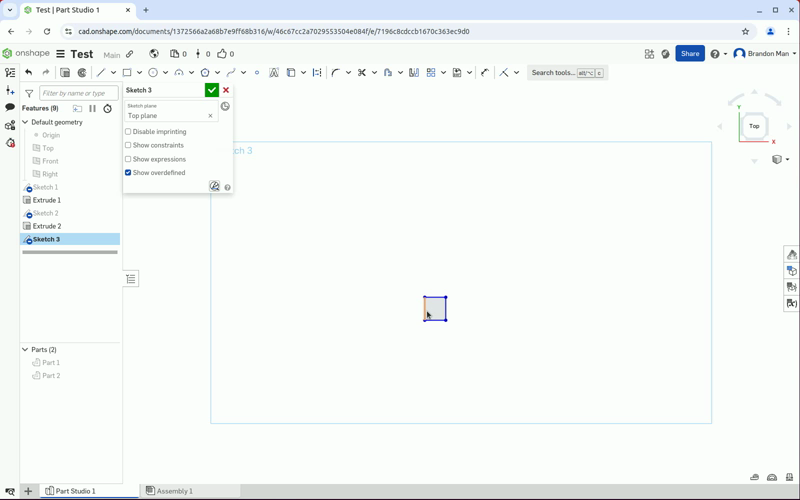
scroll(6)
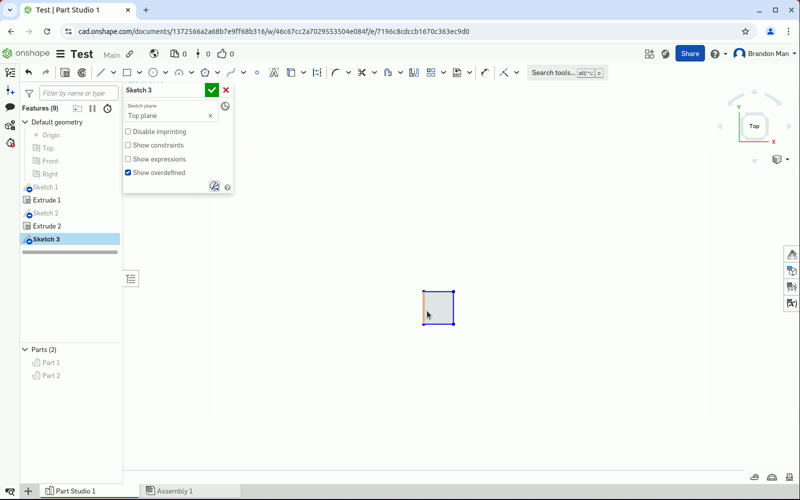
scroll(6)
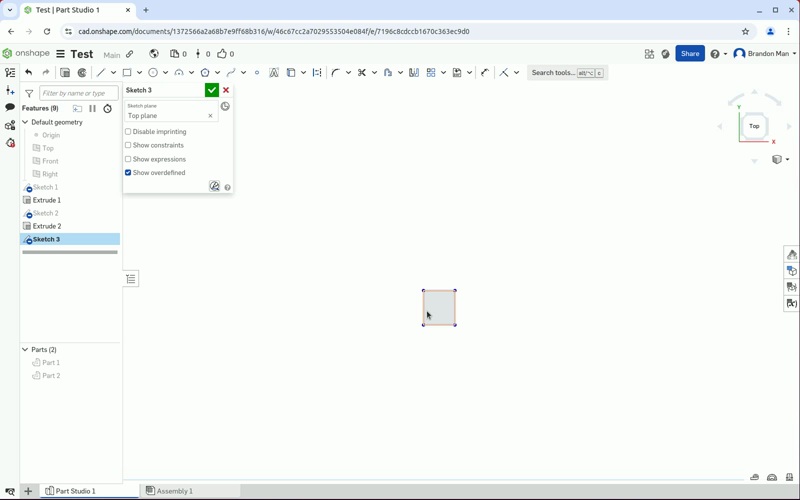
scroll(6)
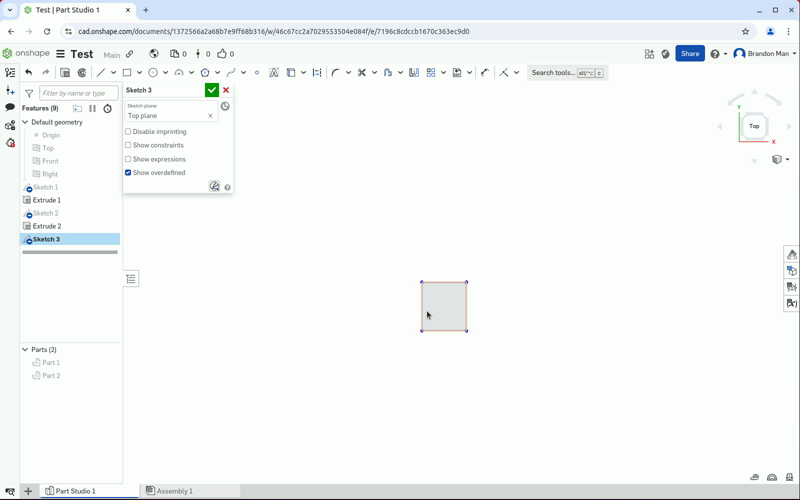
scroll(6)
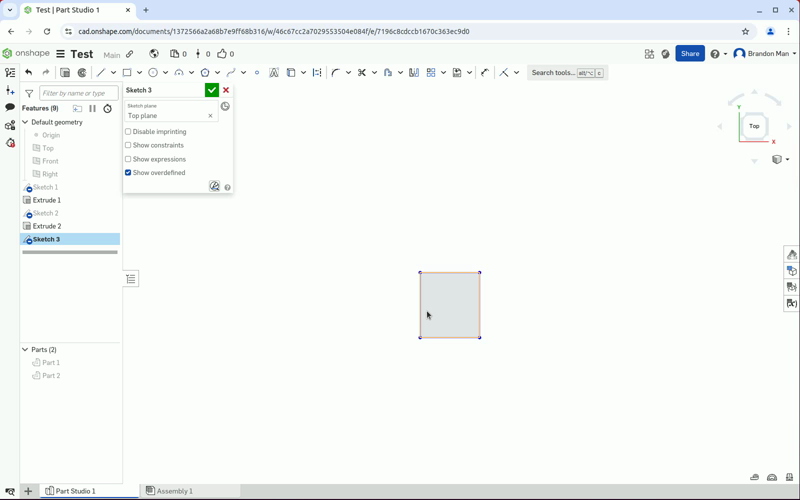
scroll(6)
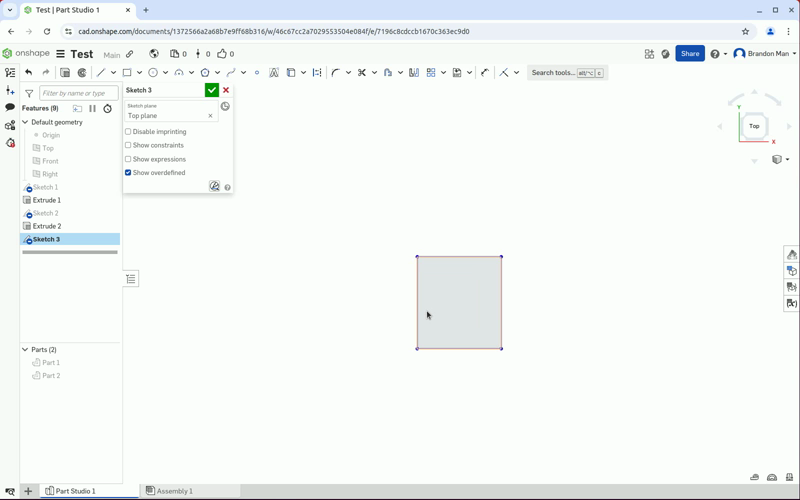
scroll(6)
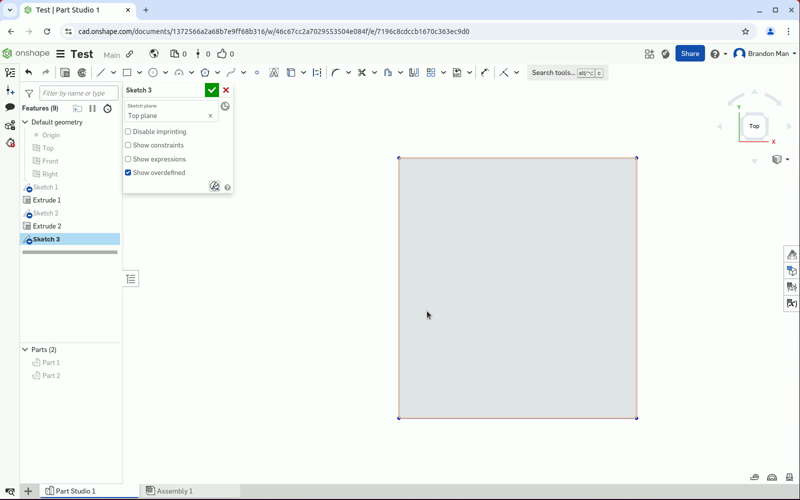
click(427, 310)
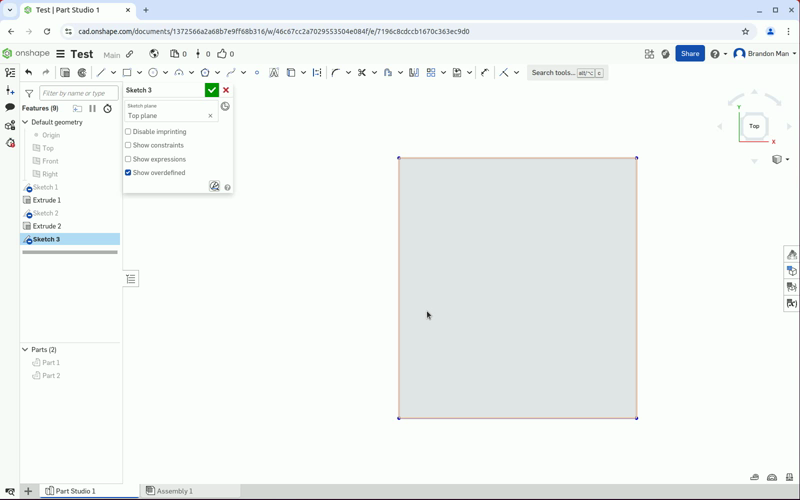
scroll(-6)
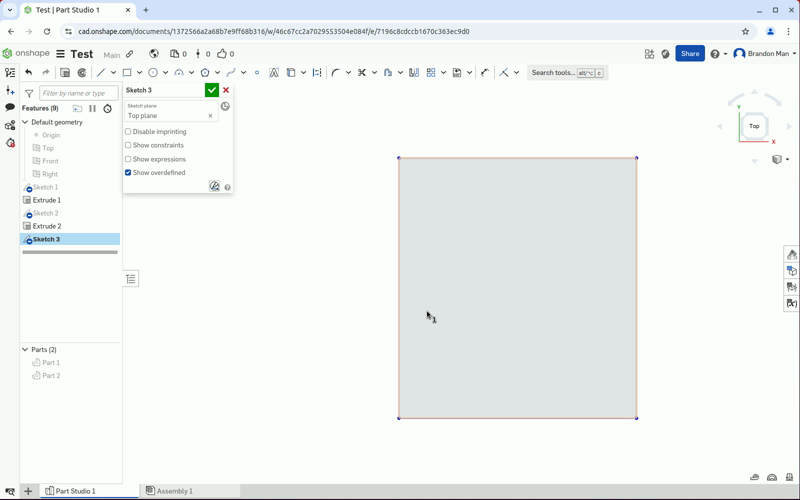
scroll(-6)
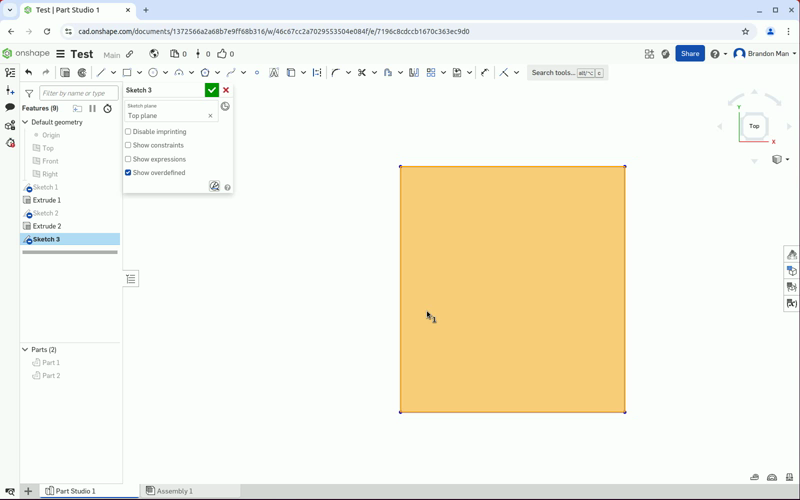
scroll(-6)
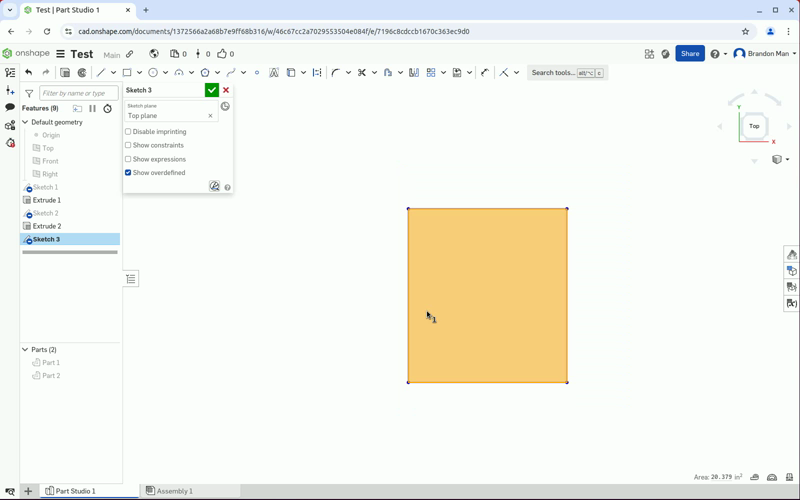
scroll(-6)
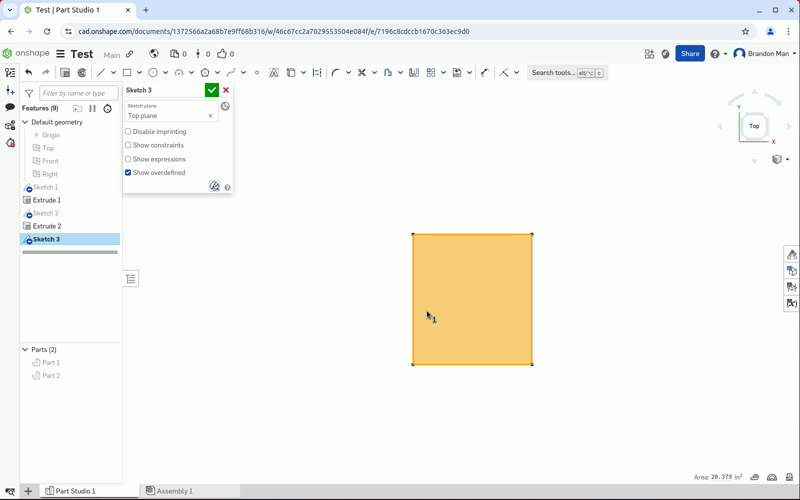
scroll(-6)
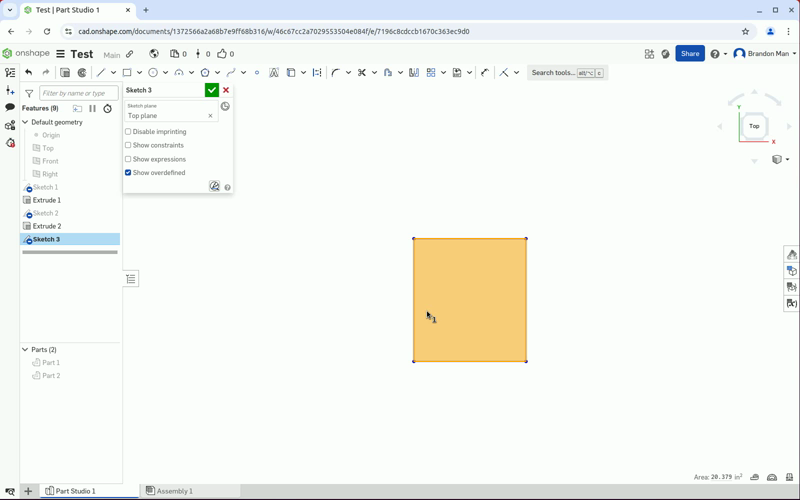
scroll(-6)
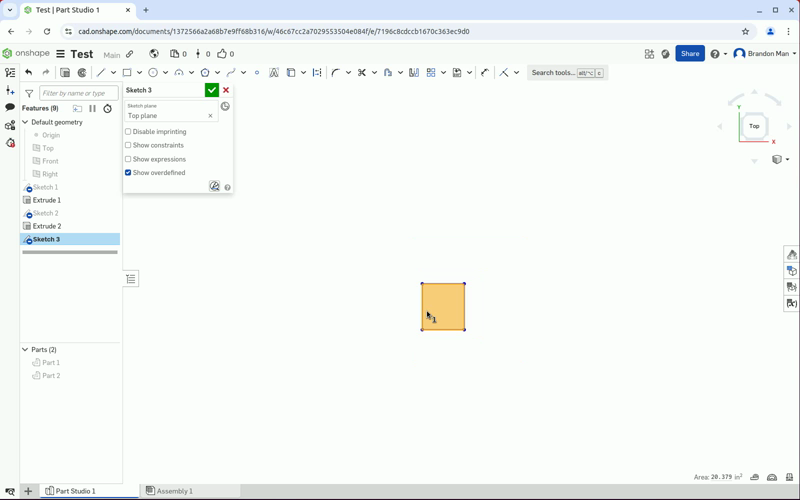
scroll(-6)
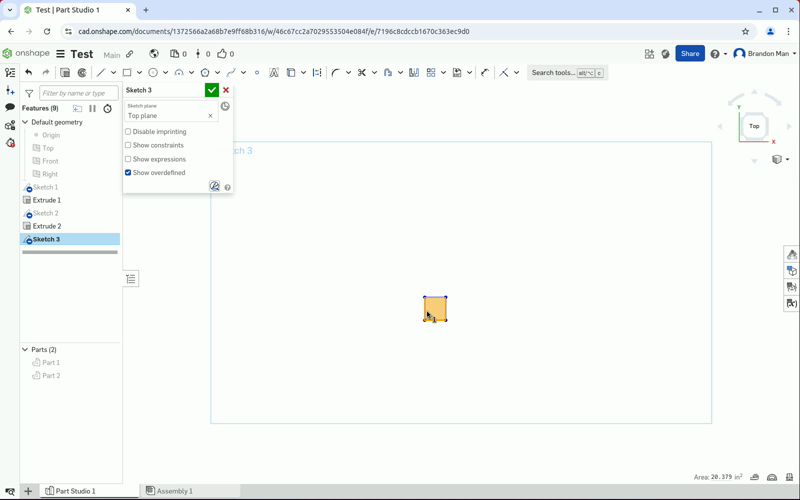
mouse_move(73, 352)
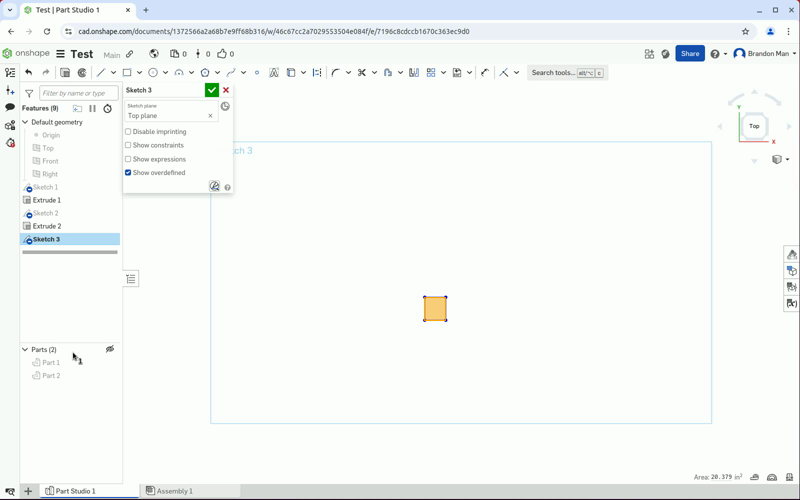
key(shift+y)
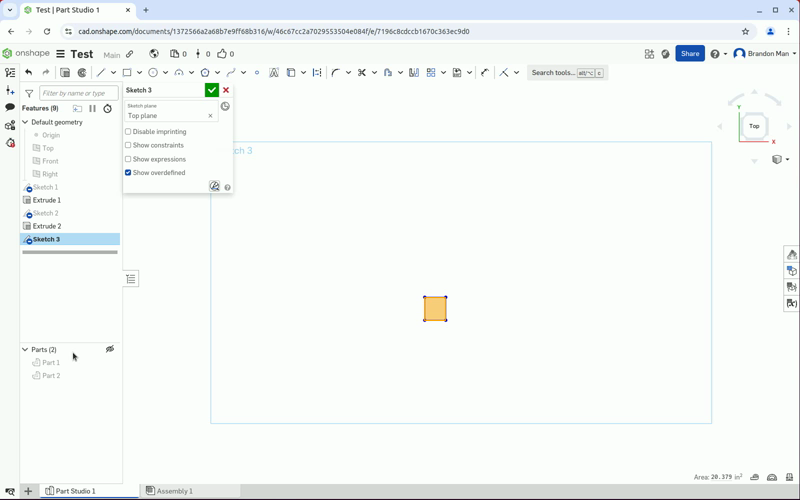
key(shift+e)
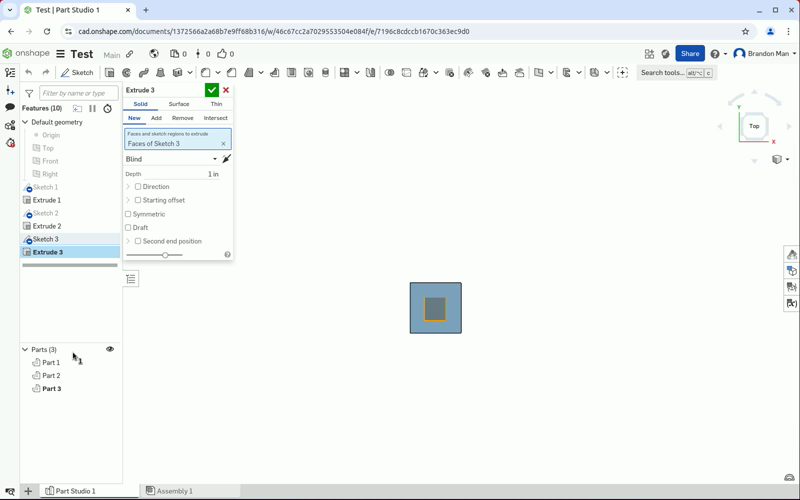
mouse_move(143, 106)
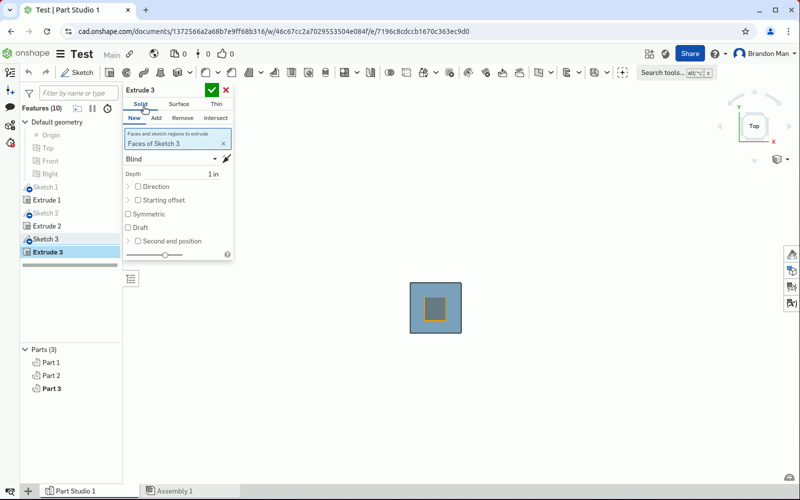
click(143, 106)
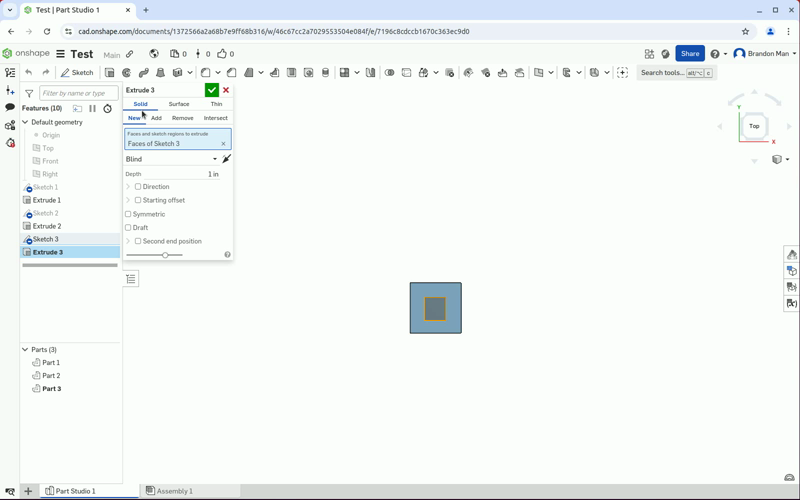
mouse_move(137, 120)
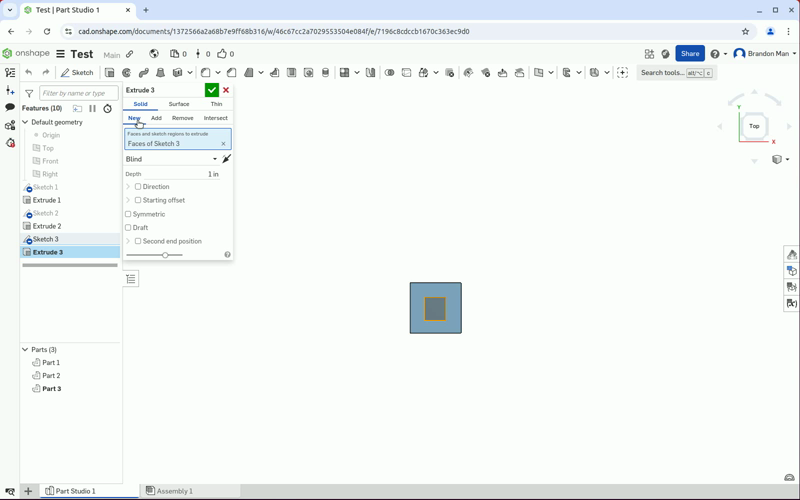
click(137, 120)
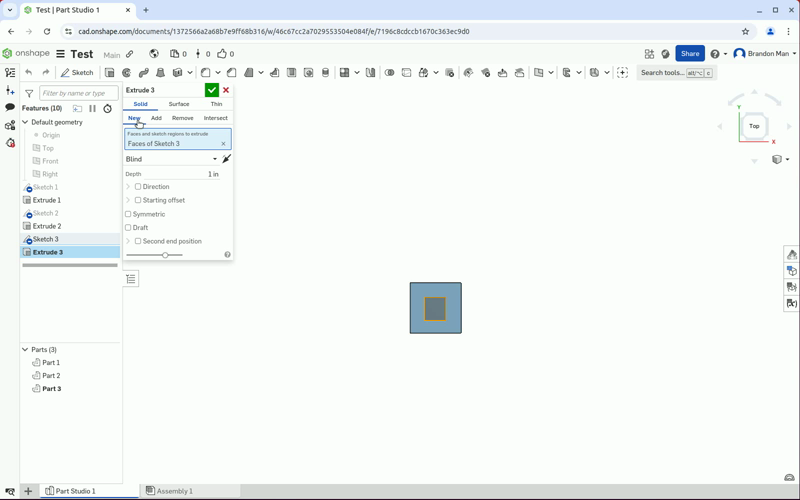
key(tab, 4)
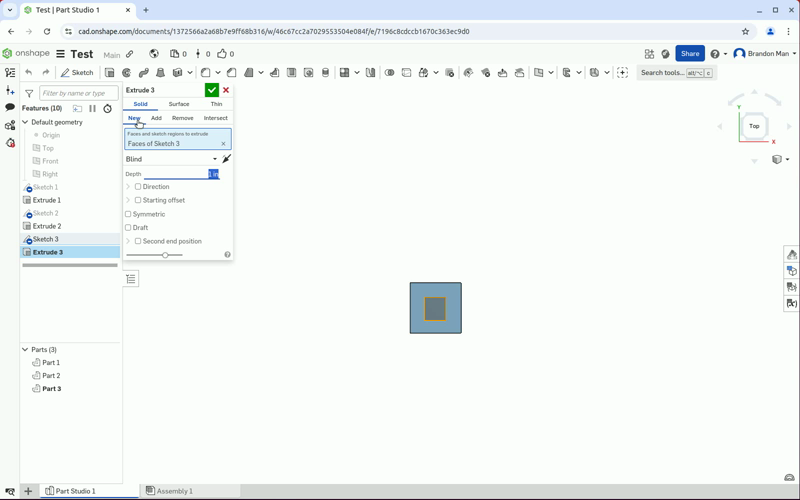
text(-6.74)
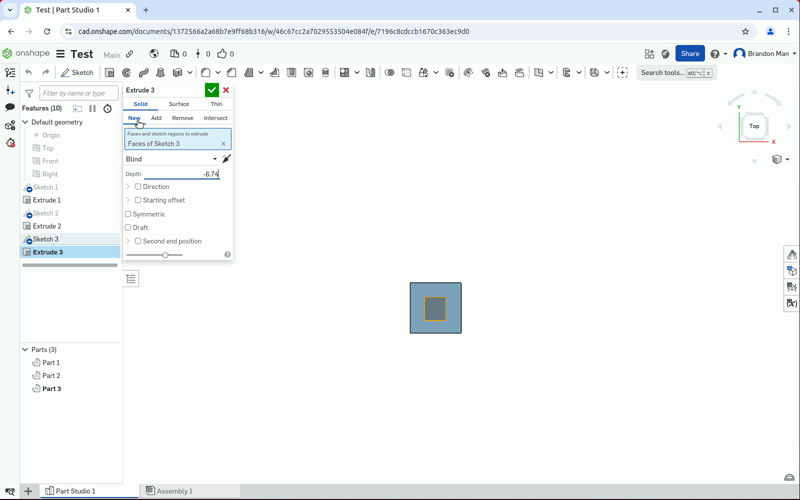
key(enter)
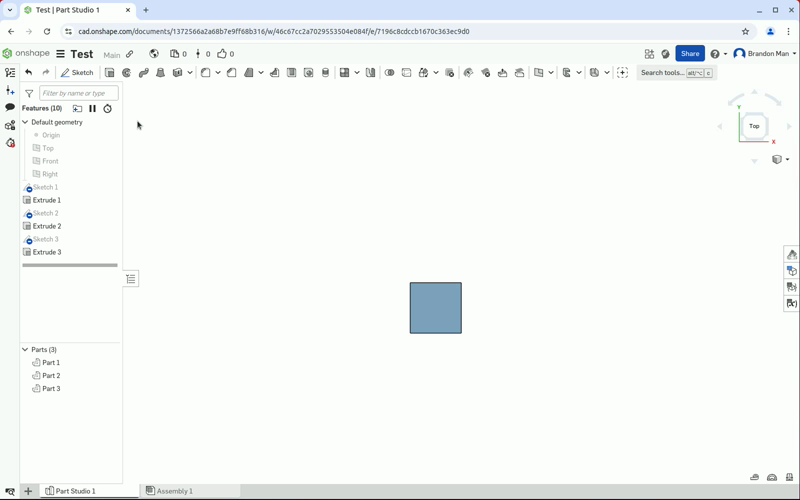
key(shift+h)
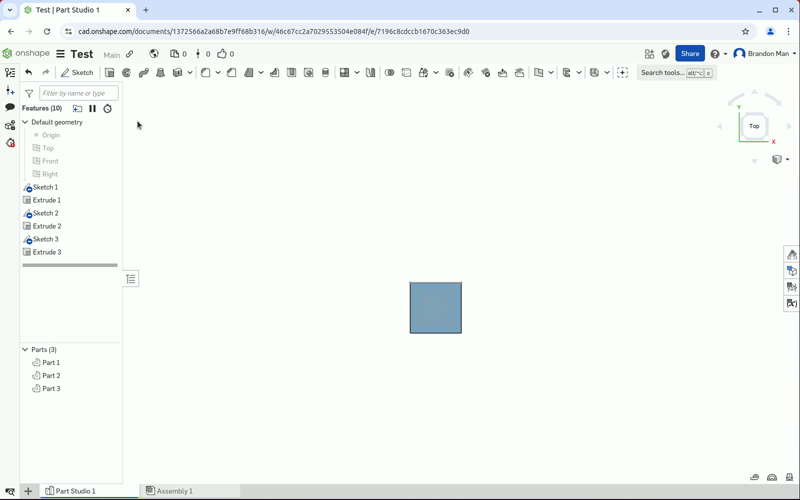
key(shift+h)
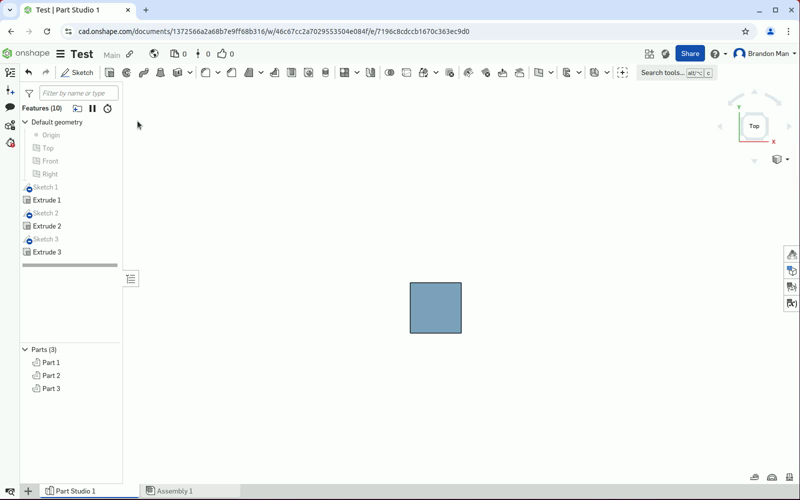
mouse_move(73, 189)
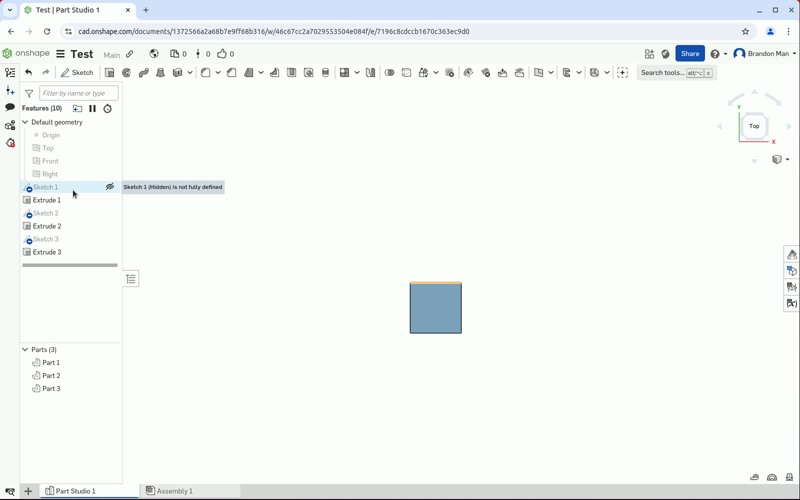
click(73, 189)
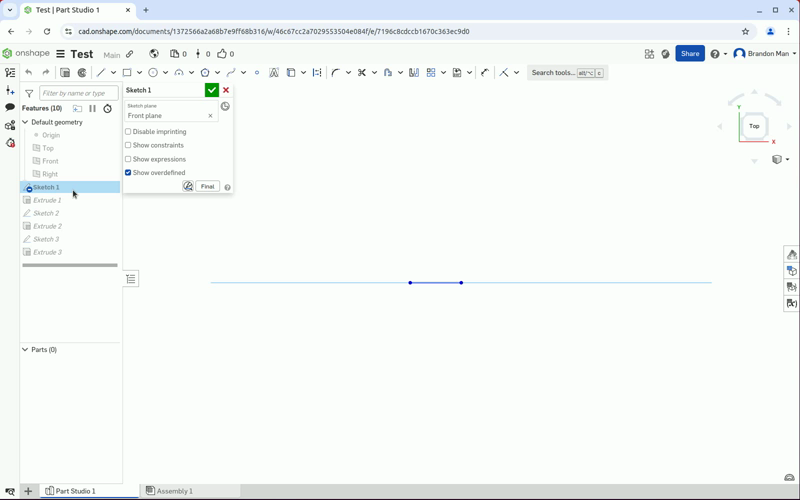
mouse_move(229, 92)
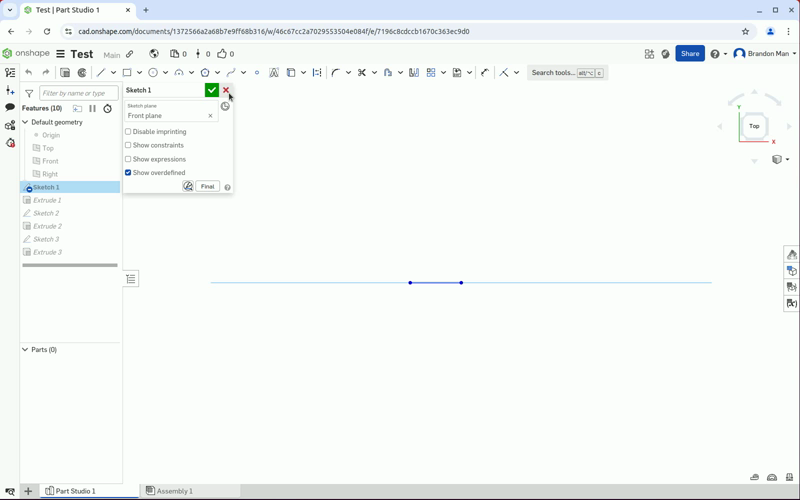
click(229, 92)
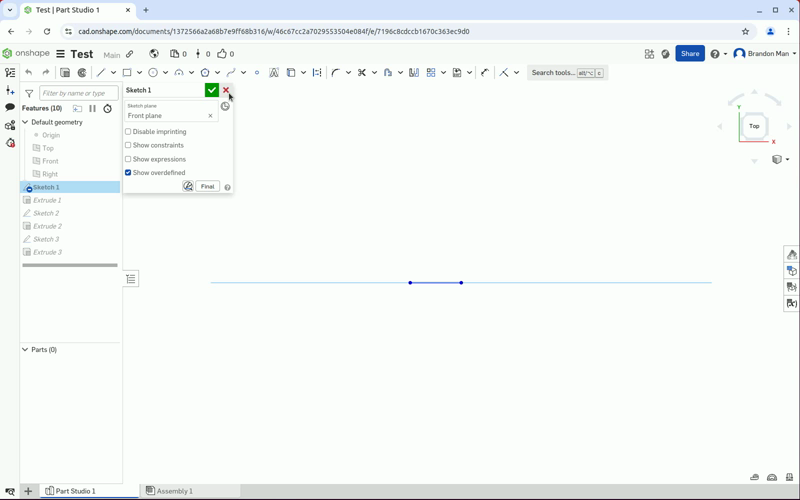
key(shift+s)
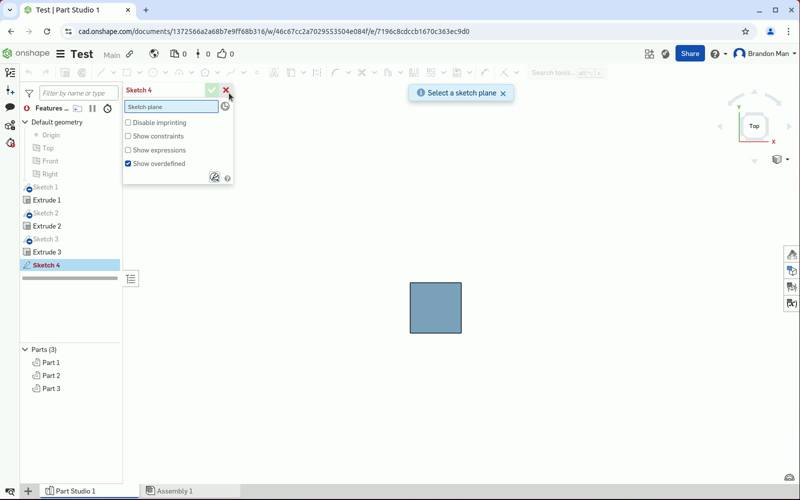
mouse_move(73, 150)
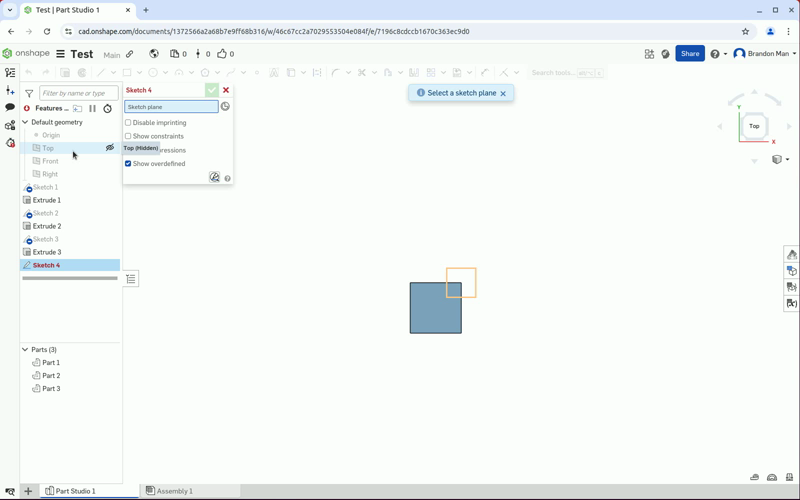
click(73, 150)
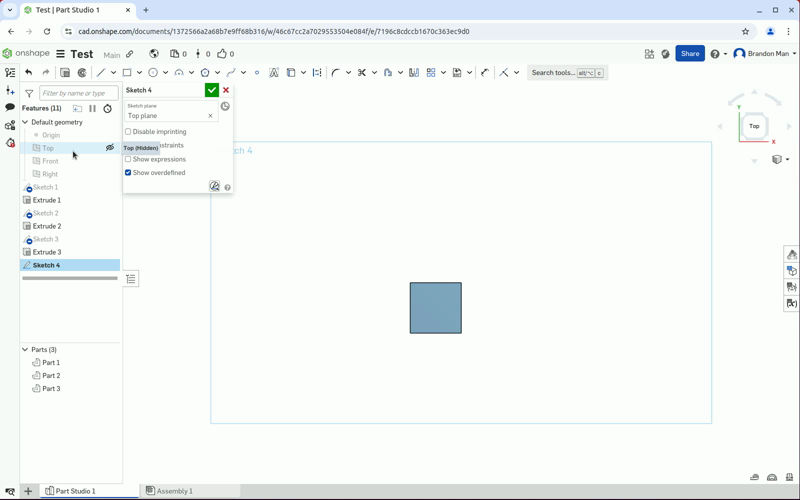
mouse_move(73, 352)
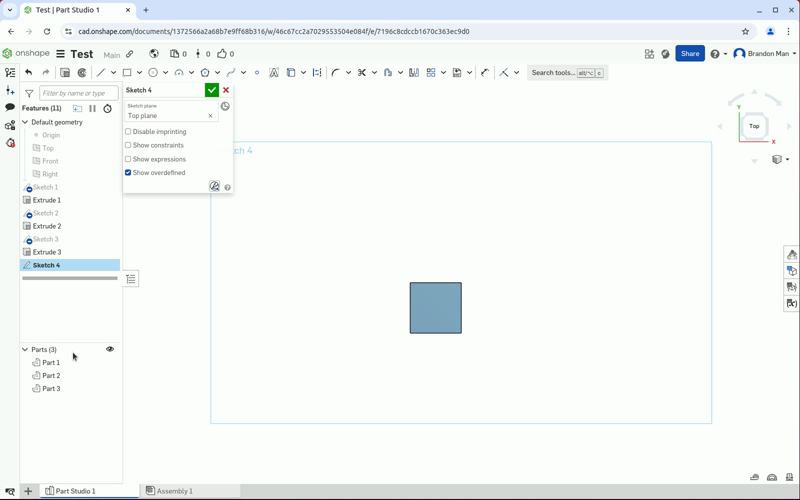
key(y)
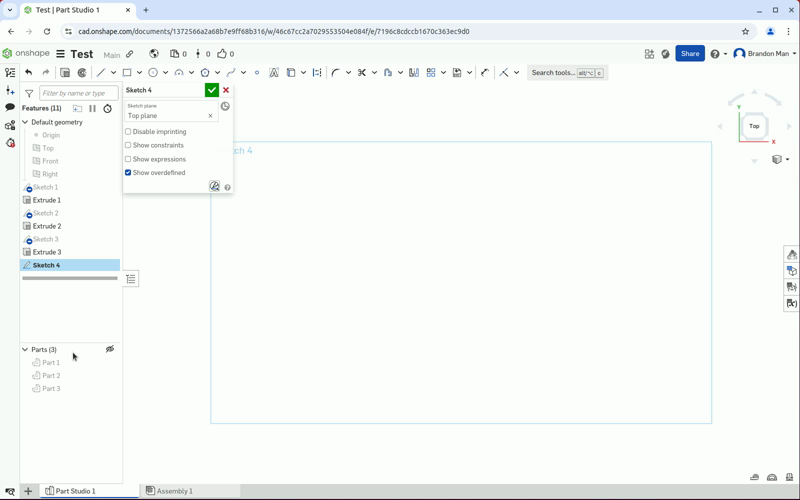
key(l)
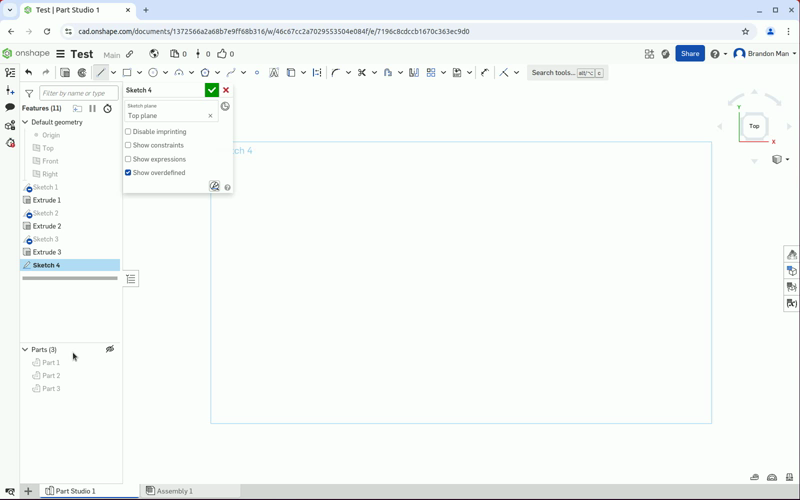
key_down(shift)
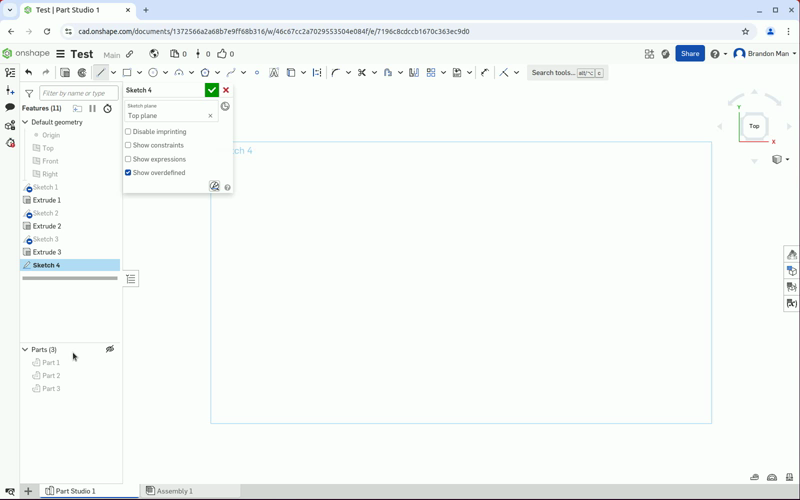
mouse_move(426, 316)
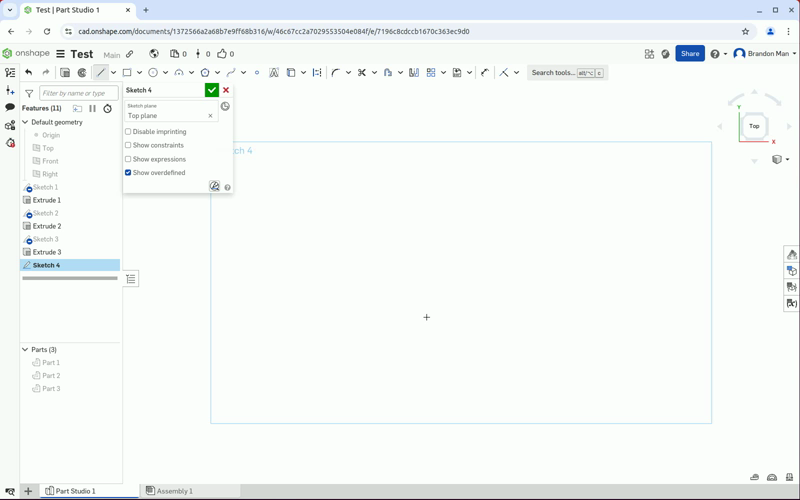
click(426, 316)
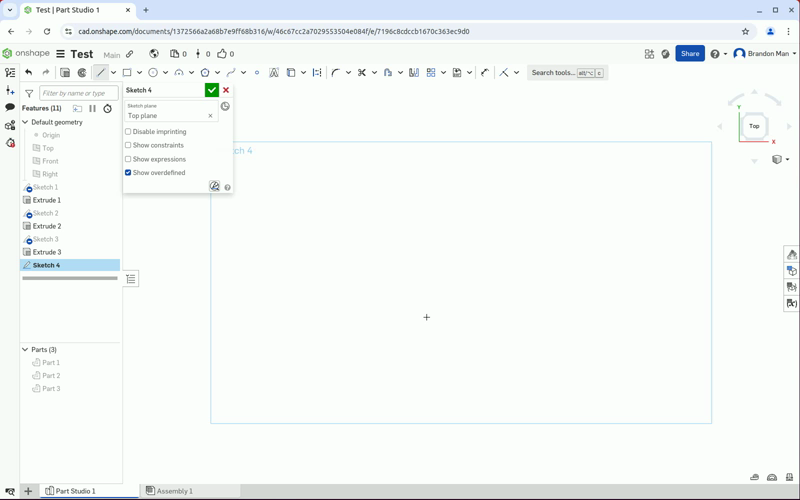
key_up(shift)
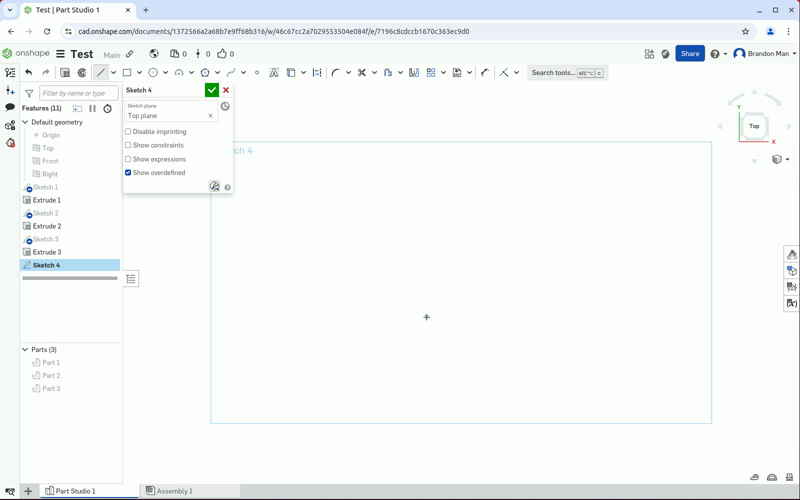
key_down(shift)
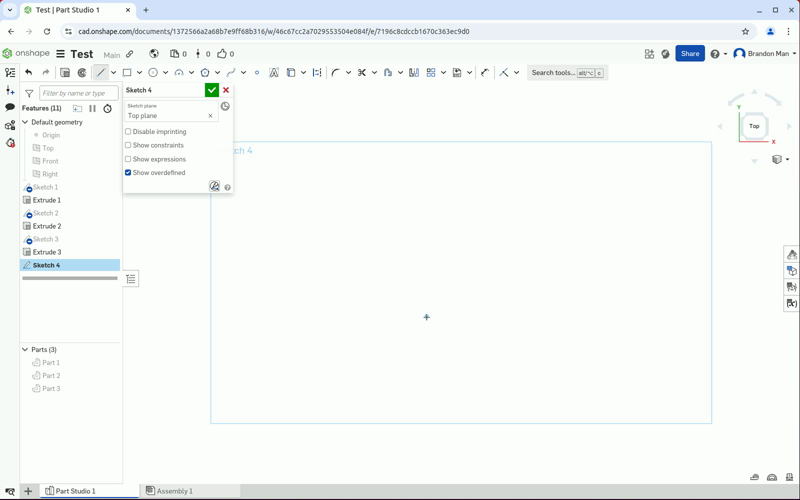
mouse_move(456, 316)
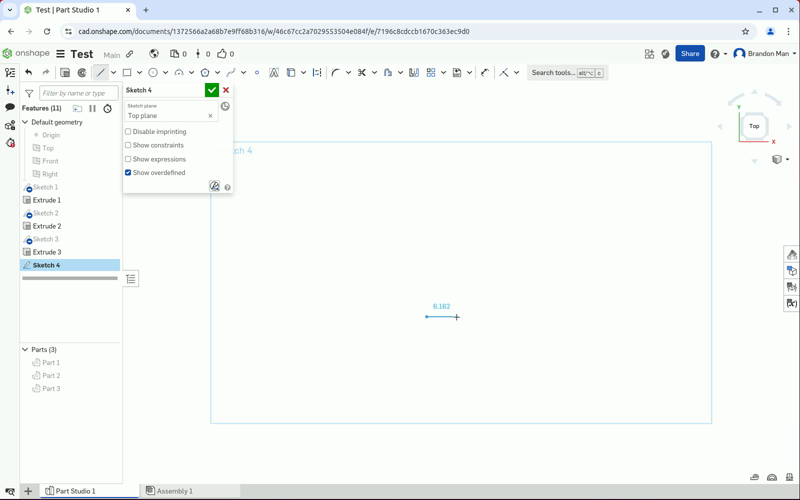
mouse_move(441, 316)
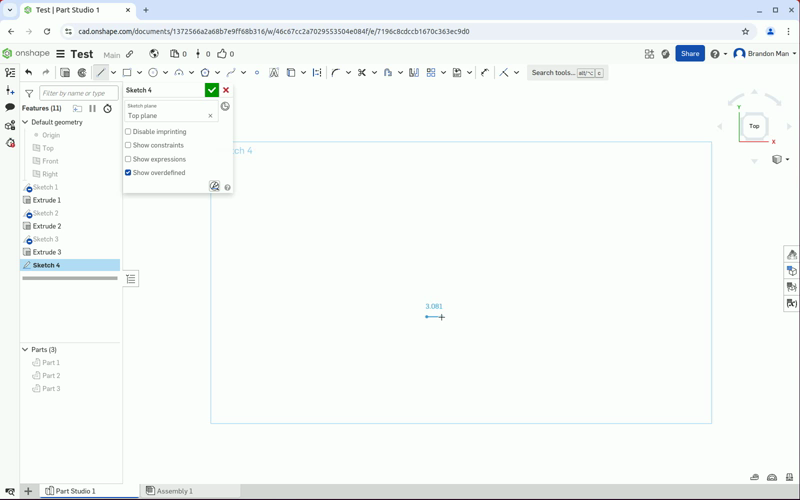
click(441, 316)
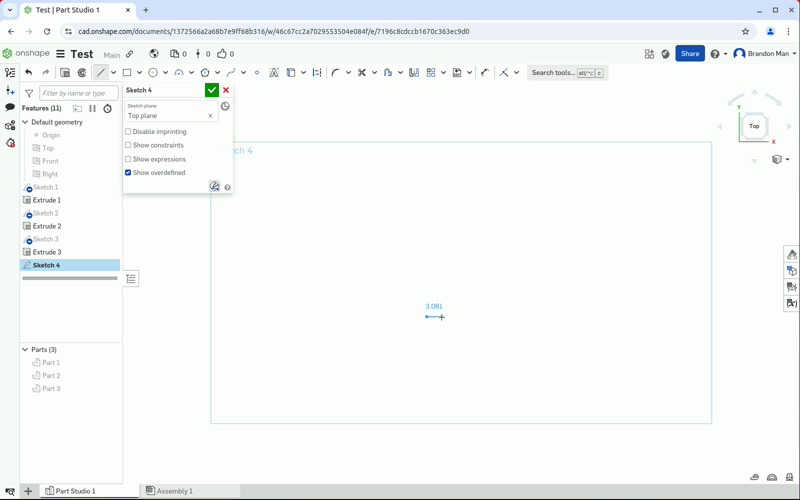
key_up(shift)
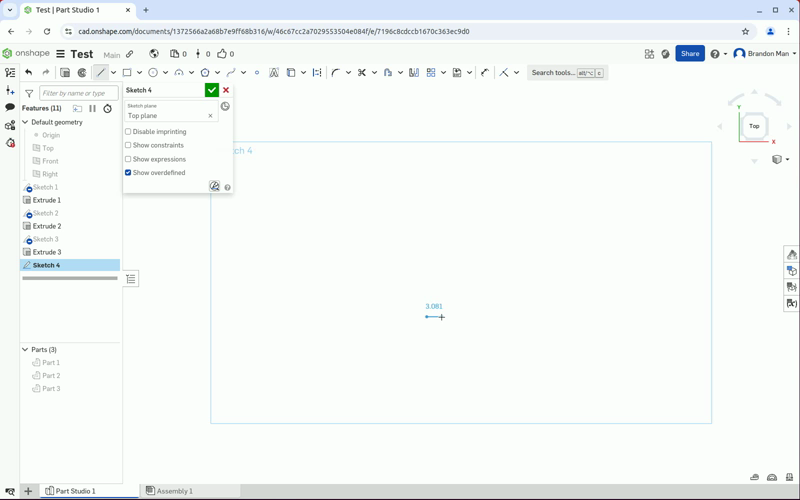
key_down(shift)
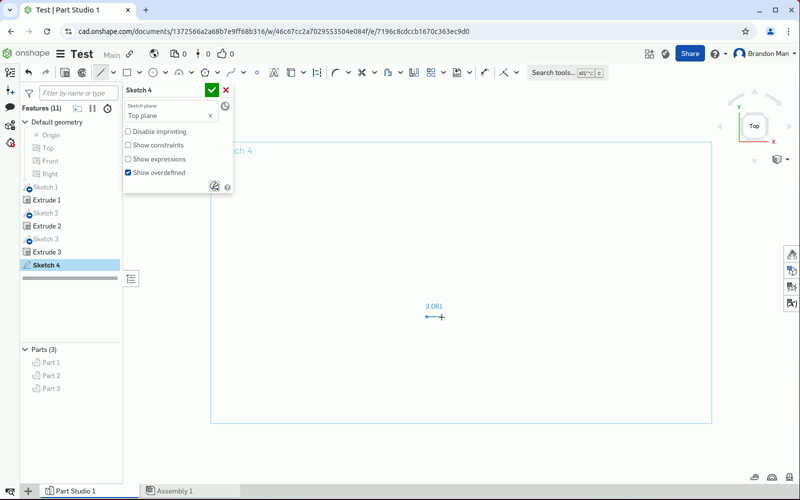
mouse_move(471, 316)
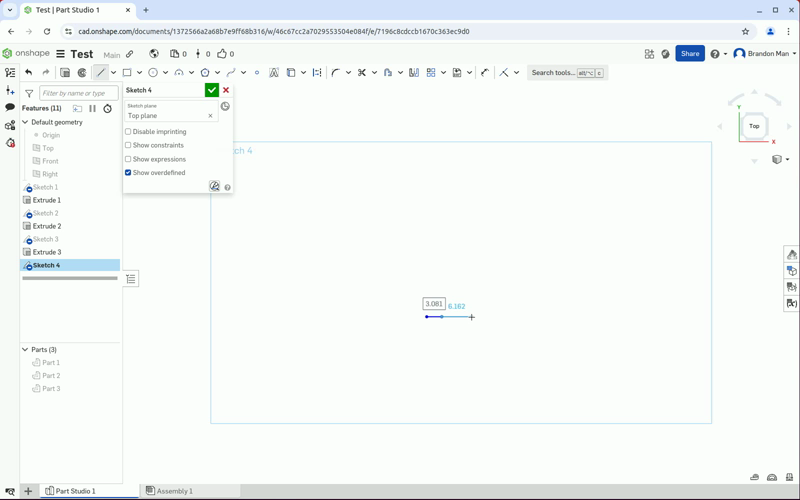
mouse_move(441, 299)
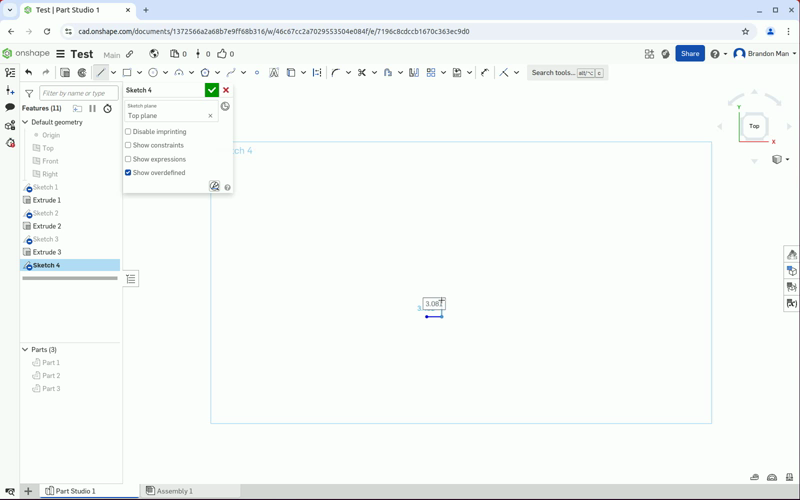
click(441, 299)
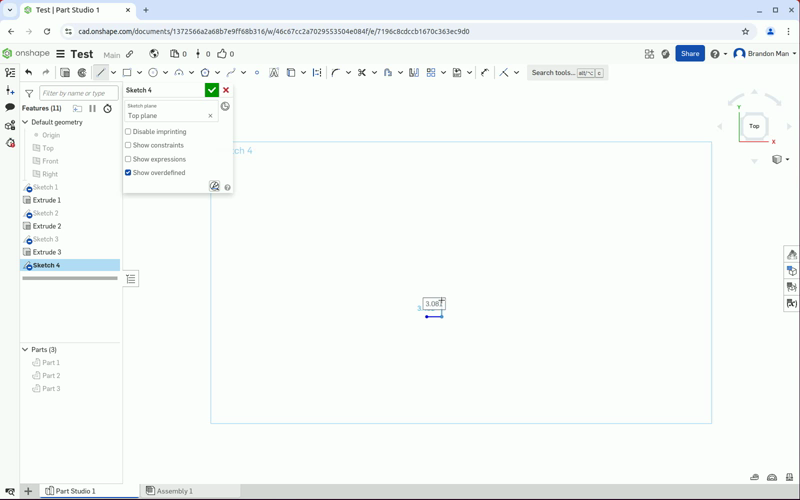
key_up(shift)
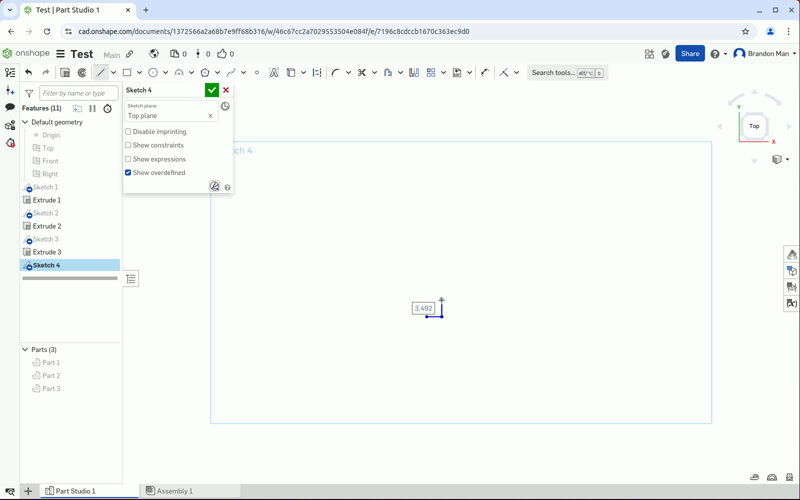
key_down(shift)
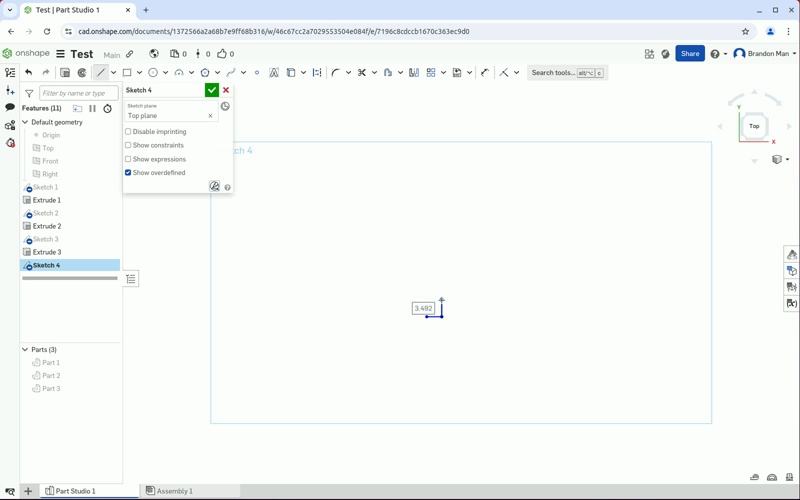
mouse_move(471, 299)
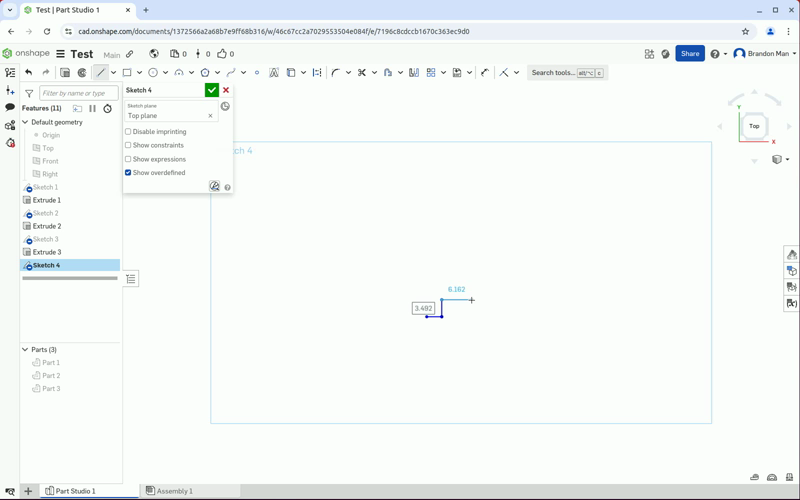
mouse_move(426, 299)
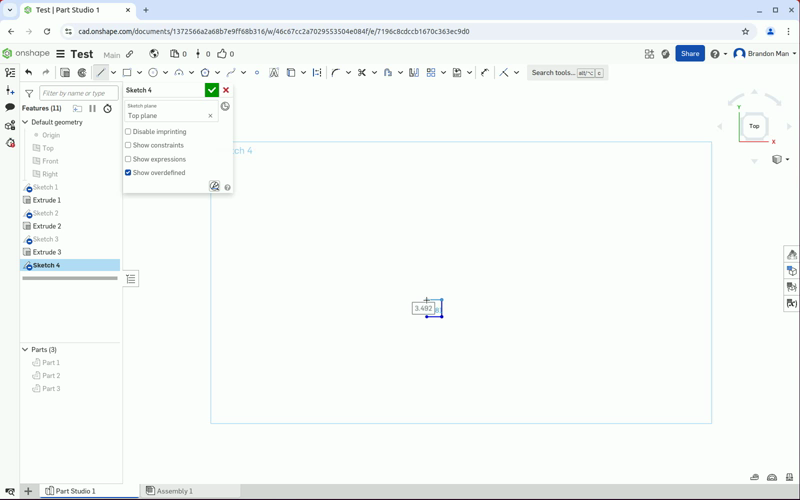
click(426, 299)
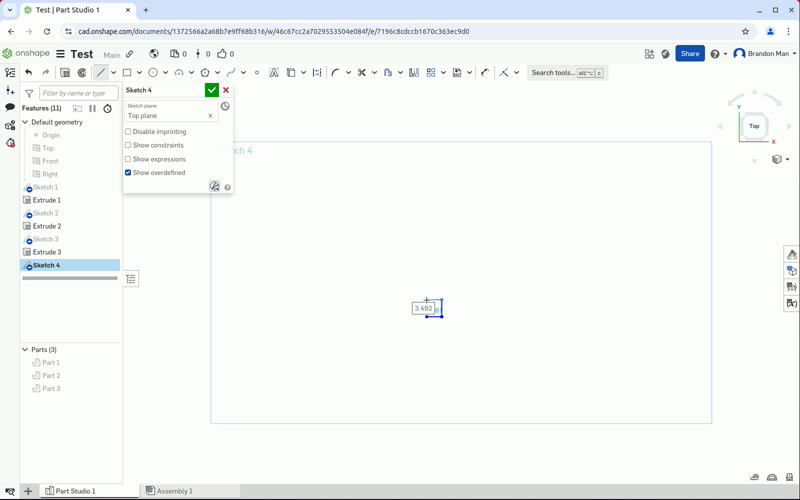
key_up(shift)
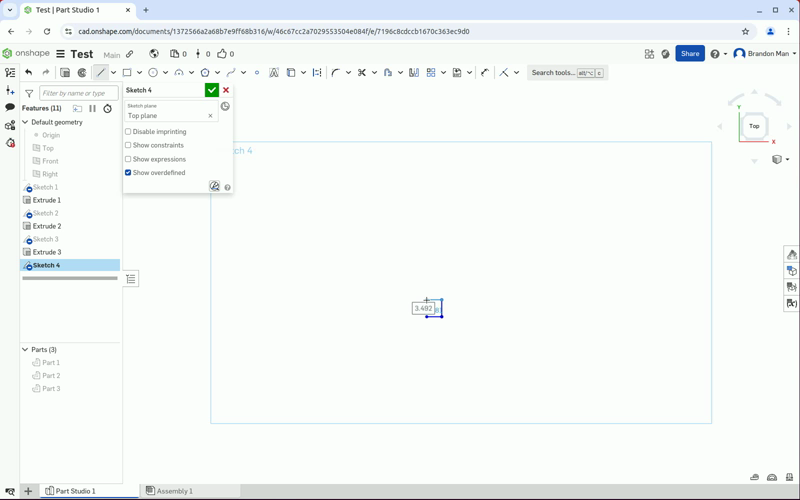
mouse_move(456, 299)
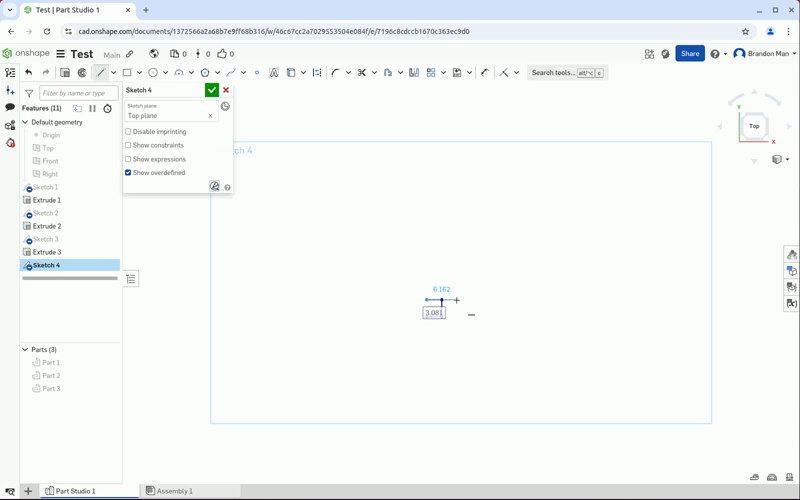
key_down(shift)
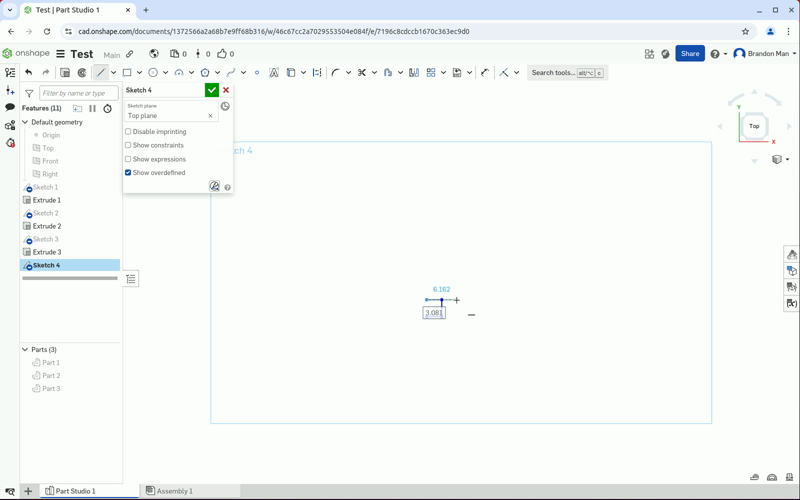
mouse_move(426, 316)
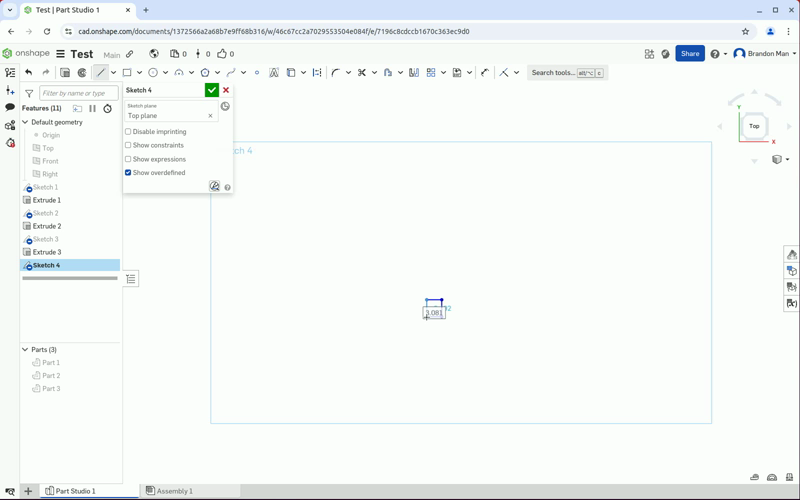
key_up(shift)
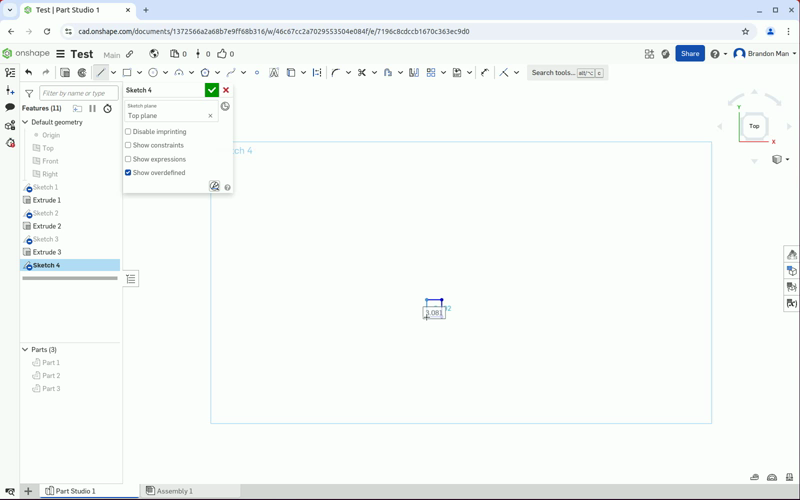
click(426, 316)
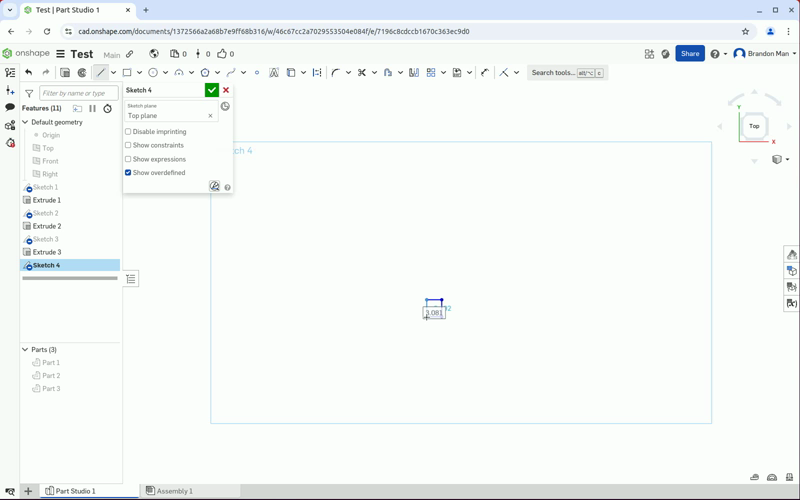
key(esc)
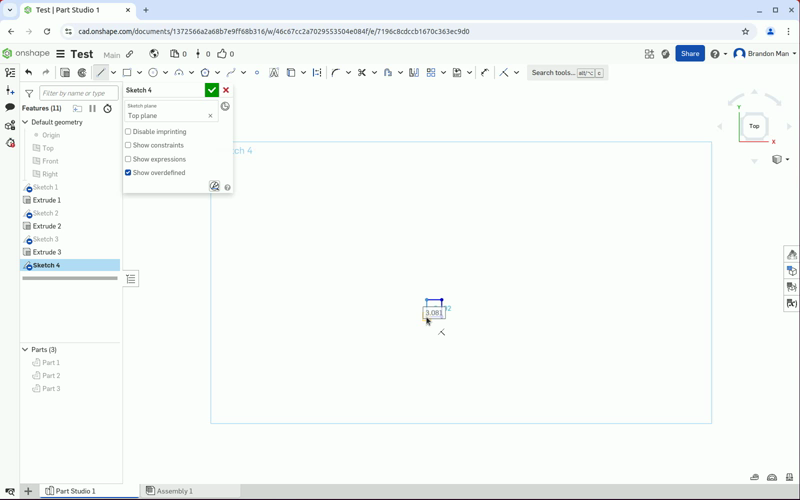
mouse_move(437, 300)
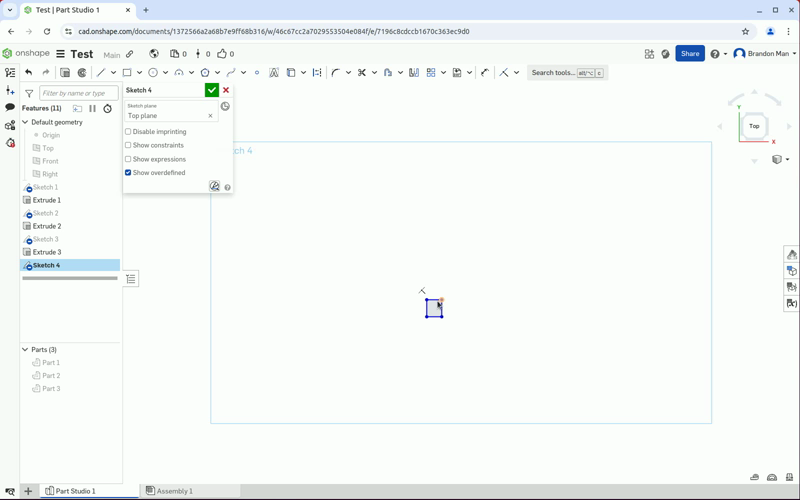
scroll(6)
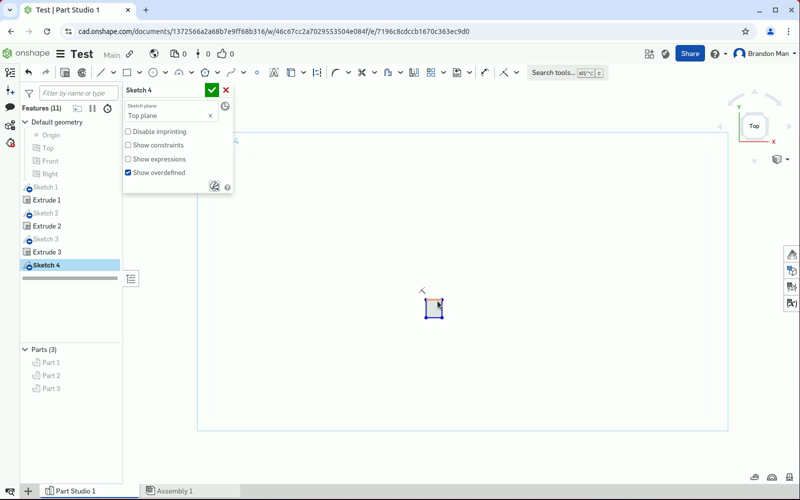
scroll(6)
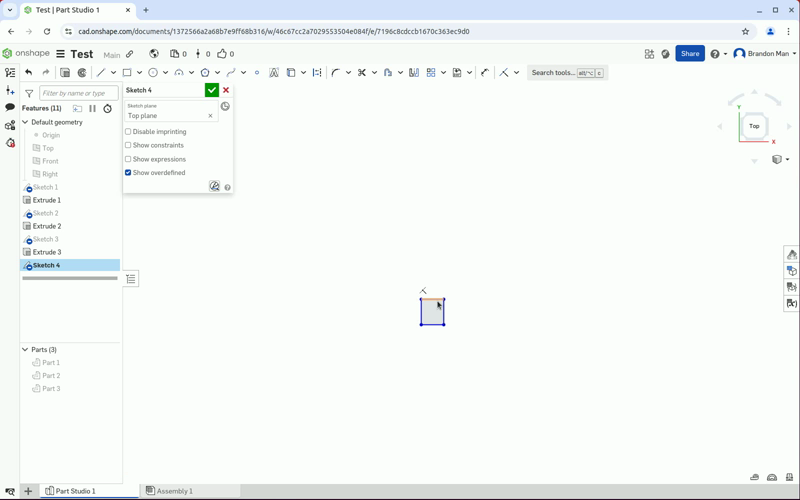
scroll(6)
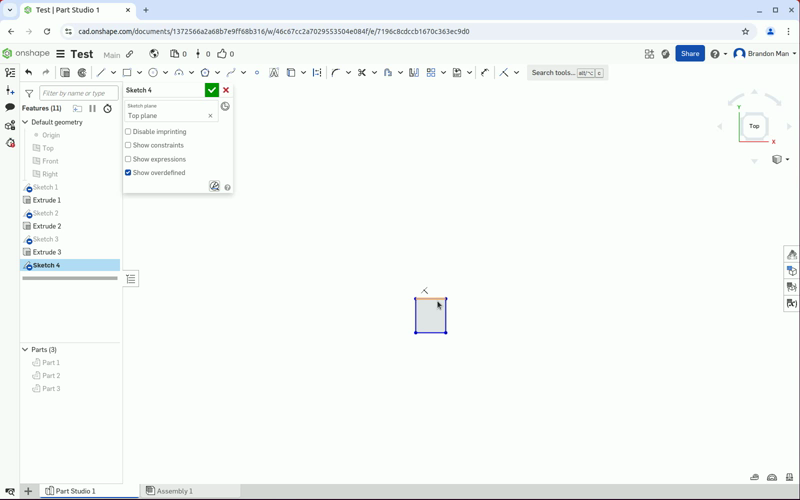
scroll(6)
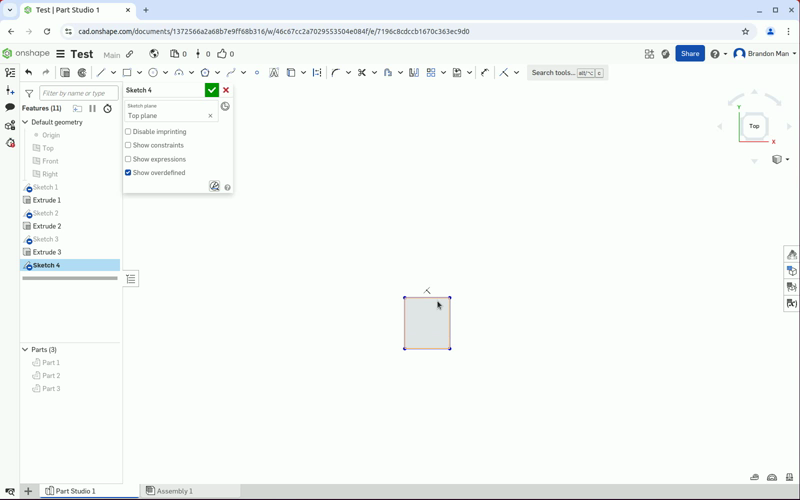
scroll(6)
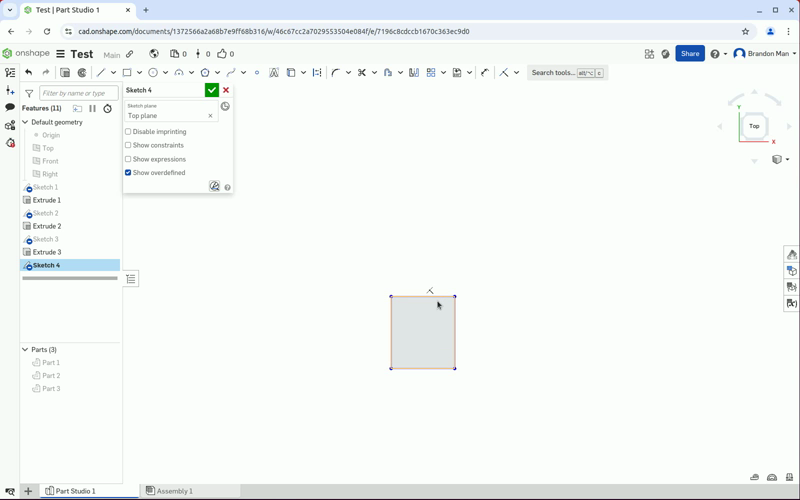
scroll(6)
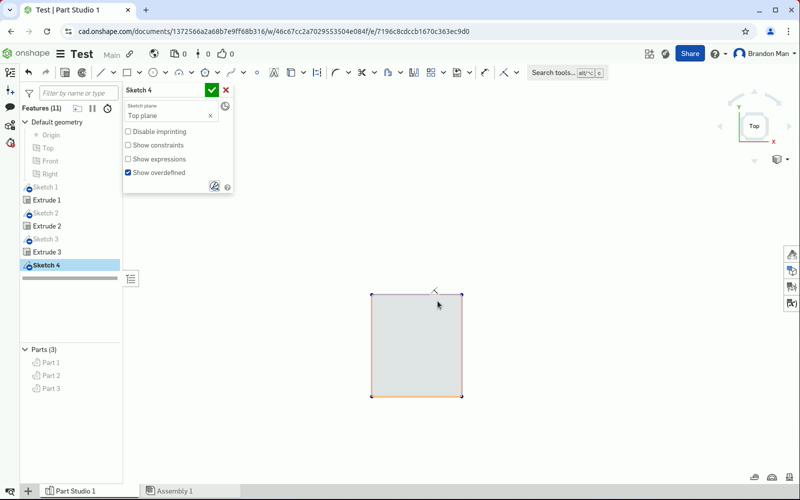
scroll(6)
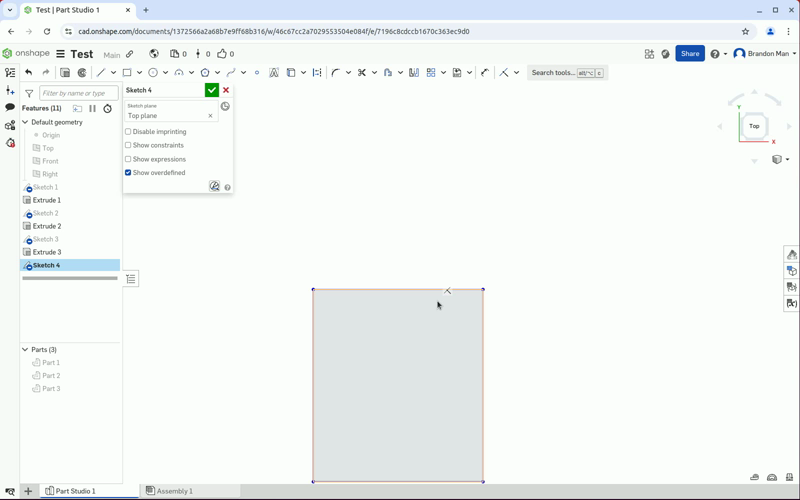
click(437, 300)
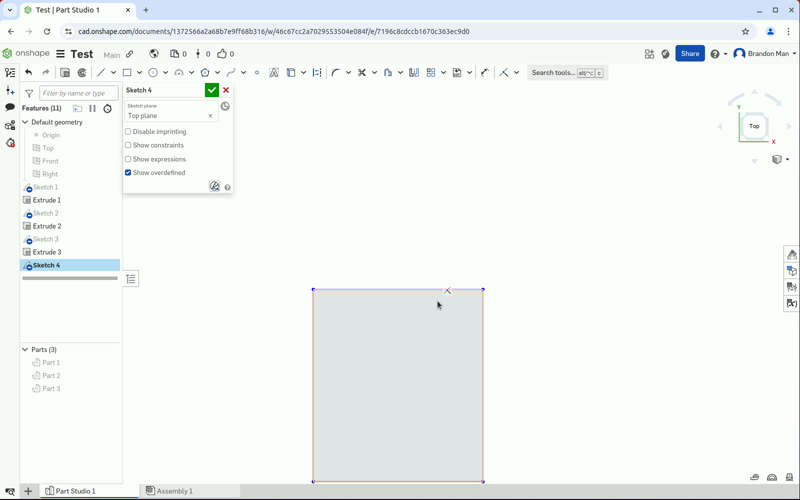
scroll(-6)
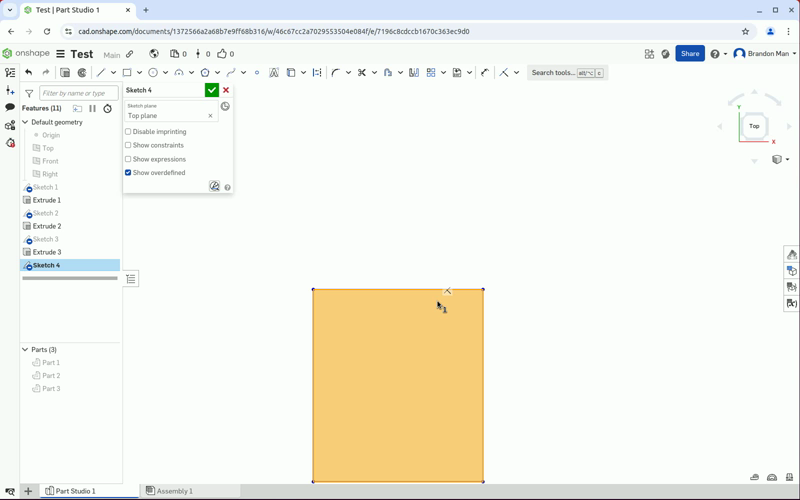
scroll(-6)
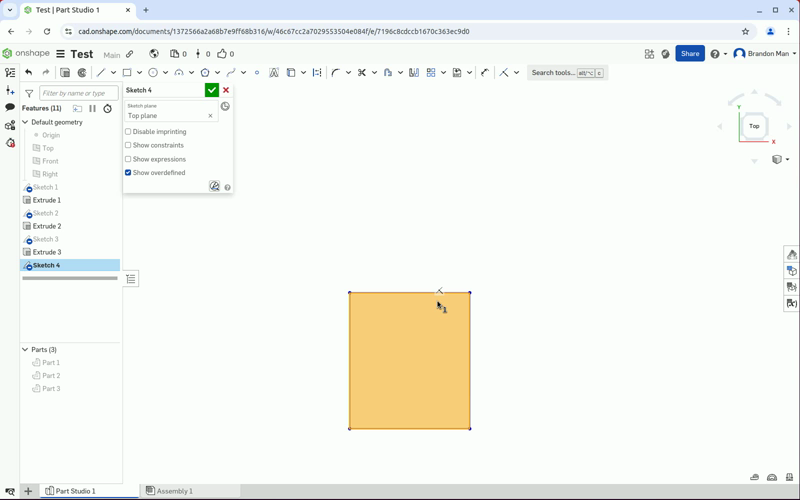
scroll(-6)
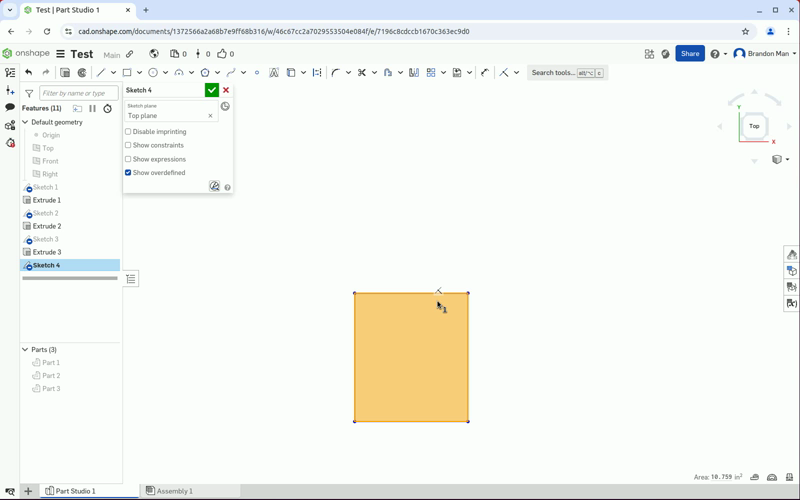
scroll(-6)
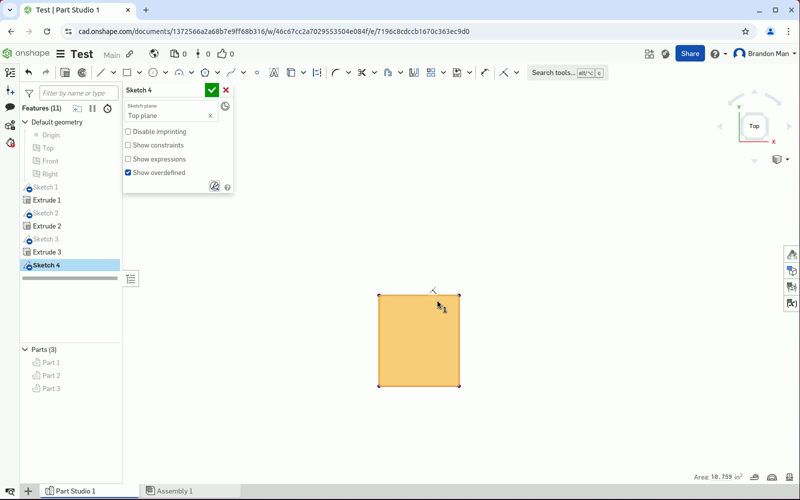
scroll(-6)
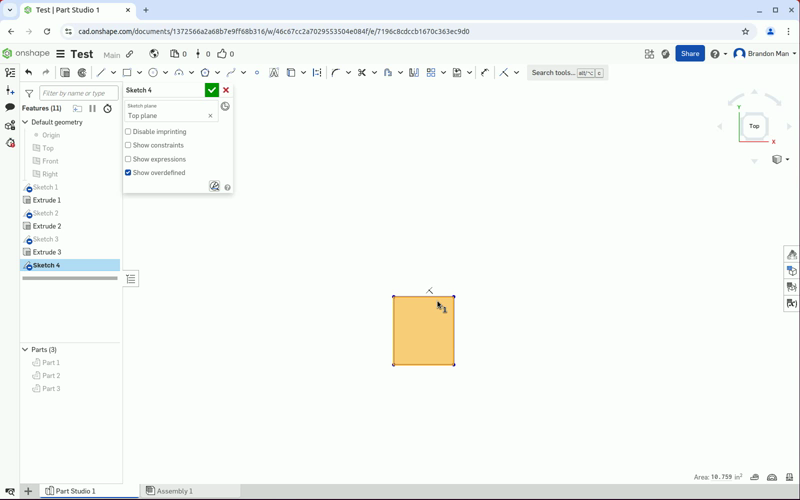
scroll(-6)
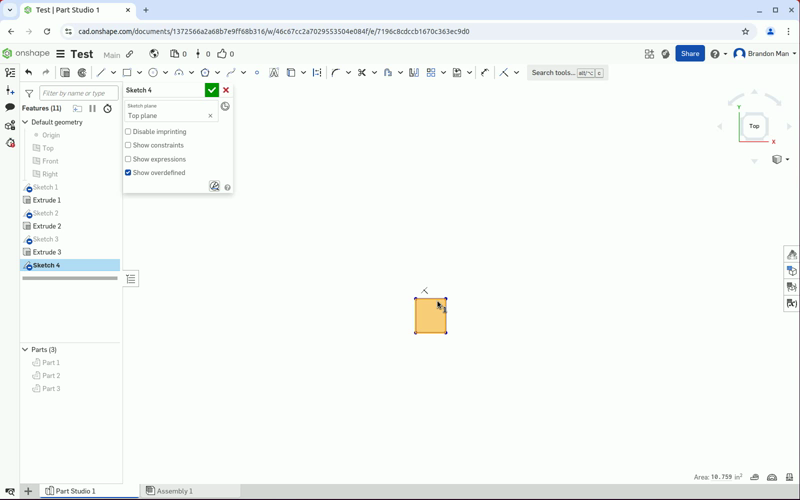
scroll(-6)
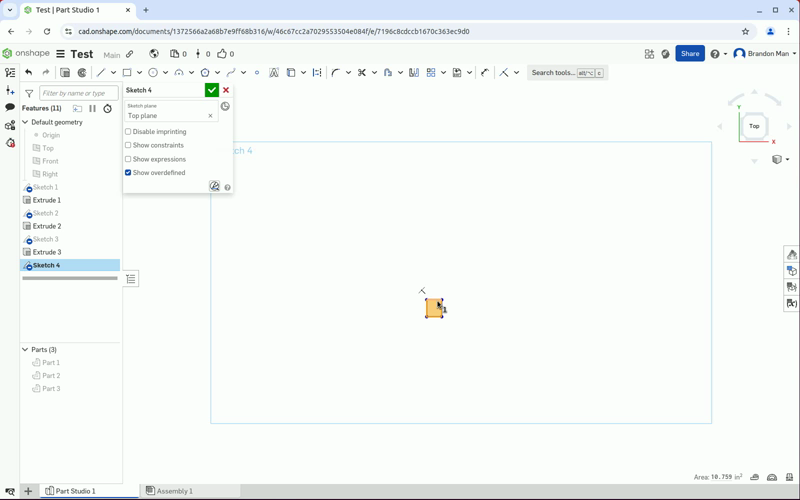
mouse_move(73, 352)
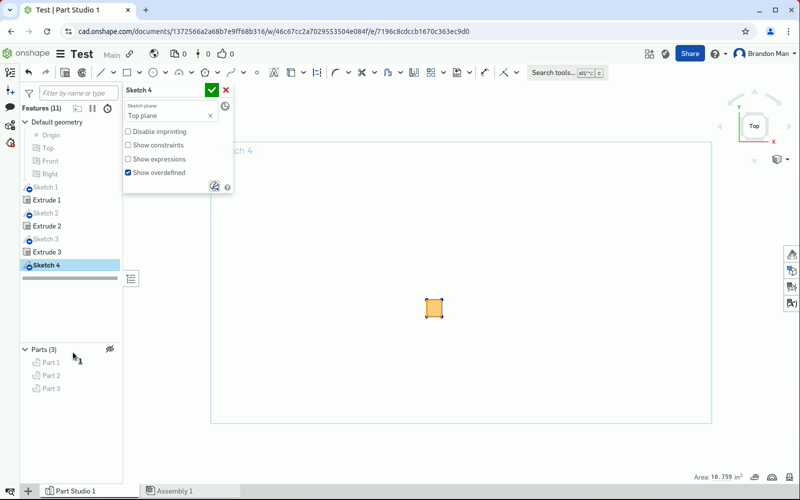
key(shift+y)
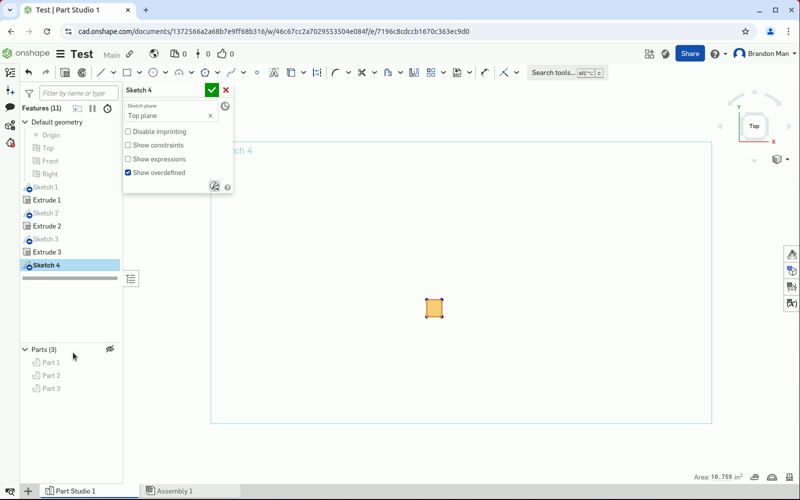
key(shift+e)
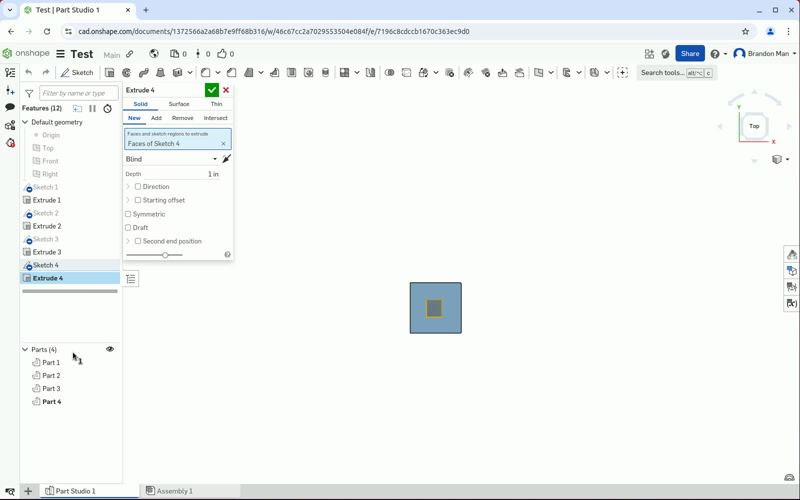
mouse_move(143, 106)
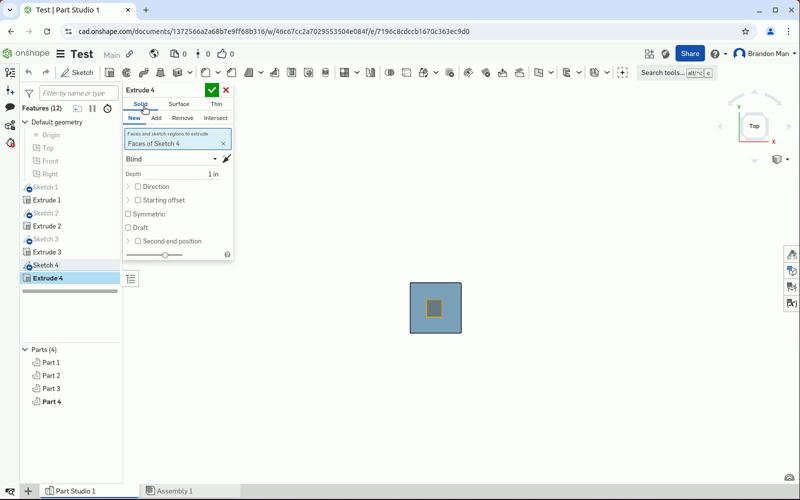
click(143, 106)
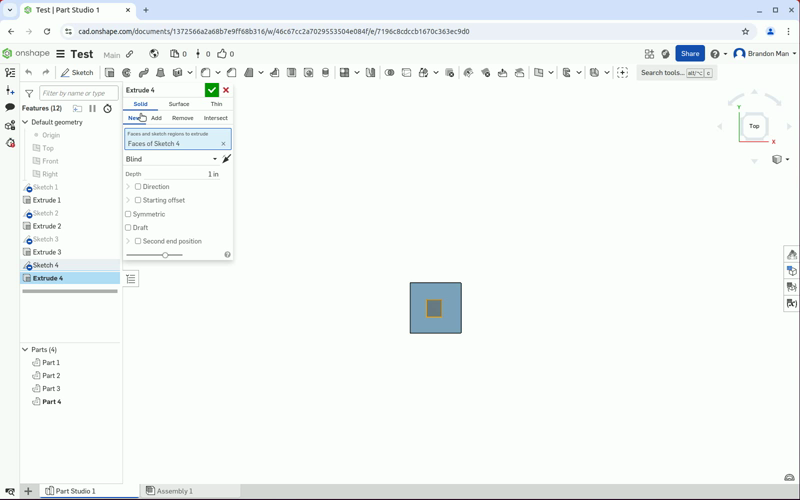
mouse_move(137, 120)
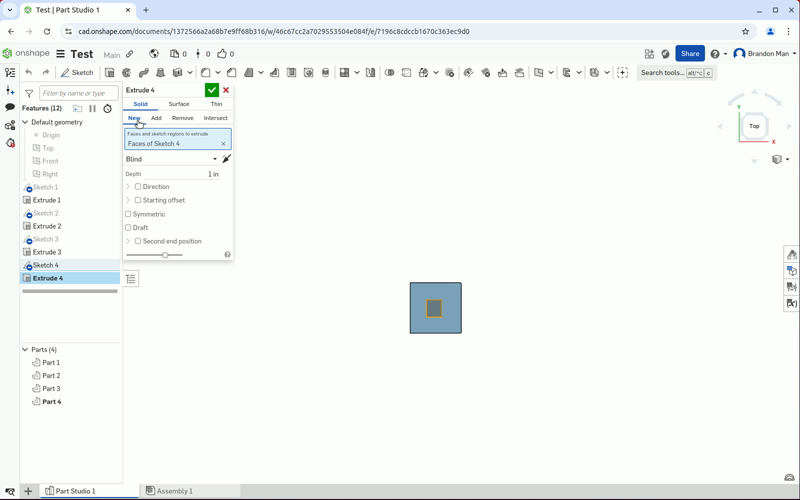
click(137, 120)
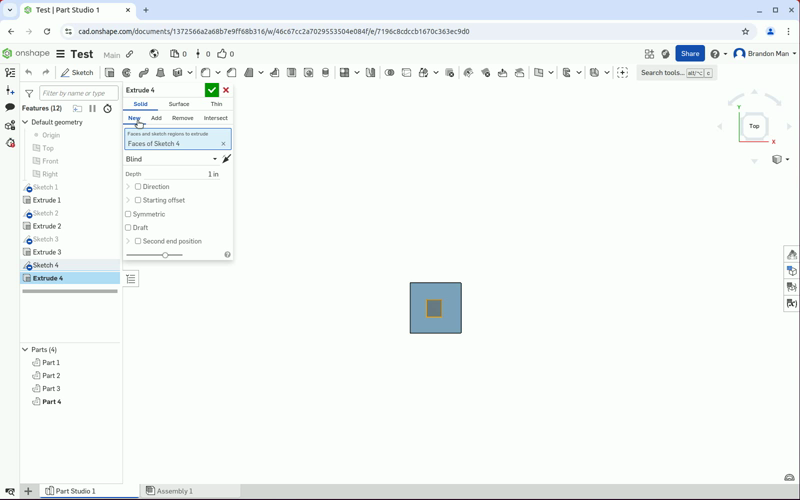
key(tab, 4)
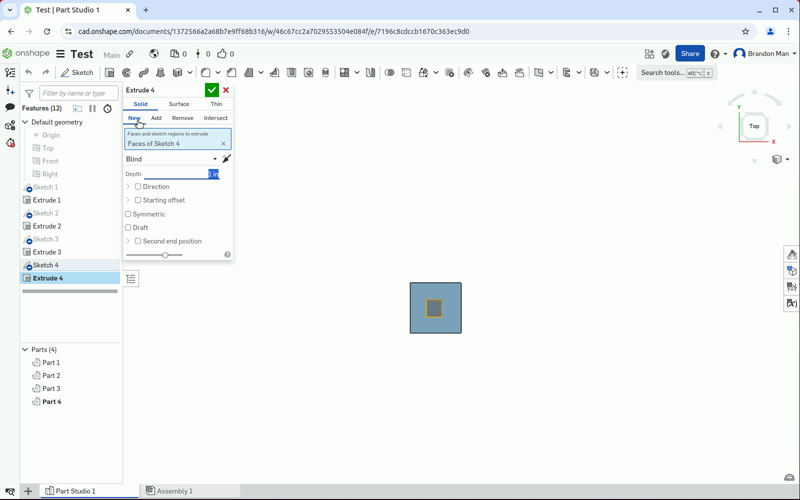
text(-20.701)
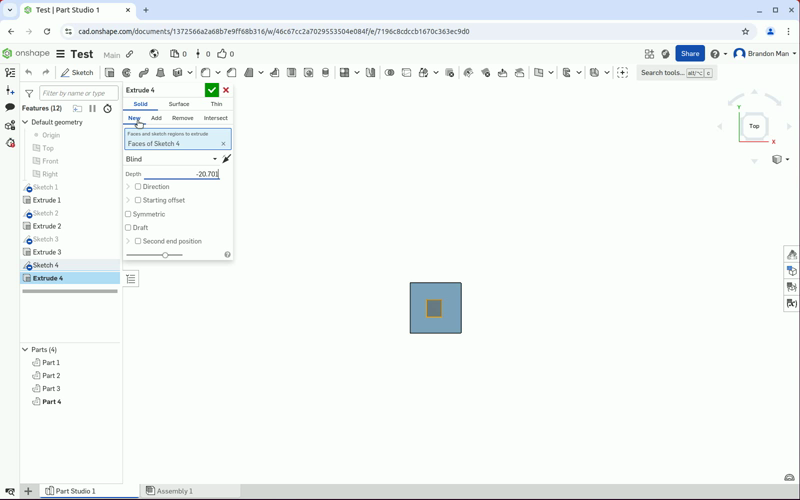
key(enter)
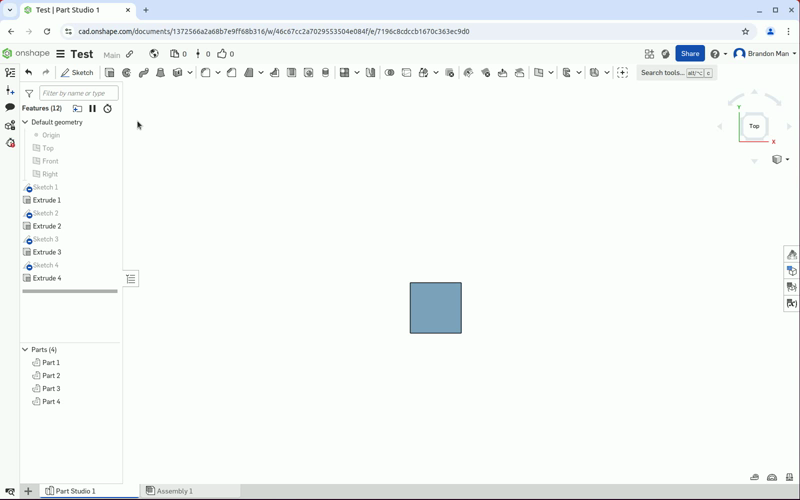
key(shift+h)
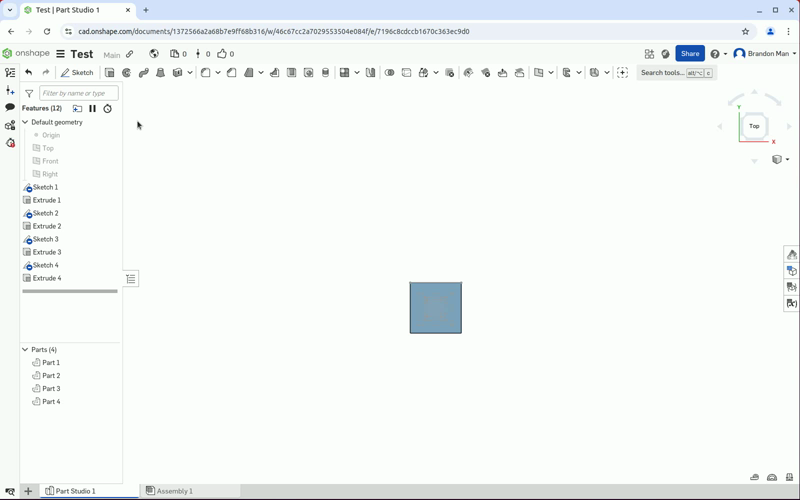
key(shift+h)
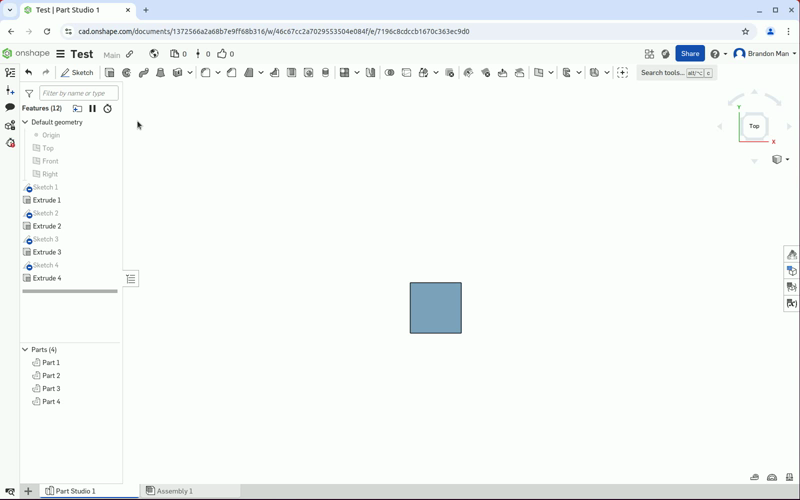
mouse_move(73, 189)
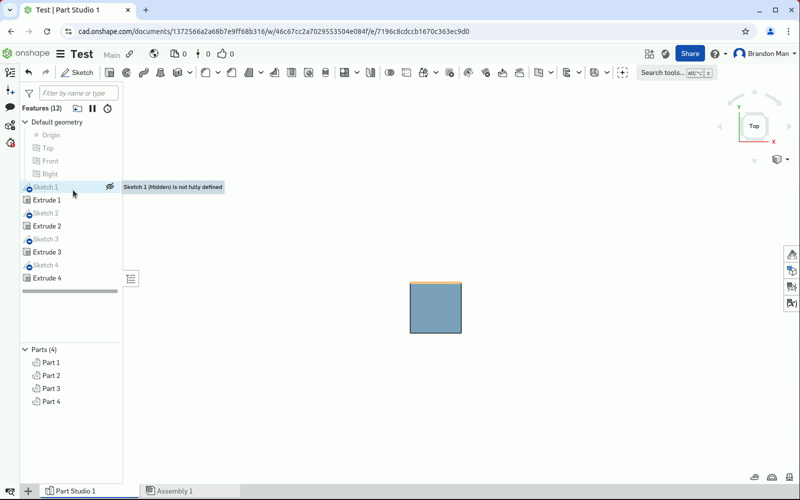
click(73, 189)
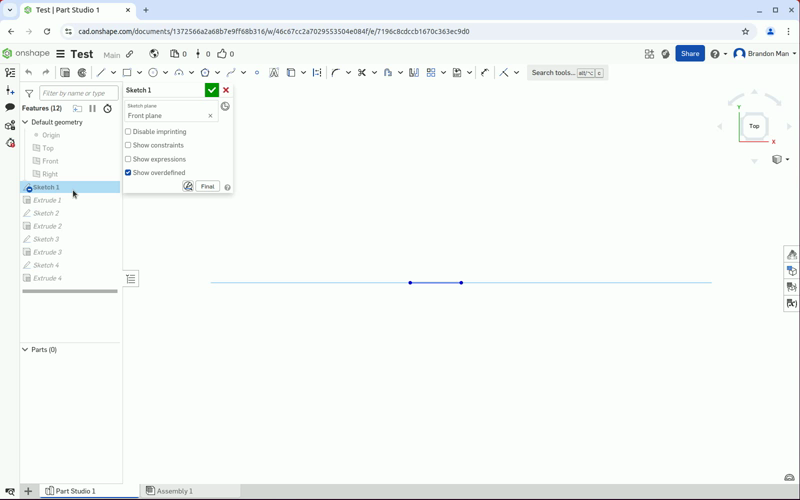
mouse_move(229, 92)
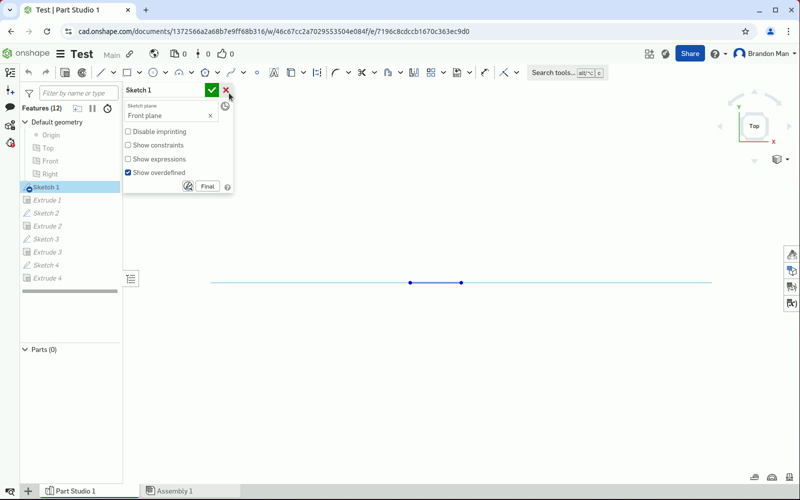
click(229, 92)
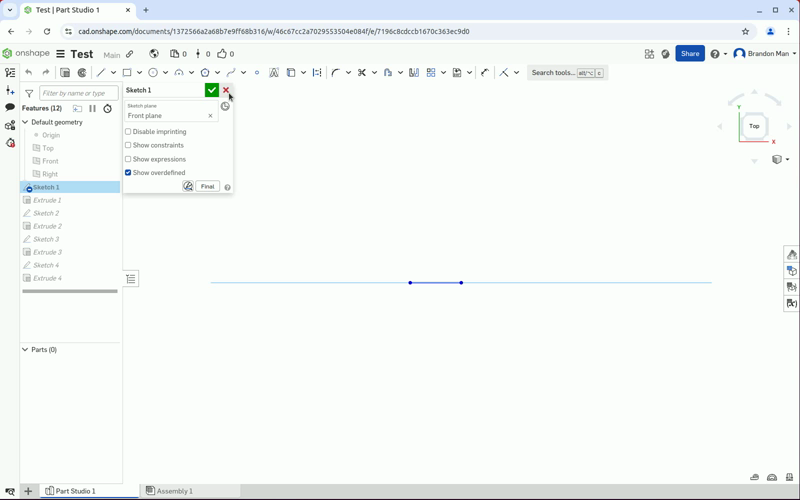
key(shift+s)
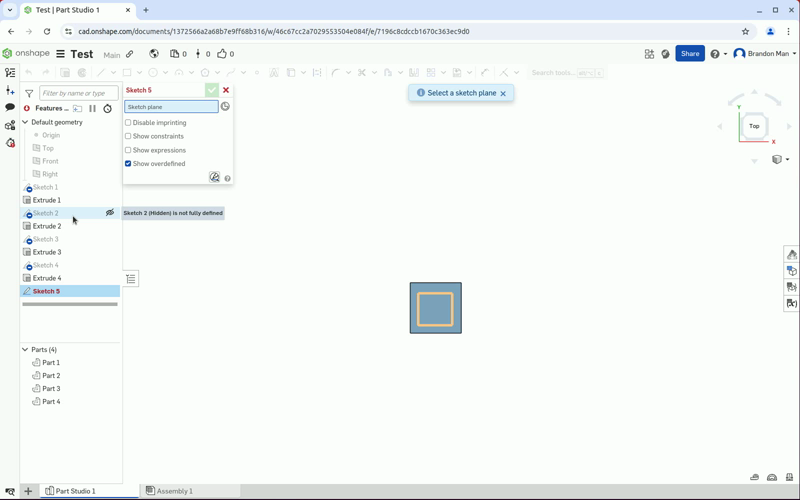
scroll(3)
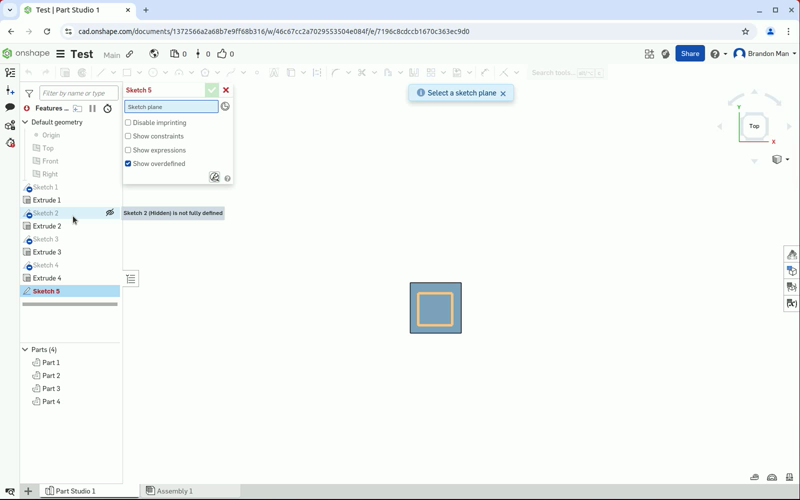
mouse_move(73, 150)
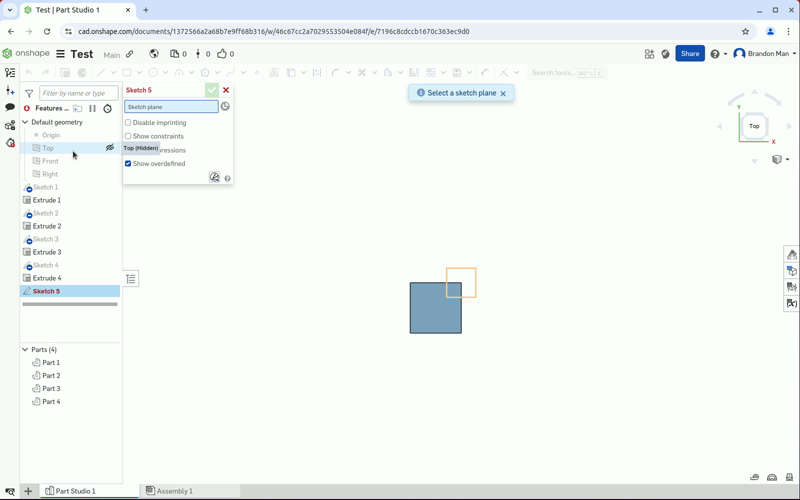
click(73, 150)
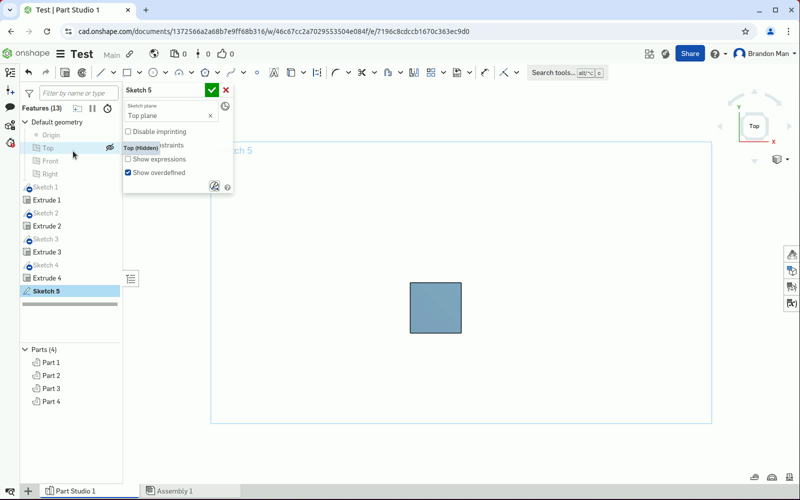
mouse_move(73, 352)
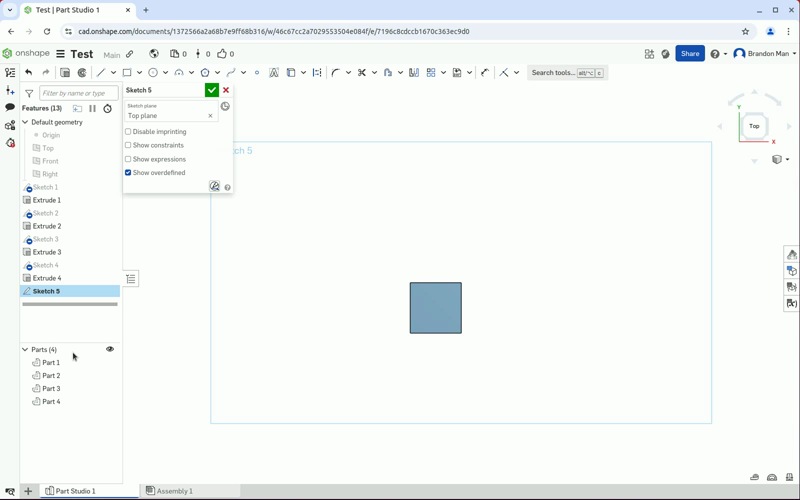
key(y)
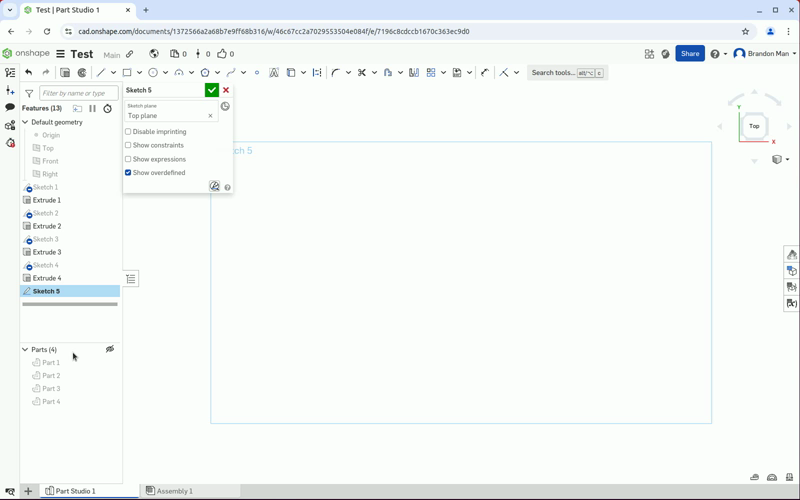
key(l)
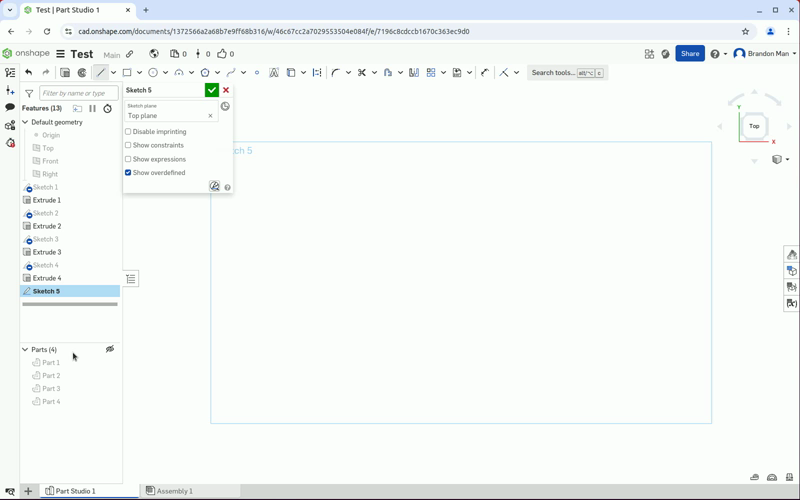
key_down(shift)
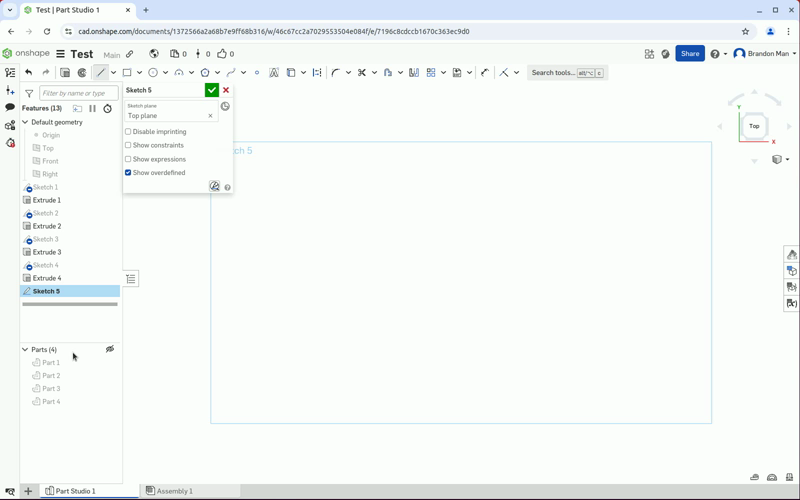
mouse_move(432, 311)
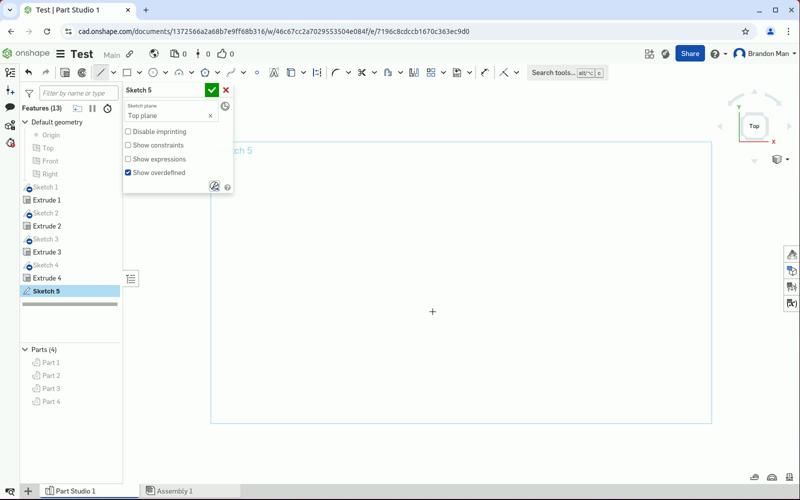
click(432, 311)
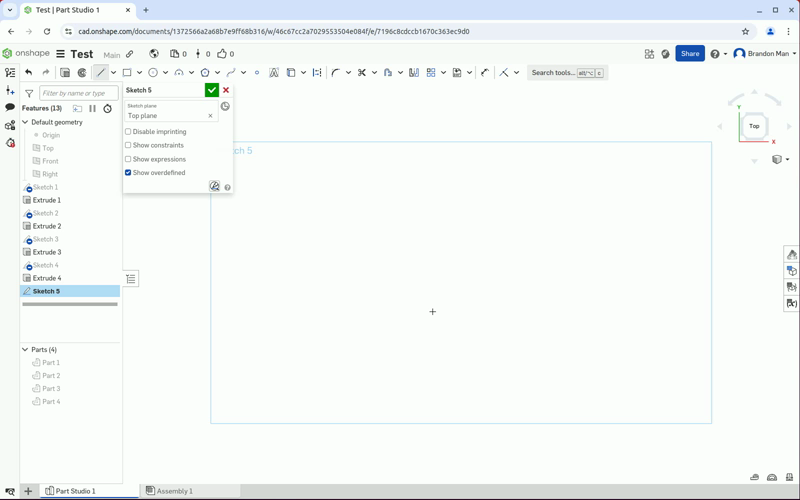
key_up(shift)
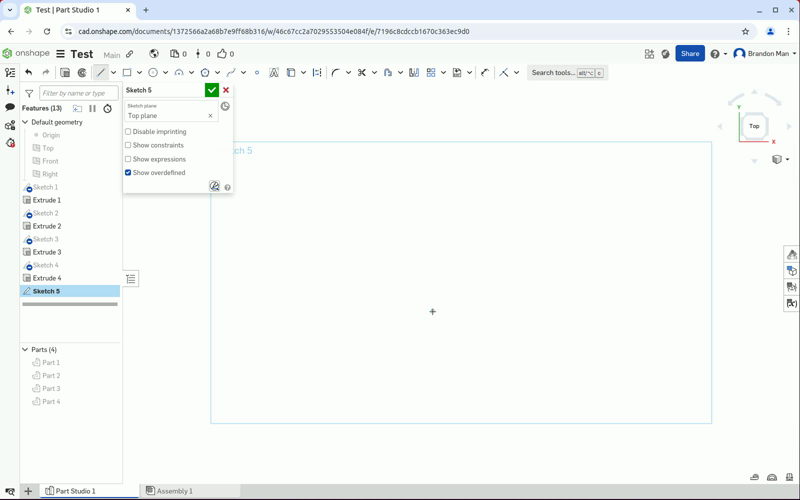
key_down(shift)
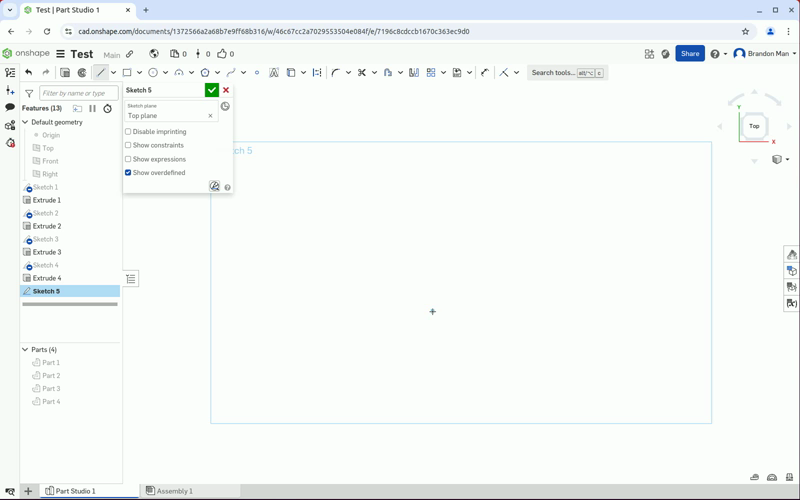
mouse_move(462, 311)
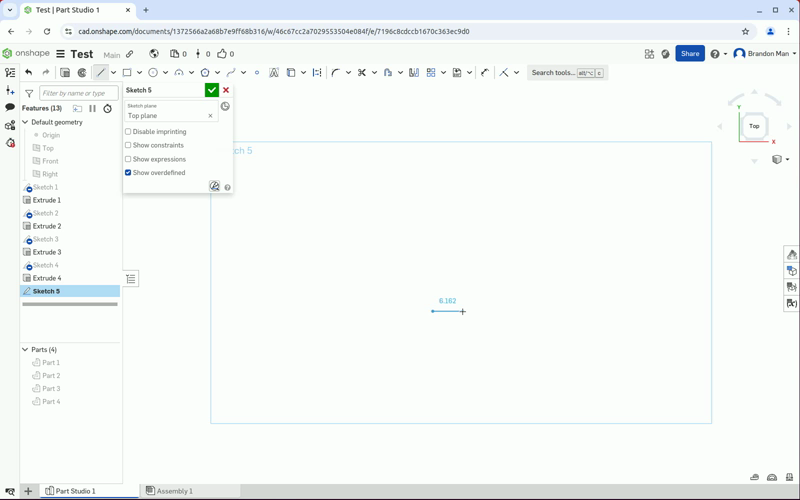
mouse_move(437, 311)
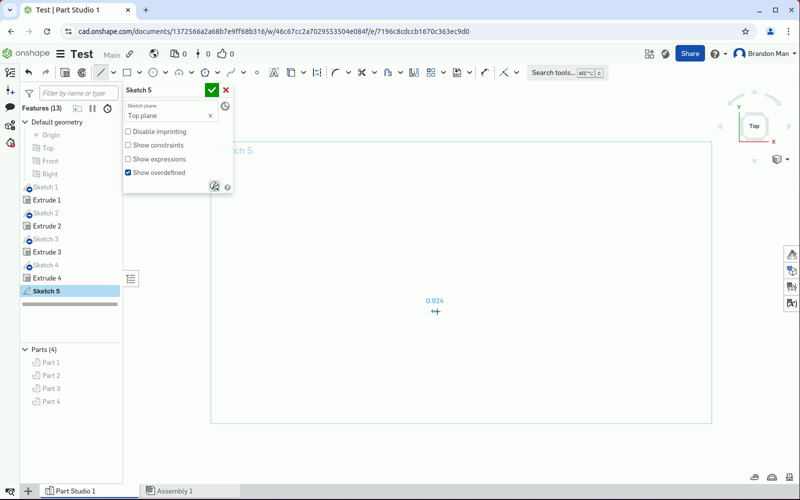
scroll(6)
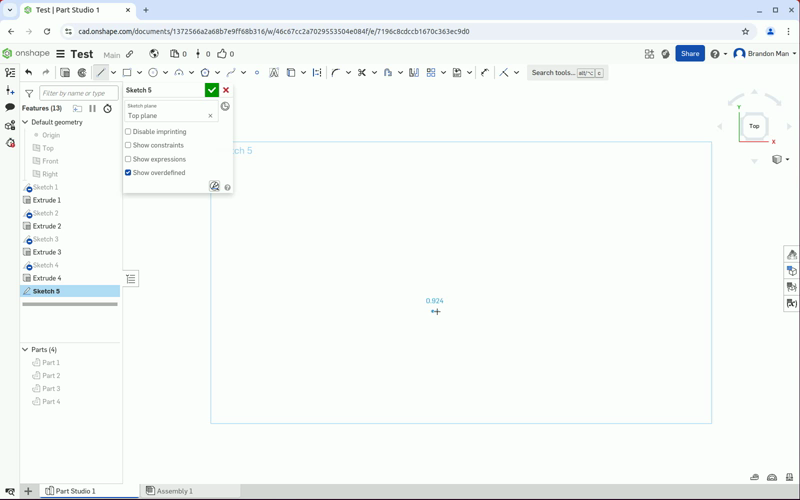
scroll(6)
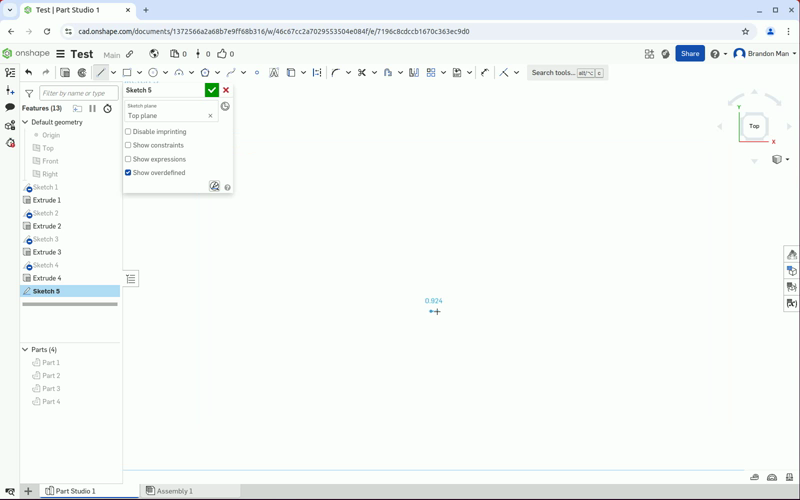
scroll(6)
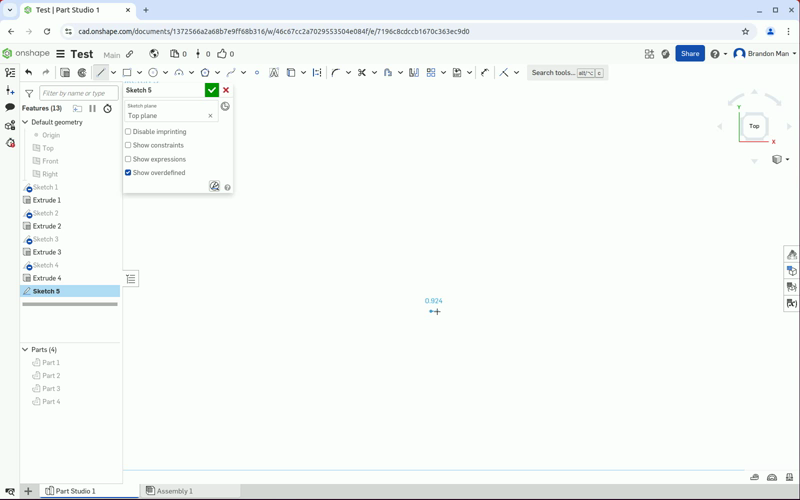
scroll(6)
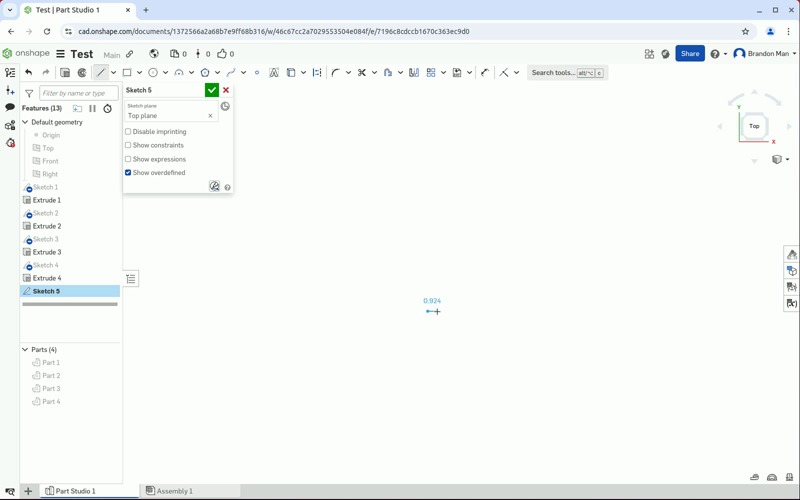
scroll(6)
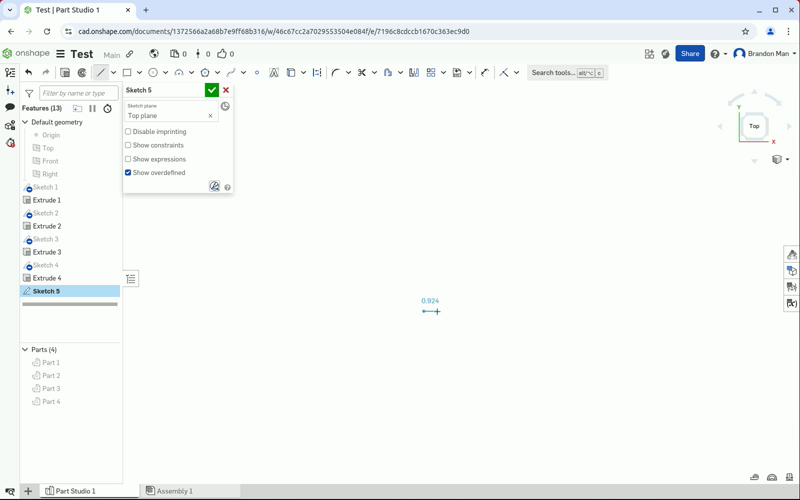
scroll(6)
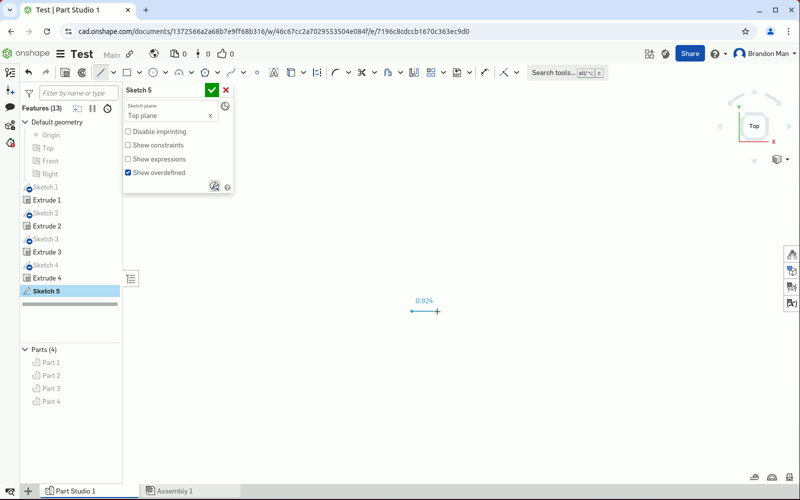
scroll(6)
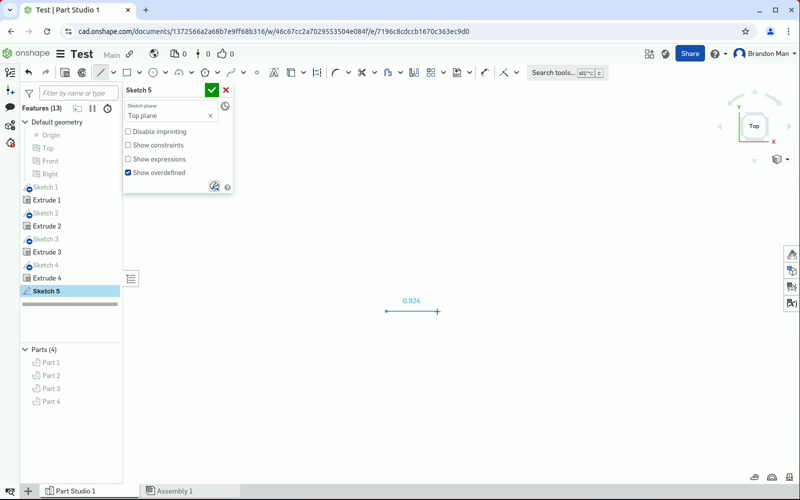
click(437, 311)
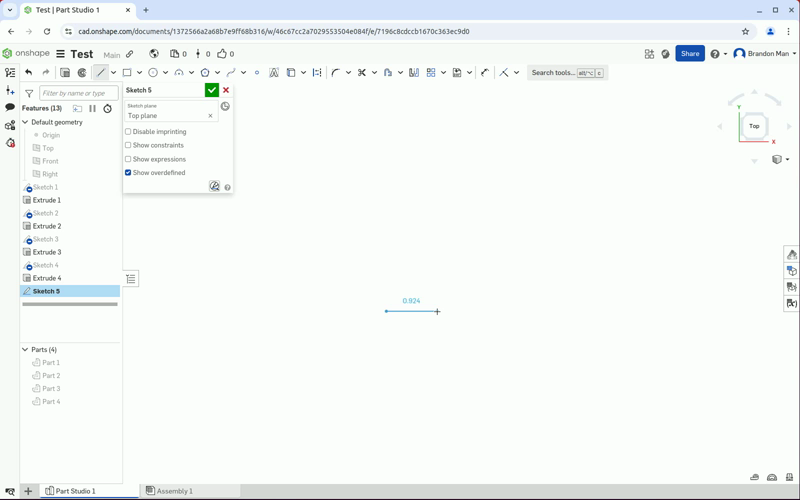
scroll(-6)
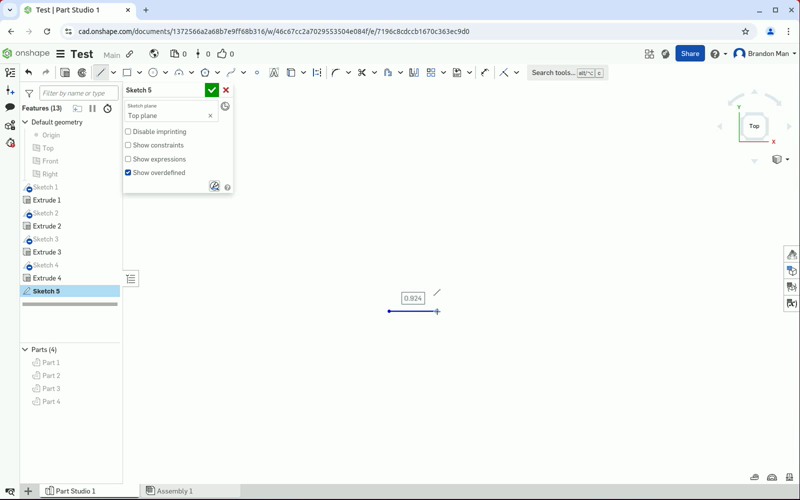
scroll(-6)
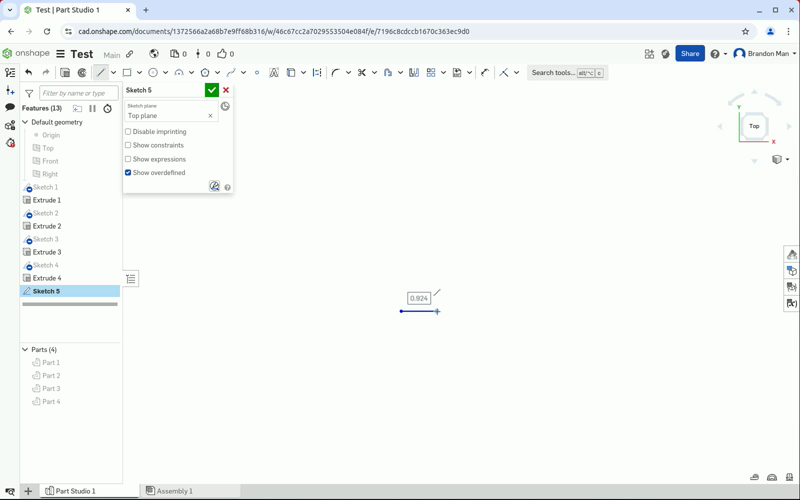
scroll(-6)
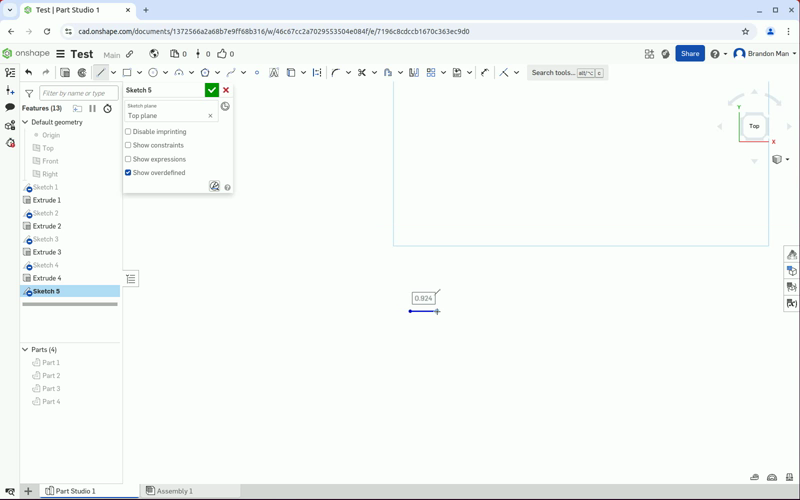
scroll(-6)
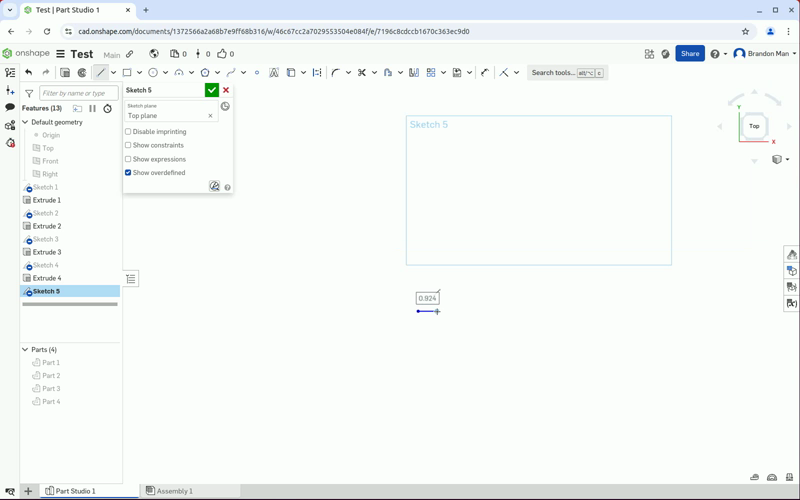
scroll(-6)
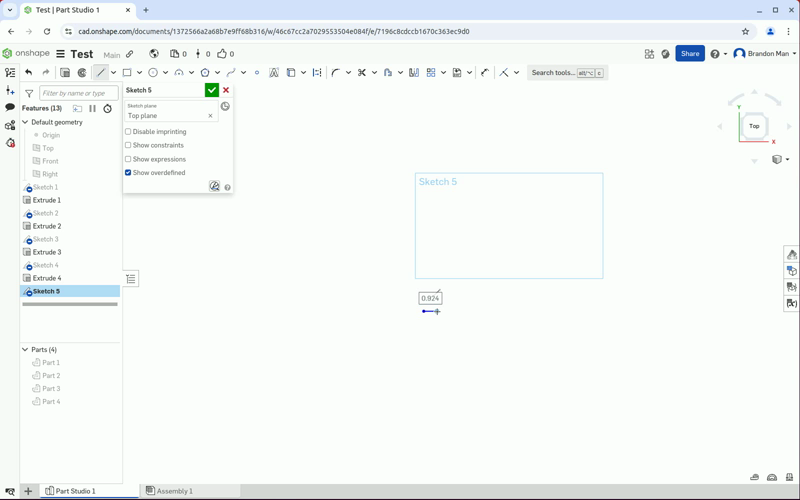
scroll(-6)
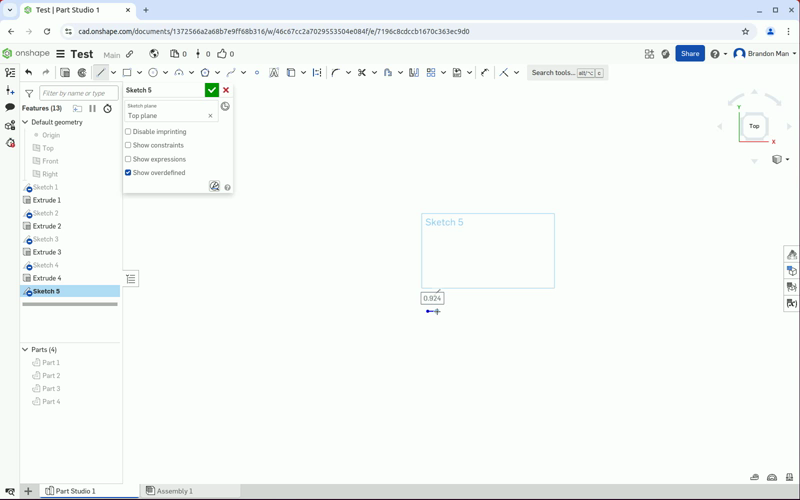
scroll(-6)
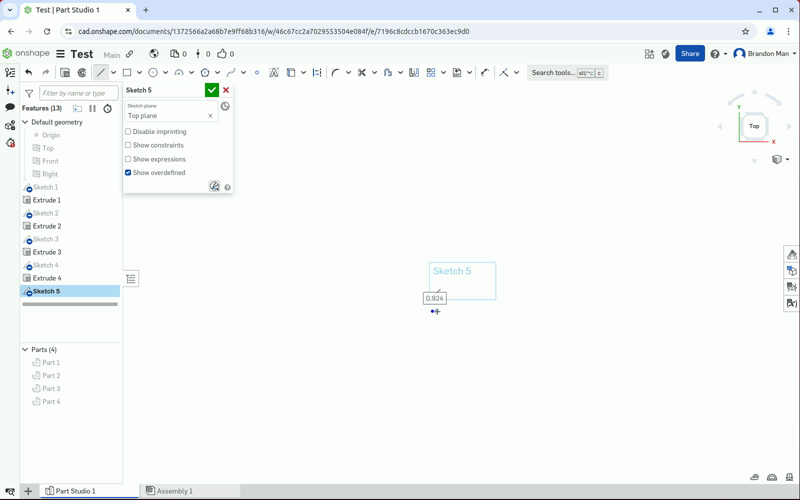
key_up(shift)
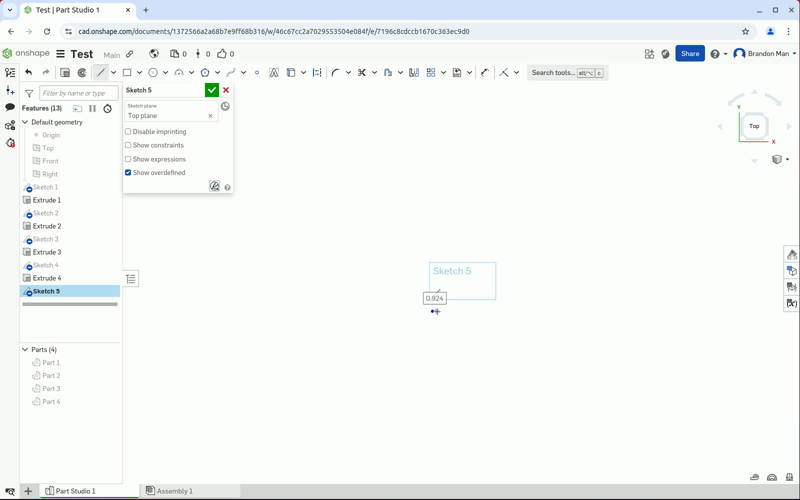
key_down(shift)
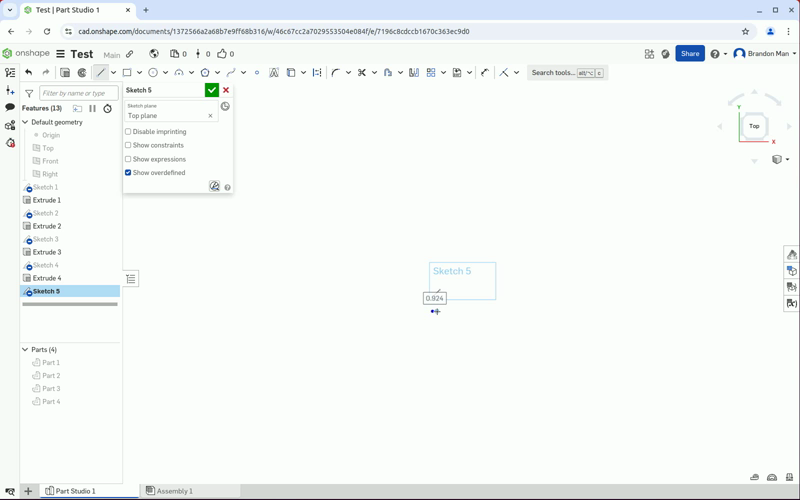
mouse_move(467, 311)
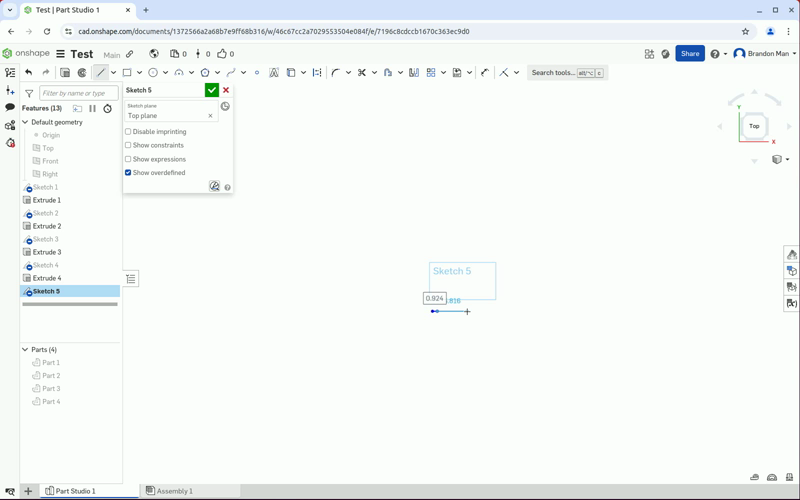
mouse_move(437, 306)
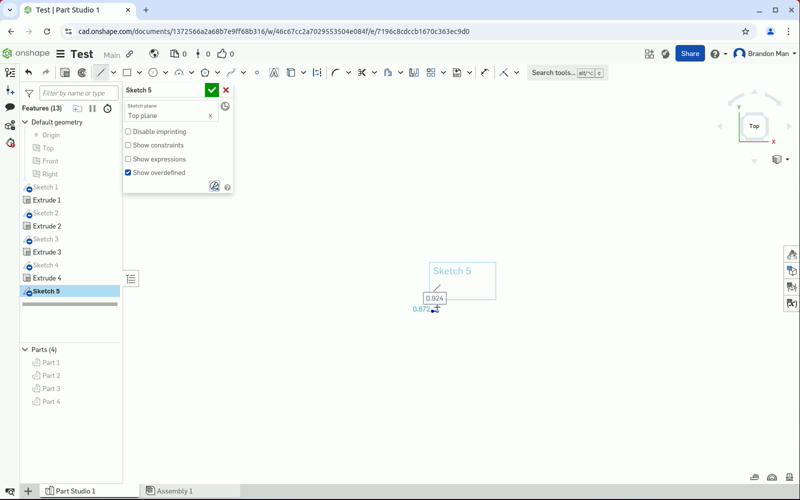
scroll(6)
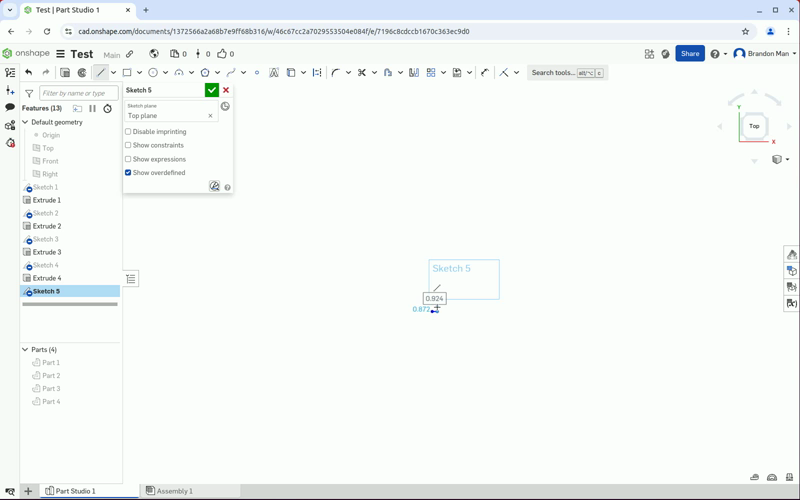
scroll(6)
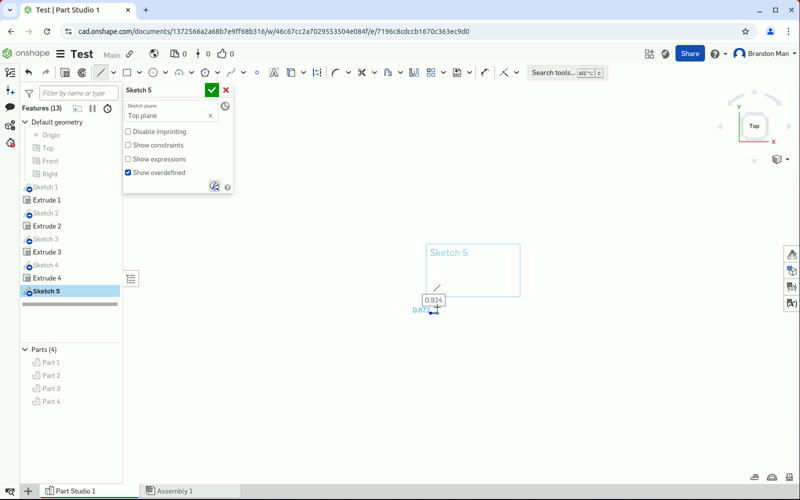
scroll(6)
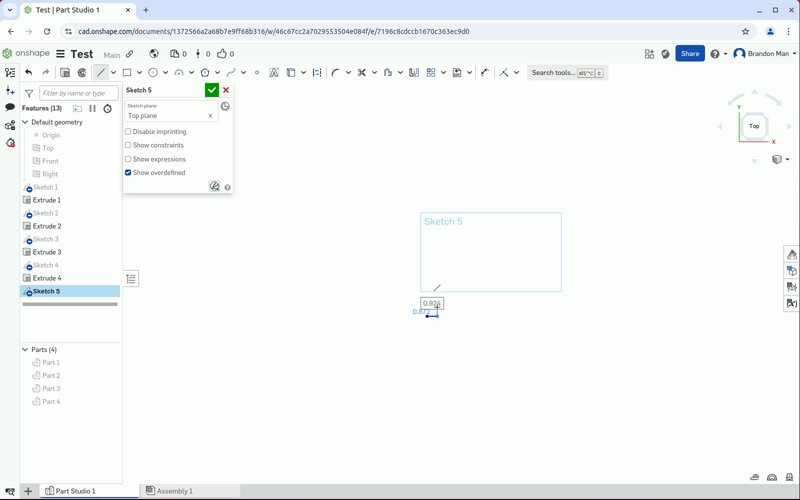
scroll(6)
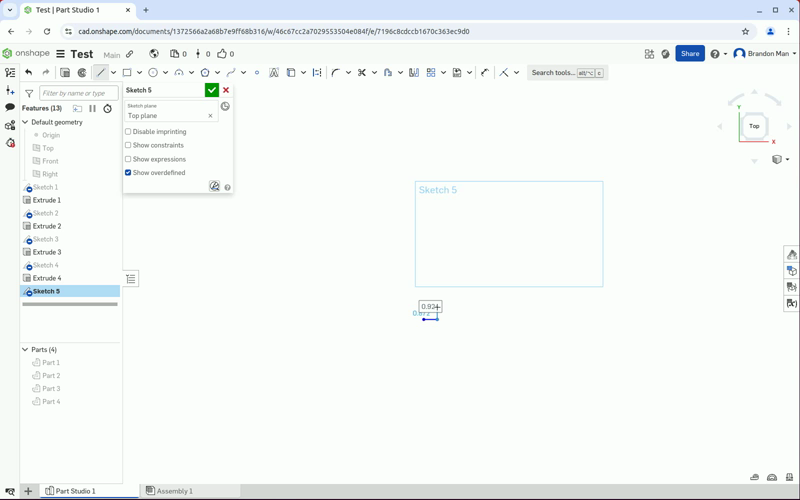
scroll(6)
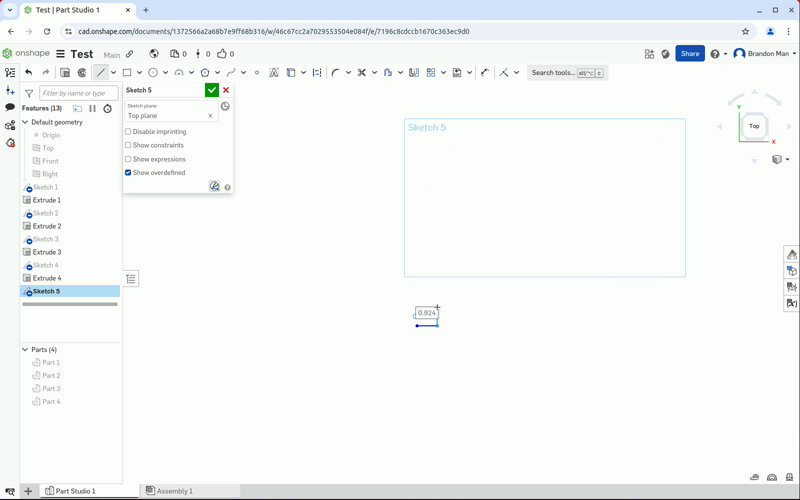
scroll(6)
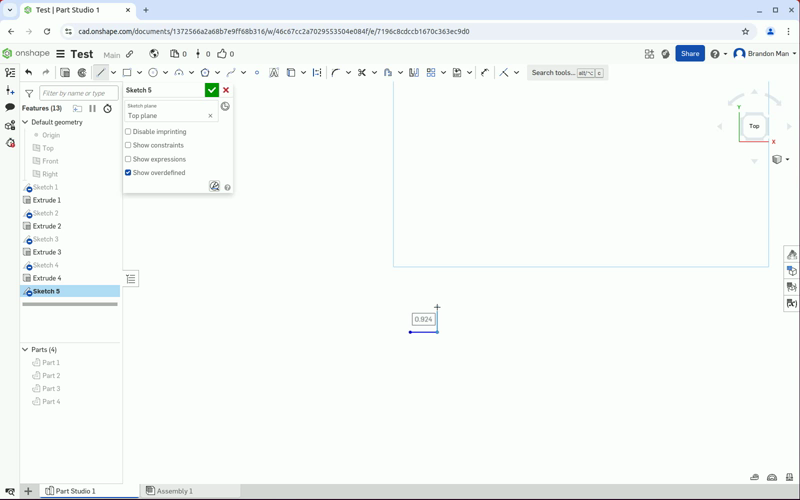
scroll(6)
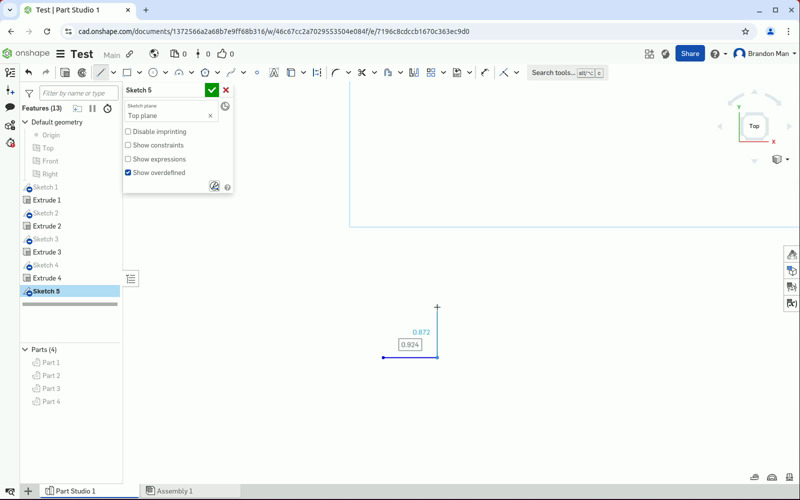
click(437, 306)
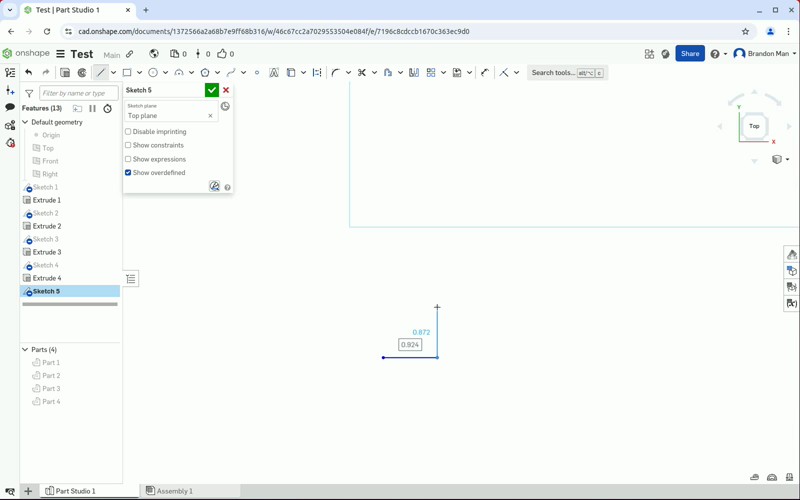
scroll(-6)
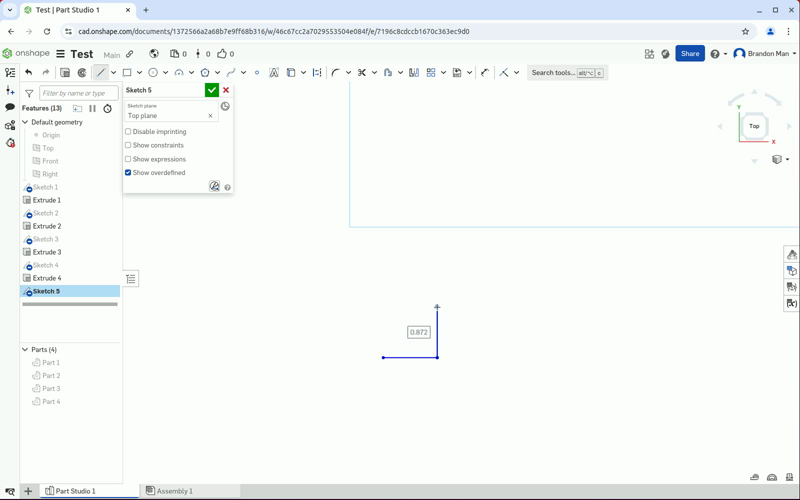
scroll(-6)
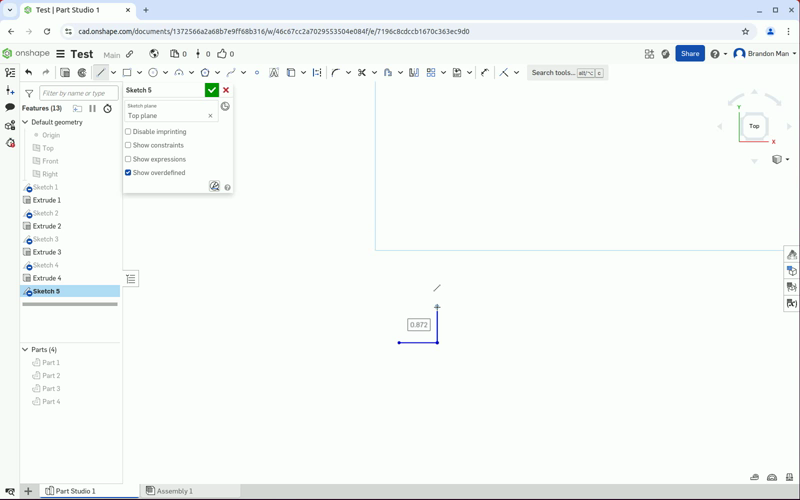
scroll(-6)
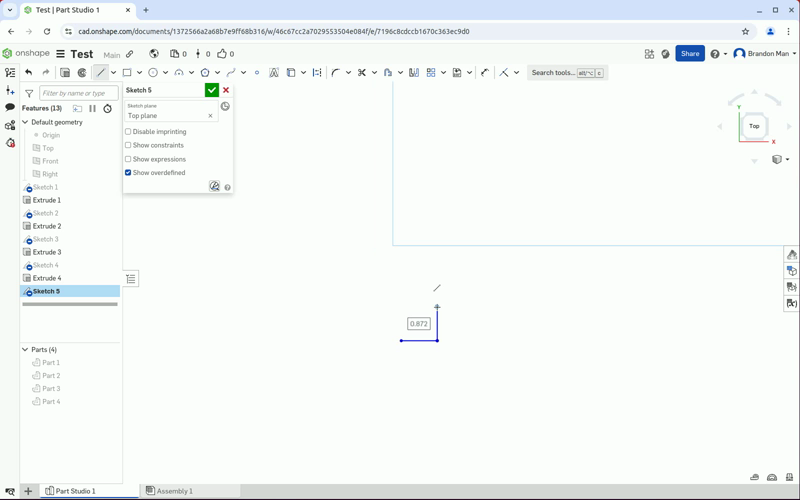
scroll(-6)
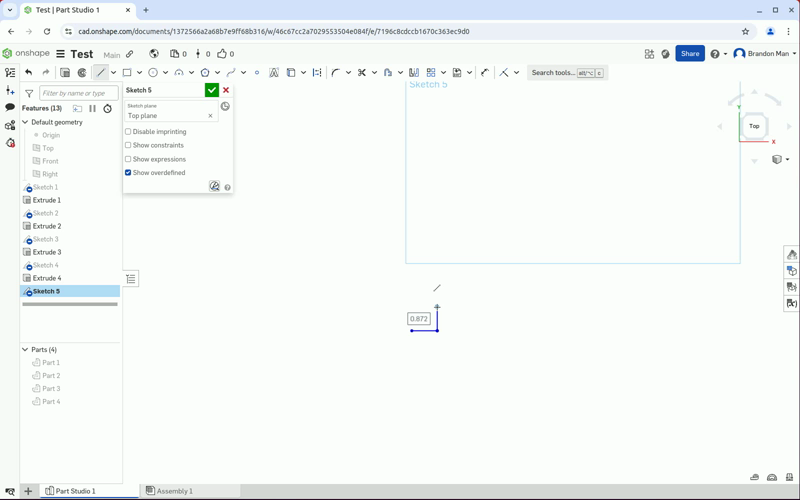
scroll(-6)
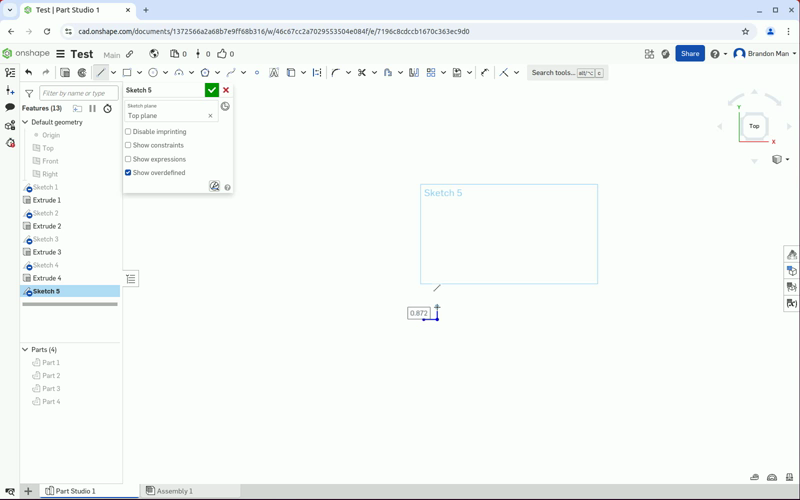
scroll(-6)
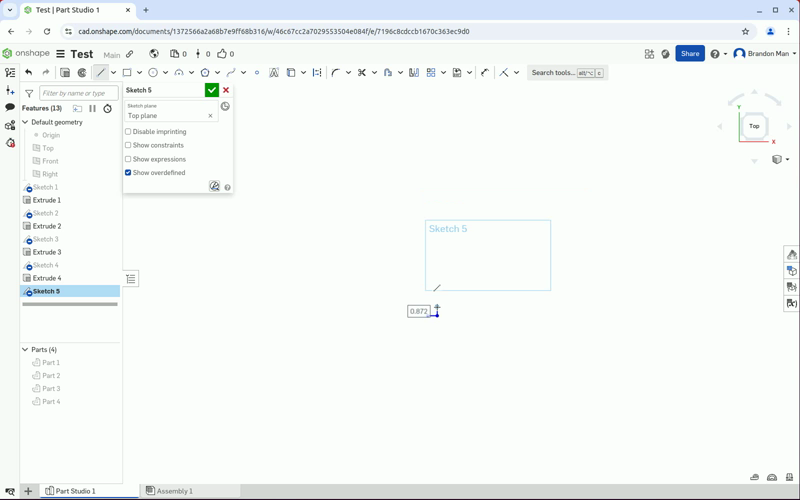
scroll(-6)
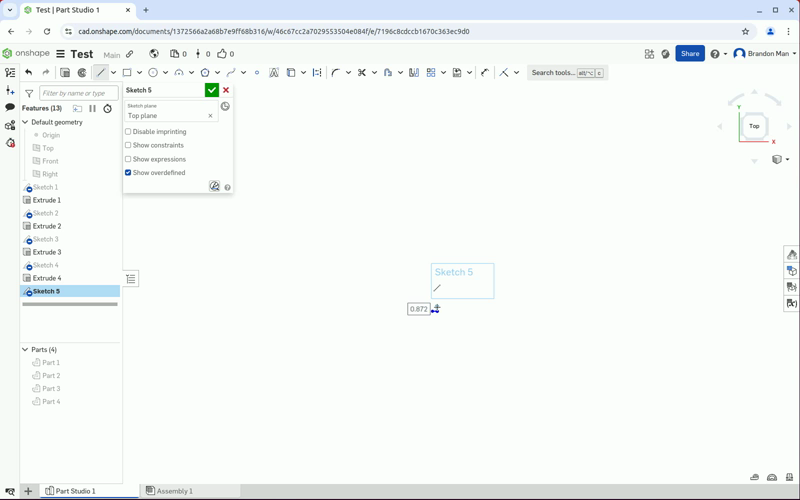
key_up(shift)
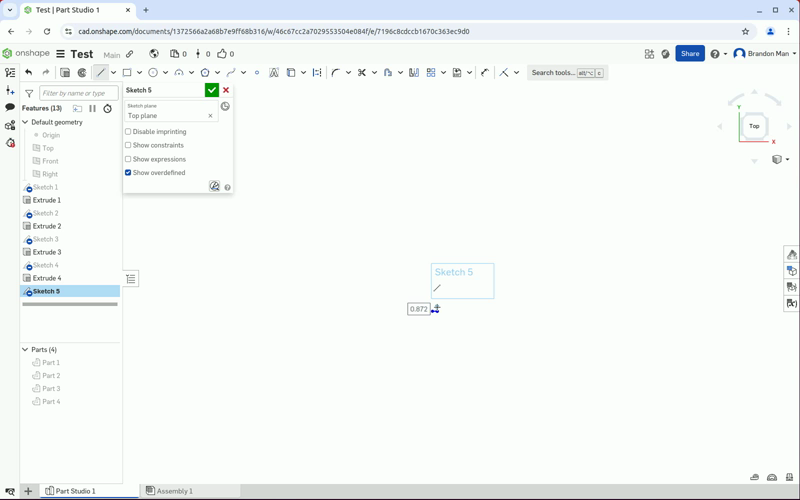
key_down(shift)
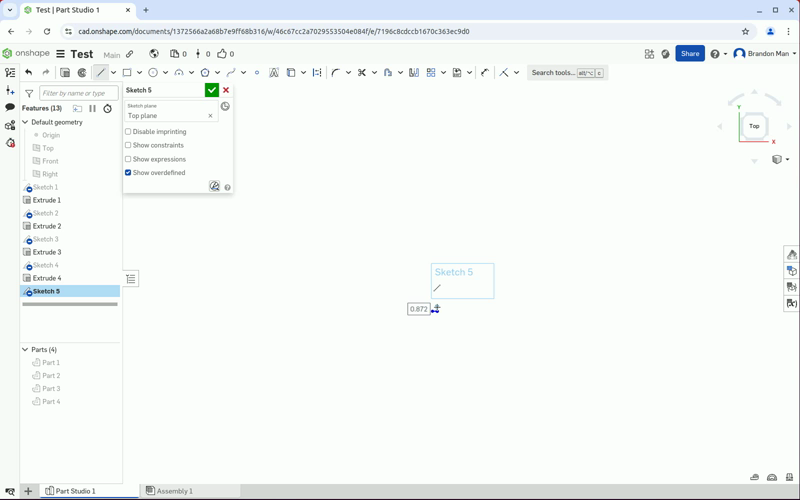
mouse_move(467, 306)
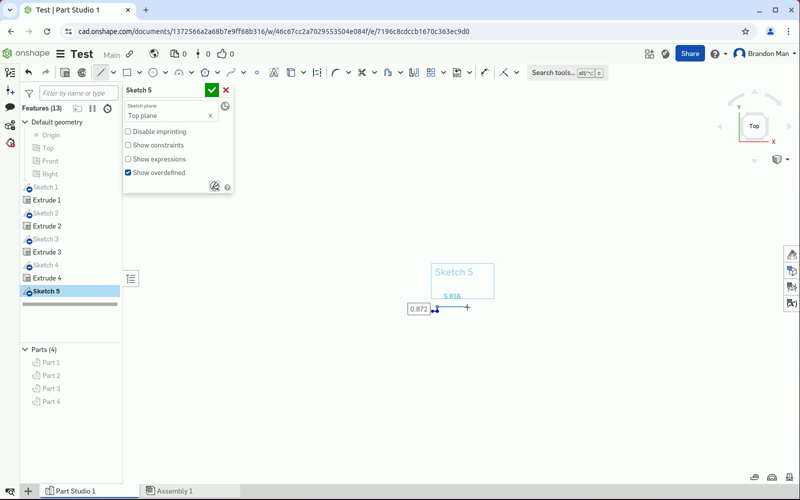
mouse_move(432, 306)
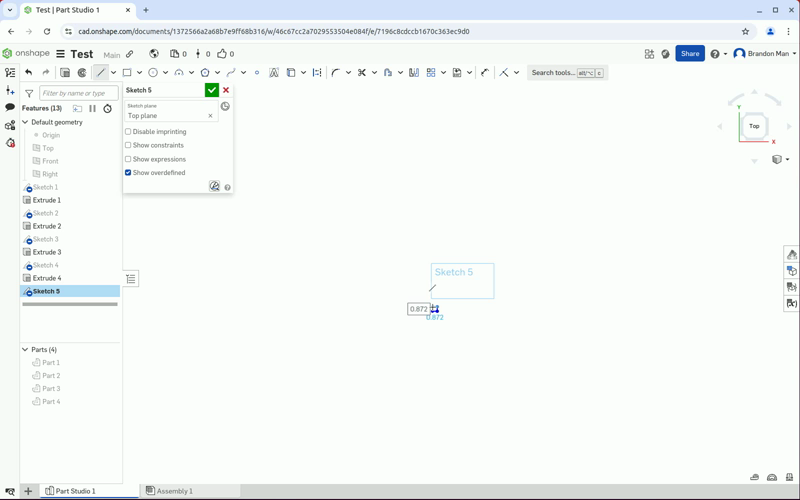
scroll(6)
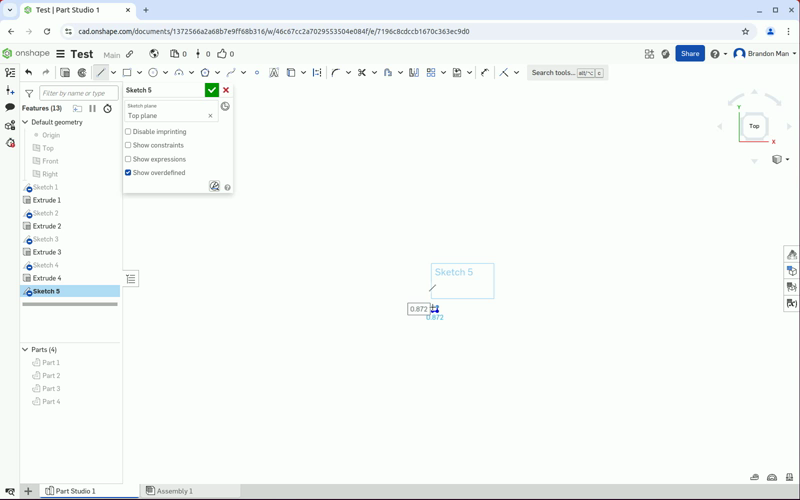
scroll(6)
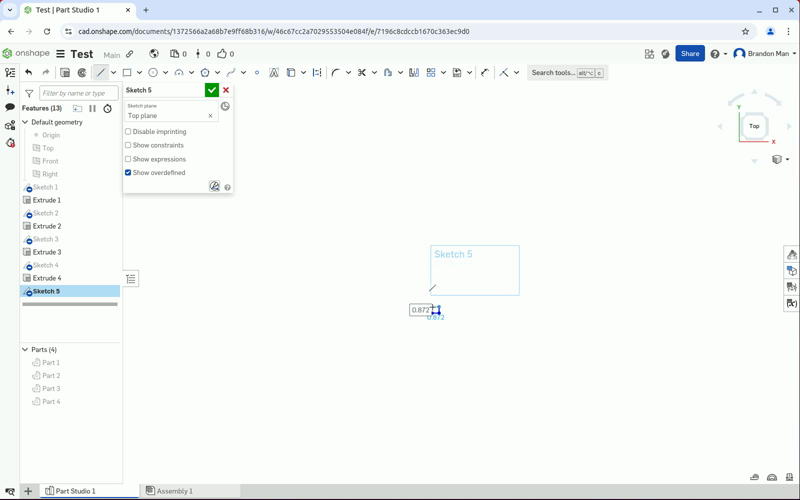
scroll(6)
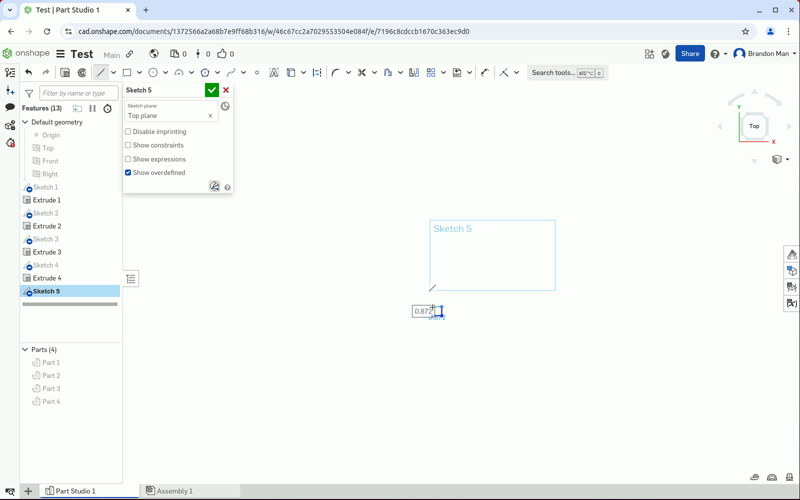
scroll(6)
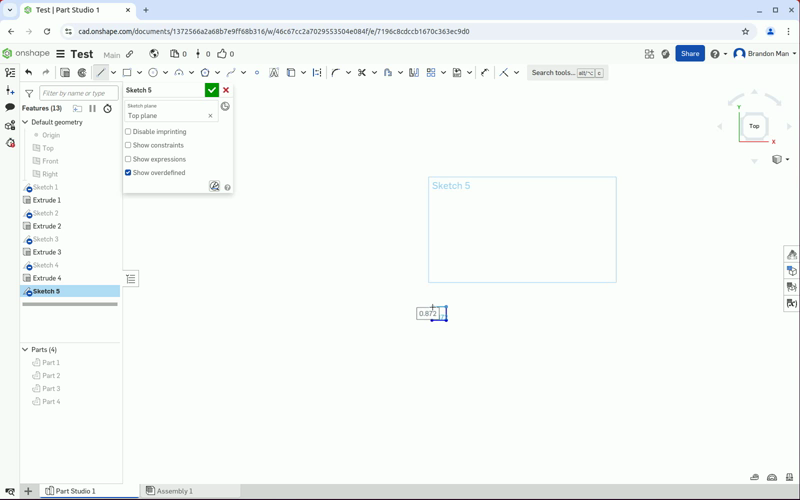
scroll(6)
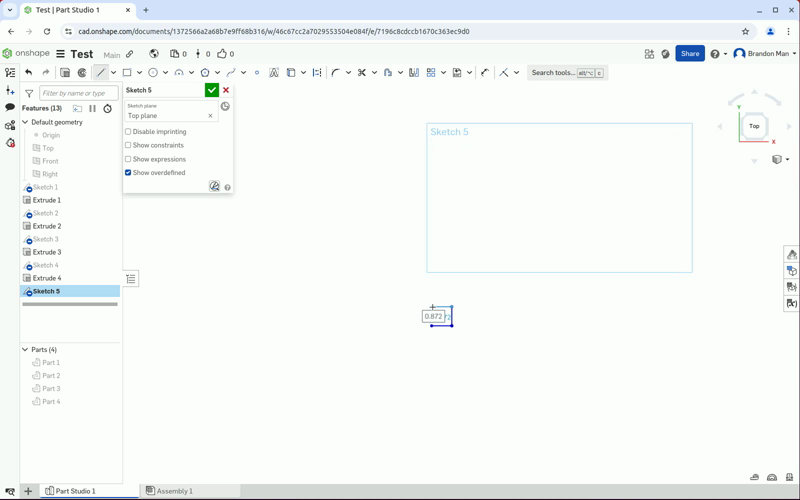
scroll(6)
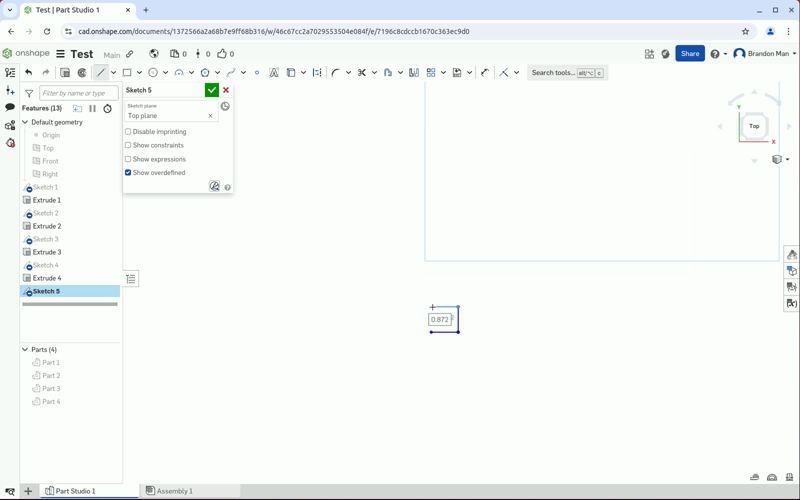
scroll(6)
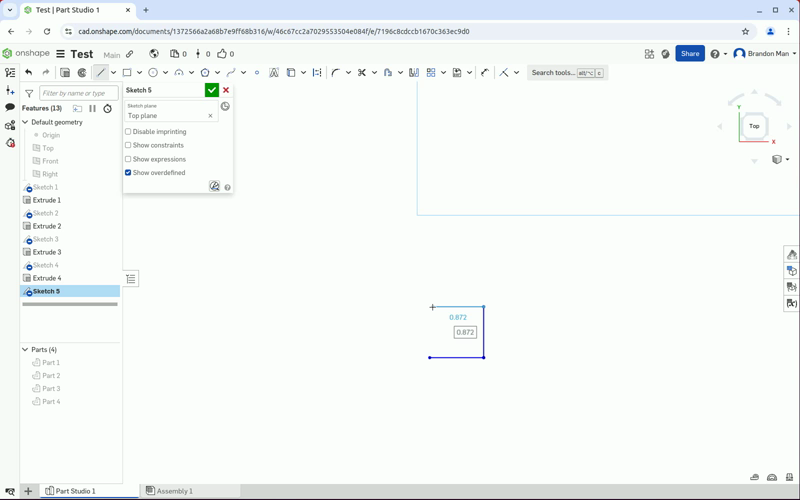
click(432, 306)
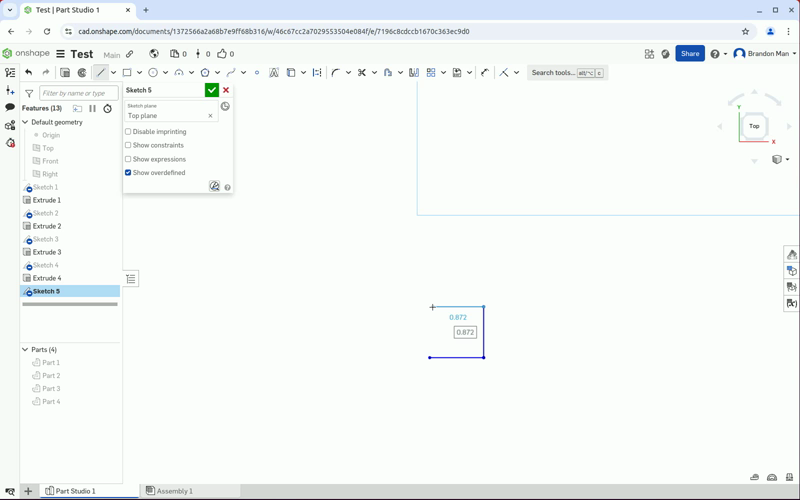
scroll(-6)
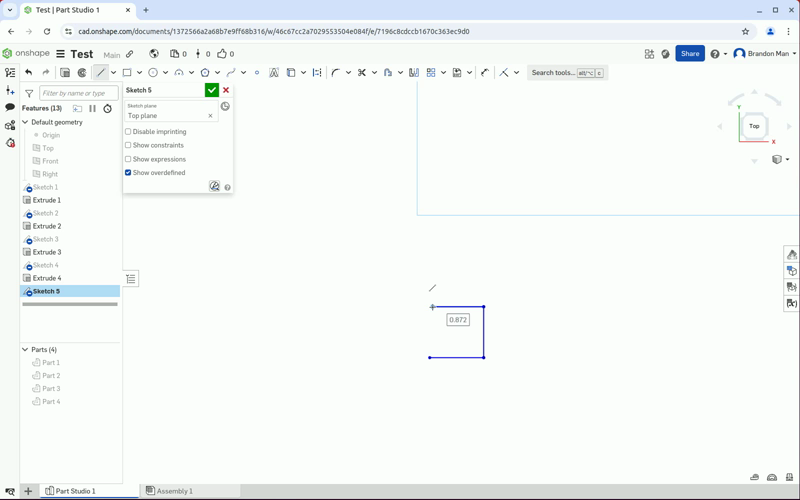
scroll(-6)
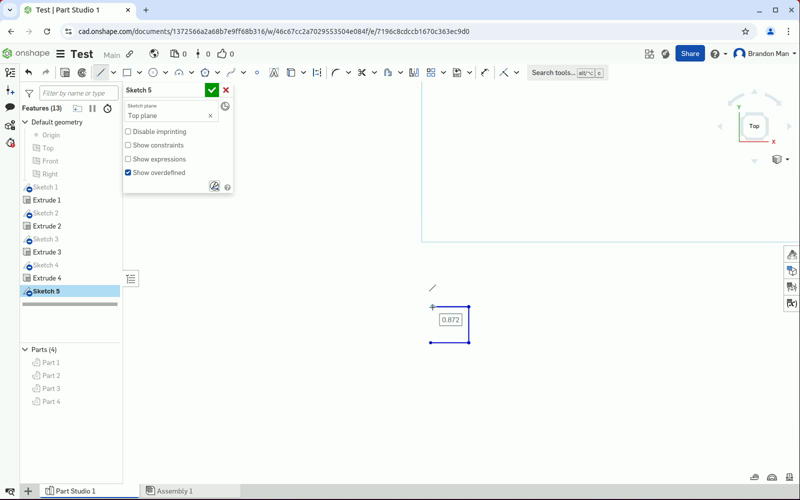
scroll(-6)
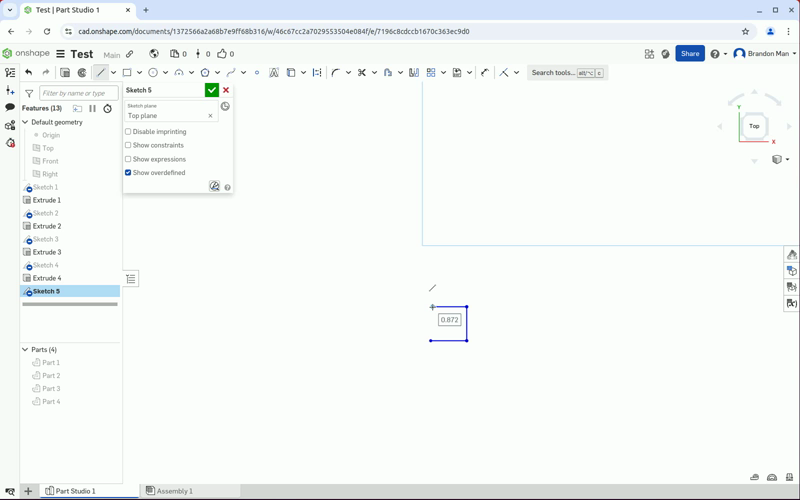
scroll(-6)
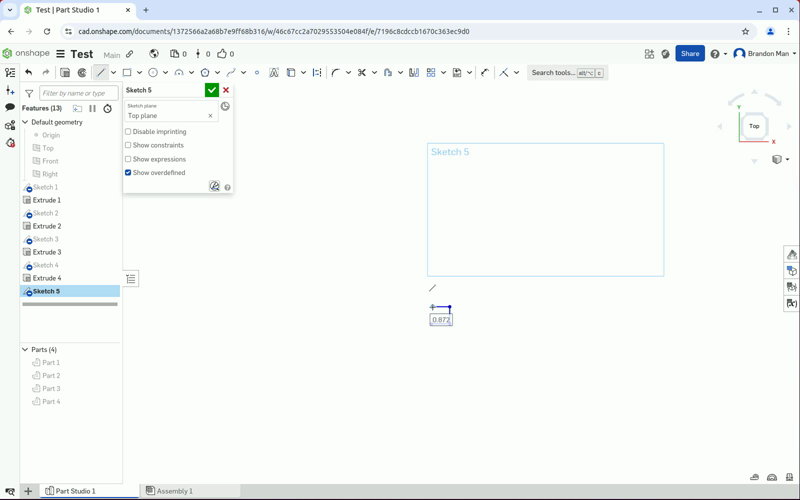
scroll(-6)
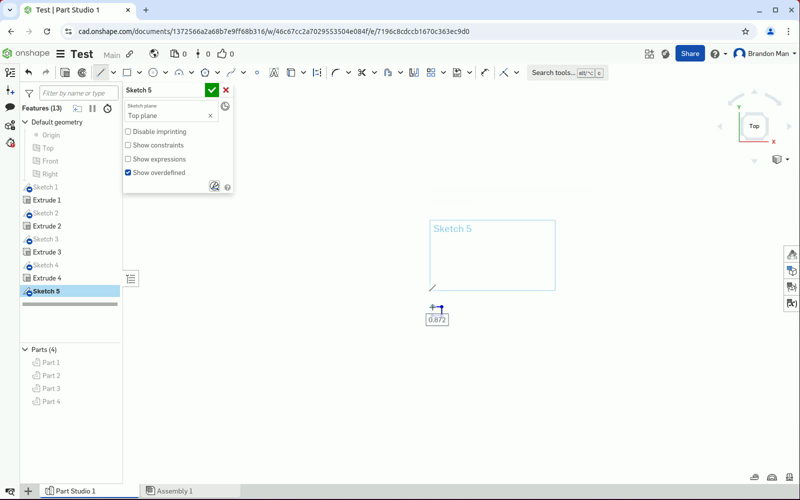
scroll(-6)
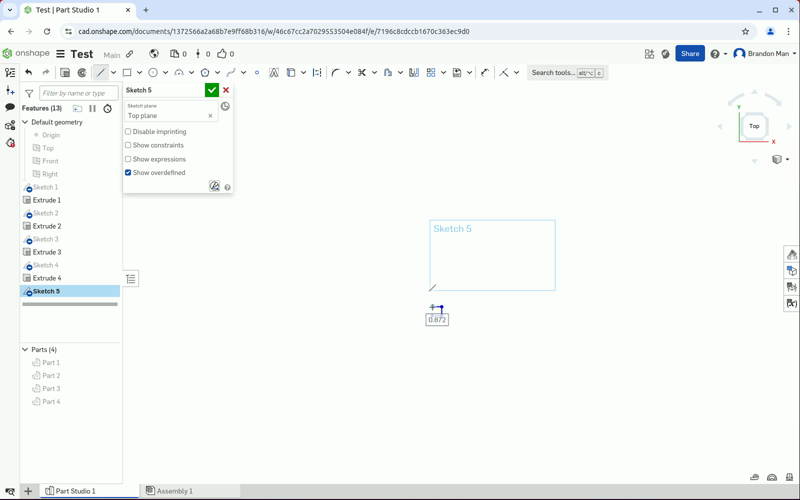
scroll(-6)
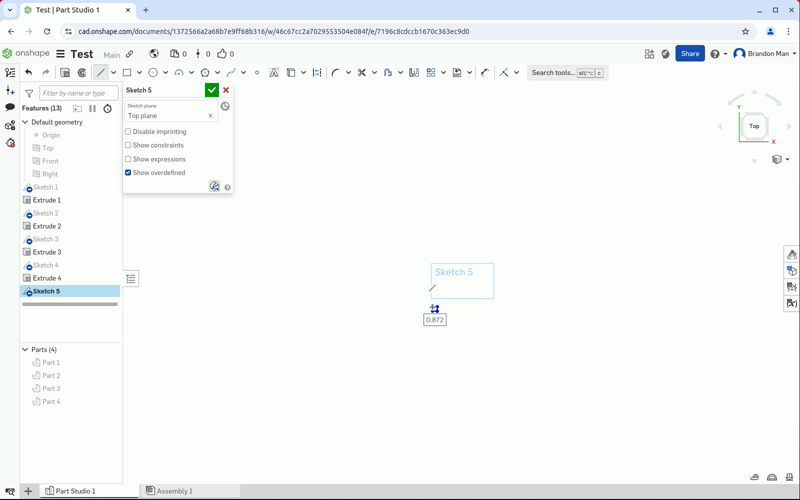
key_up(shift)
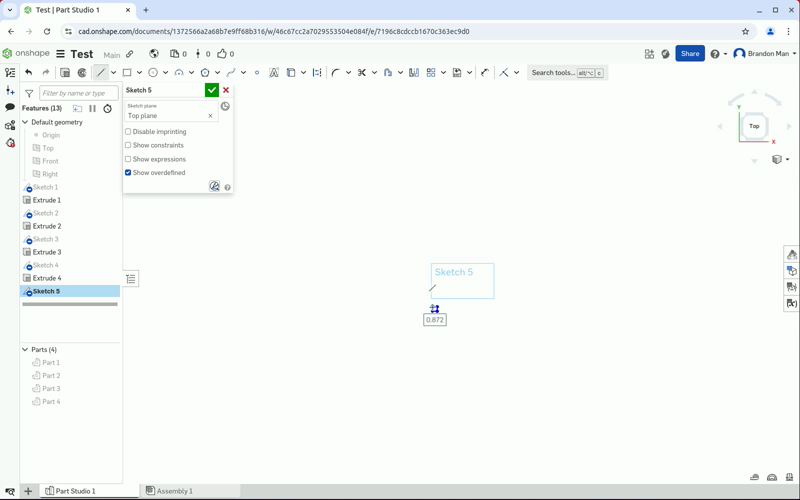
mouse_move(462, 306)
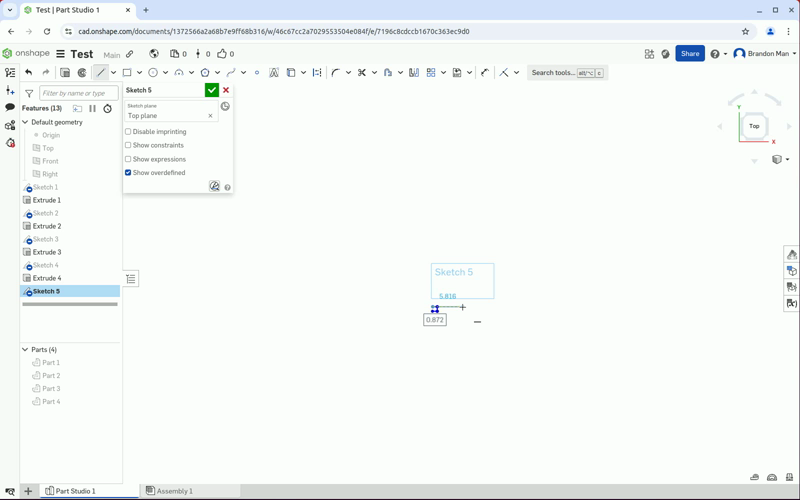
key_down(shift)
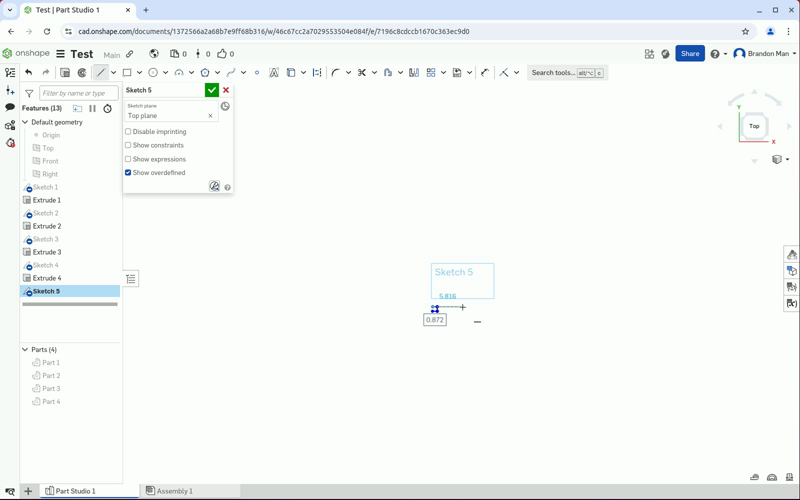
mouse_move(432, 311)
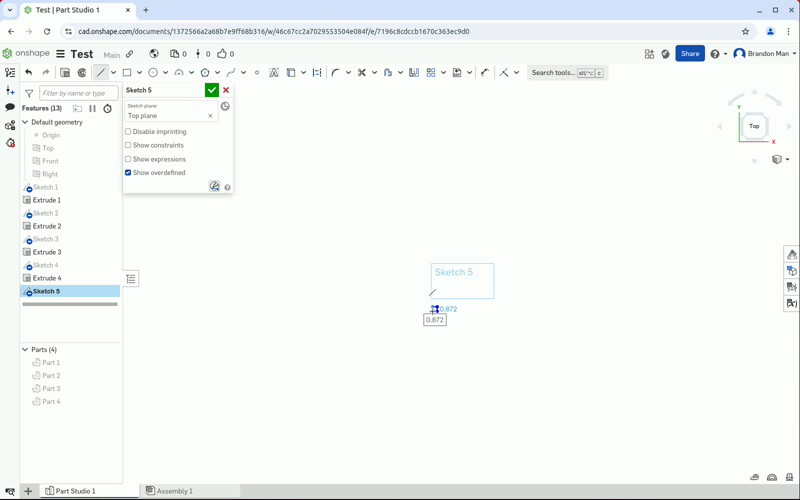
scroll(6)
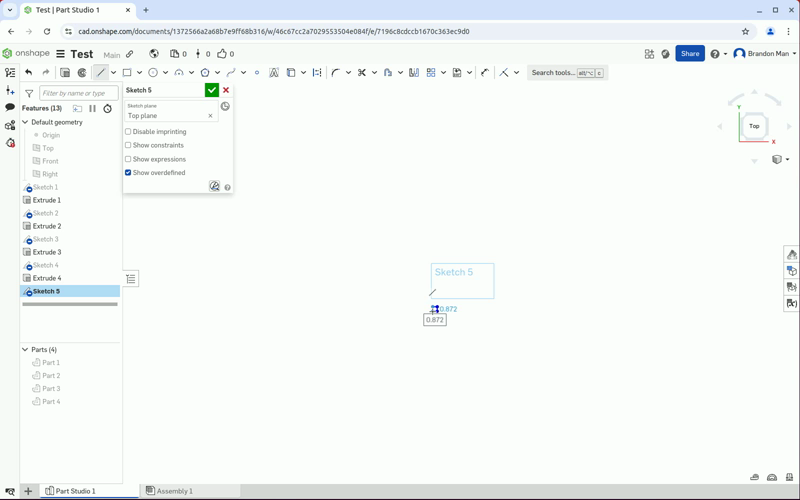
scroll(6)
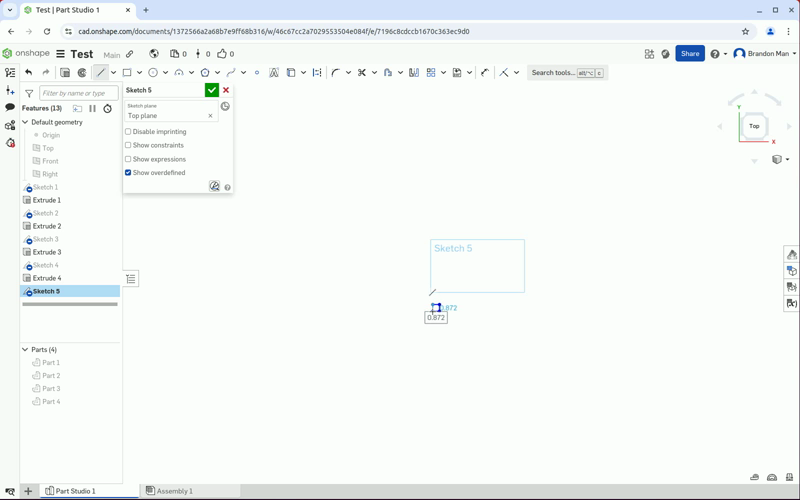
scroll(6)
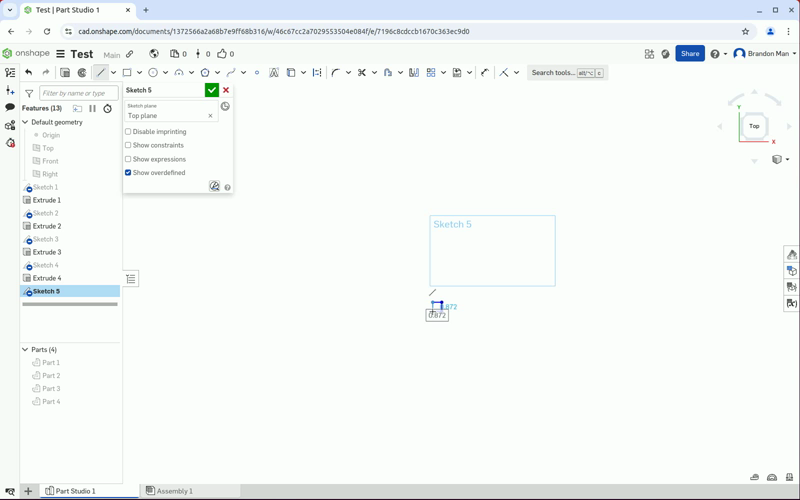
scroll(6)
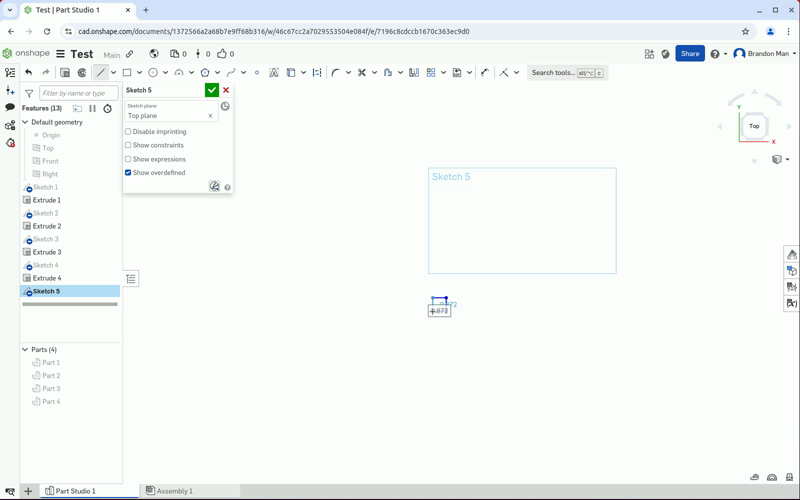
scroll(6)
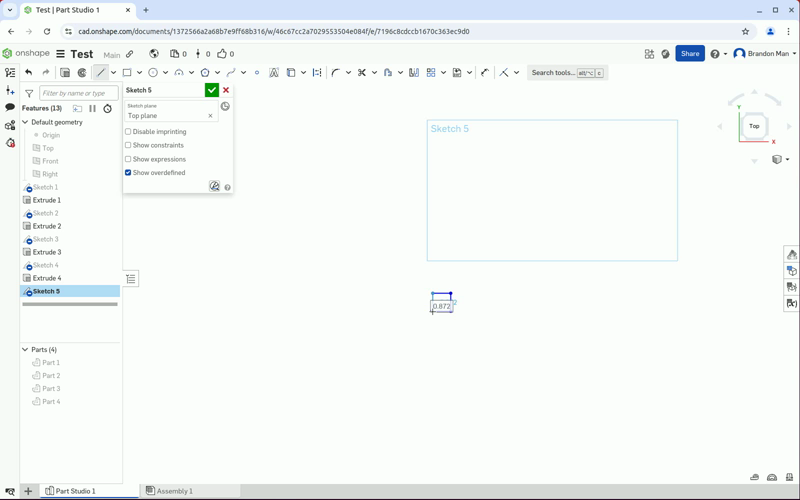
scroll(6)
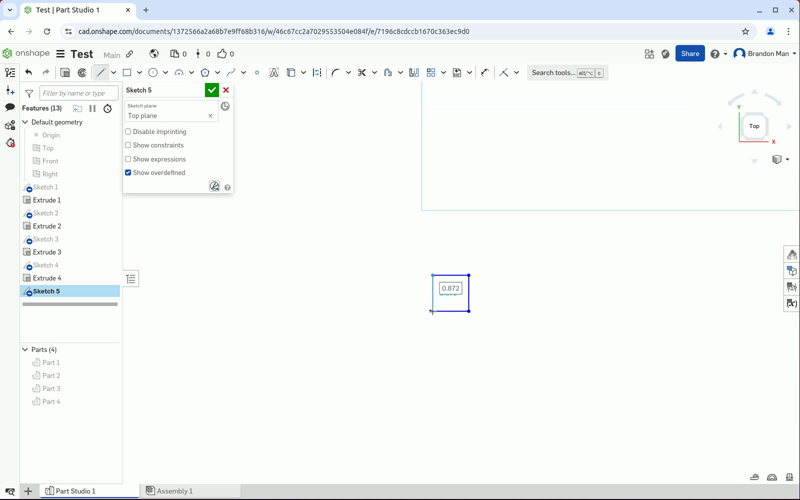
scroll(6)
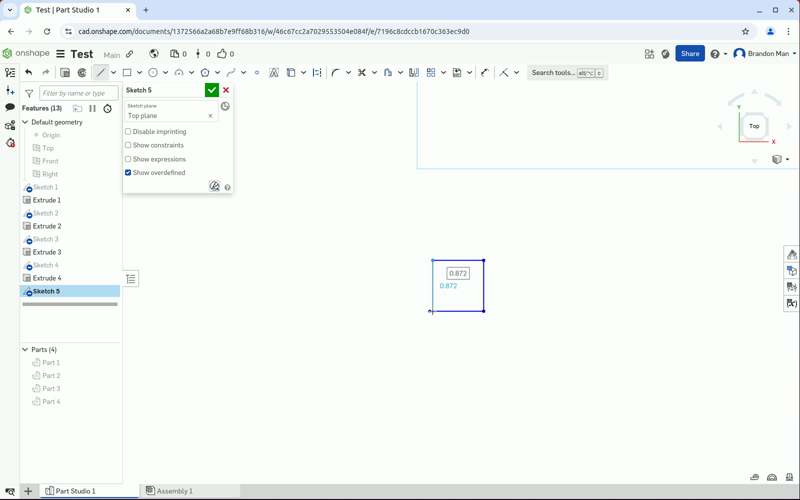
key_up(shift)
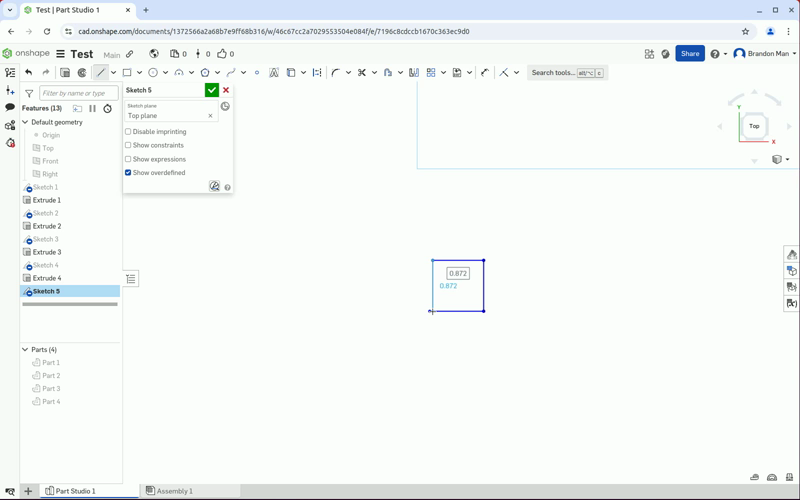
click(432, 311)
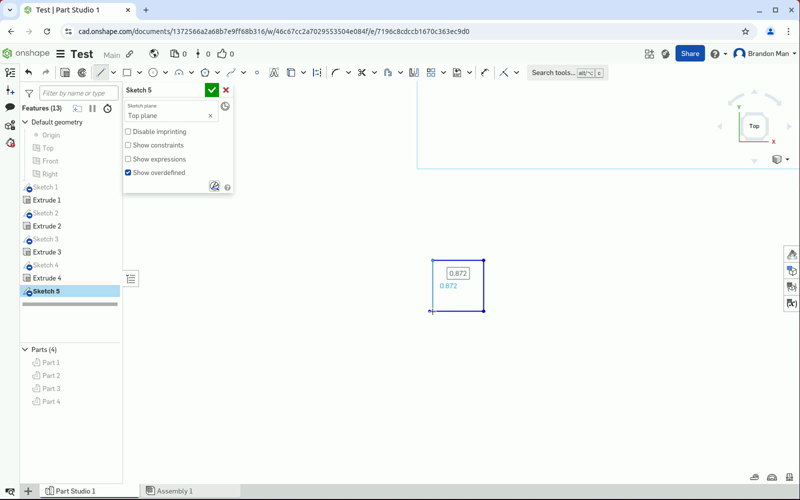
scroll(-6)
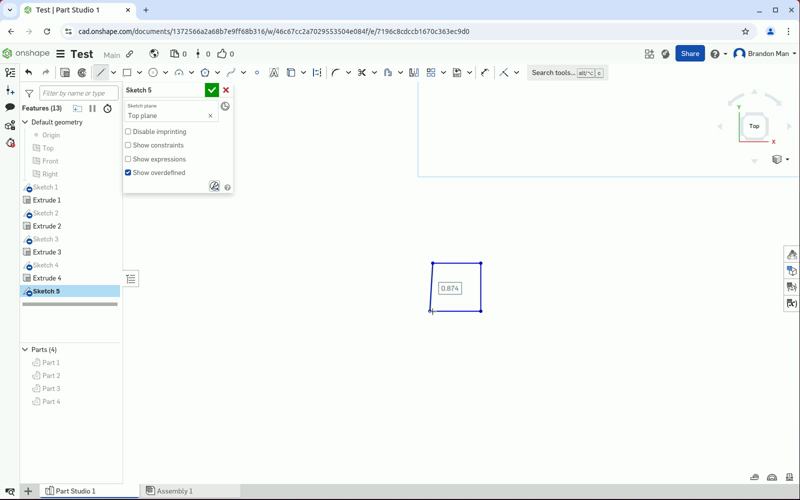
scroll(-6)
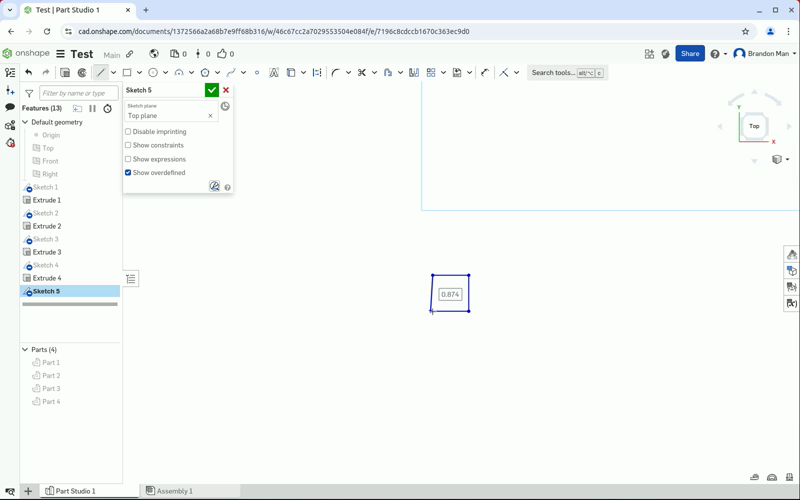
scroll(-6)
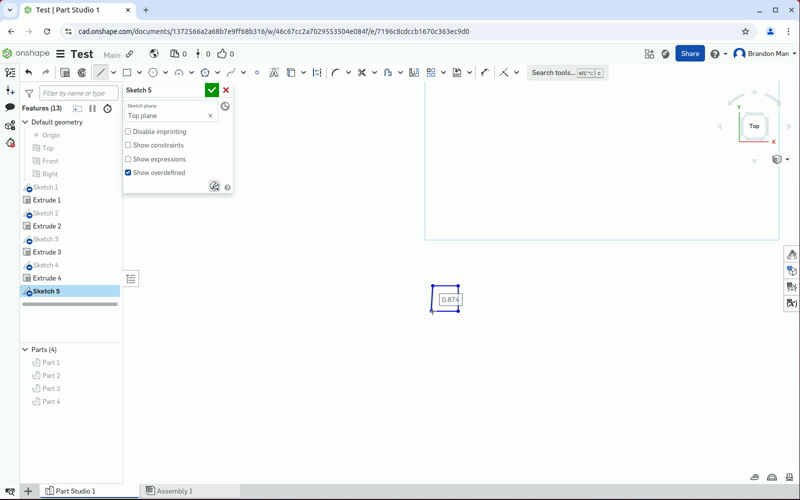
scroll(-6)
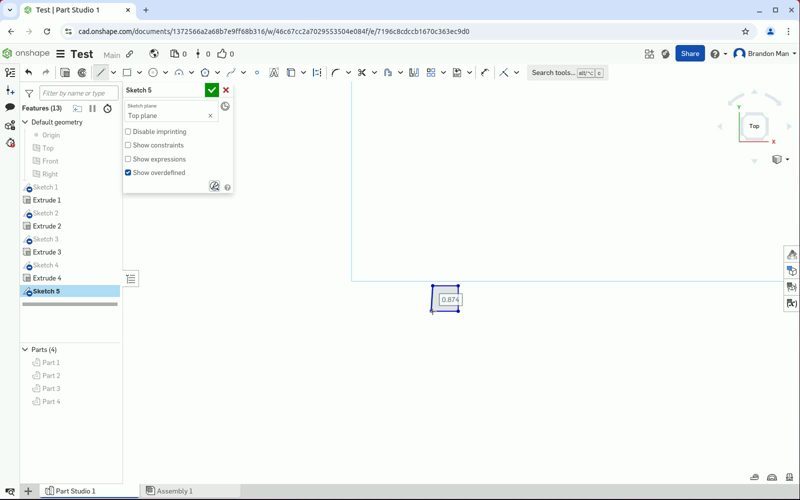
scroll(-6)
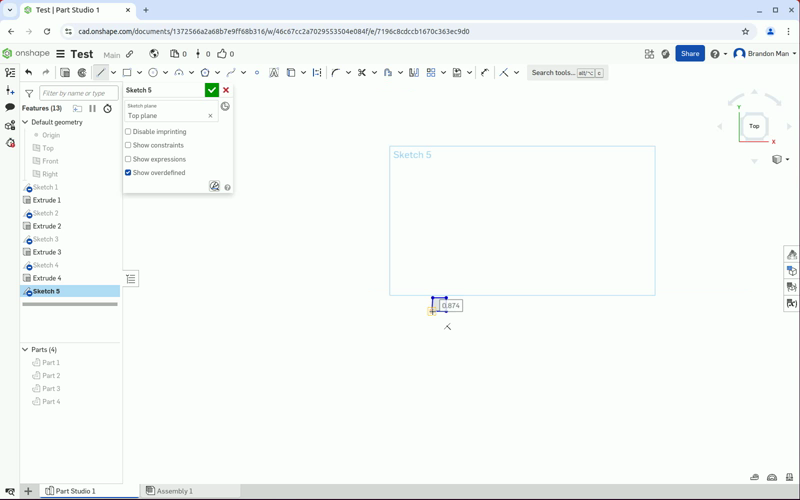
scroll(-6)
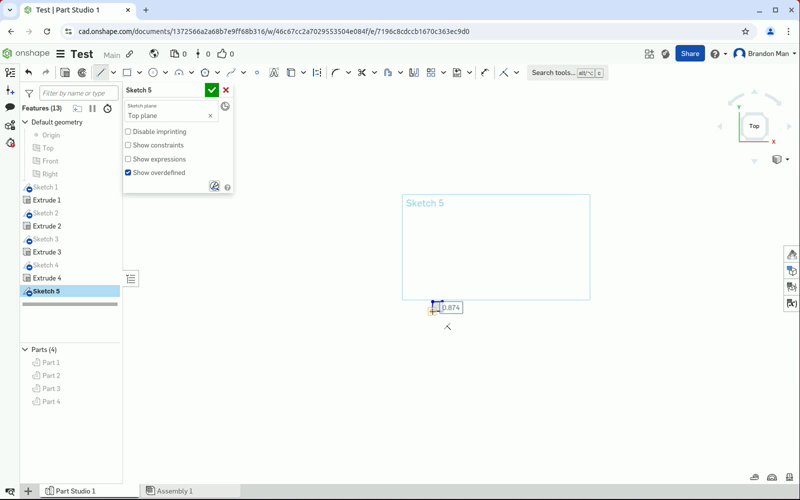
scroll(-6)
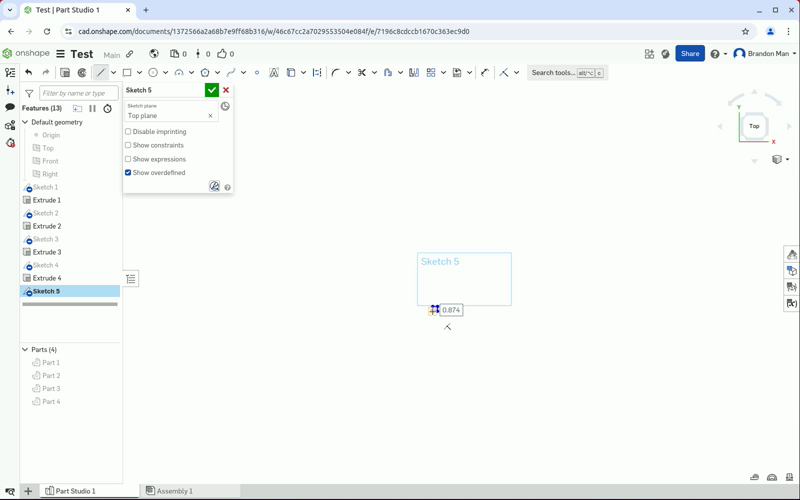
key(esc)
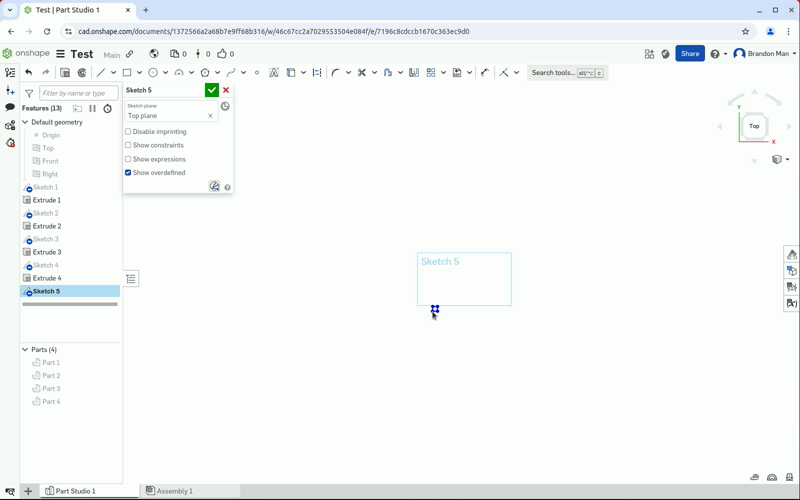
mouse_move(433, 309)
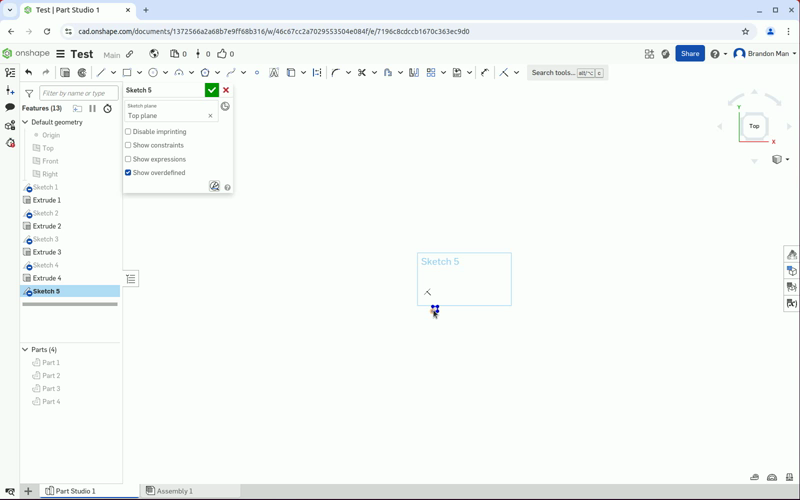
scroll(6)
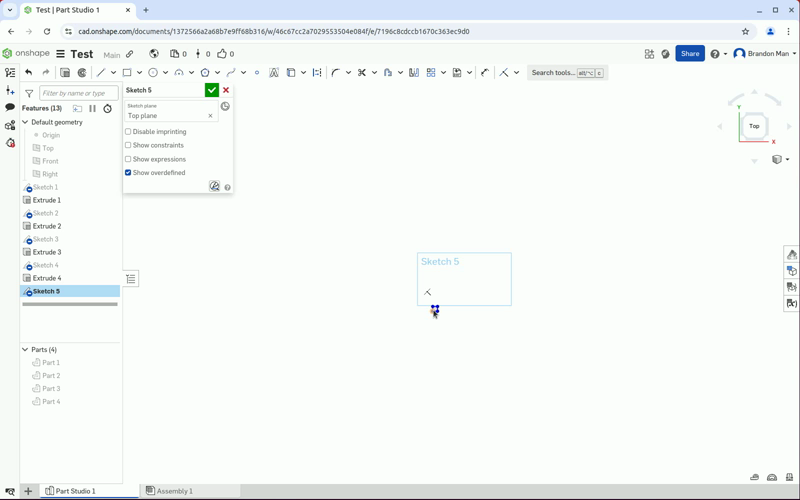
scroll(6)
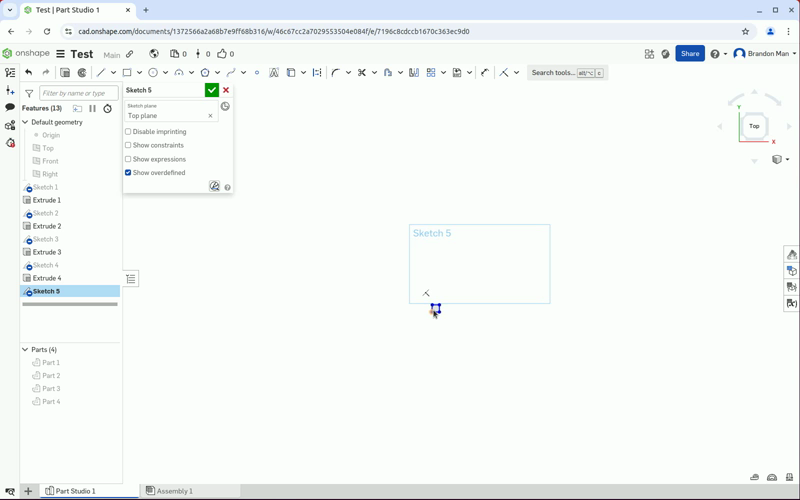
scroll(6)
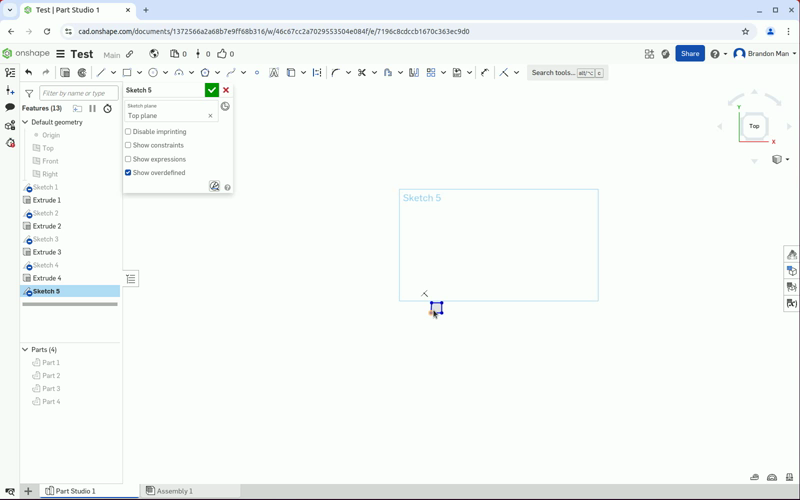
scroll(6)
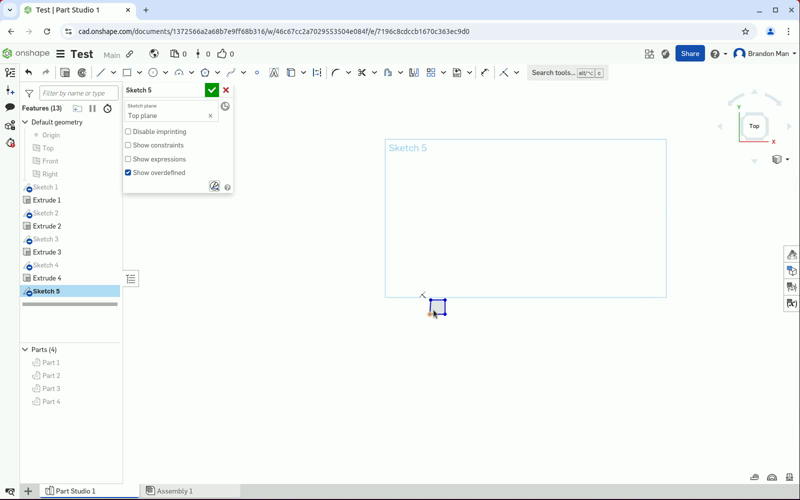
scroll(6)
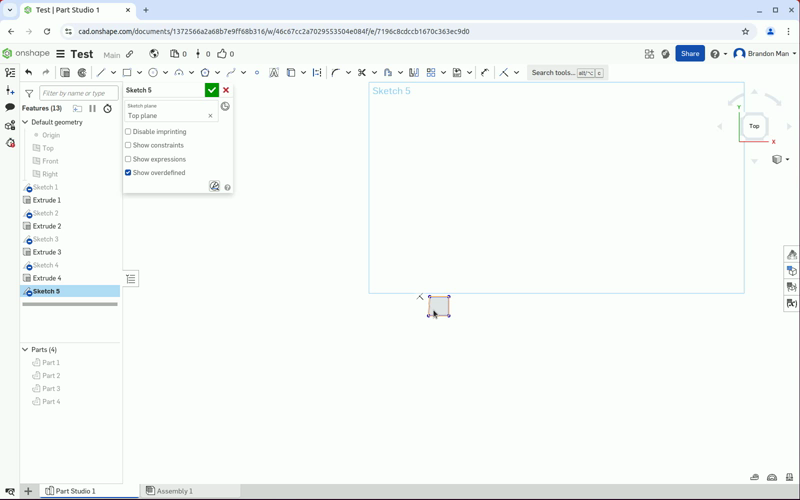
scroll(6)
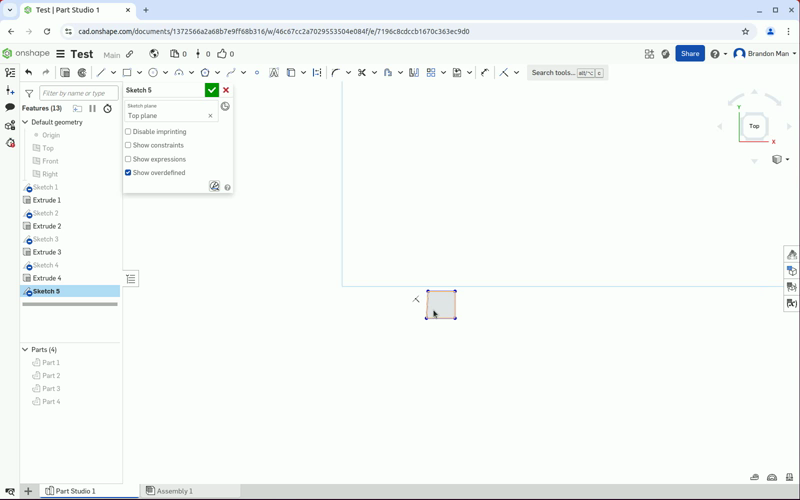
scroll(6)
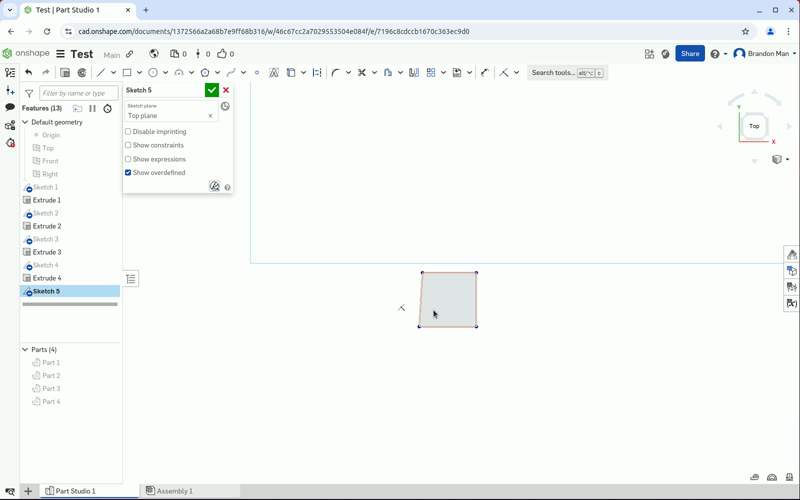
click(433, 309)
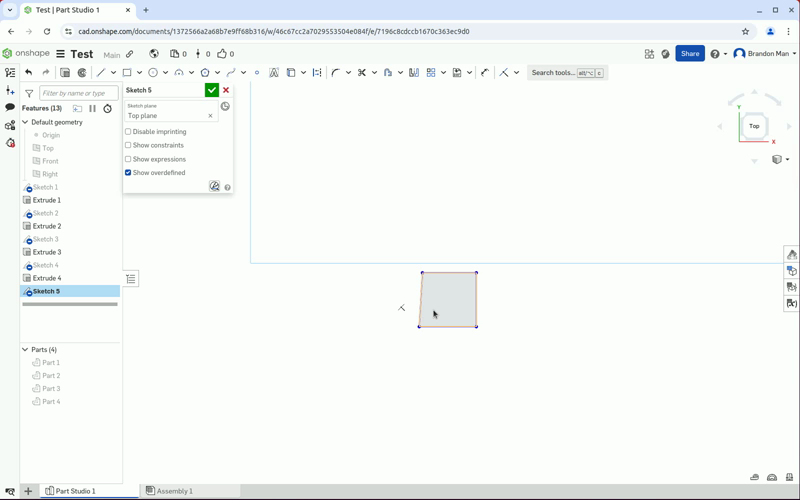
scroll(-6)
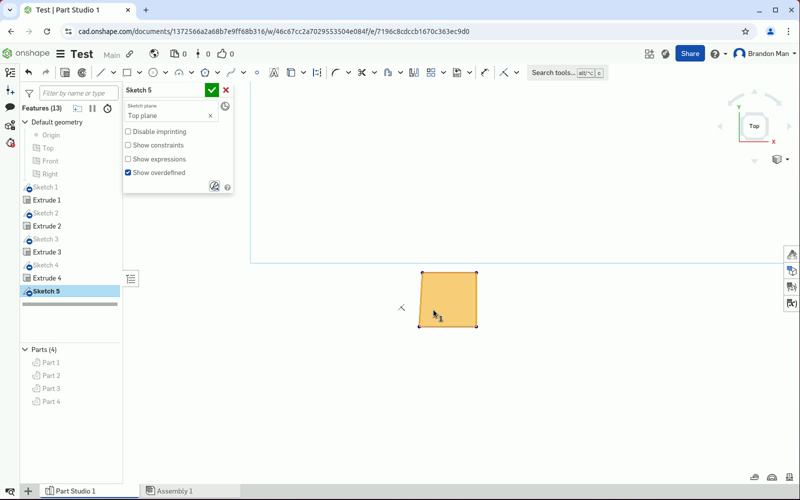
scroll(-6)
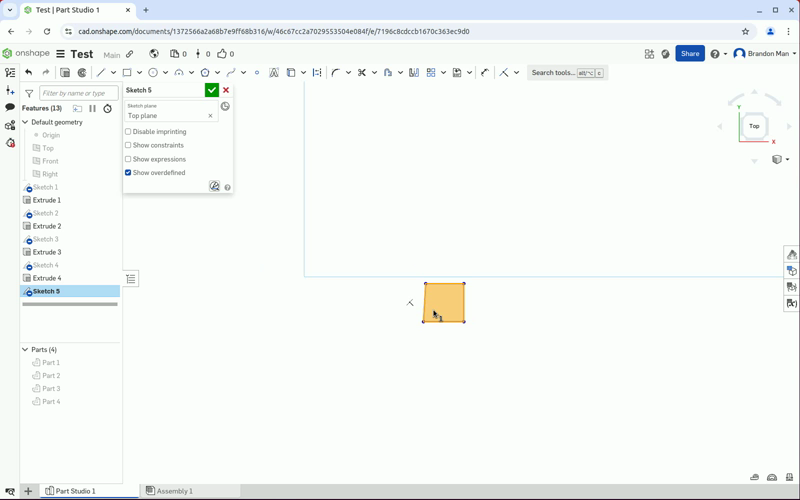
scroll(-6)
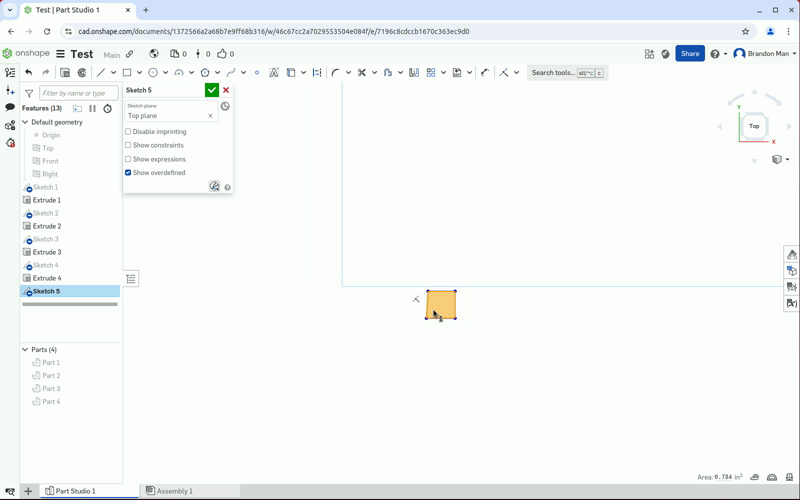
scroll(-6)
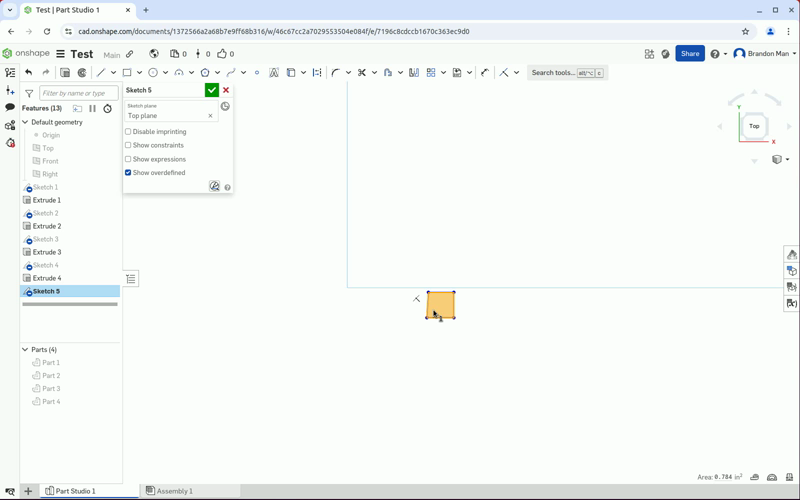
scroll(-6)
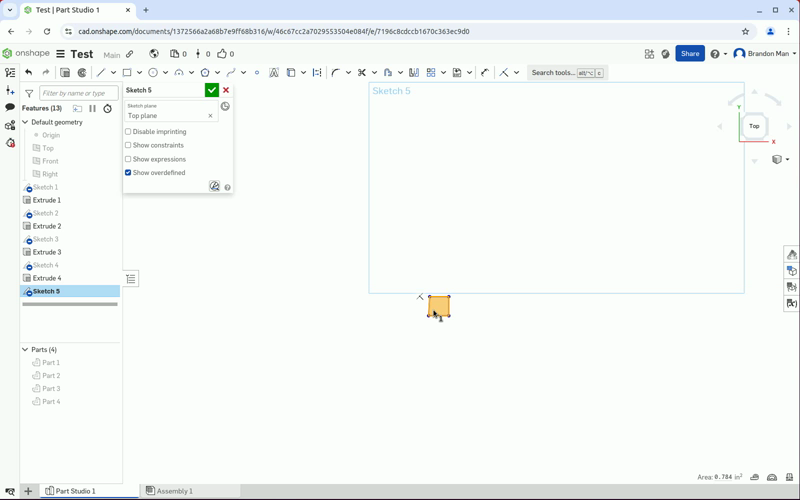
scroll(-6)
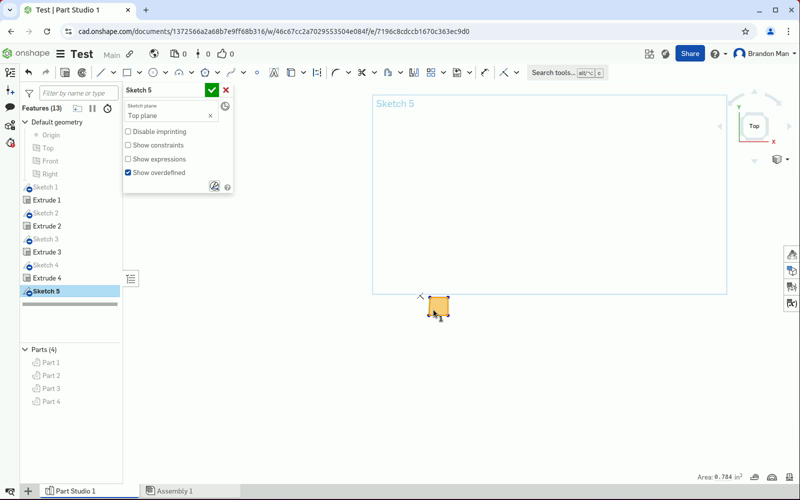
scroll(-6)
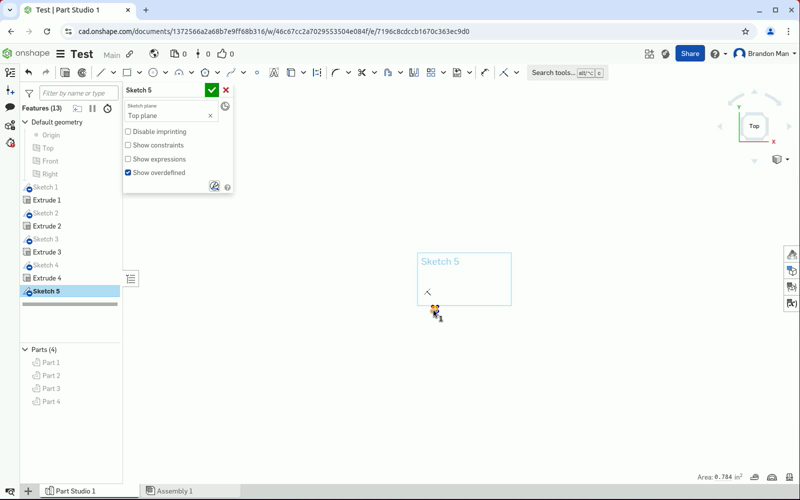
mouse_move(73, 352)
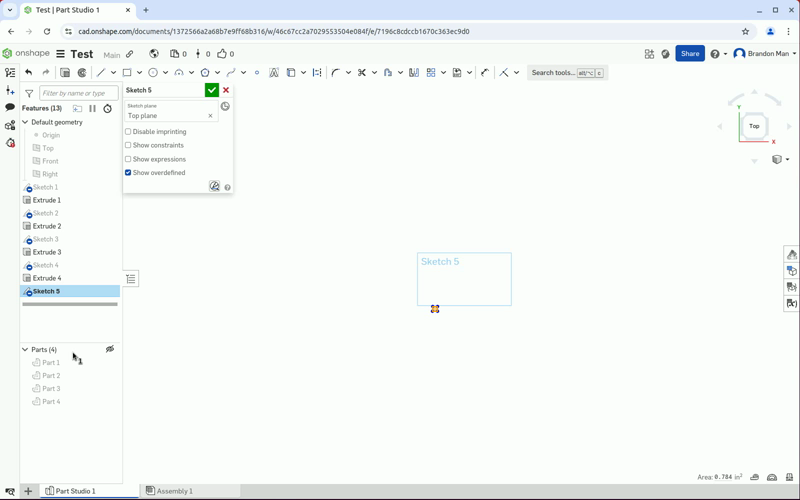
key(shift+y)
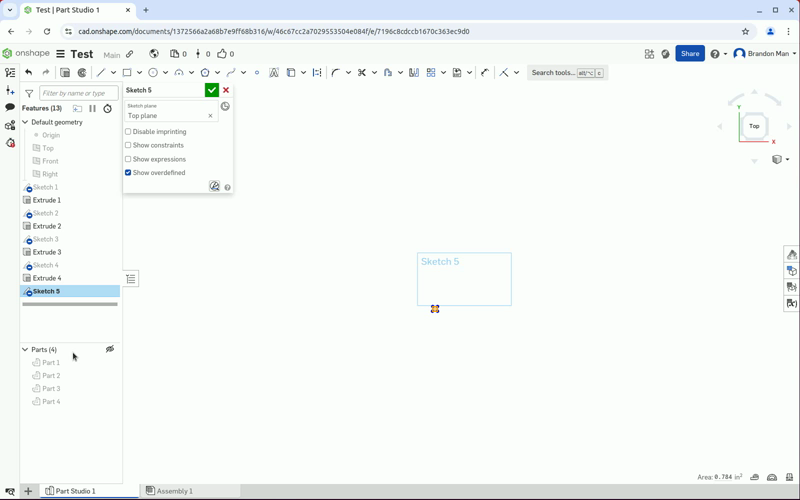
key(shift+e)
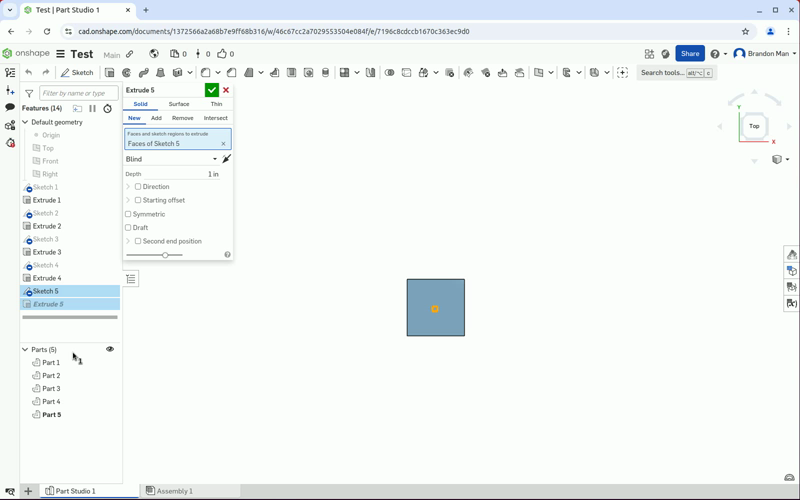
mouse_move(143, 106)
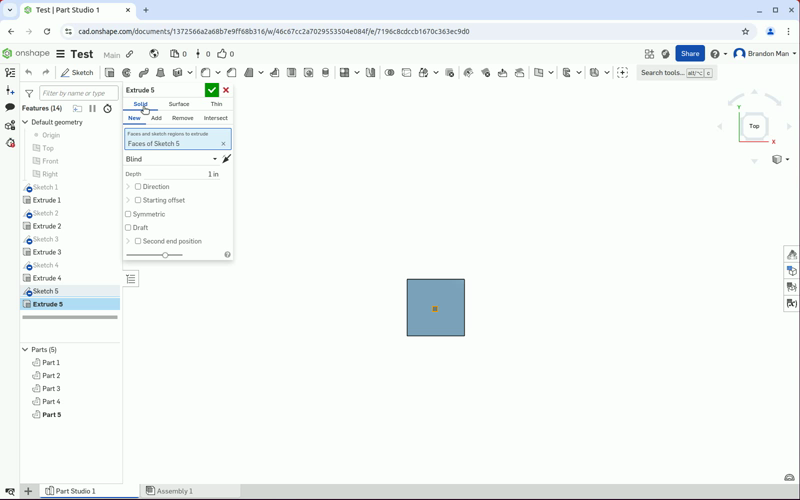
click(143, 106)
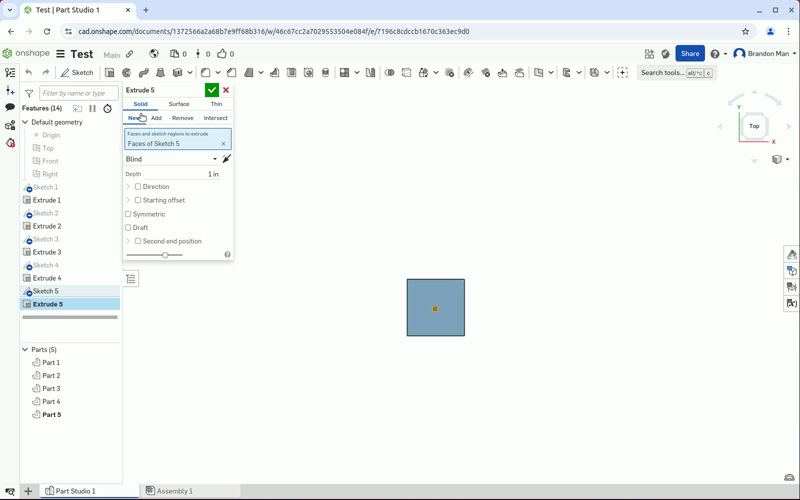
mouse_move(137, 120)
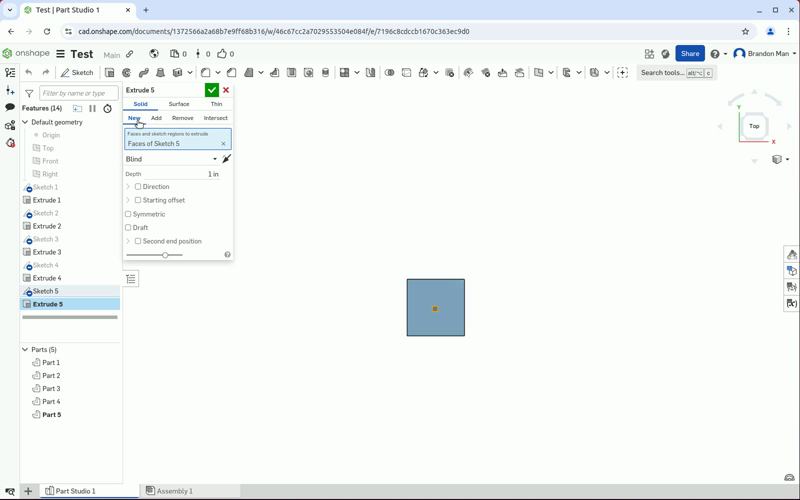
click(137, 120)
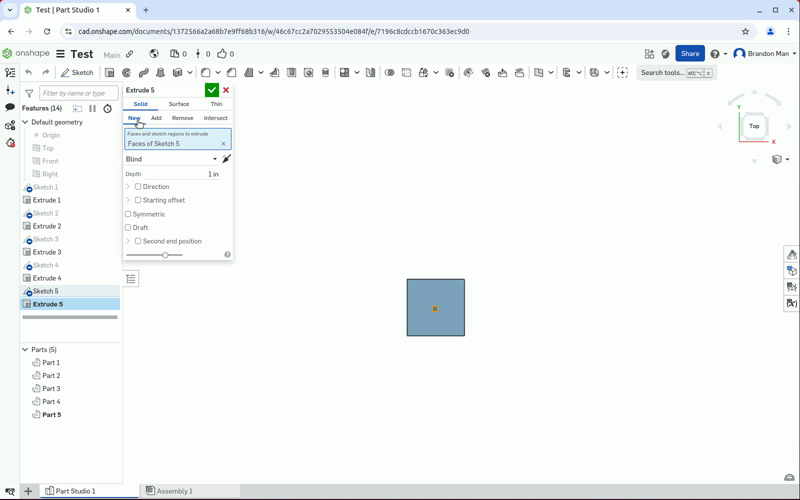
key(tab, 4)
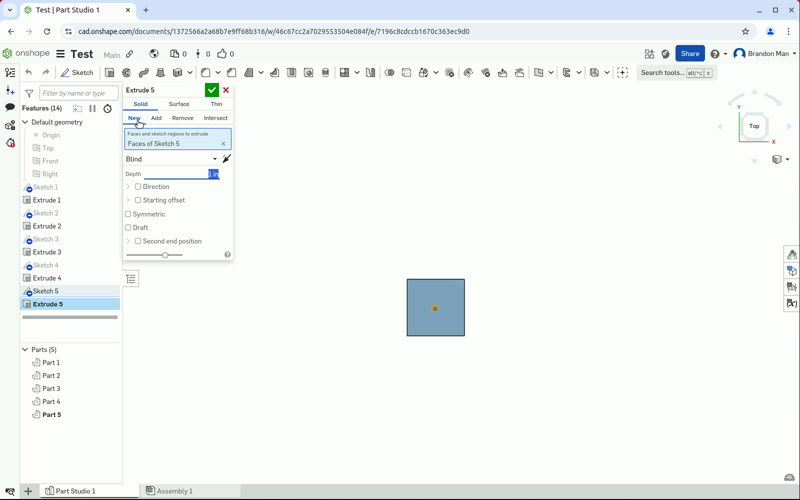
text(-23.108)
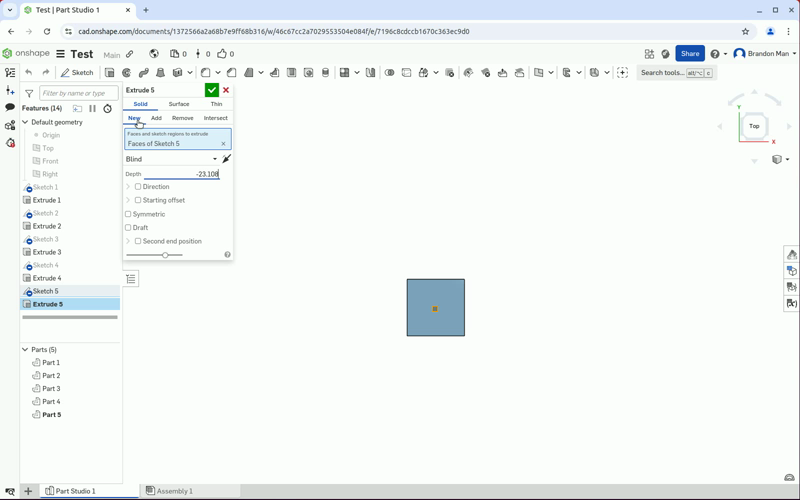
key(enter)
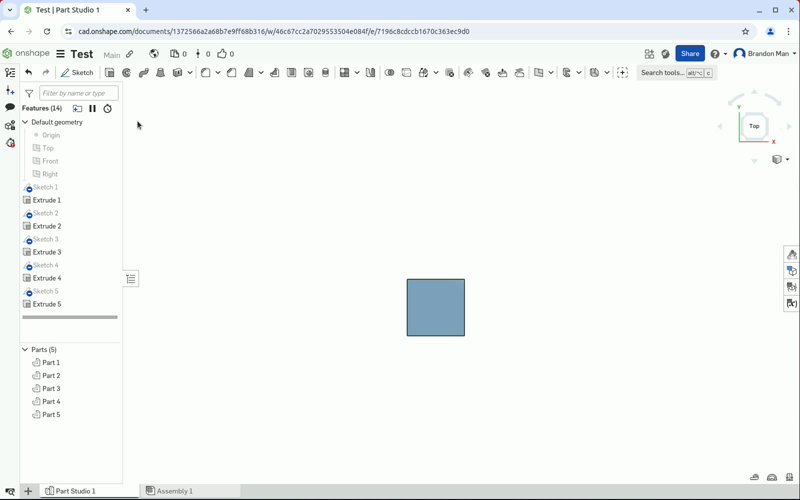
key(shift+h)
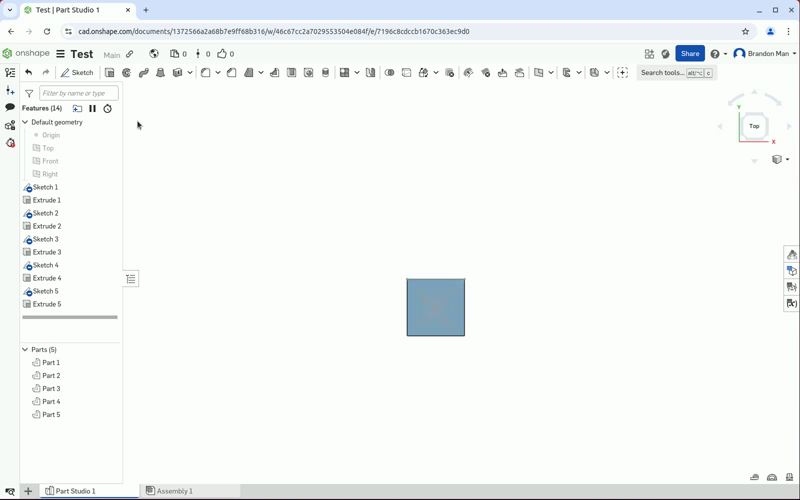
key(shift+h)
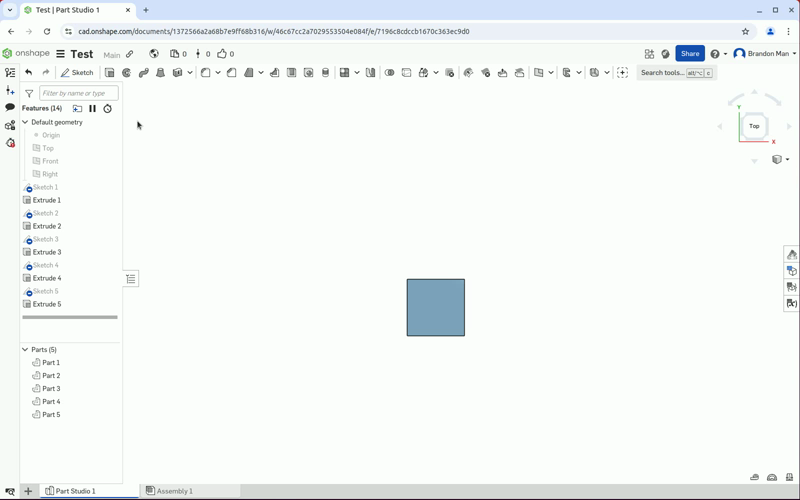
mouse_move(73, 189)
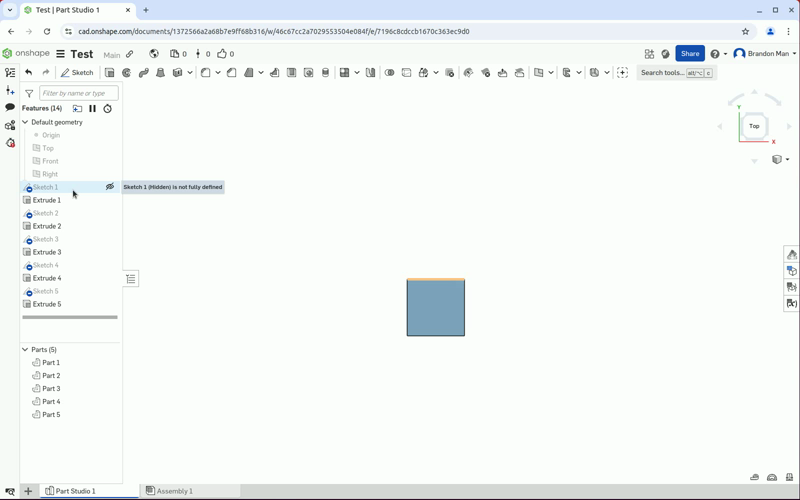
click(73, 189)
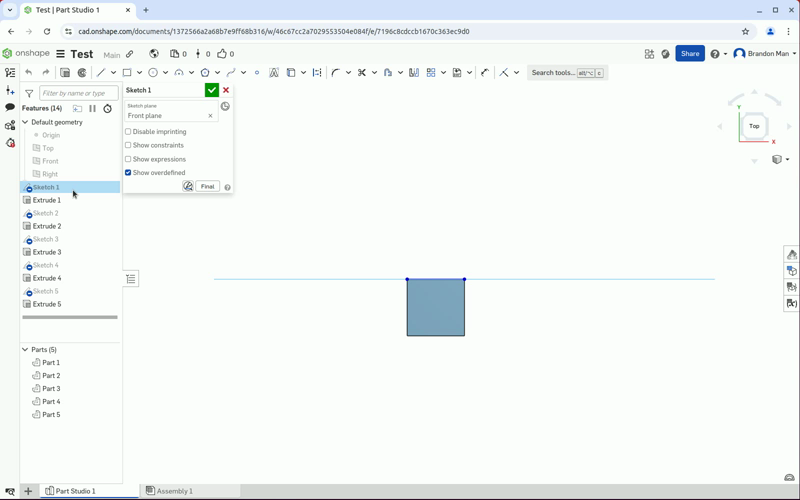
mouse_move(229, 92)
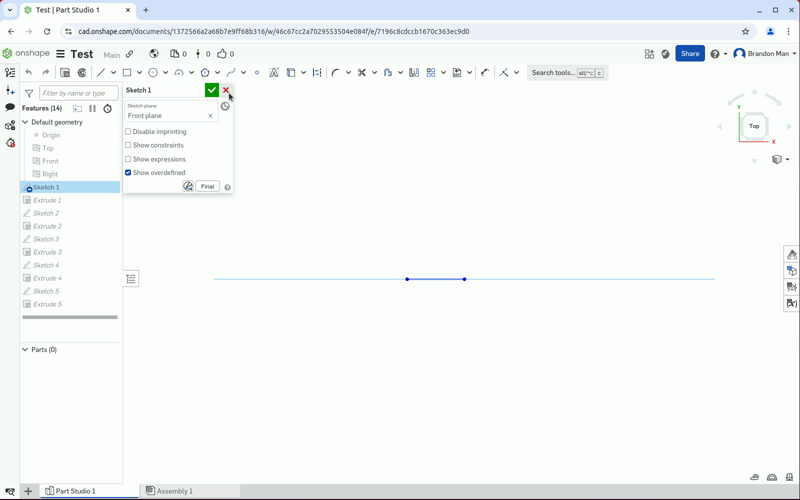
click(229, 92)
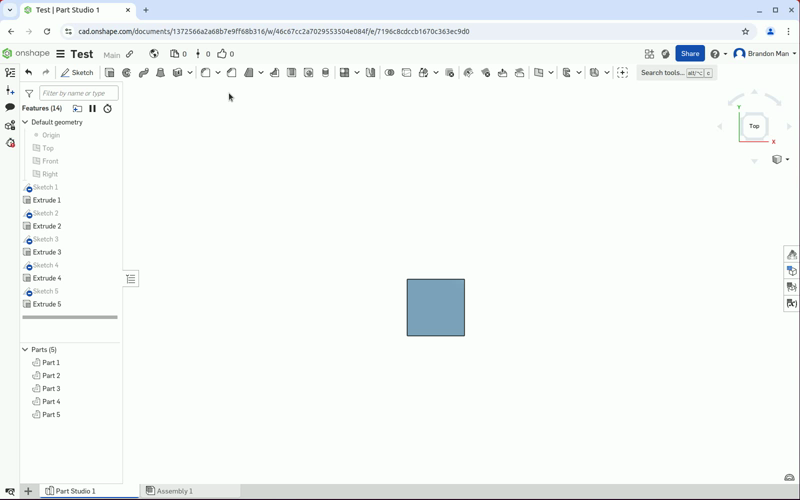
mouse_move(73, 352)
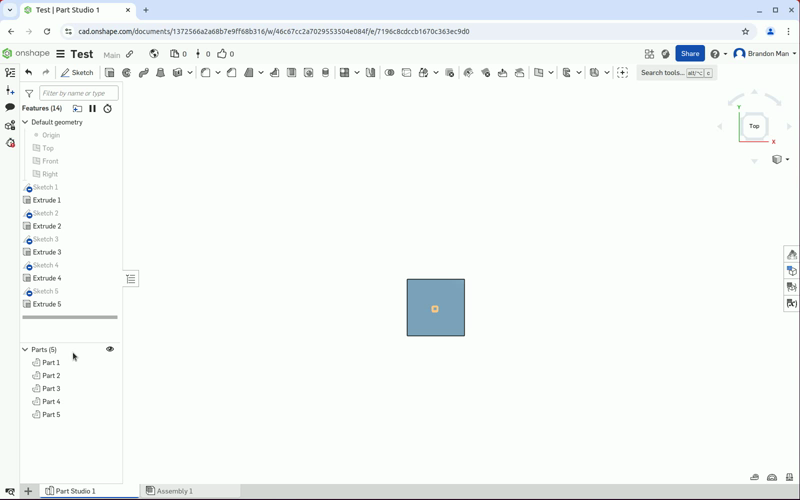
key(y)
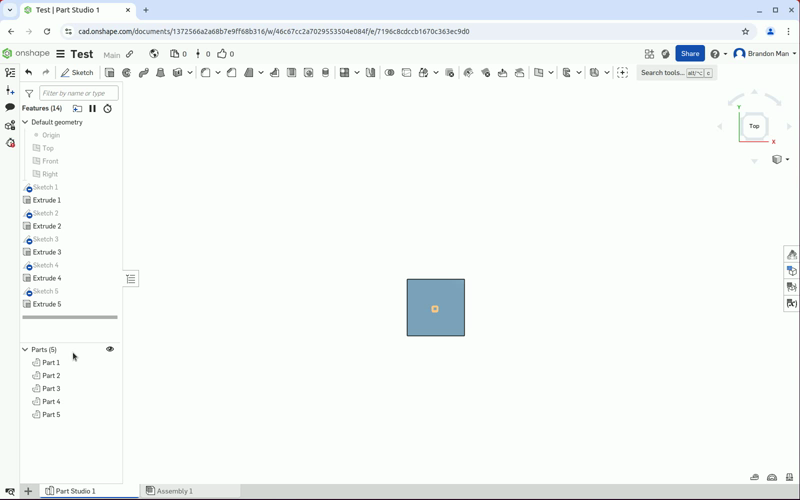
key(shift+p)
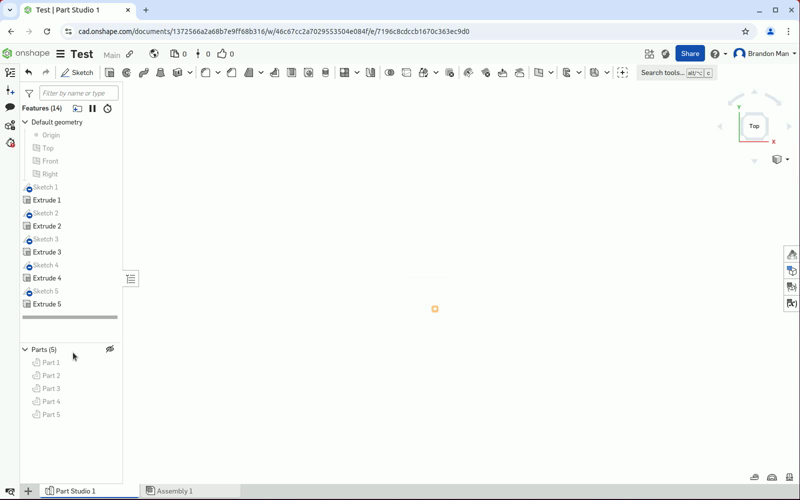
key(space)
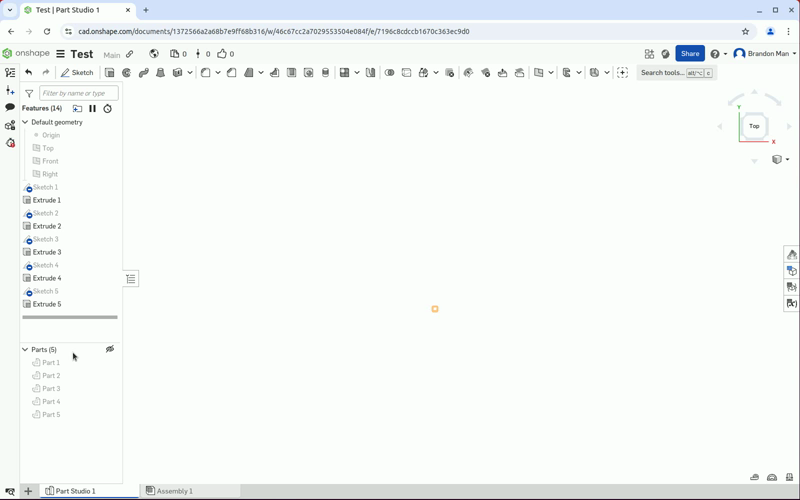
key_down(shift)
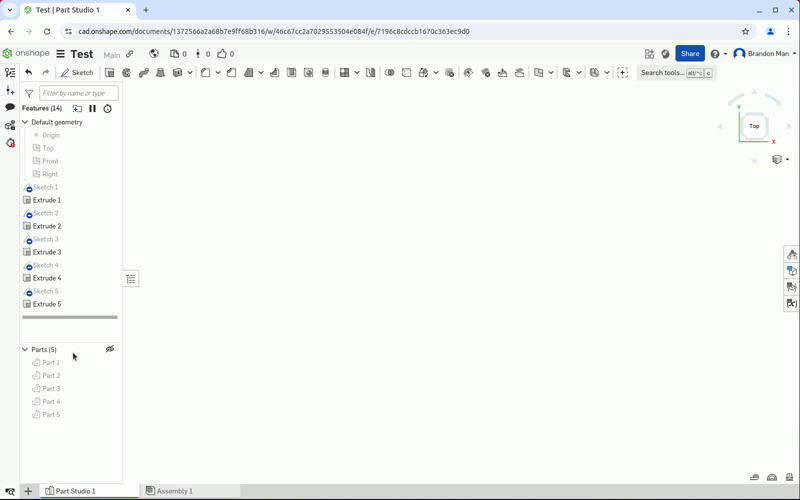
key(up)
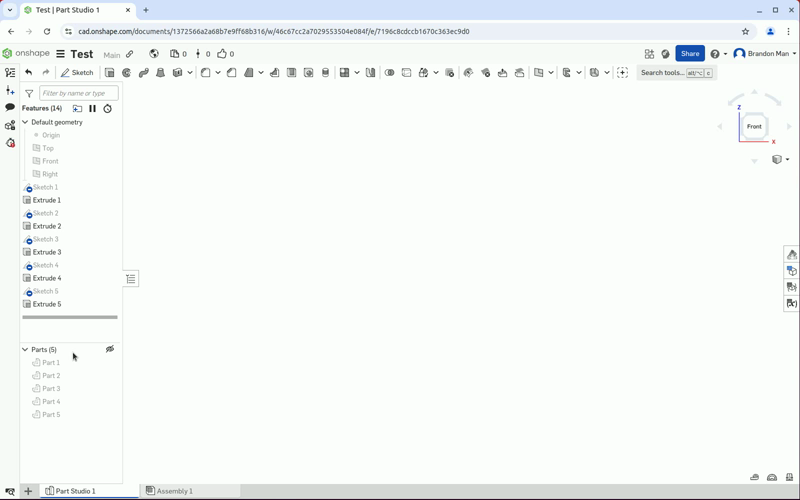
key_up(shift)
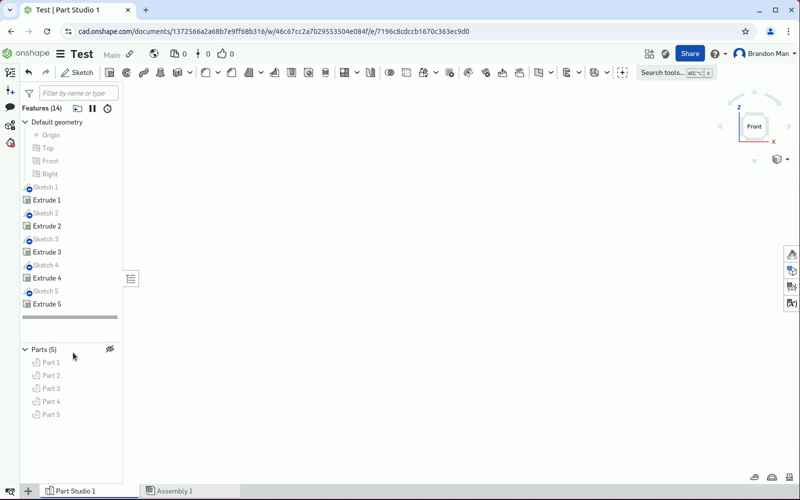
mouse_move(73, 352)
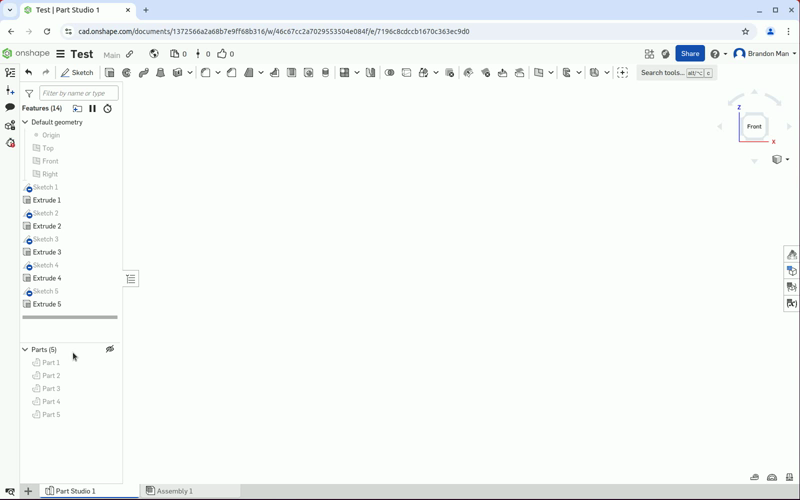
key(shift+y)
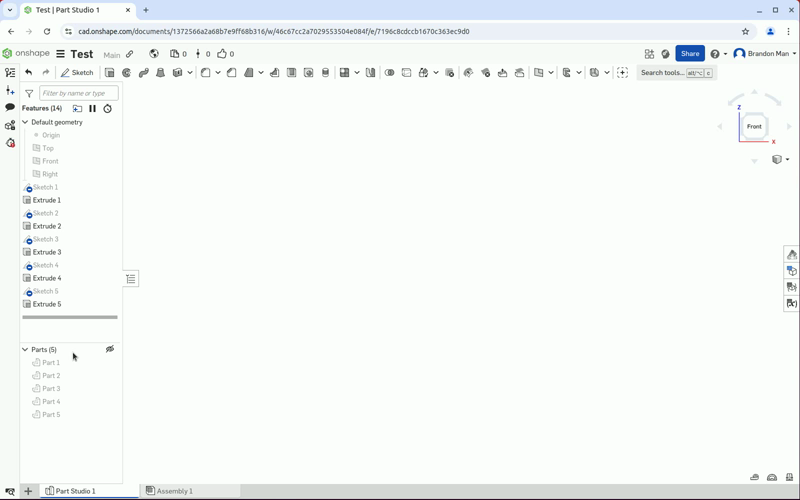
key(shift+s)
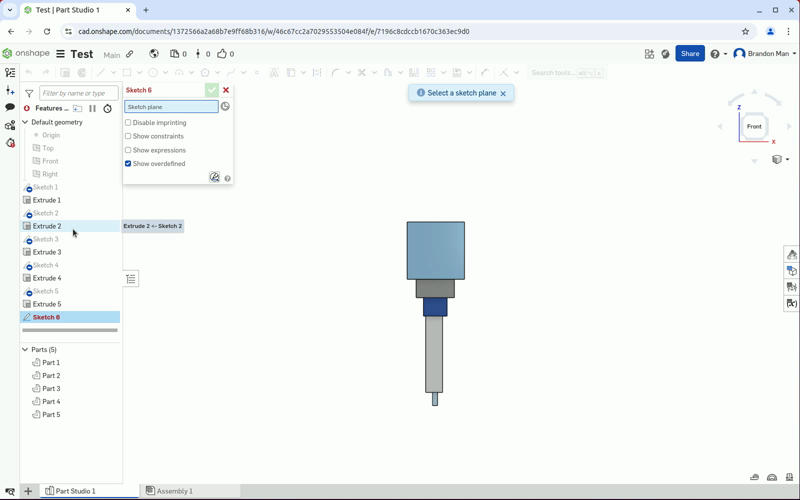
scroll(3)
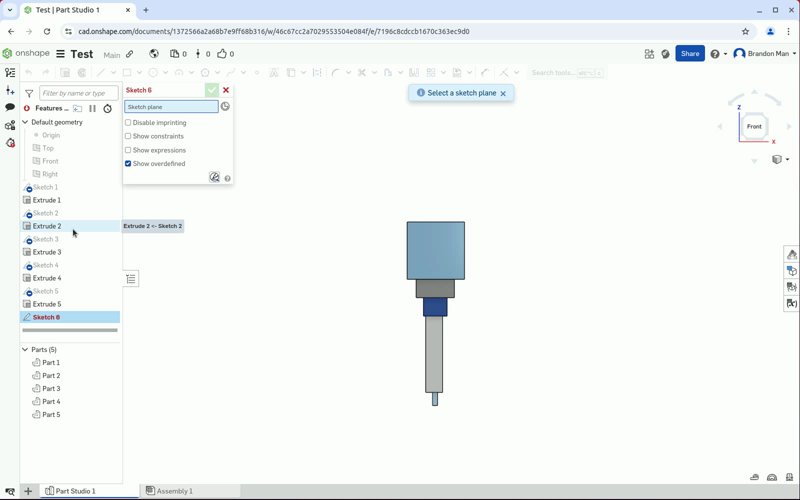
mouse_move(73, 163)
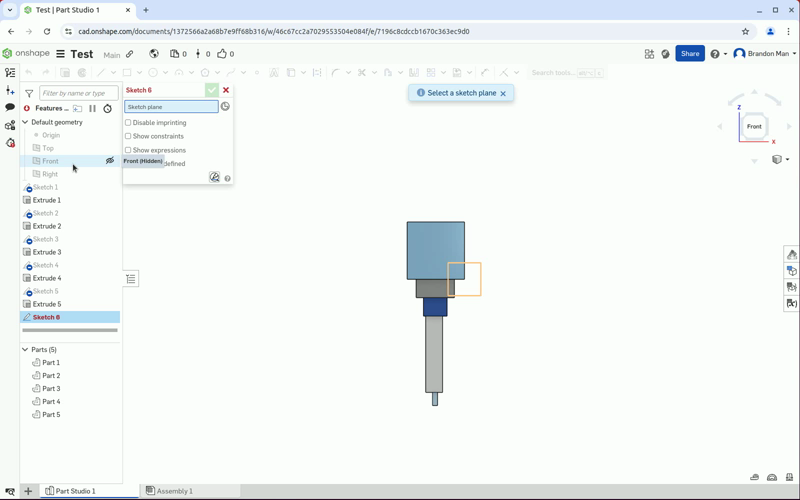
click(73, 163)
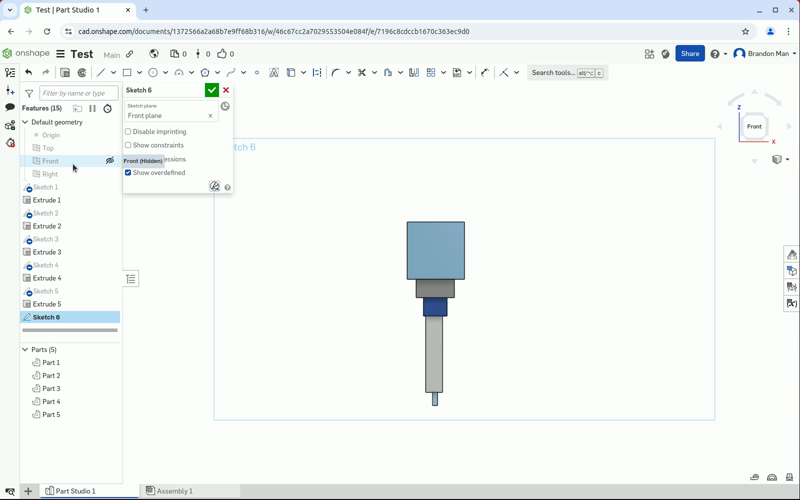
mouse_move(73, 352)
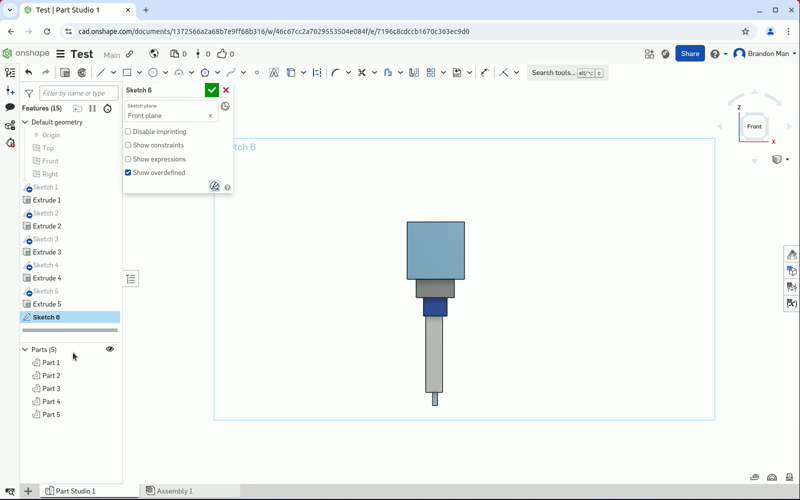
key(y)
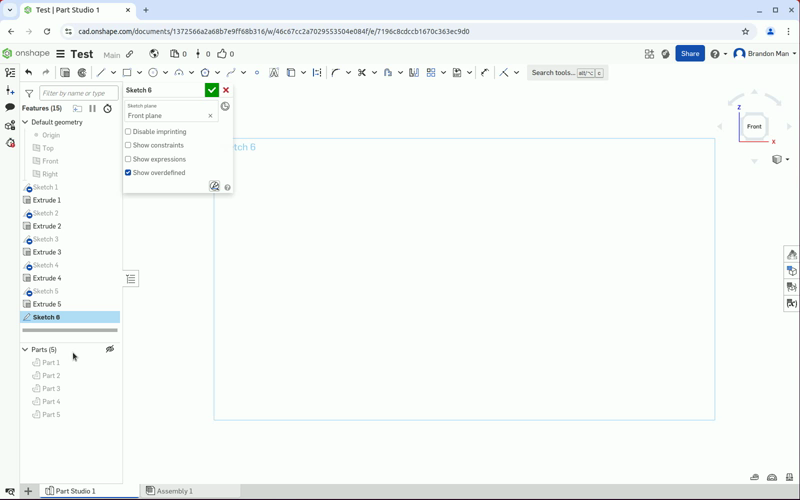
key(l)
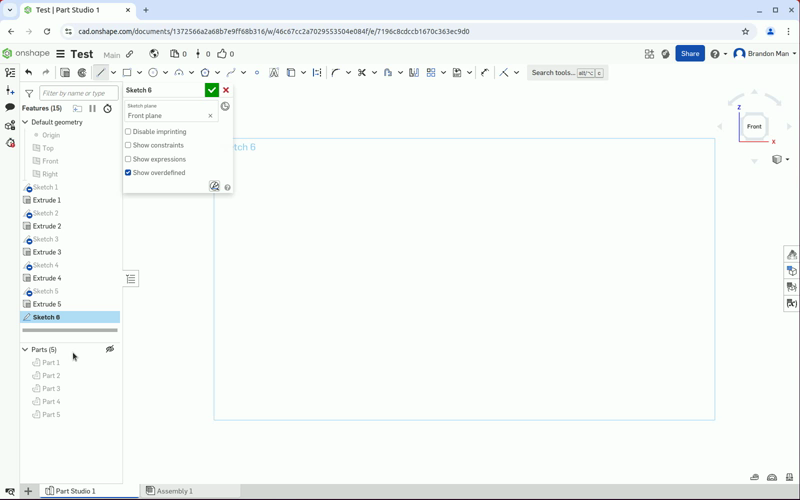
key_down(shift)
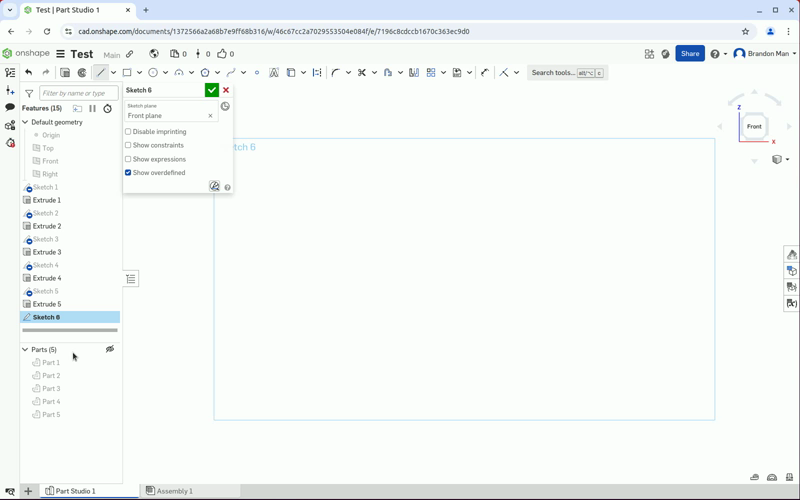
mouse_move(430, 374)
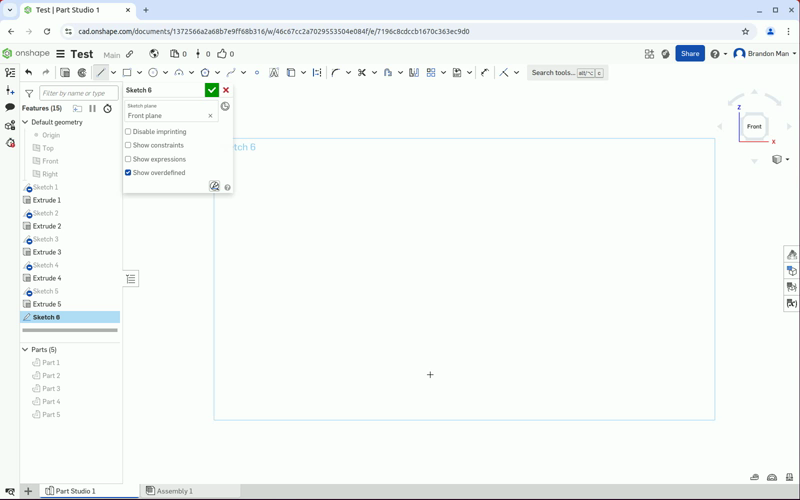
click(430, 374)
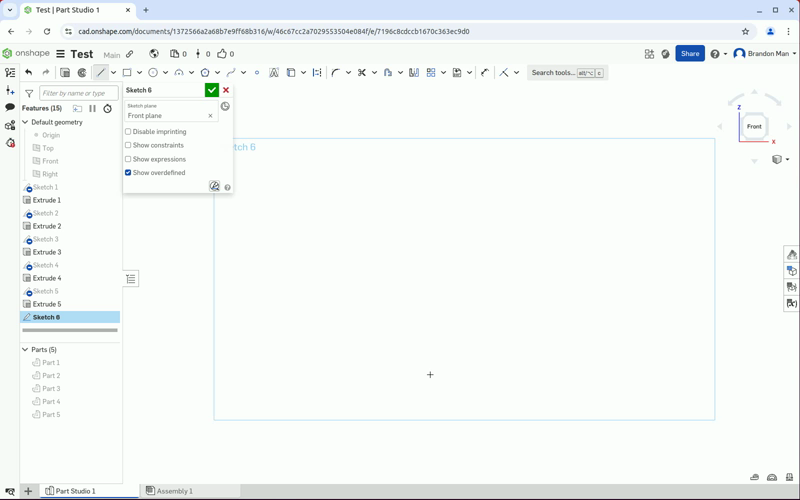
key_up(shift)
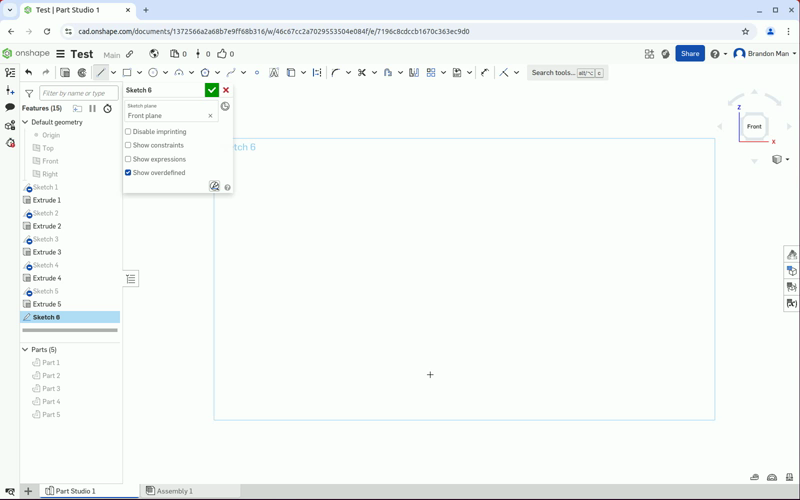
key_down(shift)
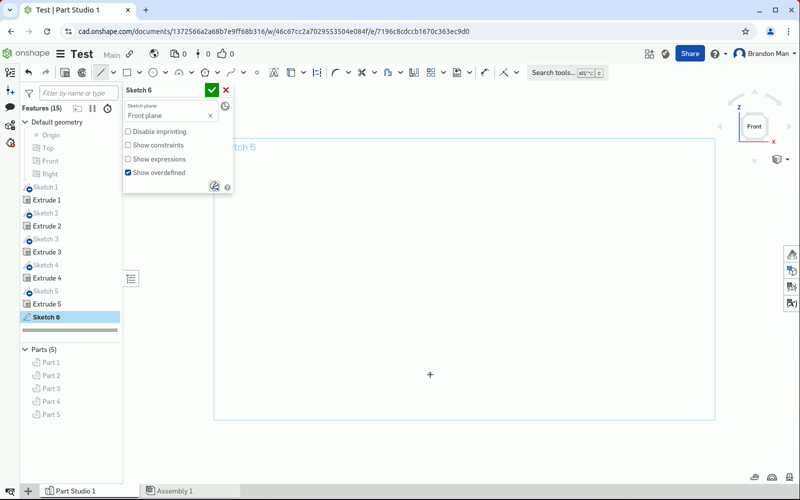
mouse_move(460, 374)
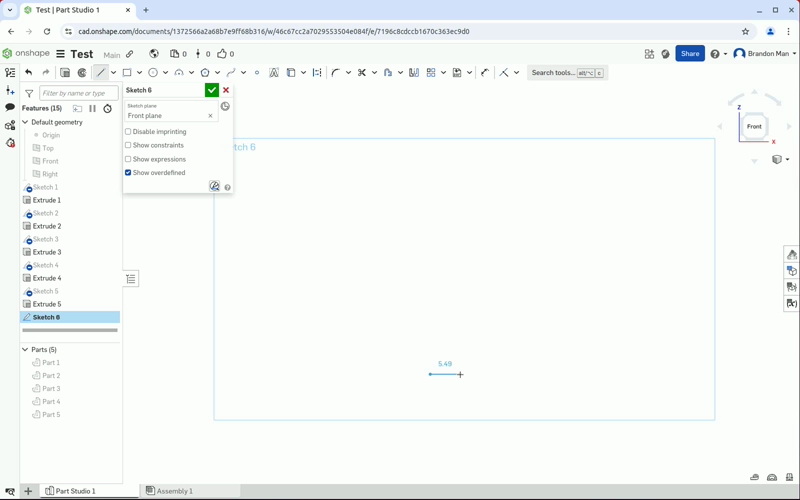
mouse_move(439, 374)
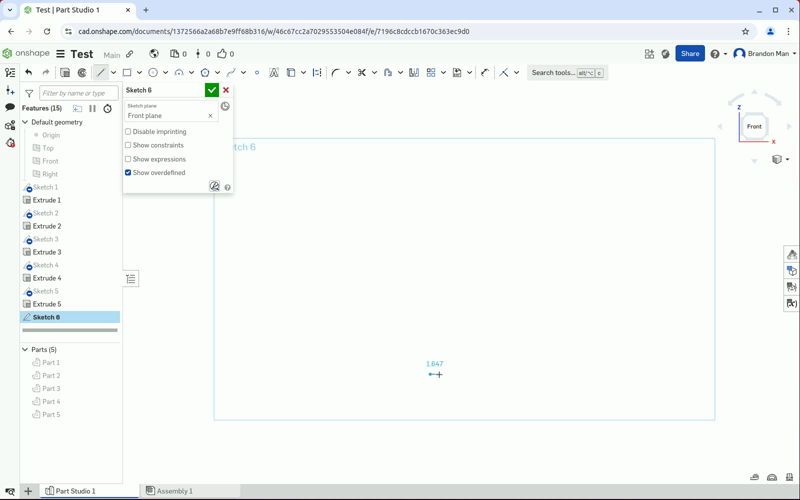
click(439, 374)
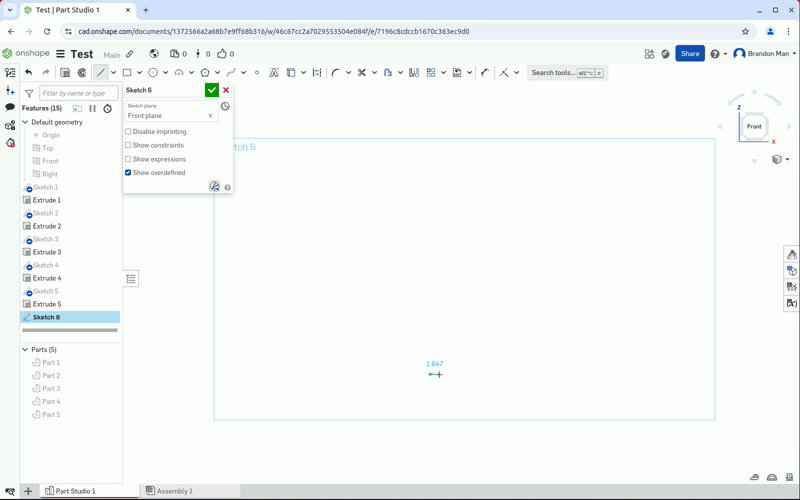
key_up(shift)
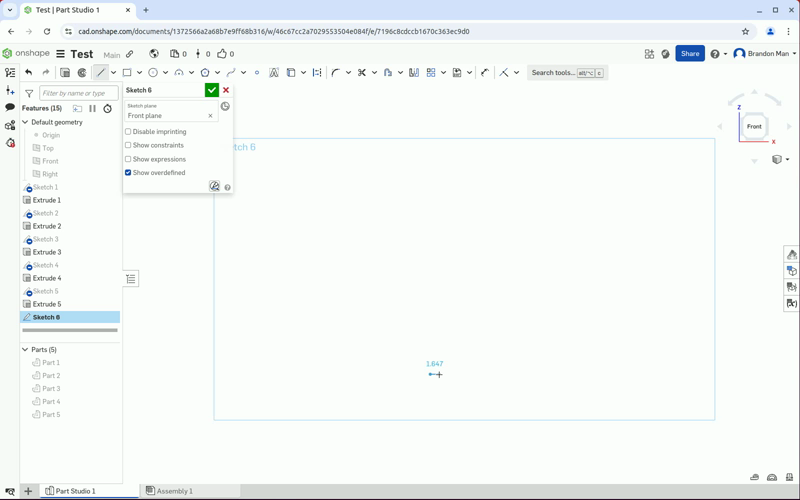
key_down(shift)
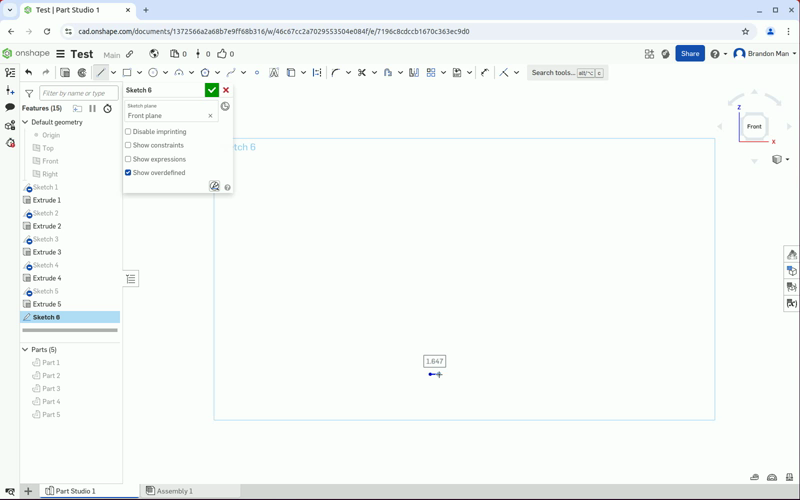
mouse_move(469, 374)
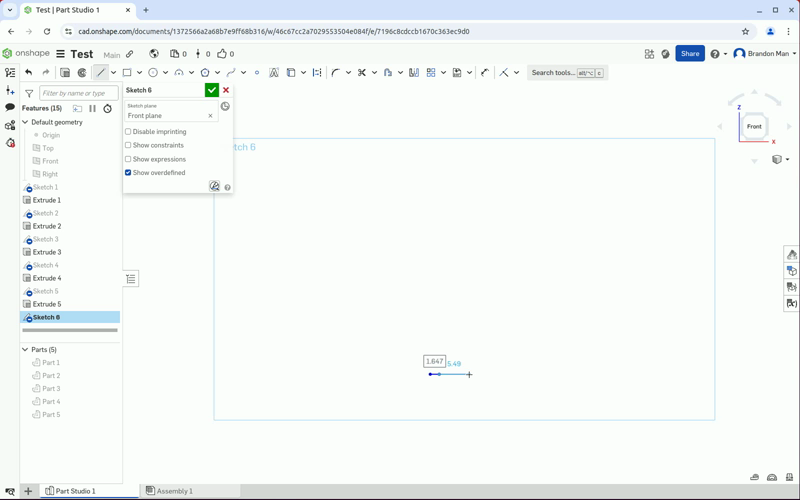
mouse_move(439, 363)
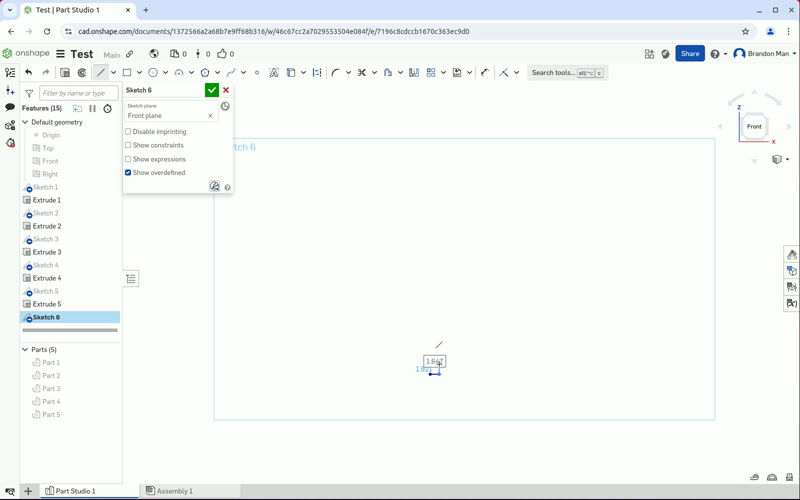
click(439, 363)
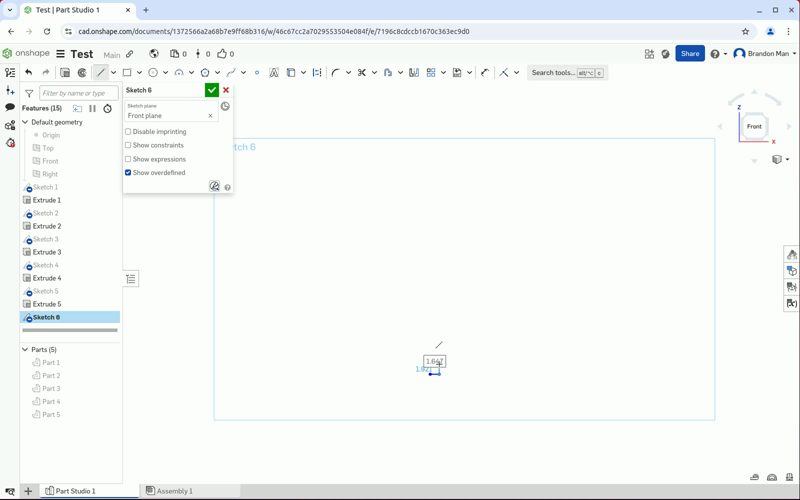
key_up(shift)
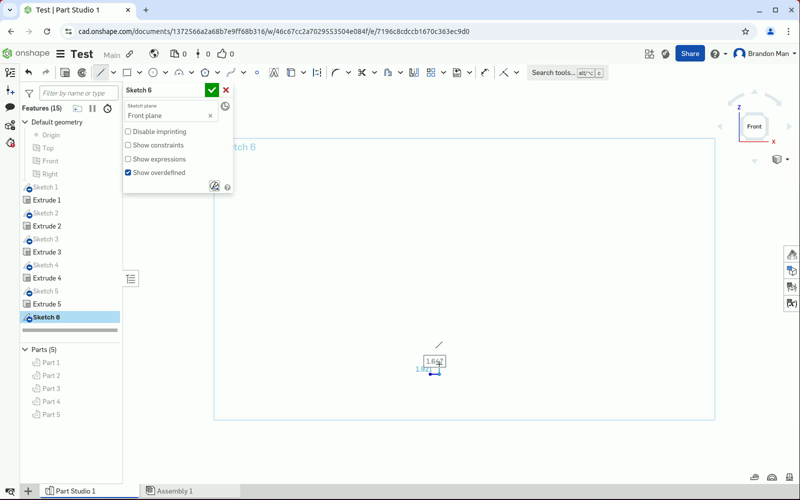
key_down(shift)
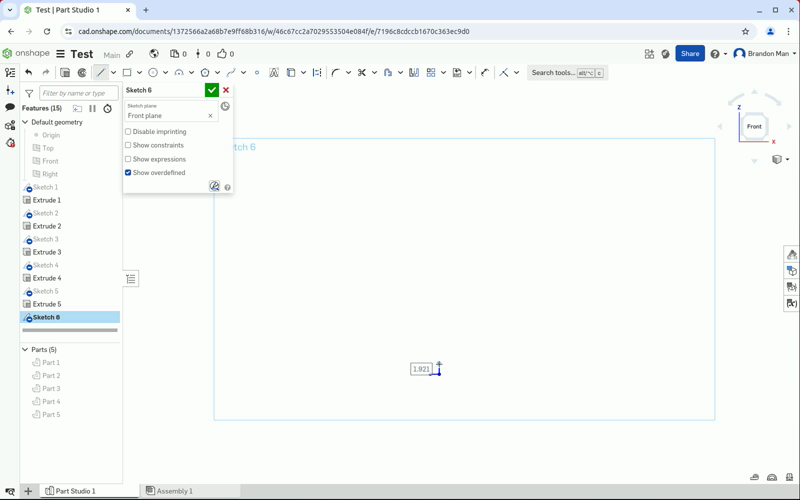
mouse_move(469, 363)
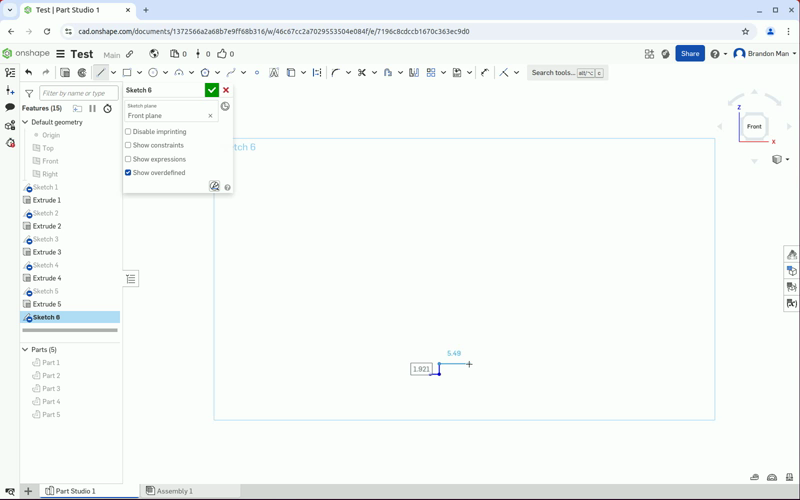
mouse_move(430, 363)
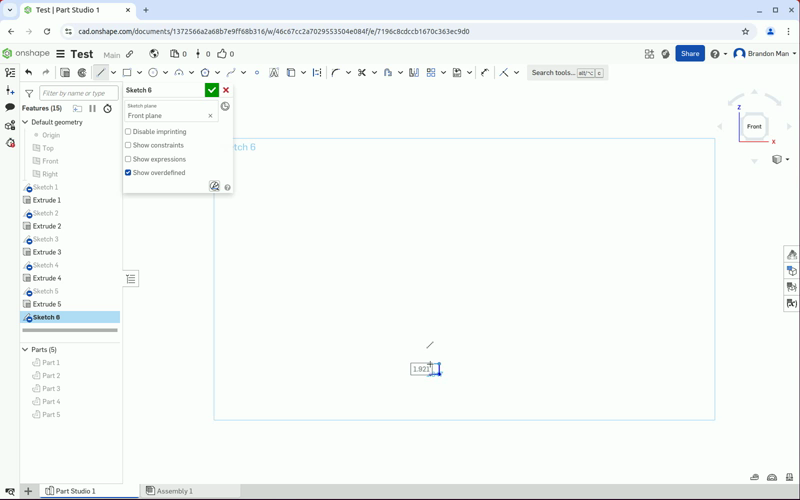
click(430, 363)
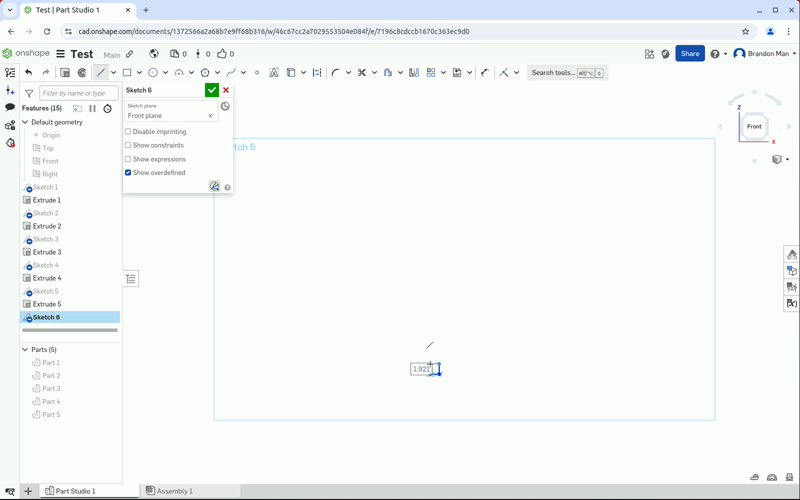
key_up(shift)
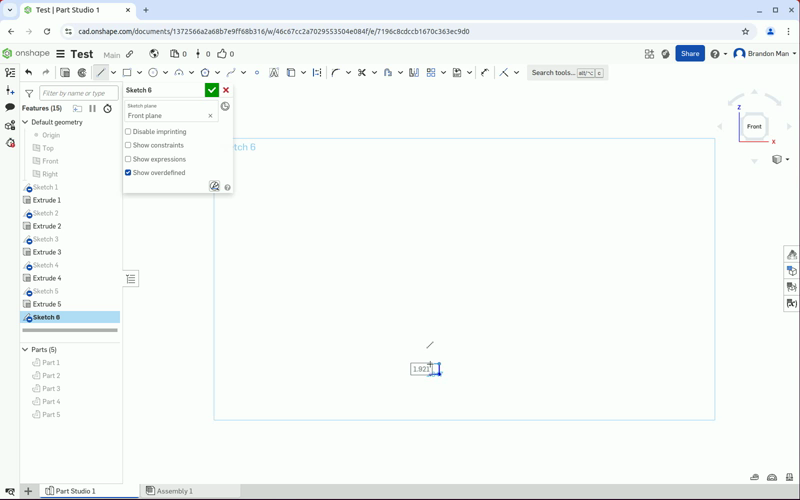
mouse_move(460, 363)
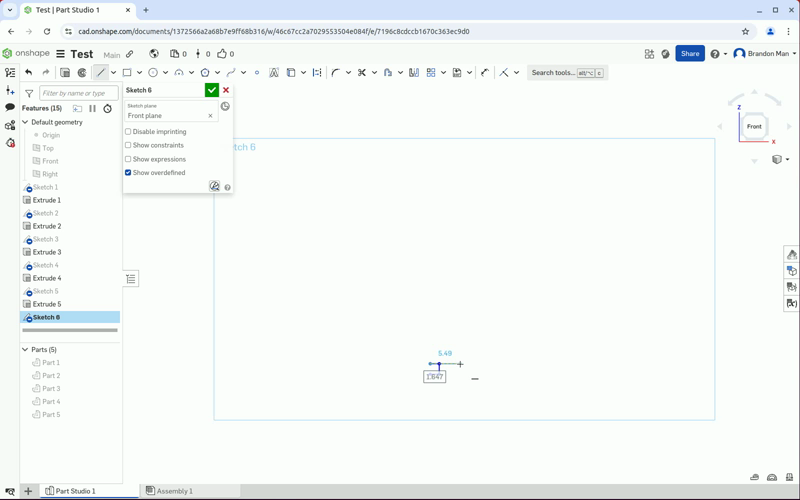
key_down(shift)
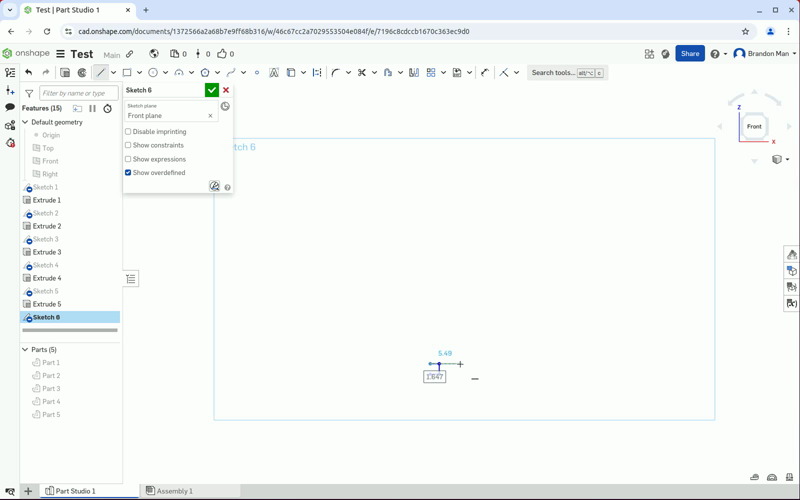
mouse_move(430, 374)
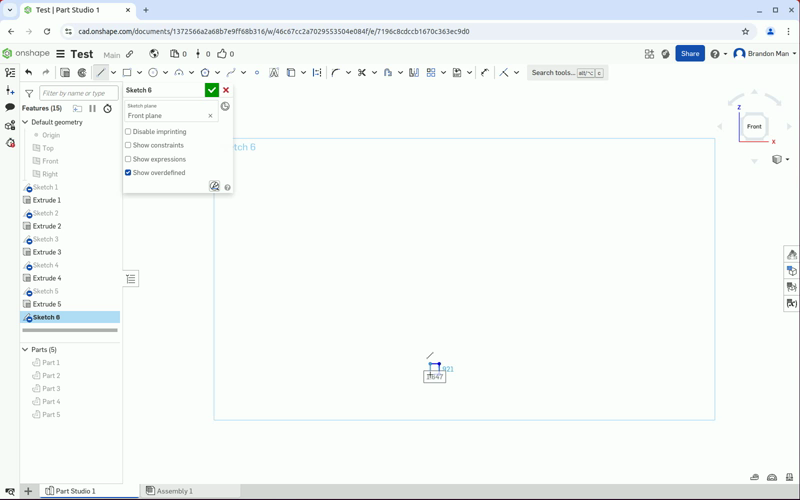
key_up(shift)
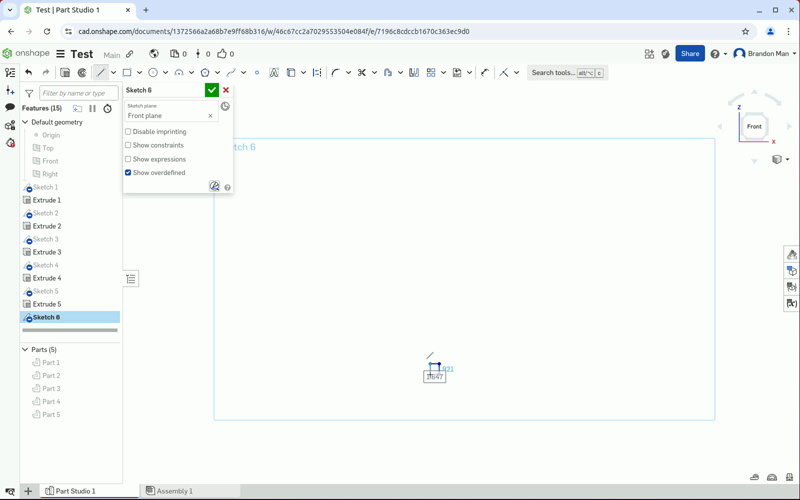
click(430, 374)
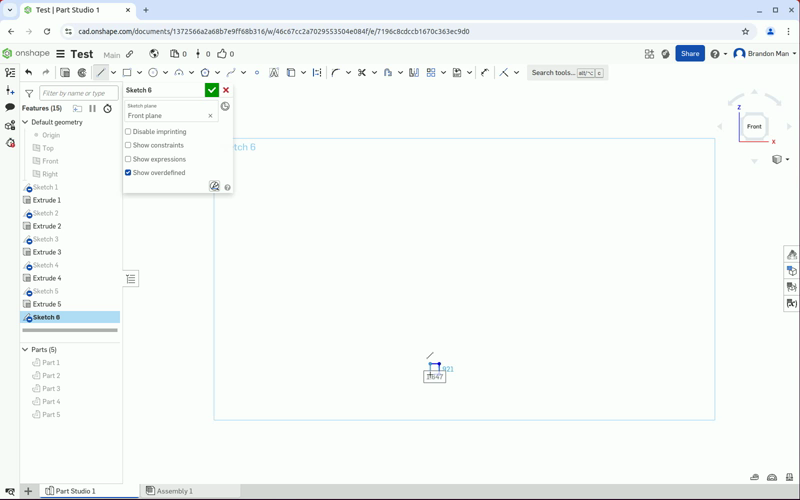
key(esc)
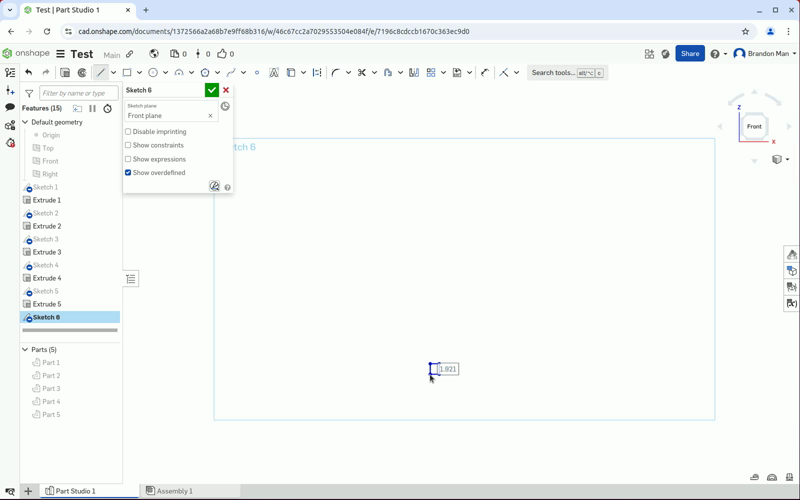
mouse_move(433, 367)
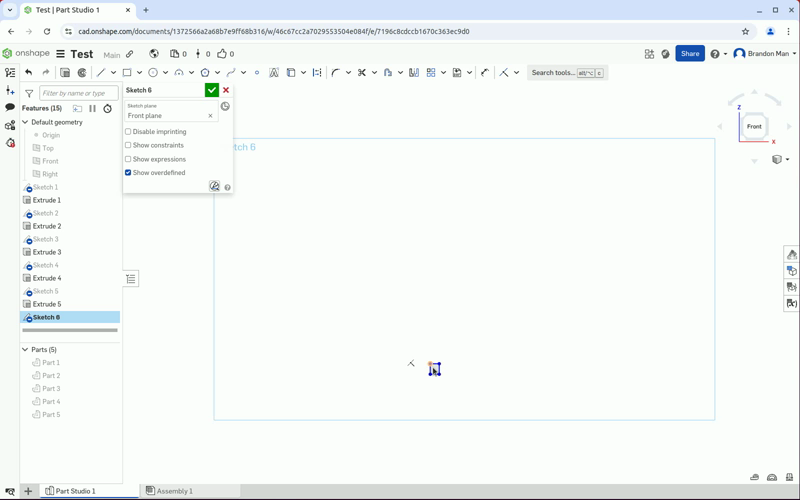
scroll(6)
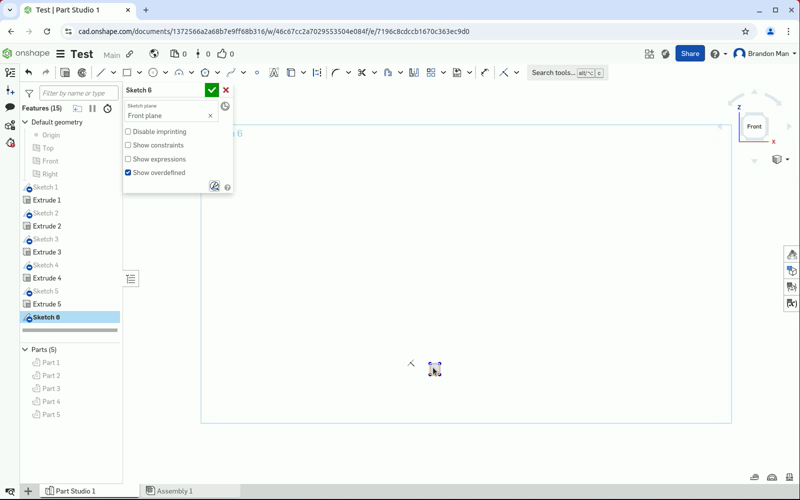
scroll(6)
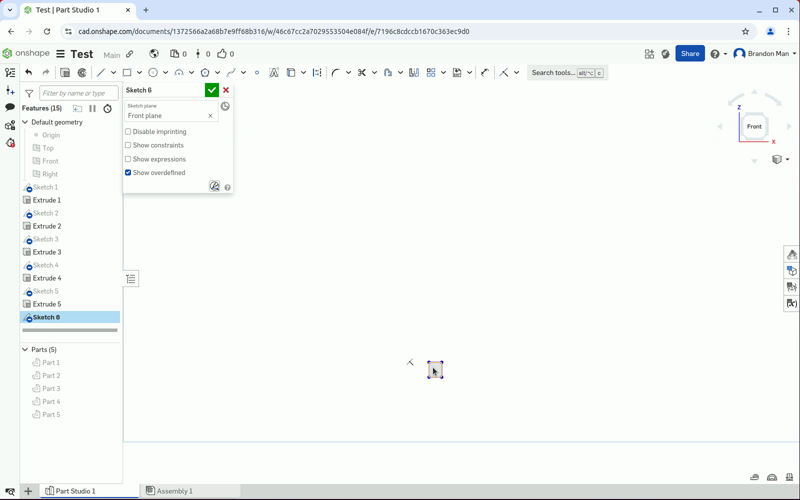
scroll(6)
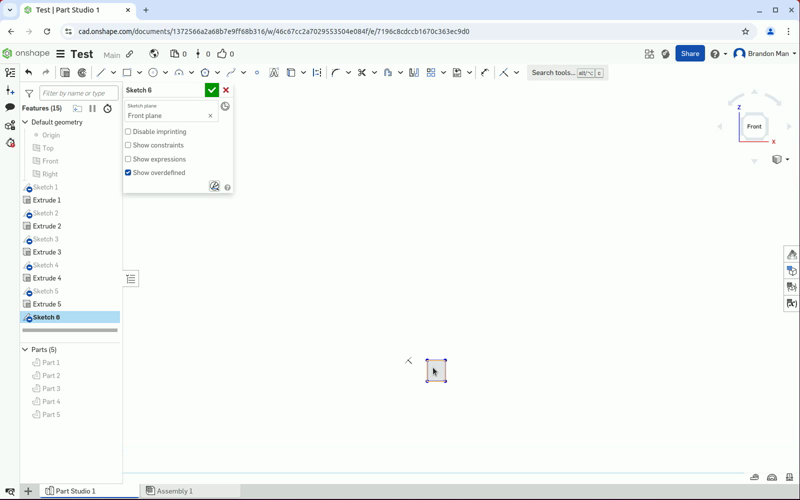
scroll(6)
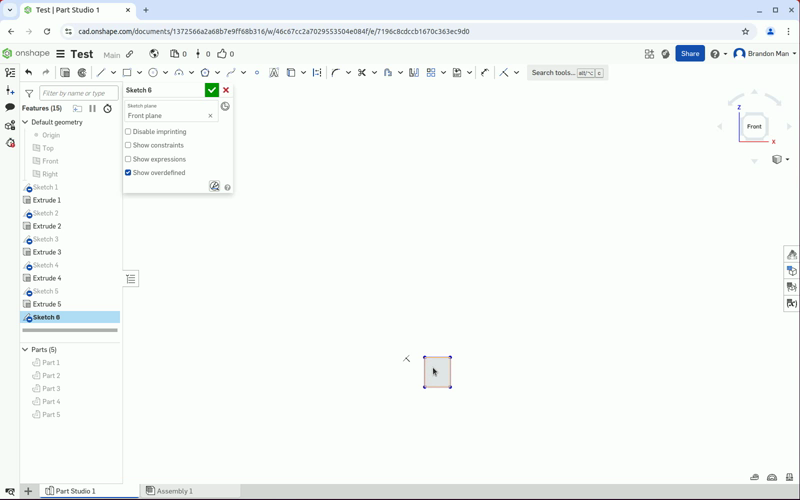
scroll(6)
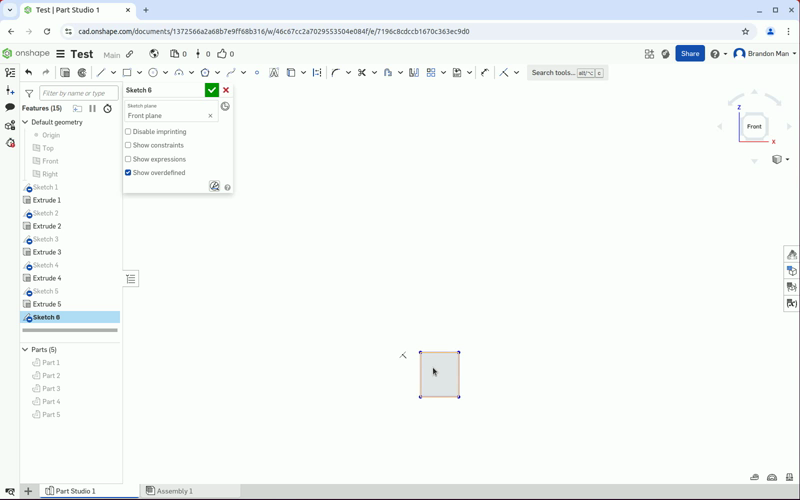
scroll(6)
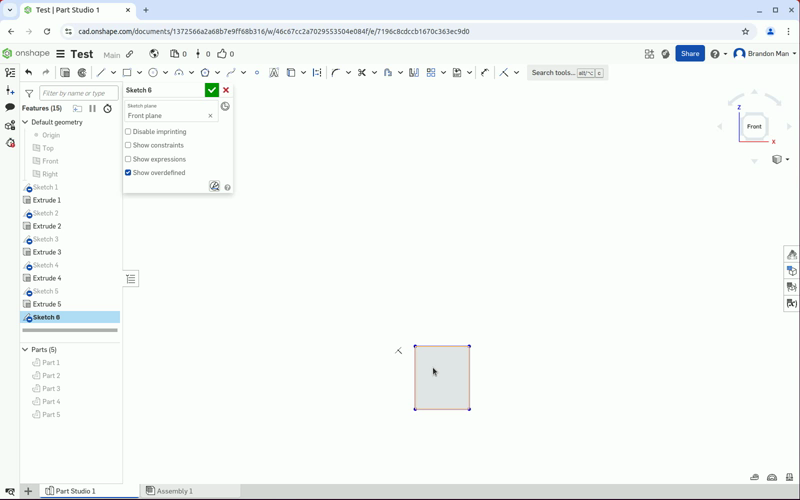
scroll(6)
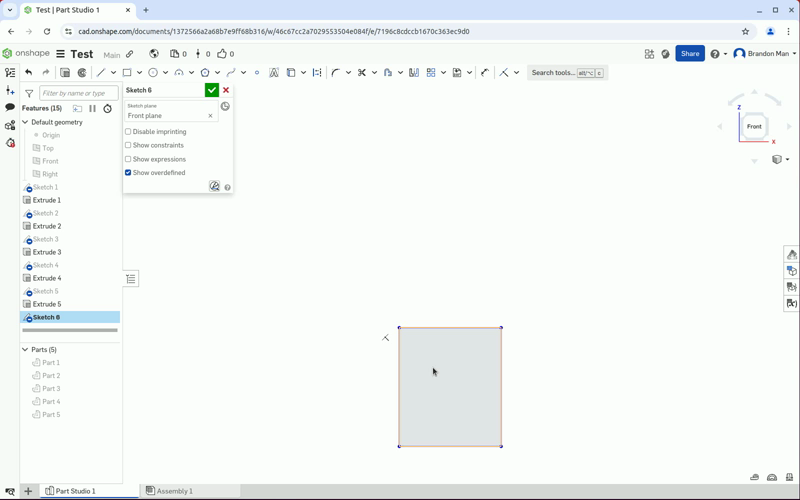
click(433, 367)
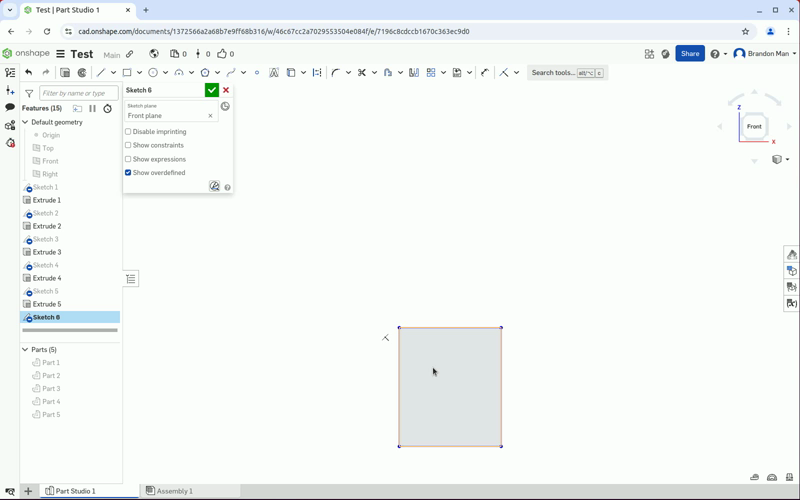
scroll(-6)
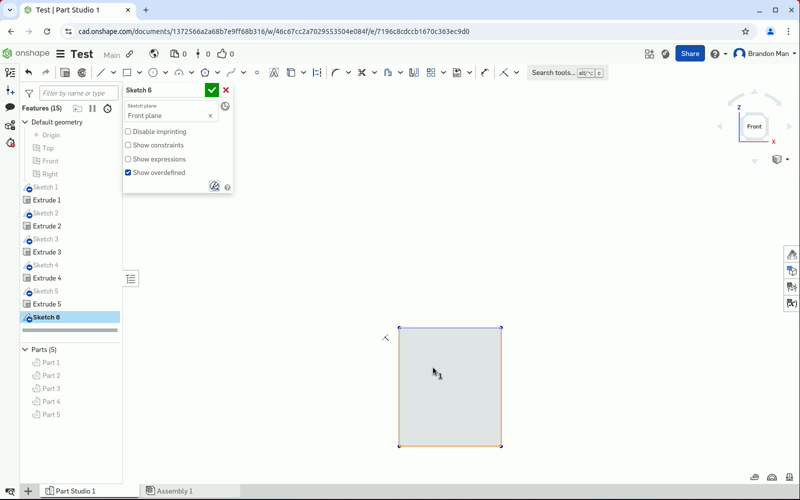
scroll(-6)
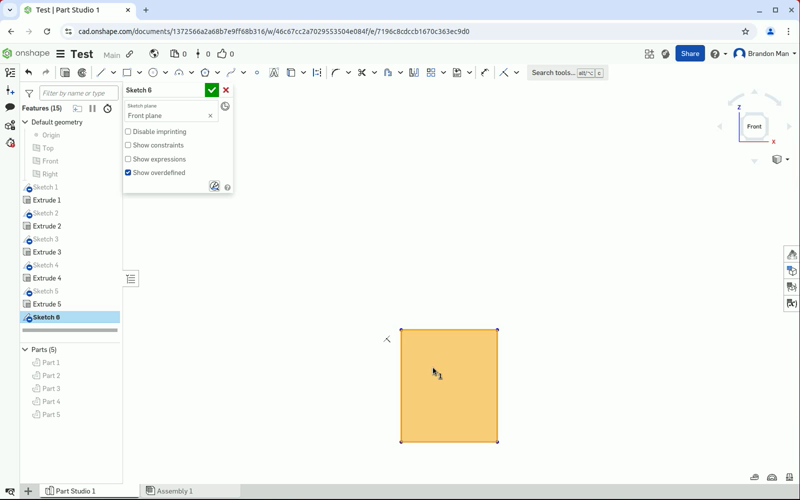
scroll(-6)
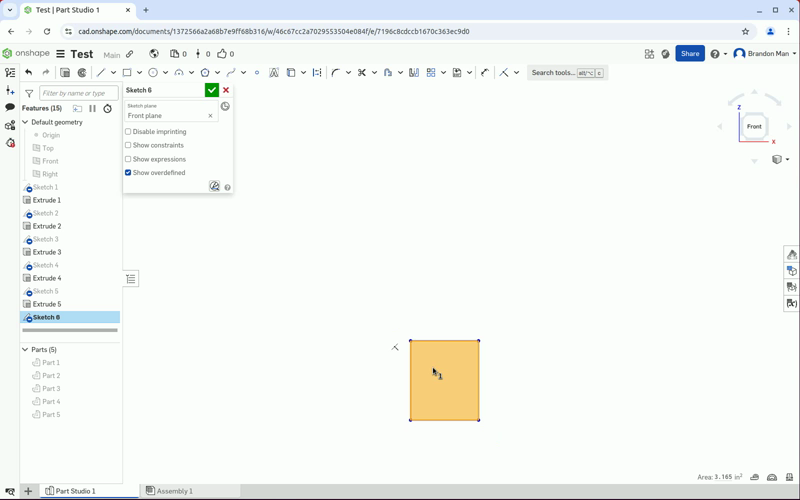
scroll(-6)
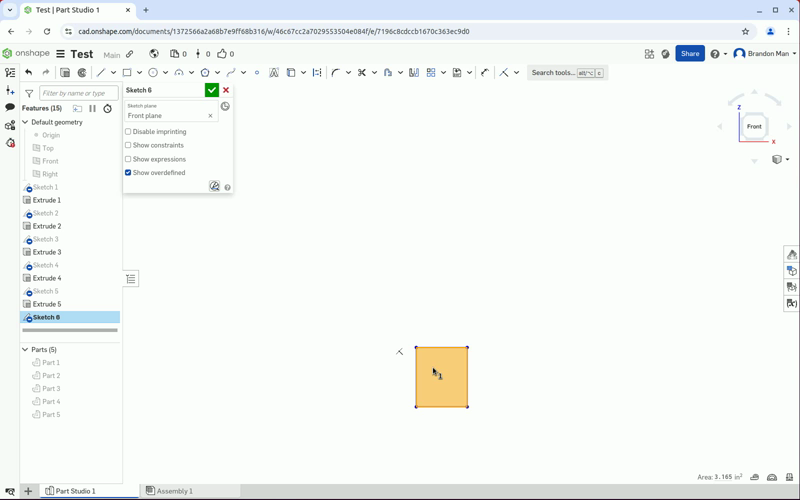
scroll(-6)
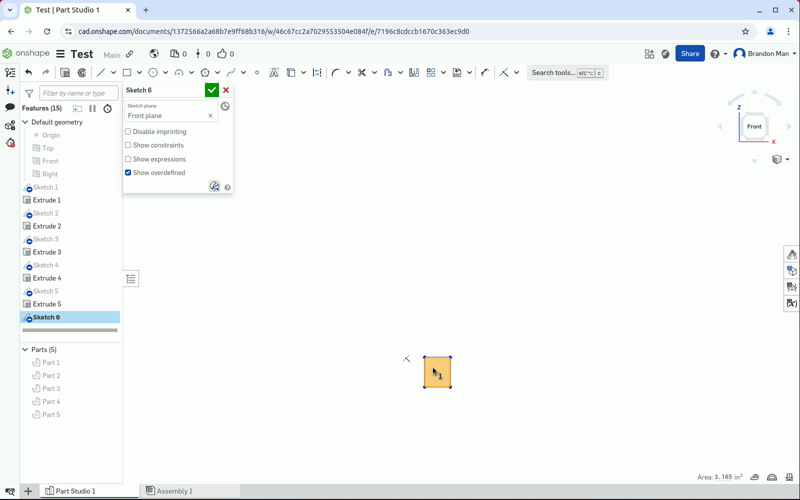
scroll(-6)
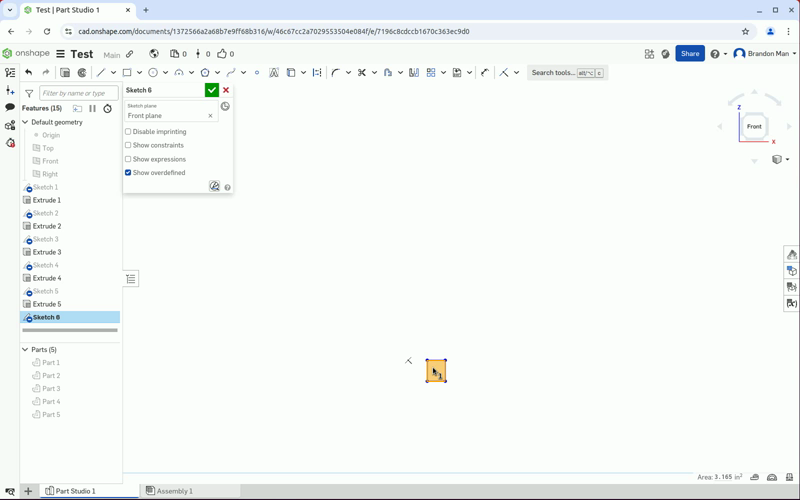
scroll(-6)
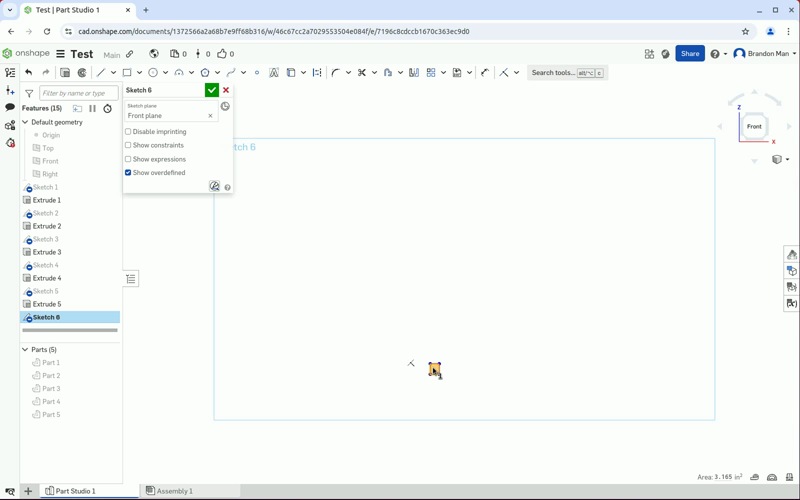
mouse_move(73, 352)
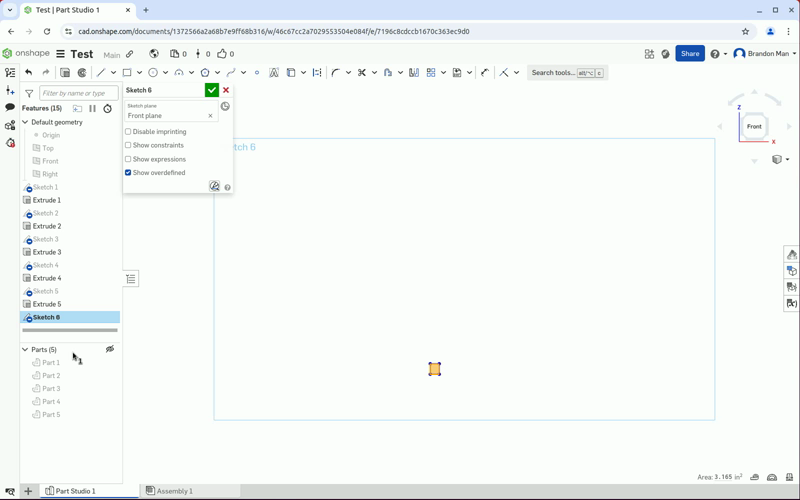
key(shift+y)
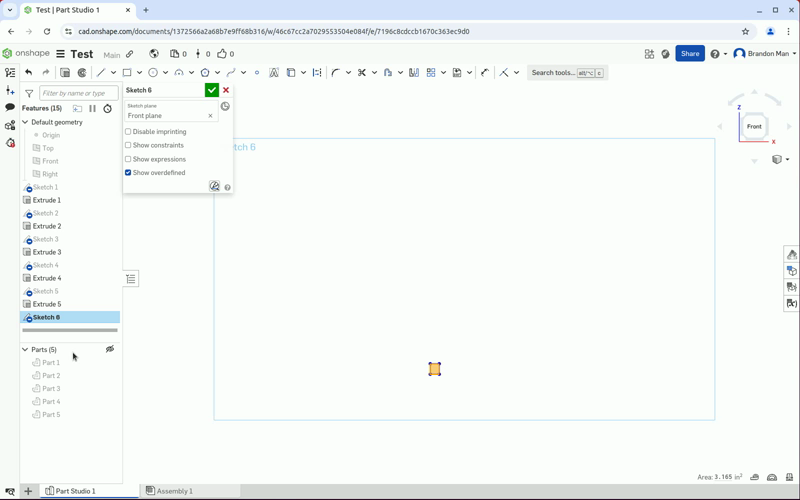
key(shift+e)
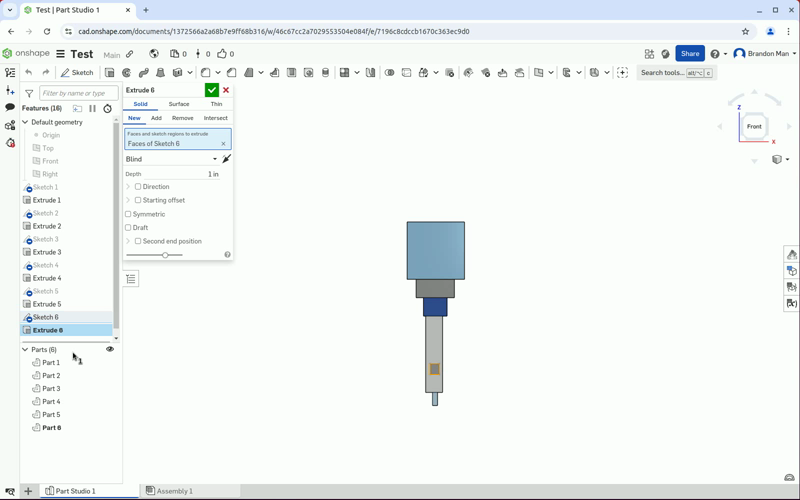
mouse_move(143, 106)
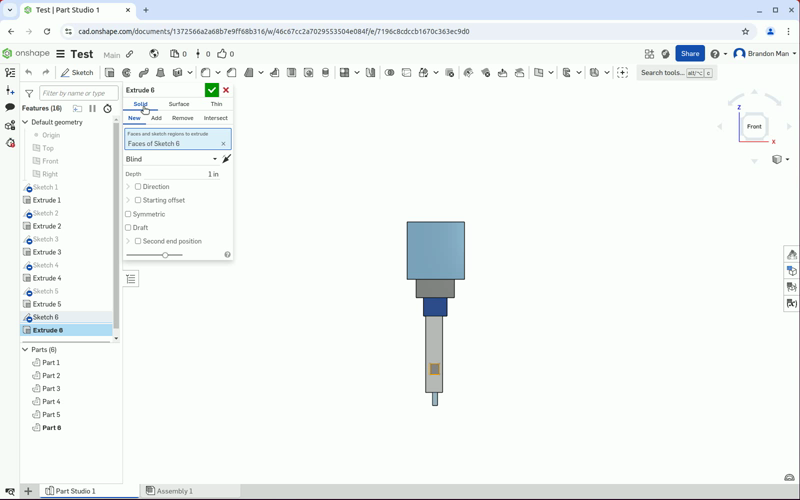
click(143, 106)
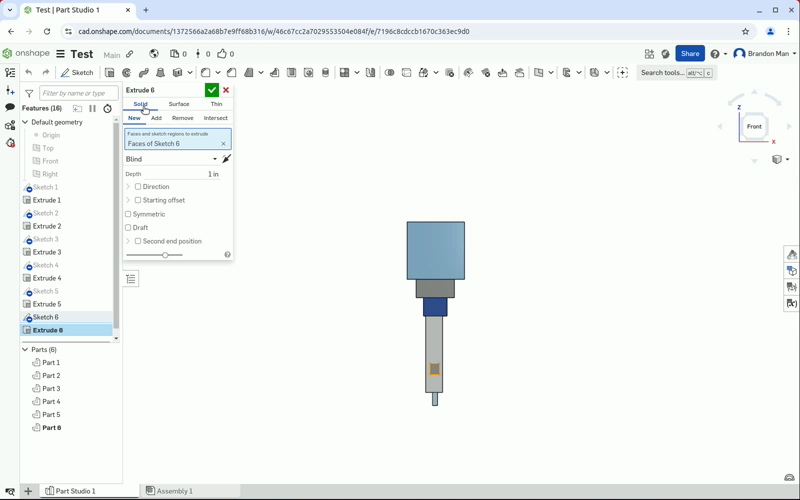
mouse_move(186, 120)
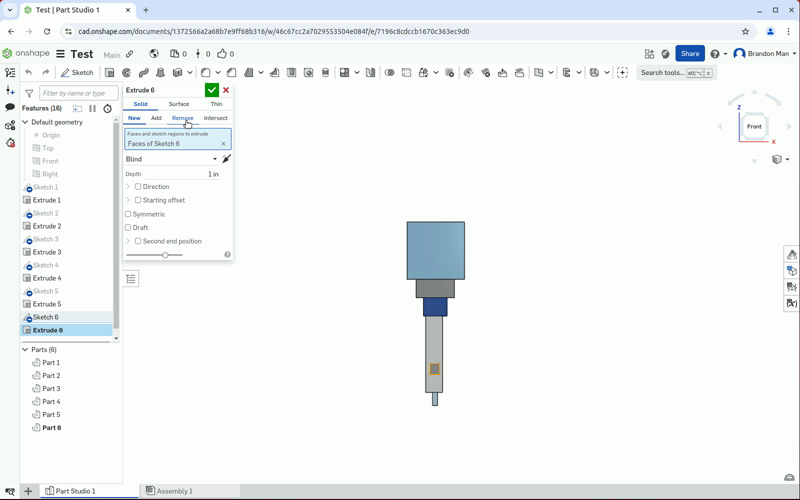
click(186, 120)
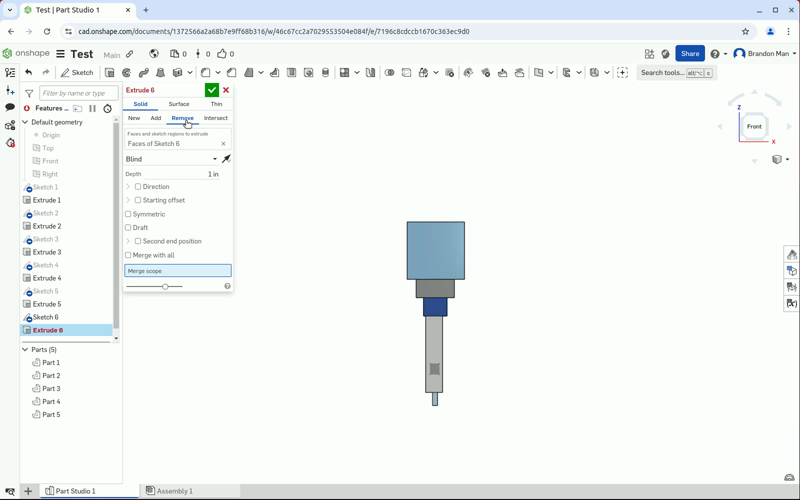
key(tab, 4)
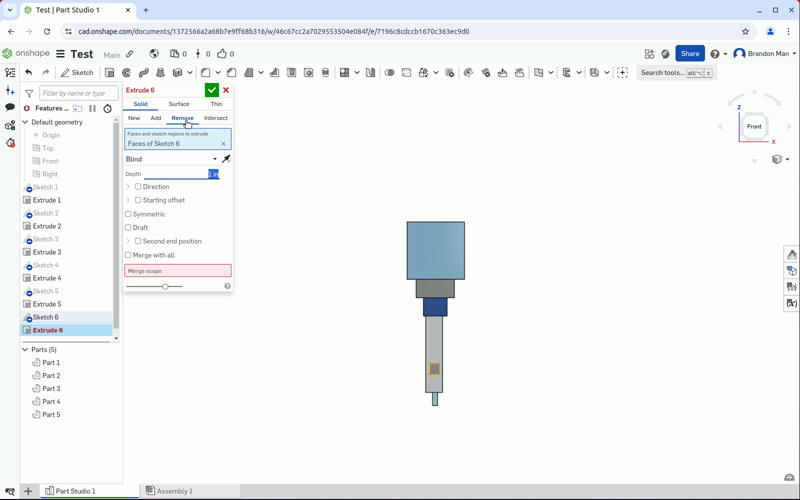
text(-12.998)
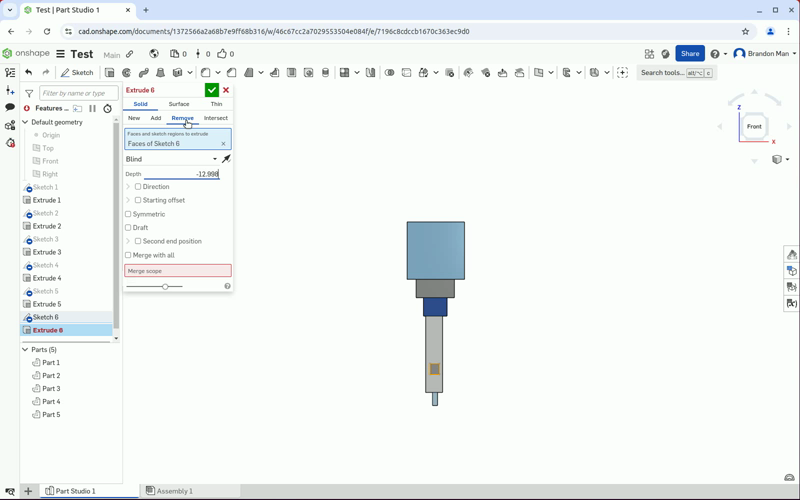
key(tab, 6)
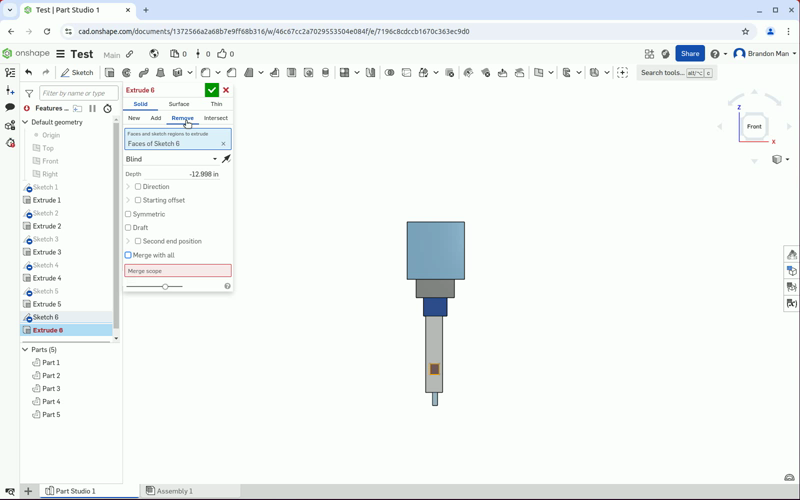
key(space)
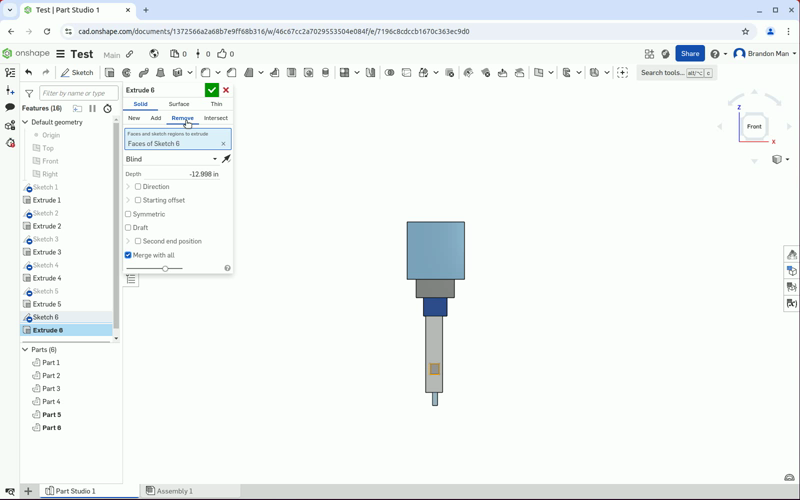
key(enter)
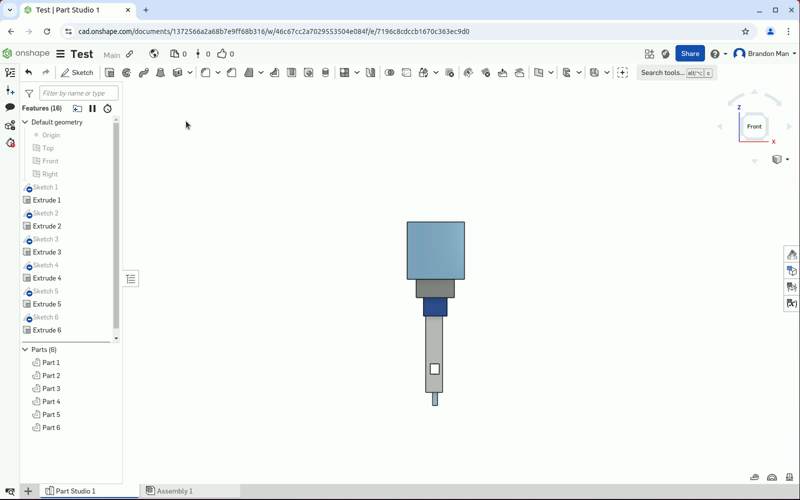
key(shift+h)
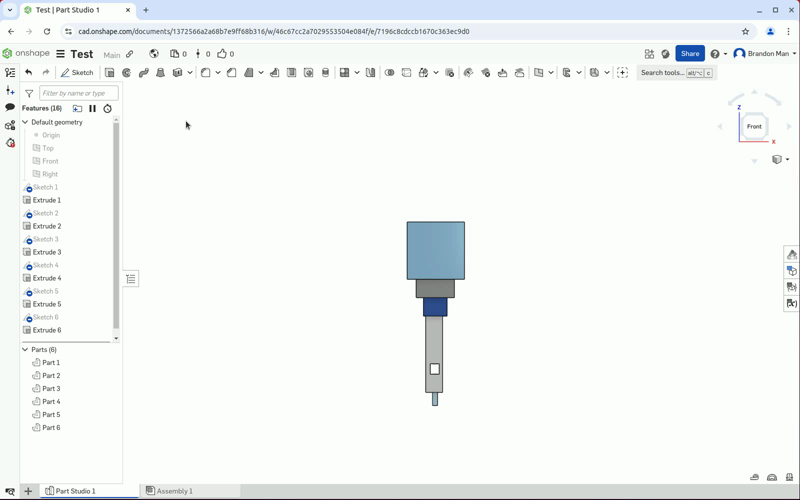
key(shift+h)
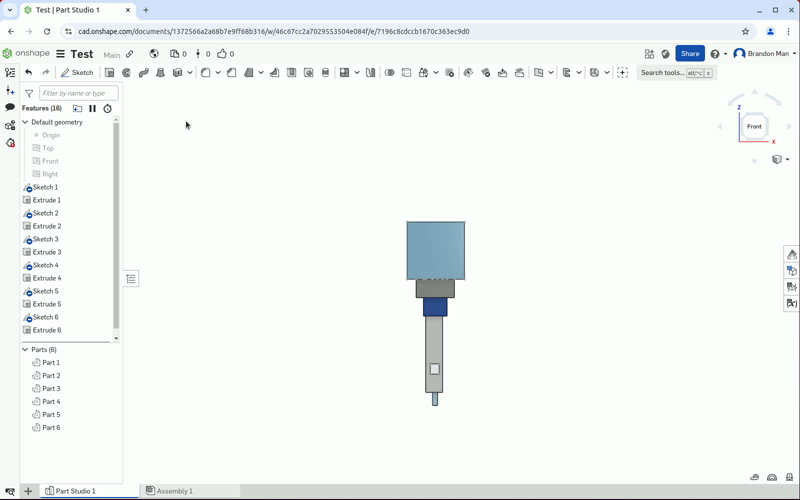
key(shift+7)
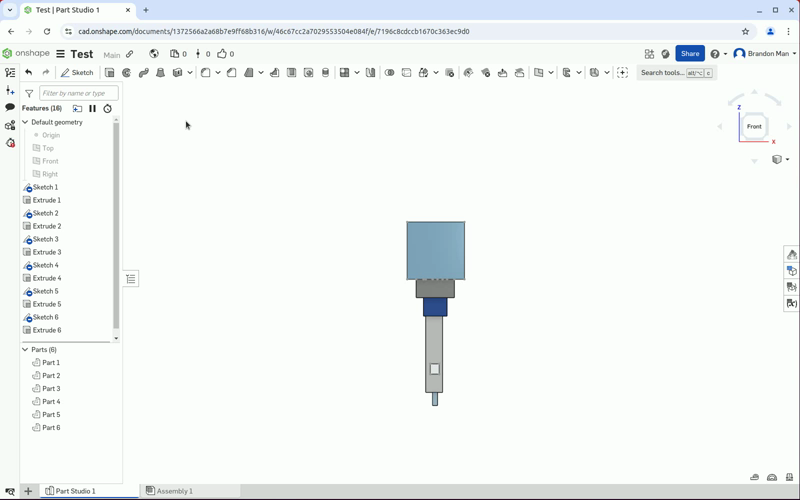
key(left, 2)
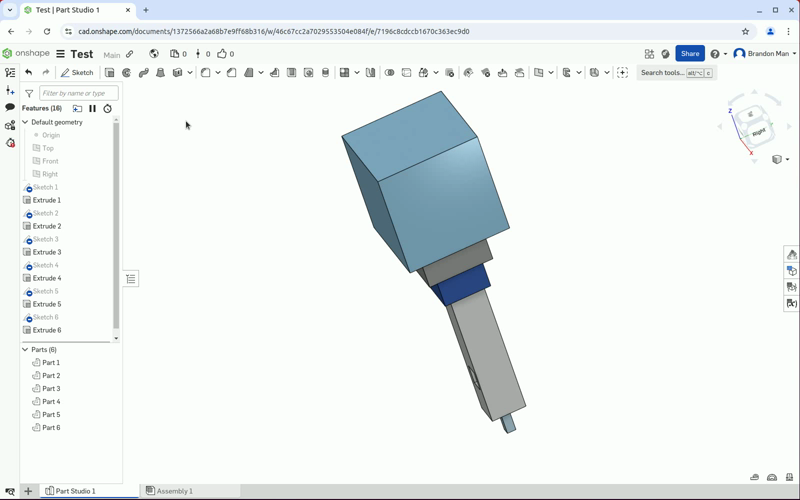
key(down, 2)
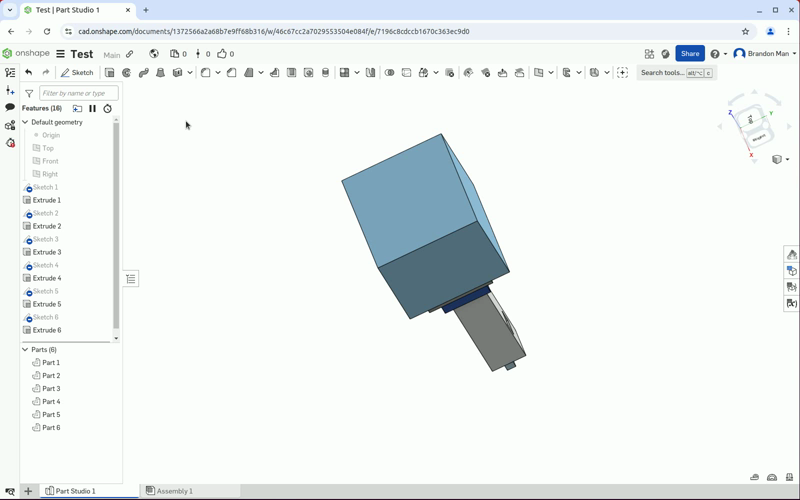
key(up, 2)
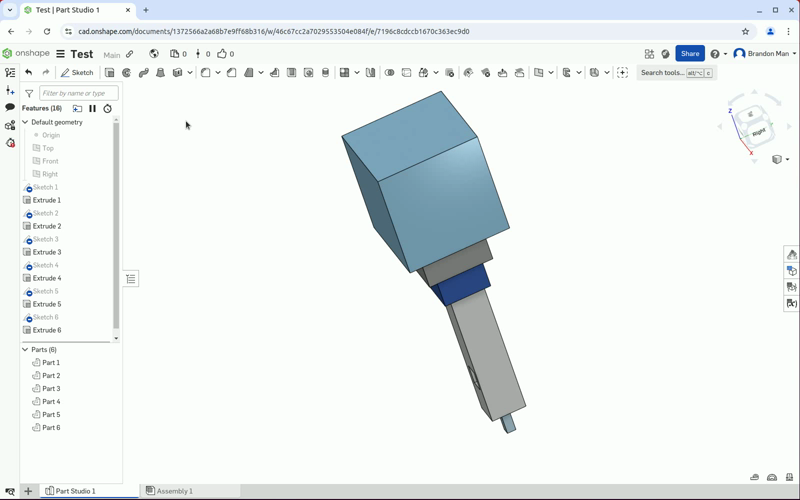
key(right, 2)
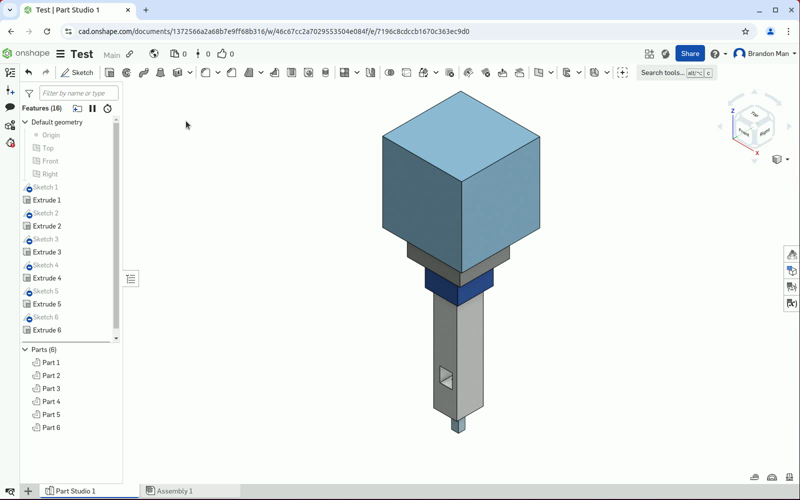
mouse_move(69, 189)
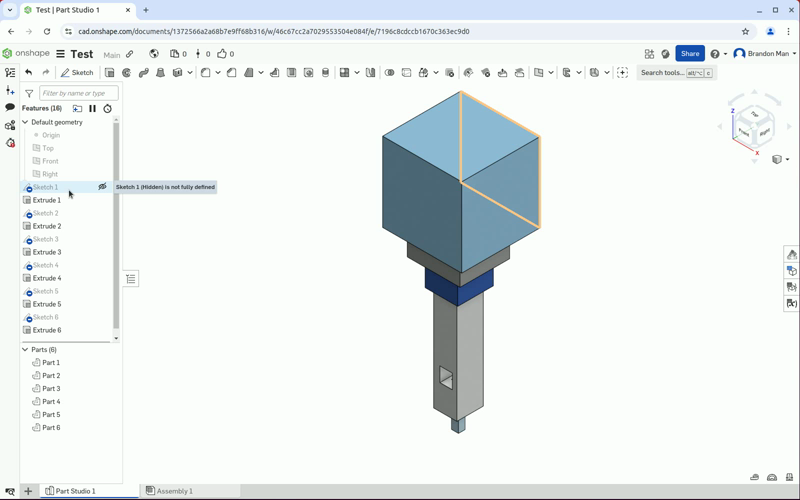
click(69, 189)